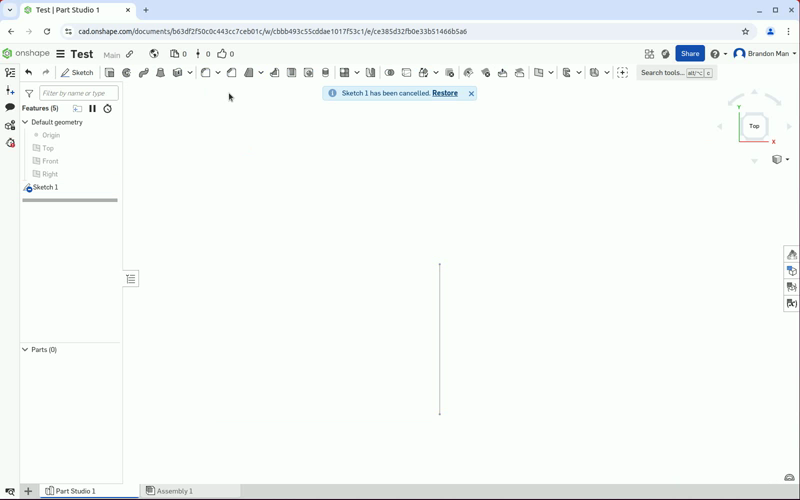
key(shift+h)
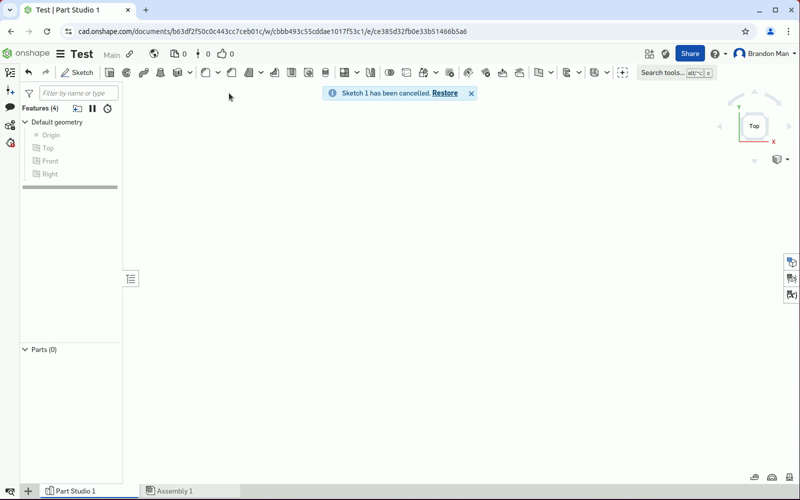
mouse_move(541, 75)
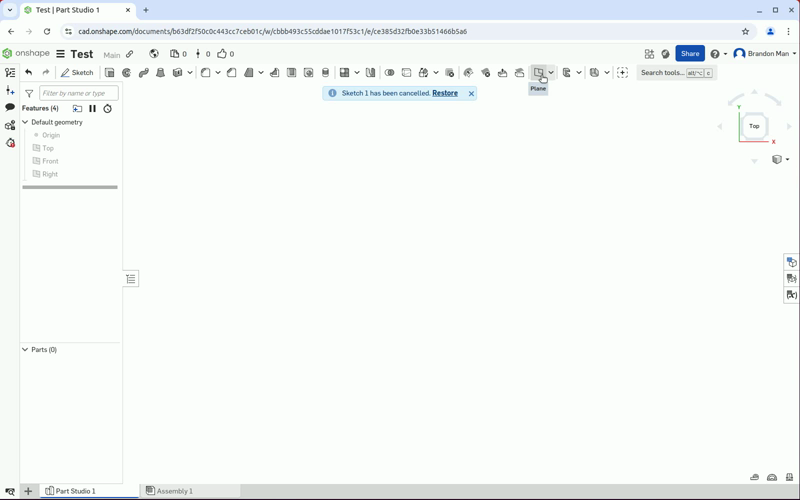
click(541, 75)
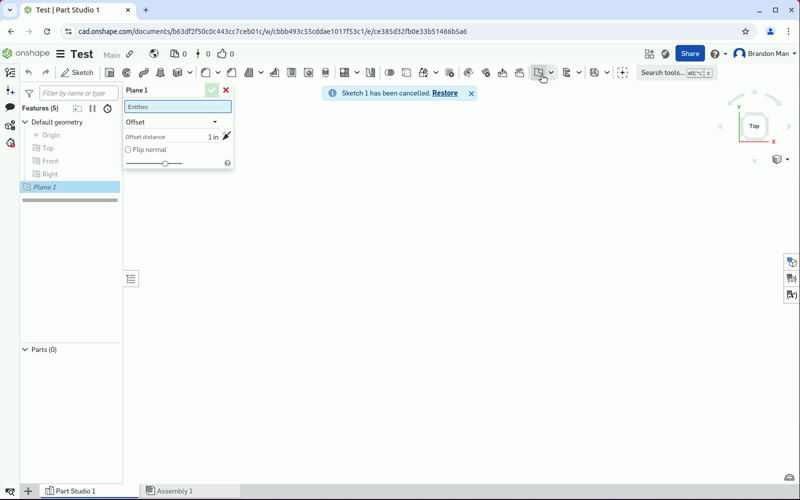
mouse_move(73, 150)
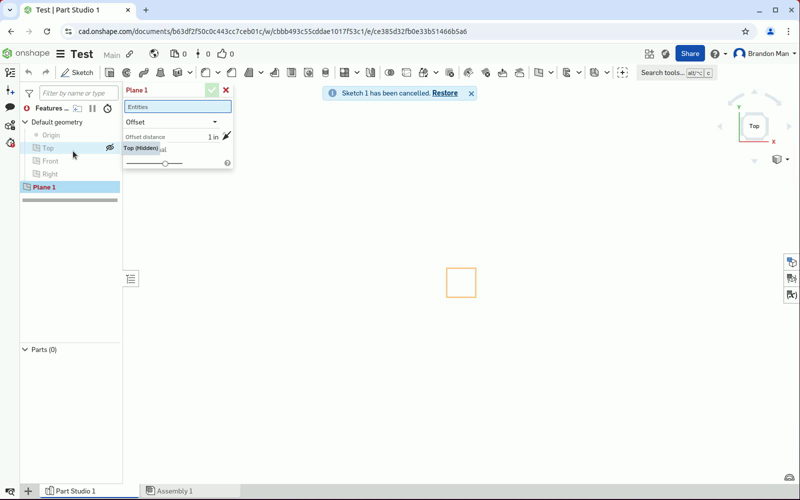
click(73, 150)
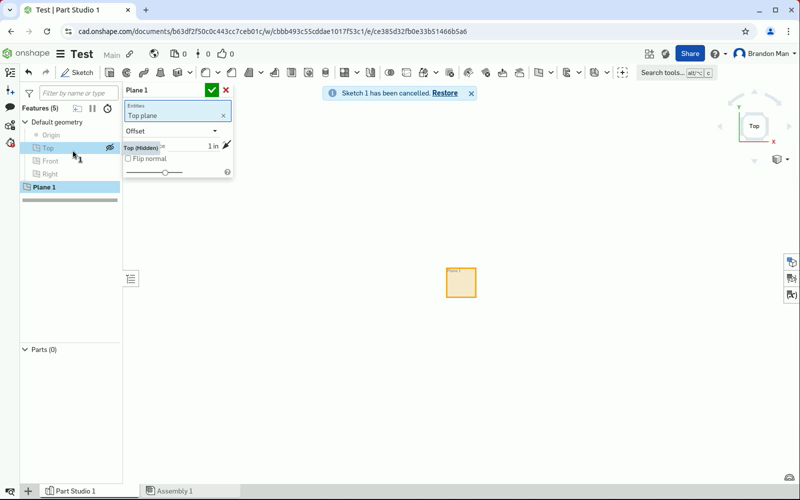
key(tab, 2)
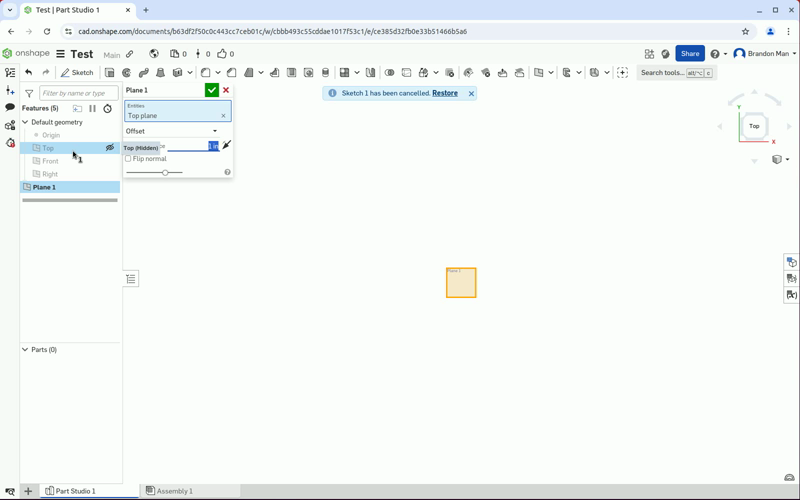
text(14.697)
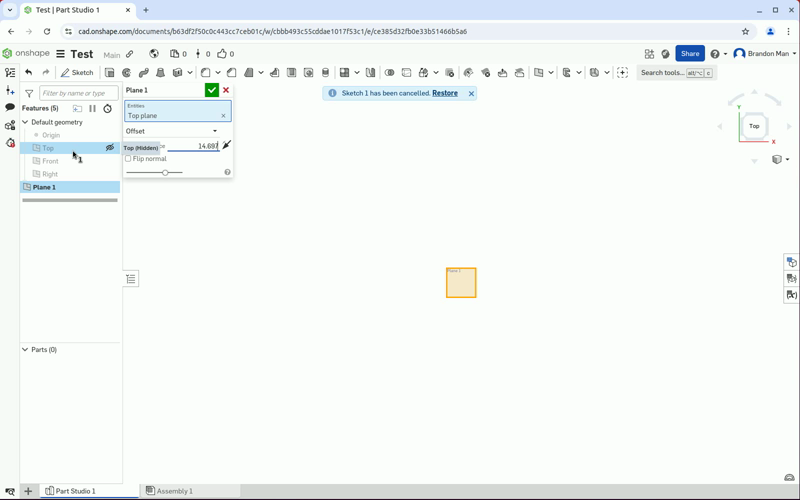
key(enter, 2)
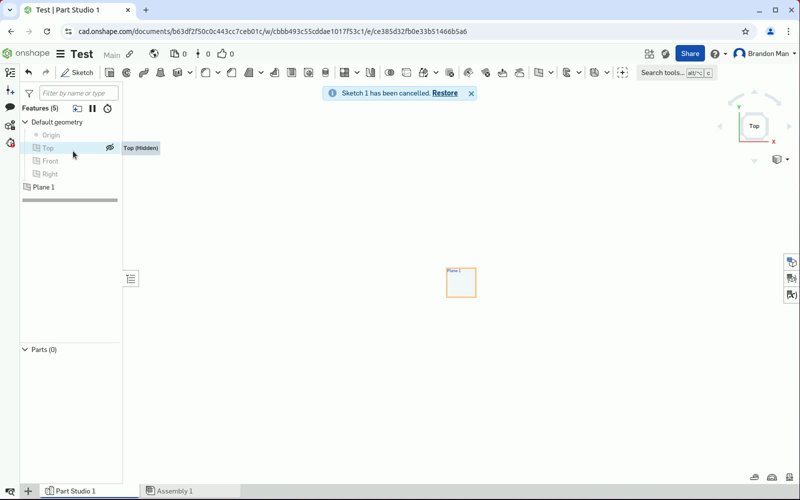
key(shift+s)
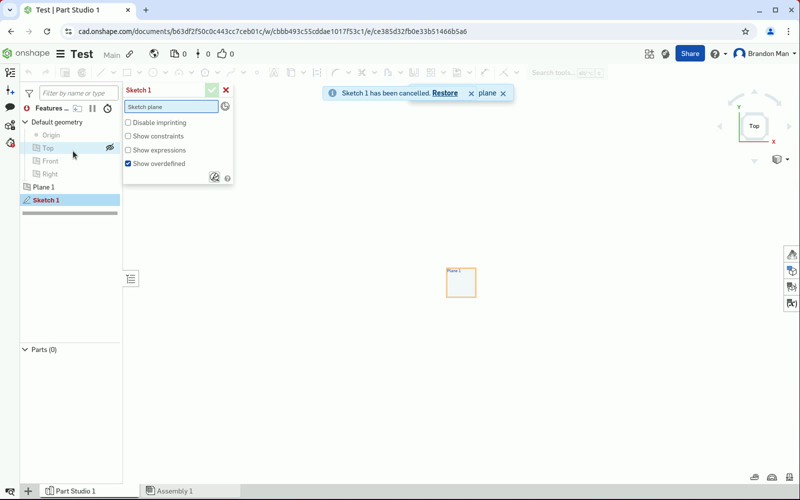
mouse_move(73, 189)
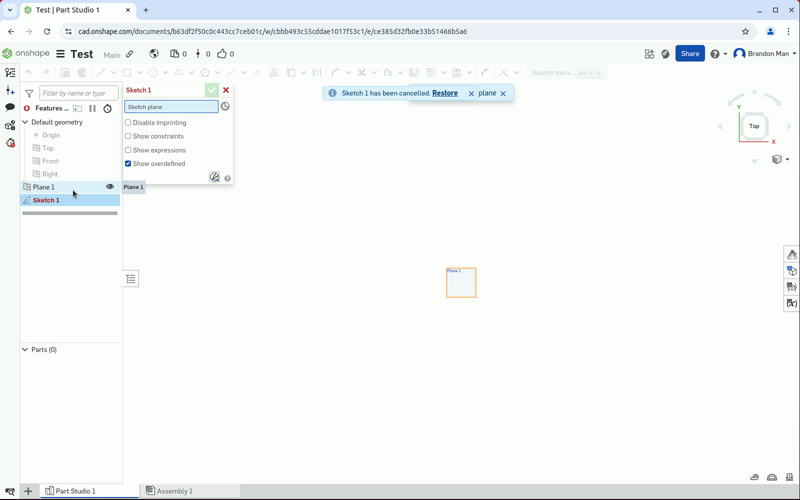
click(73, 189)
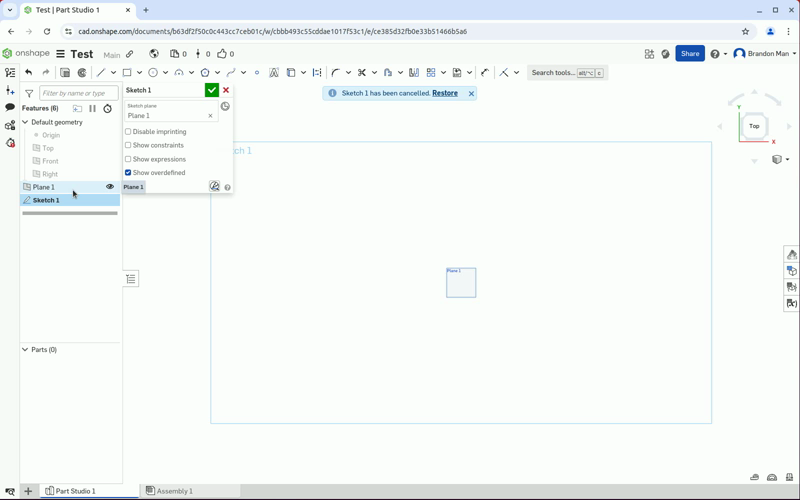
mouse_move(73, 352)
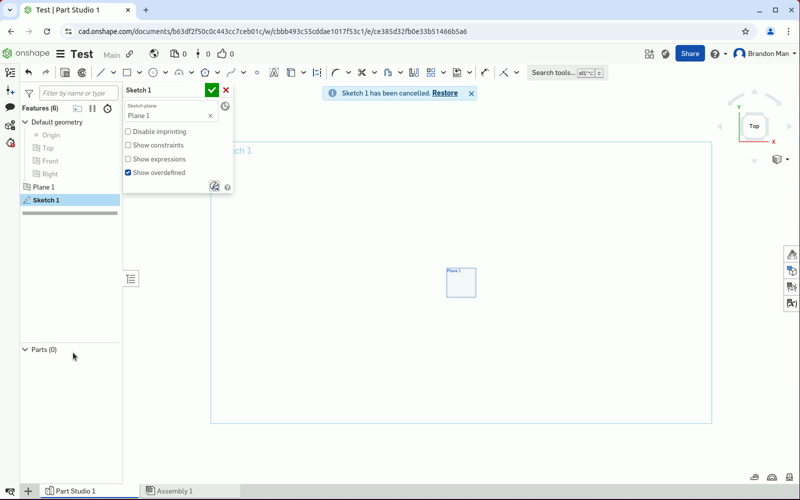
key(y)
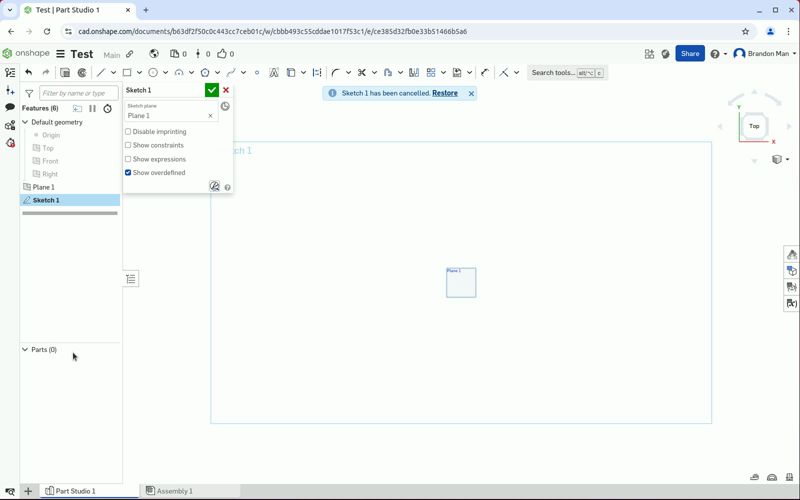
key(l)
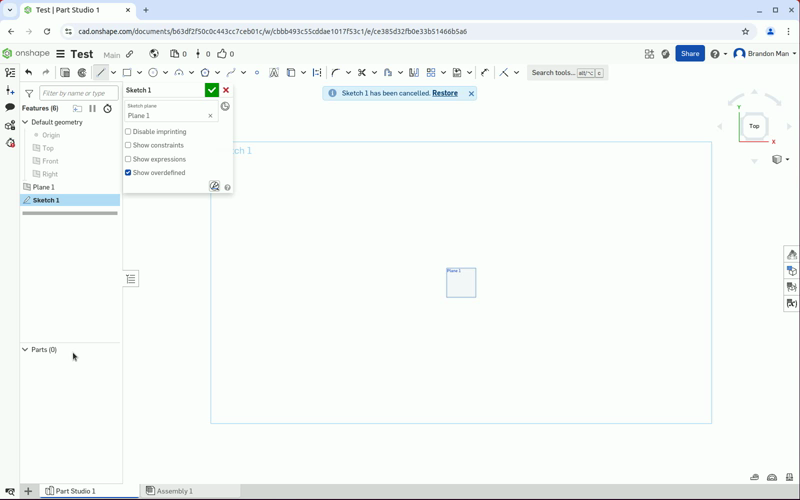
key_down(shift)
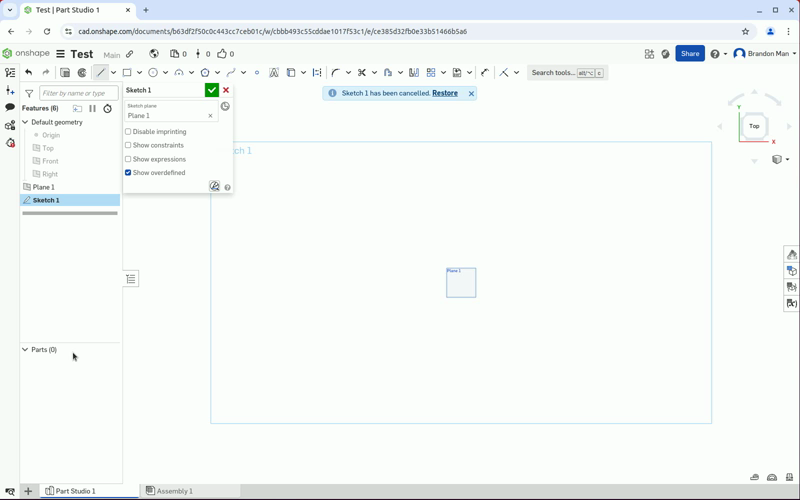
mouse_move(569, 322)
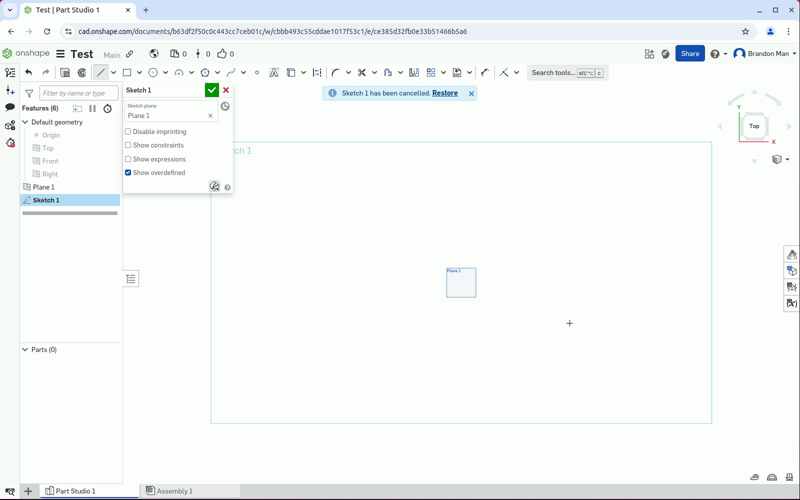
click(569, 322)
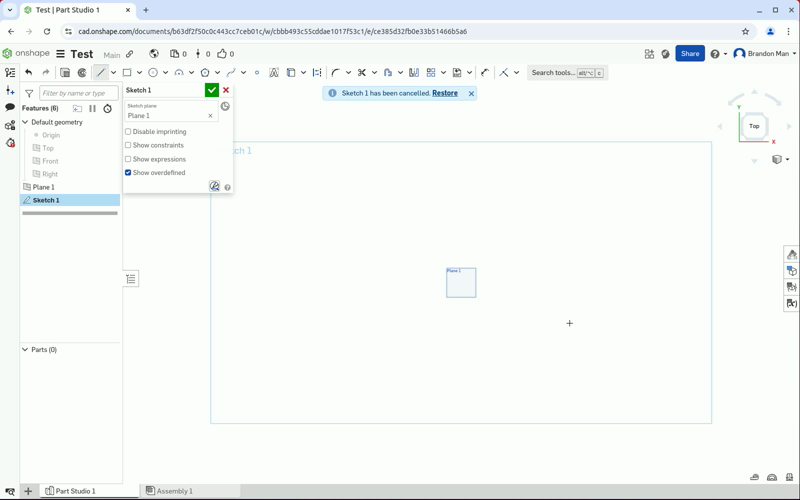
key_up(shift)
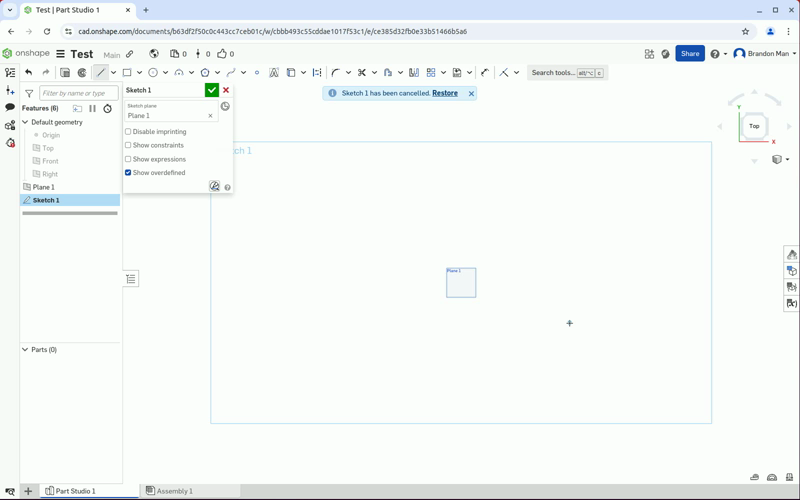
key_down(shift)
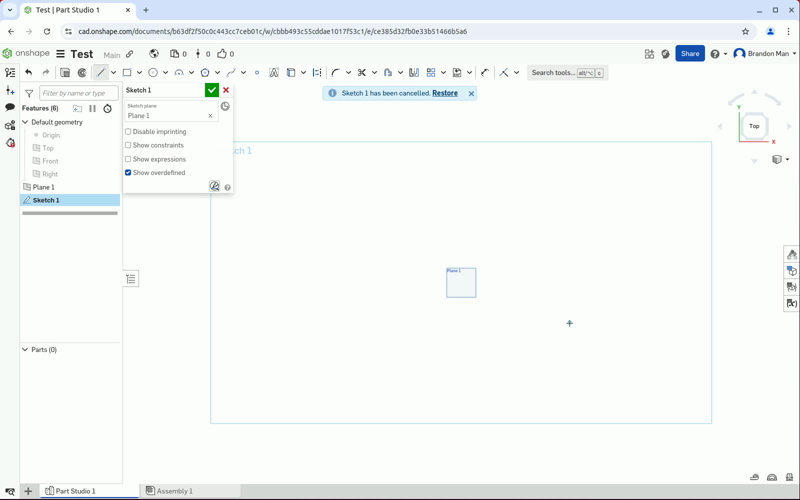
mouse_move(589, 322)
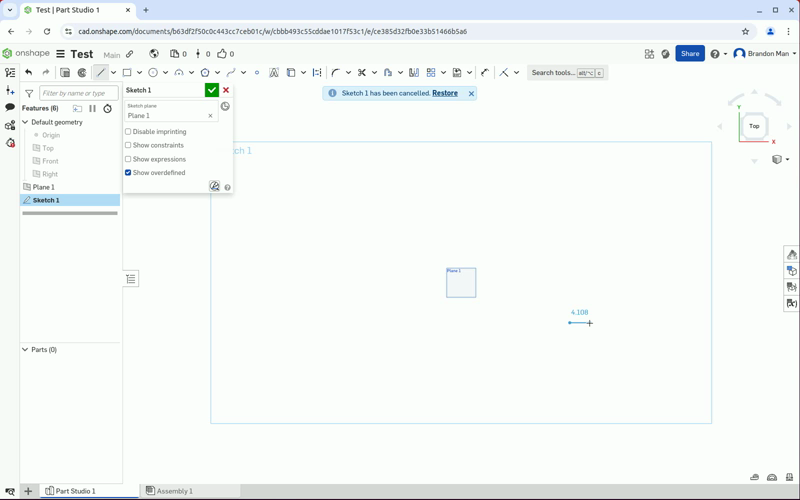
mouse_move(573, 326)
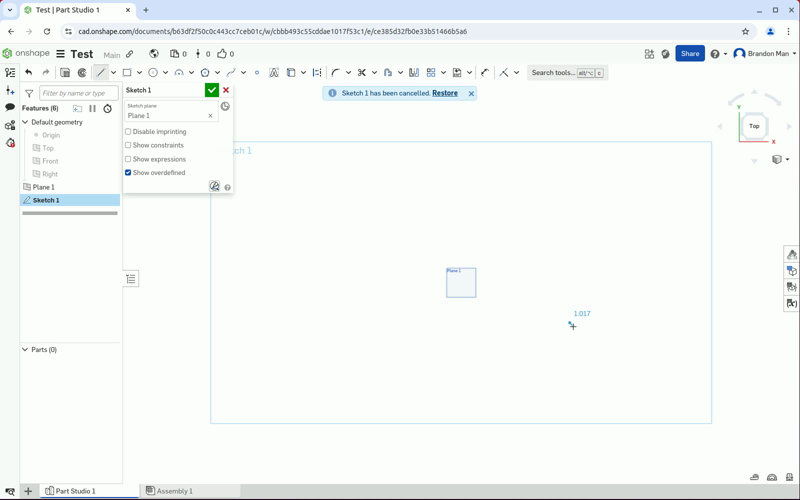
scroll(6)
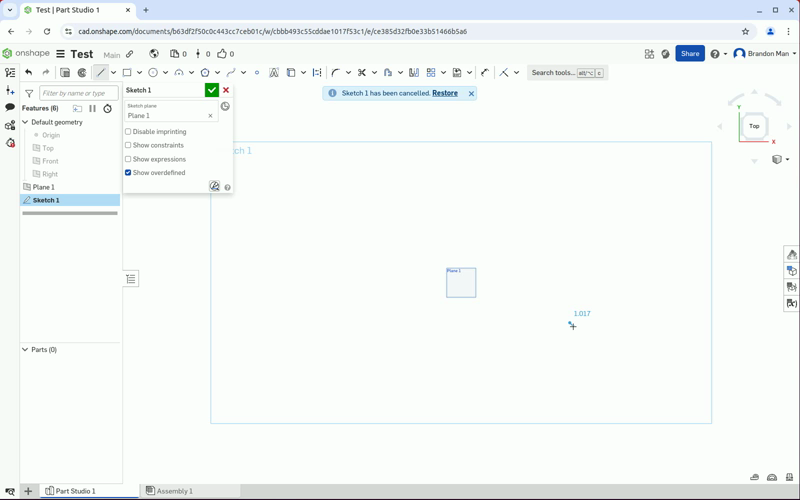
scroll(6)
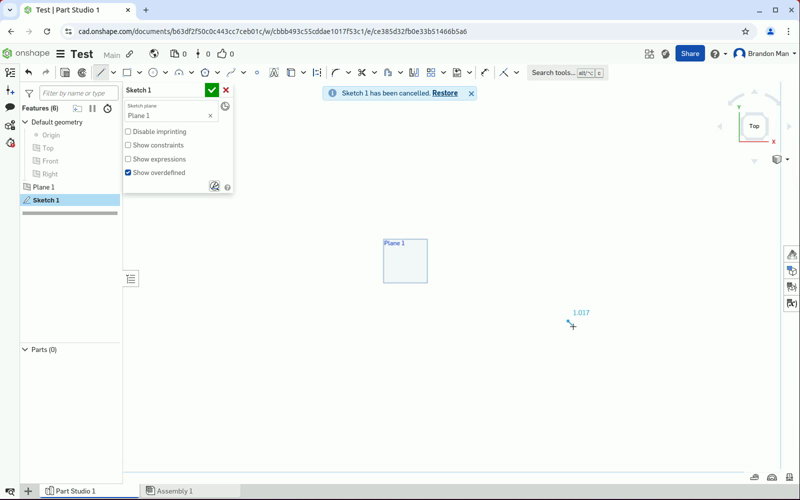
scroll(6)
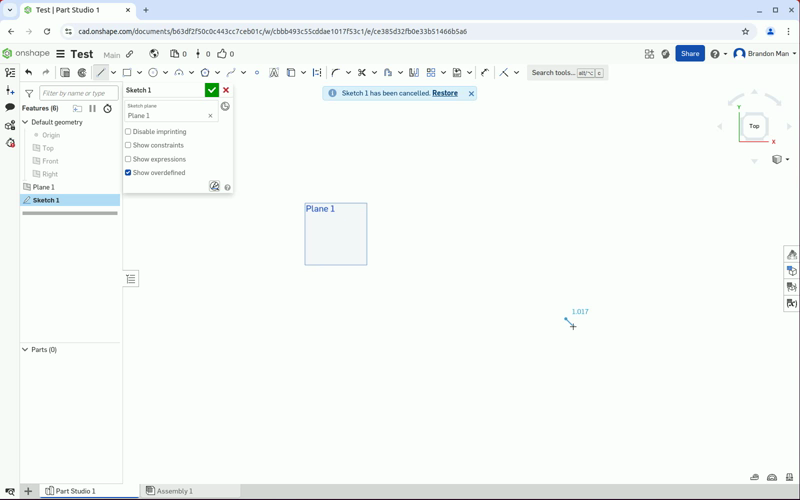
scroll(6)
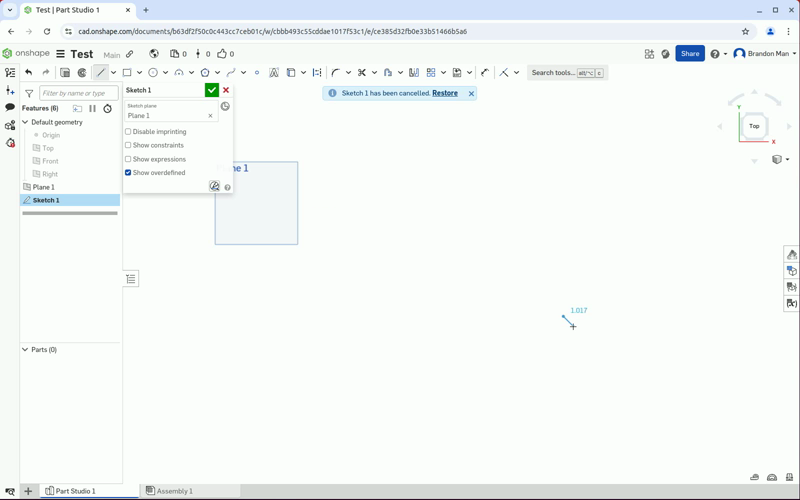
scroll(6)
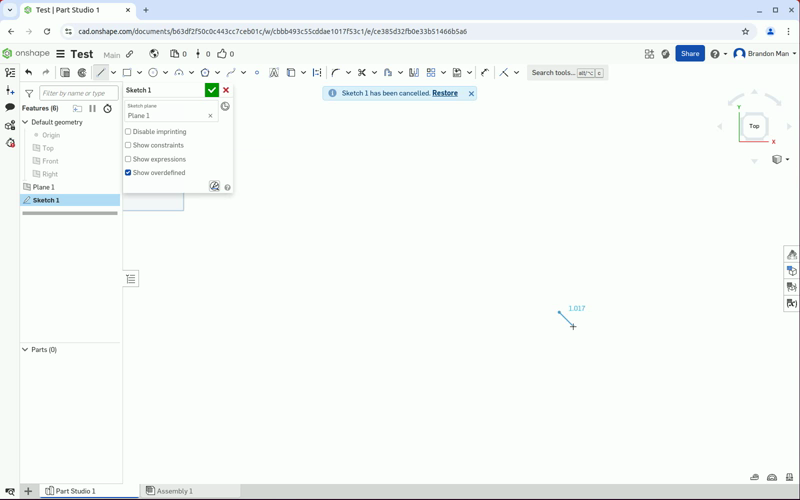
scroll(6)
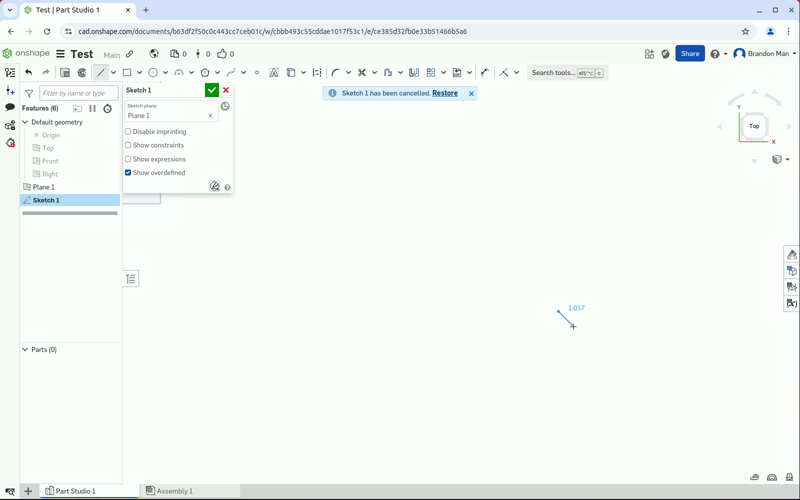
scroll(6)
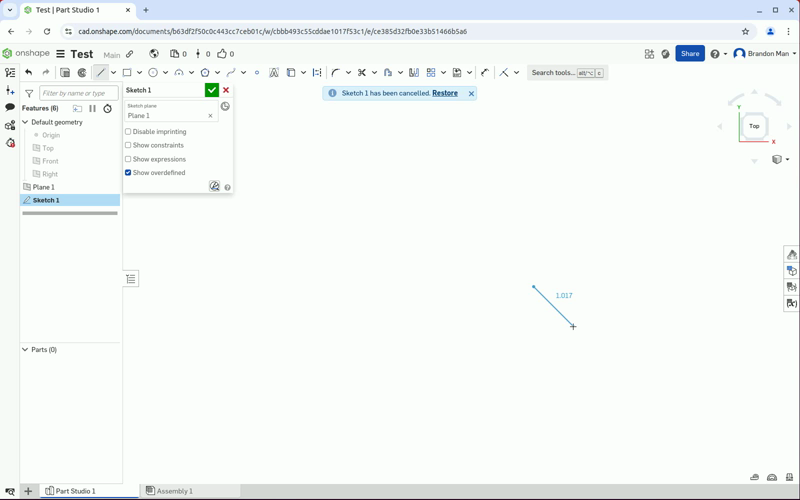
click(573, 326)
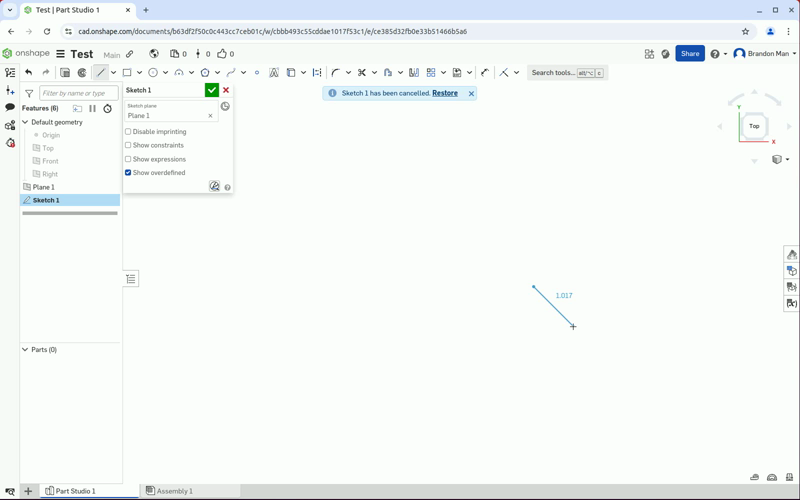
scroll(-6)
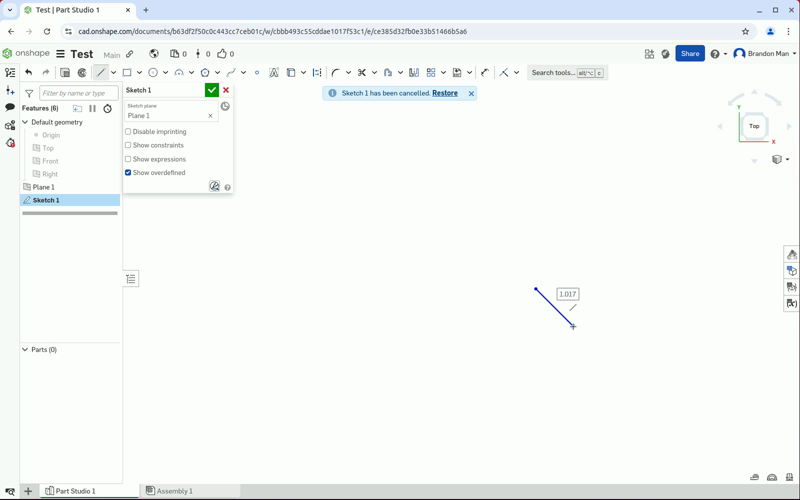
scroll(-6)
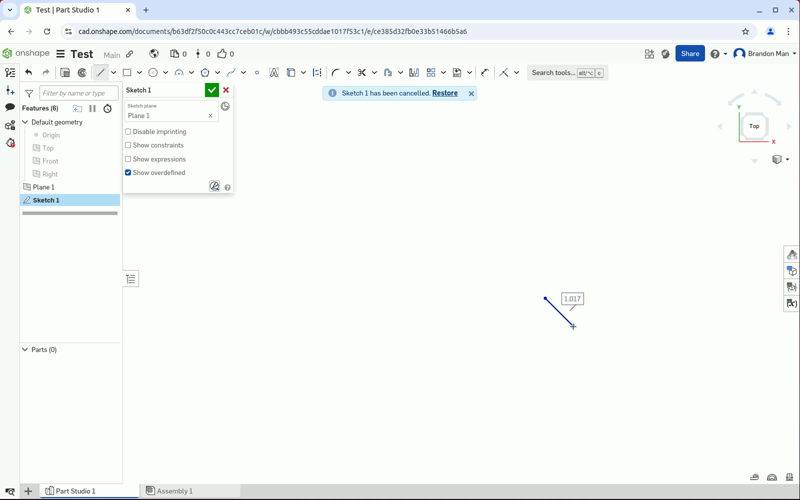
scroll(-6)
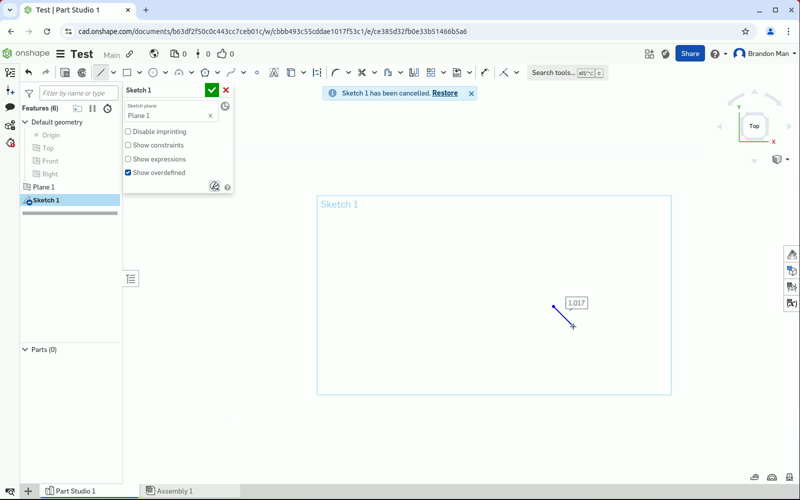
scroll(-6)
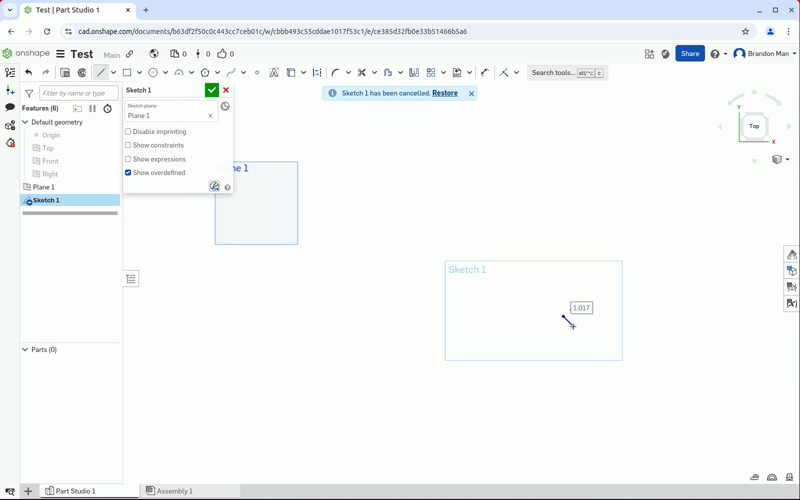
scroll(-6)
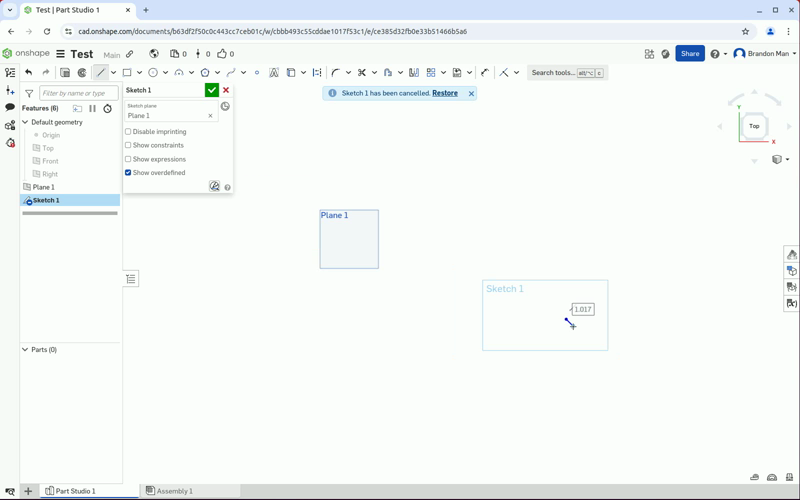
scroll(-6)
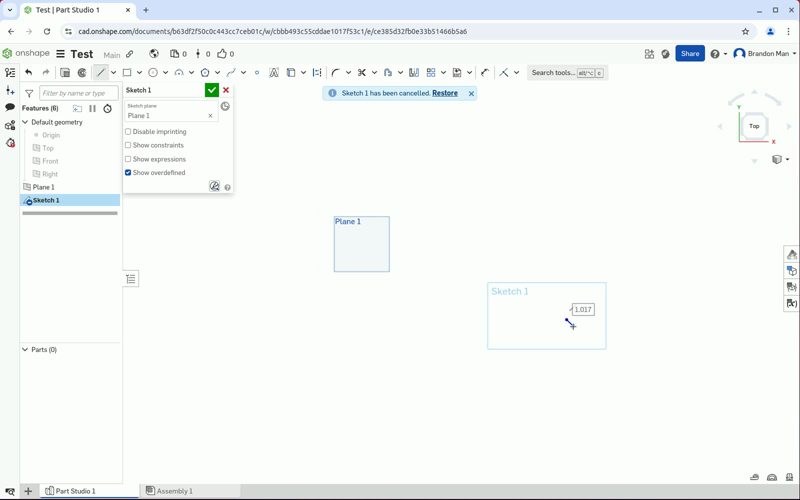
scroll(-6)
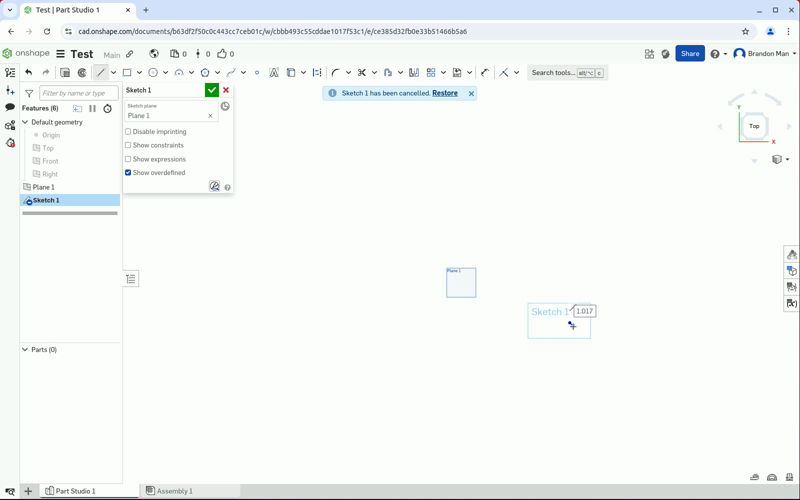
key_up(shift)
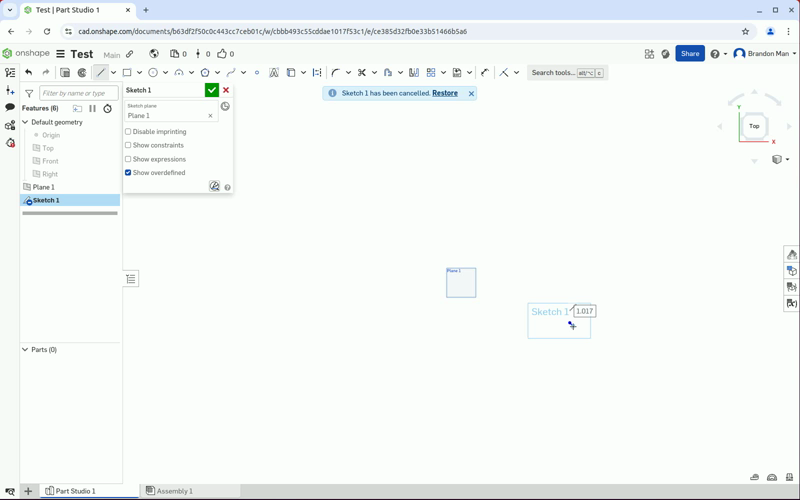
key_down(shift)
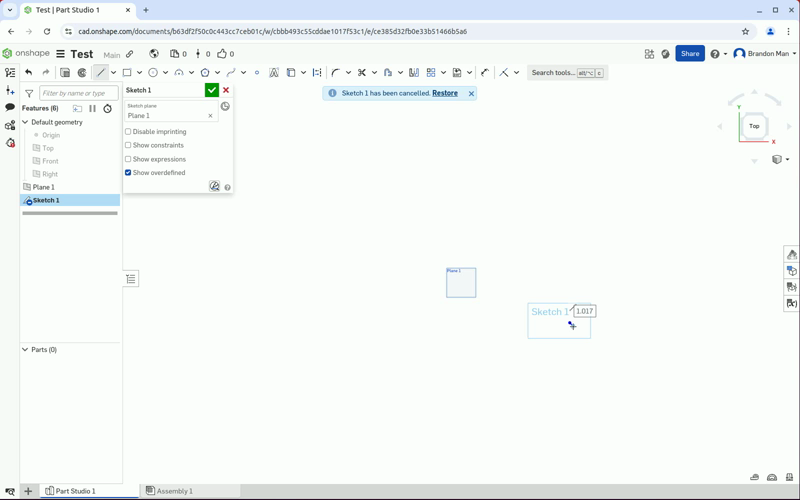
mouse_move(589, 326)
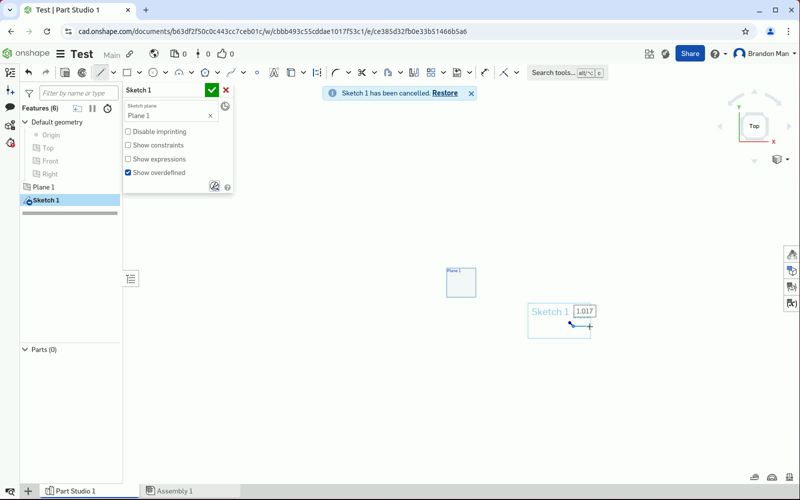
mouse_move(573, 284)
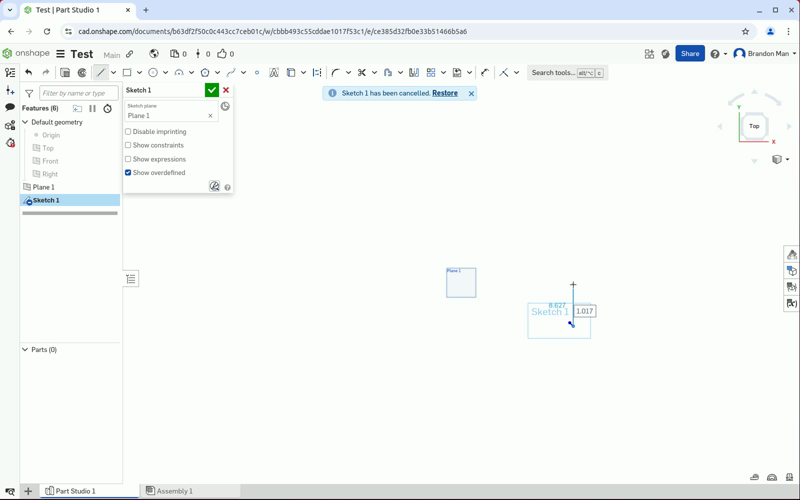
click(573, 284)
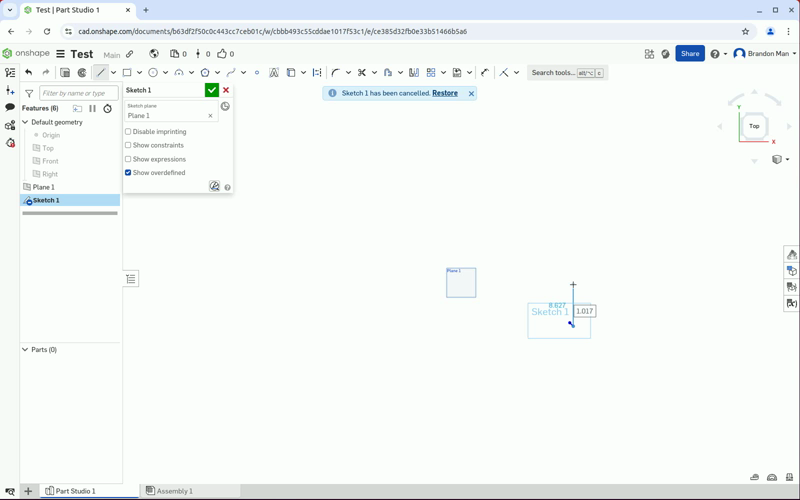
key_up(shift)
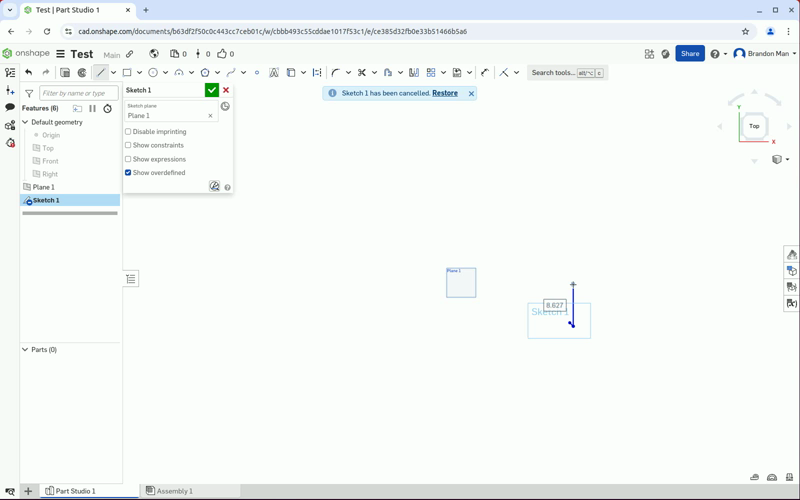
key_down(shift)
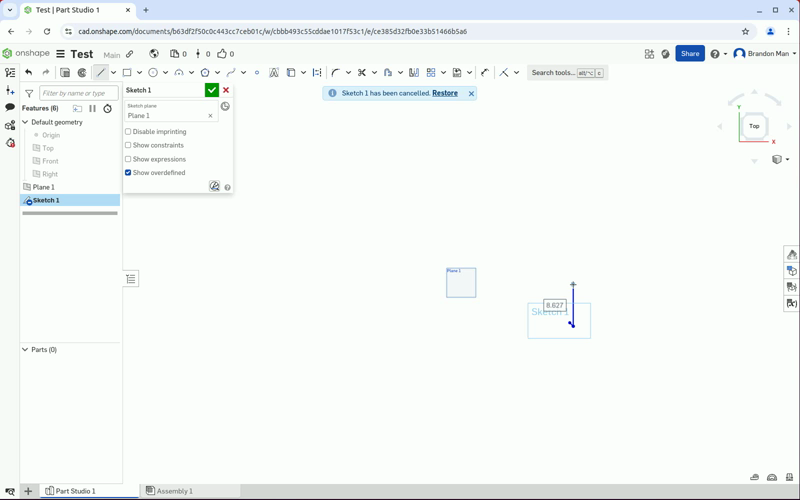
mouse_move(589, 284)
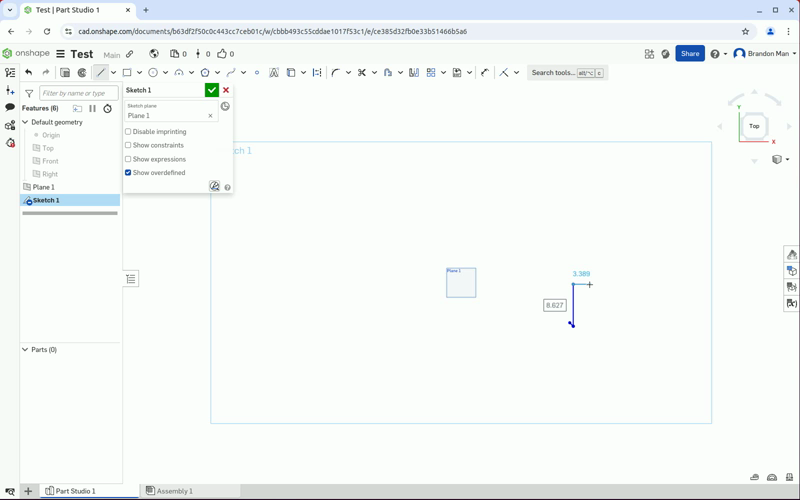
mouse_move(569, 284)
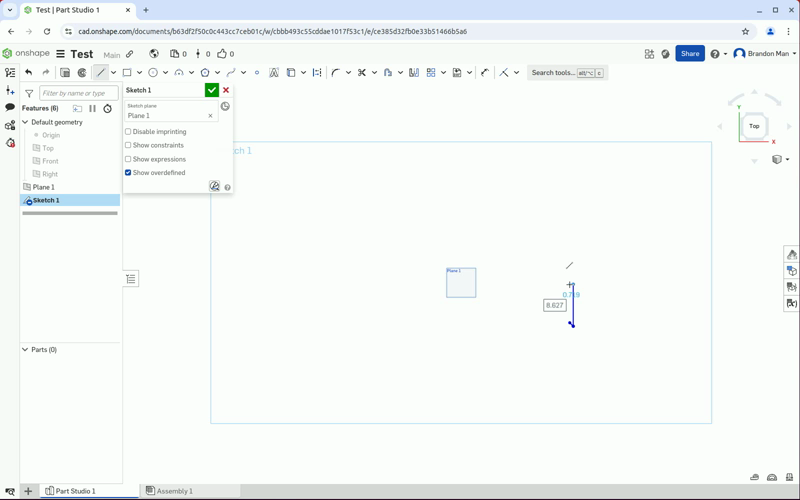
scroll(6)
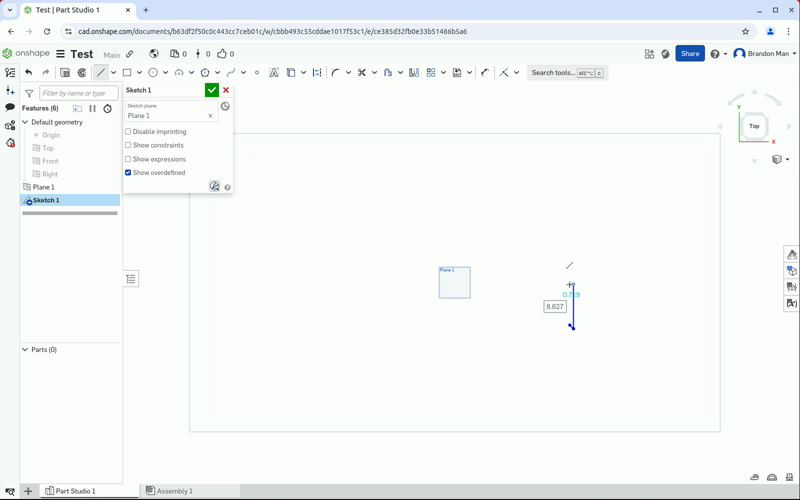
scroll(6)
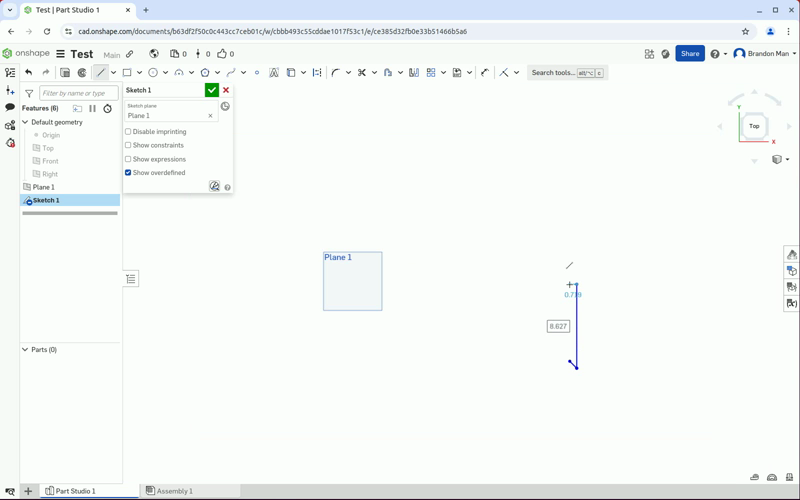
scroll(6)
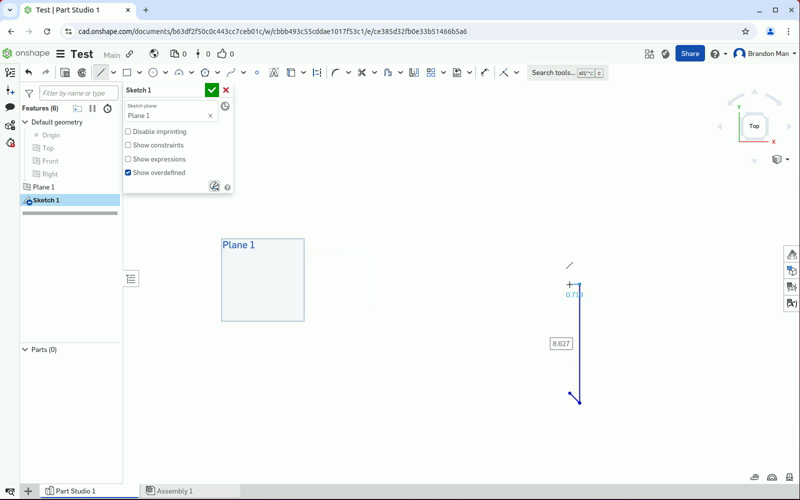
scroll(6)
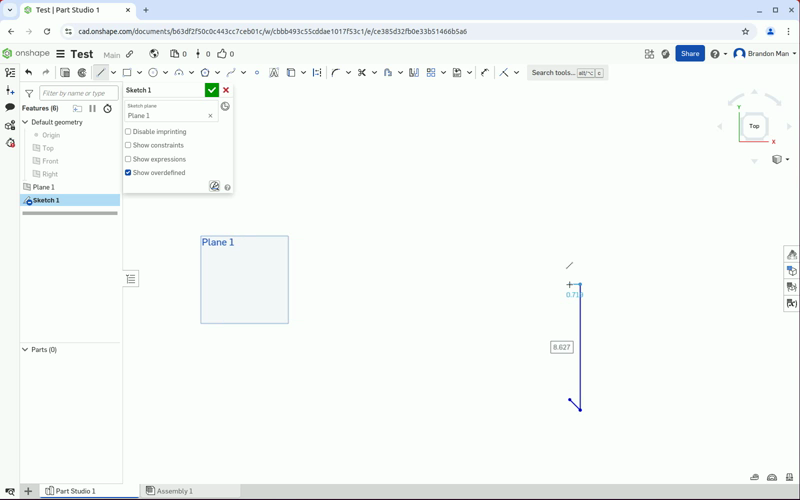
scroll(6)
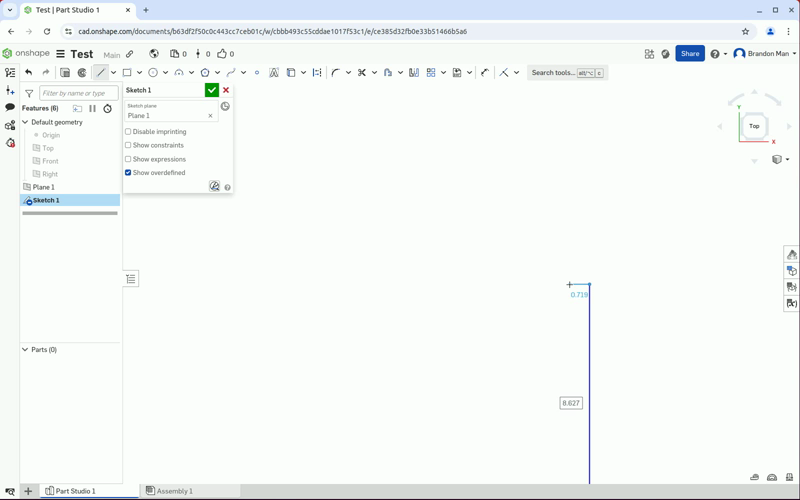
scroll(6)
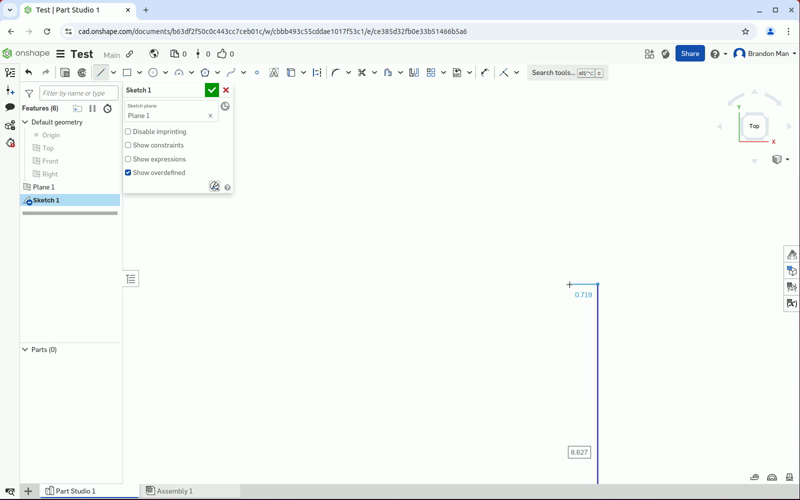
scroll(6)
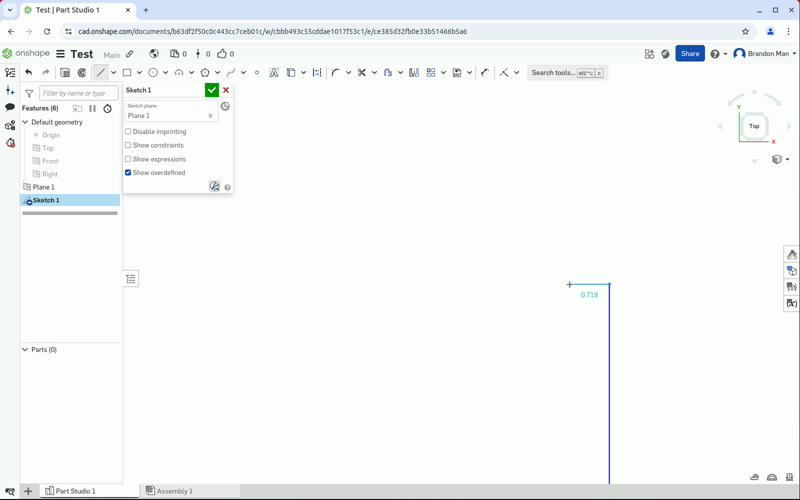
click(569, 284)
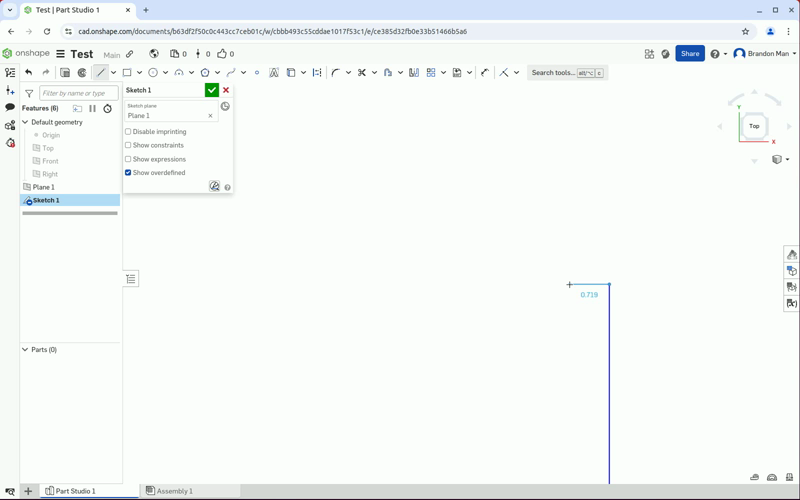
scroll(-6)
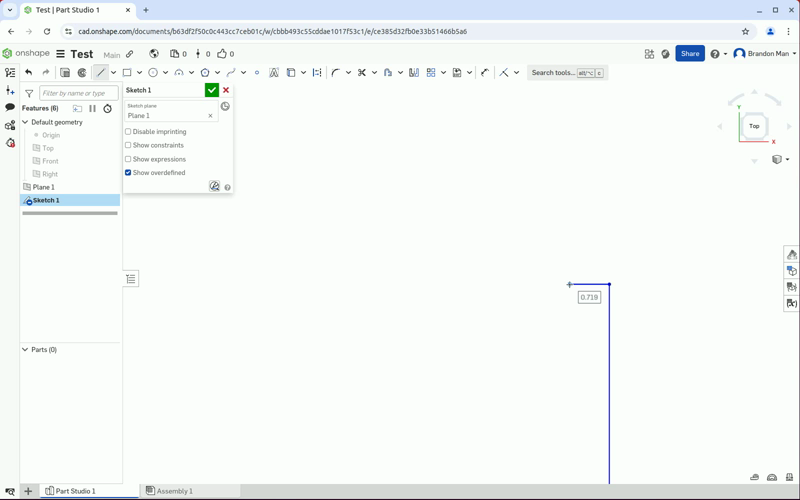
scroll(-6)
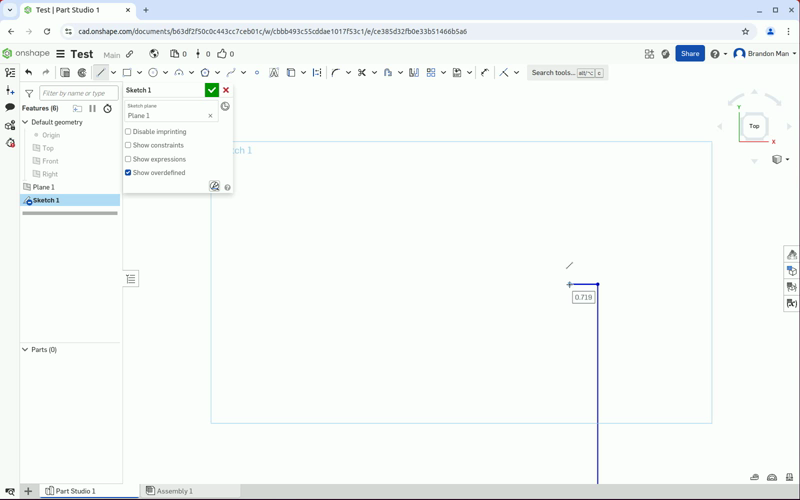
scroll(-6)
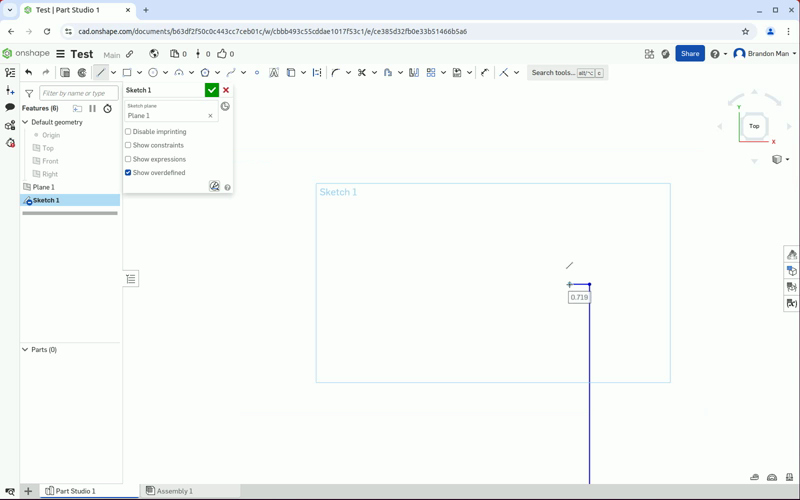
scroll(-6)
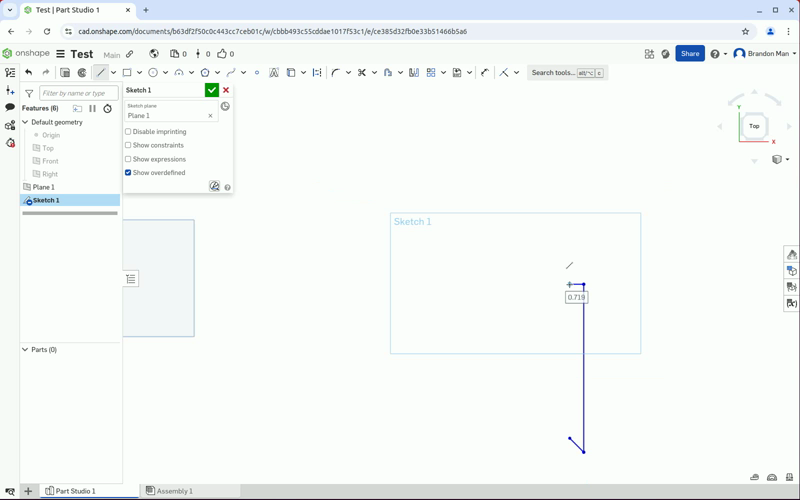
scroll(-6)
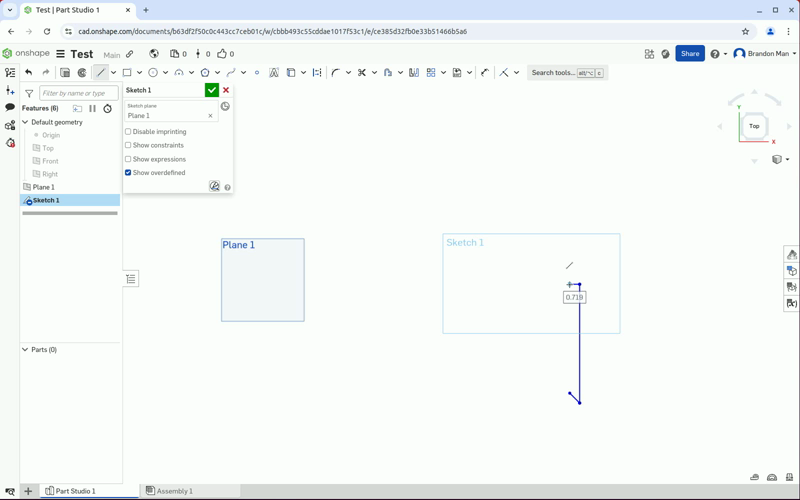
scroll(-6)
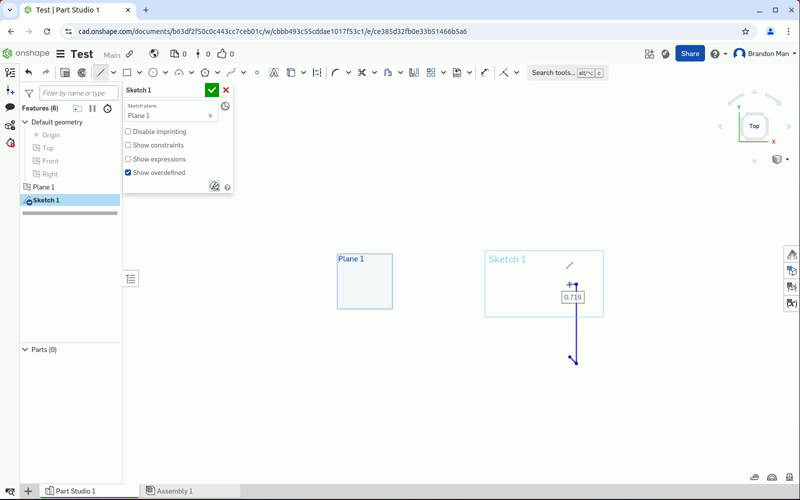
scroll(-6)
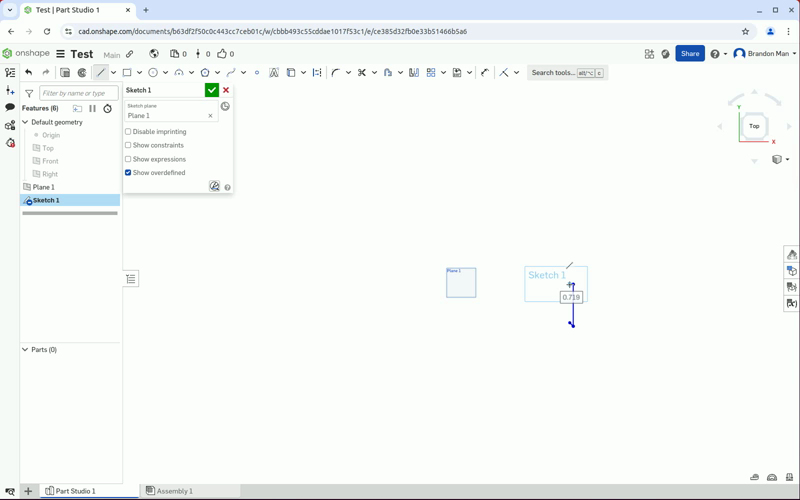
key_up(shift)
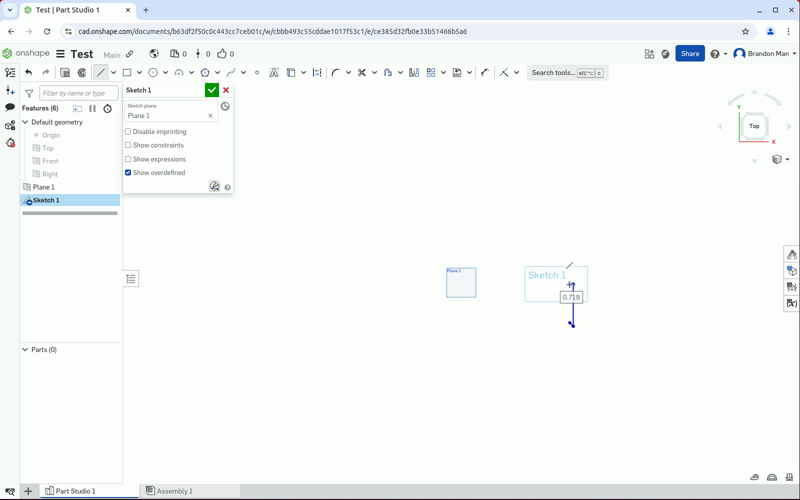
mouse_move(589, 284)
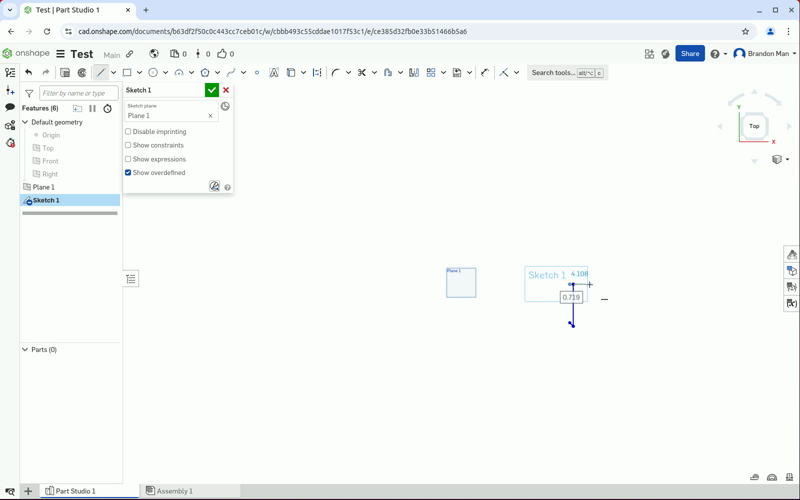
key_down(shift)
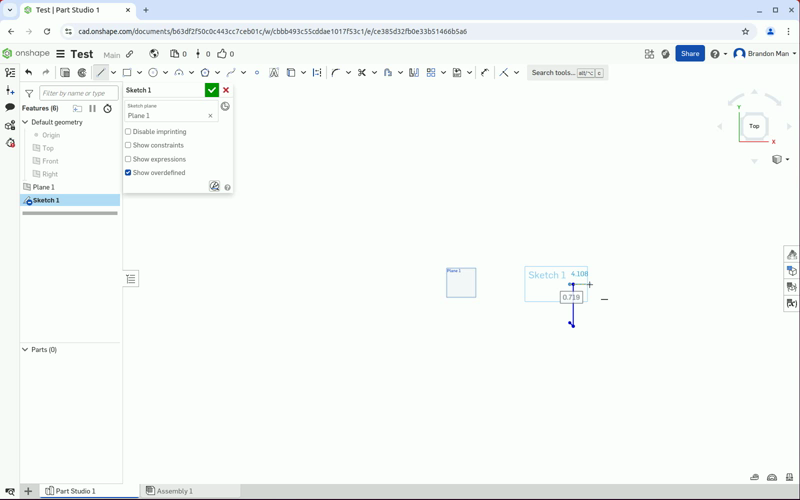
mouse_move(569, 322)
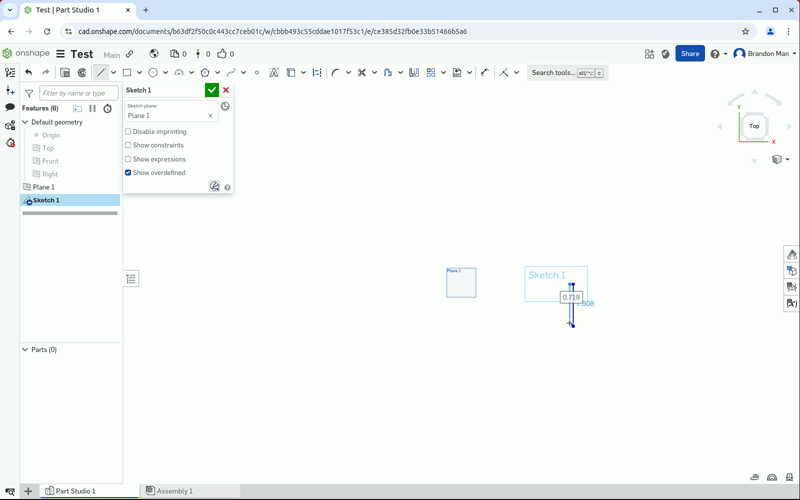
key_up(shift)
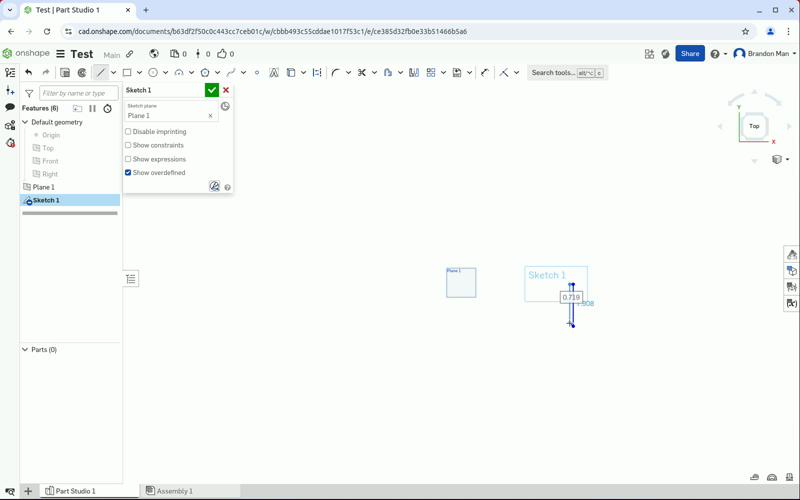
click(569, 322)
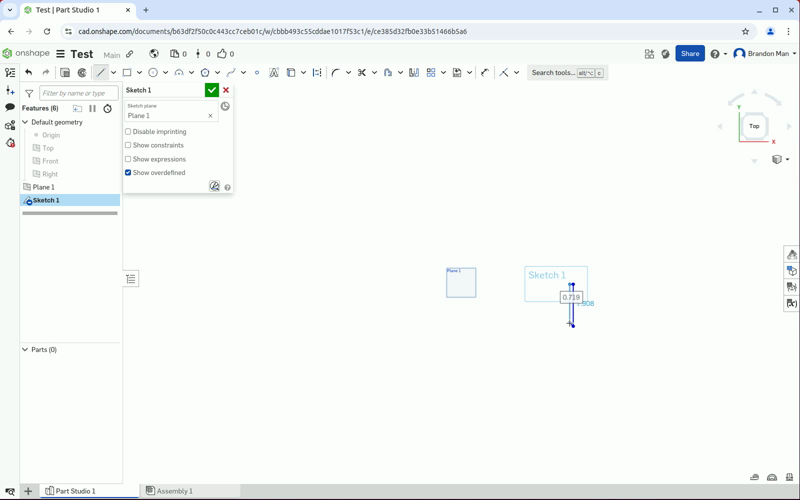
key(esc)
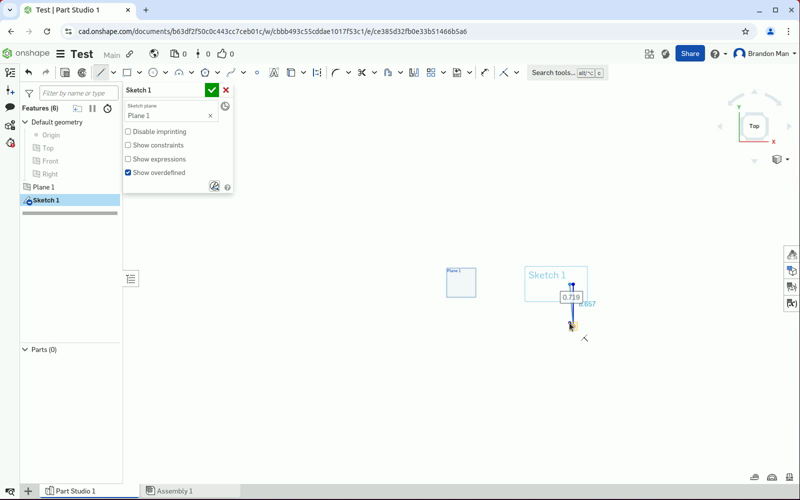
key(l)
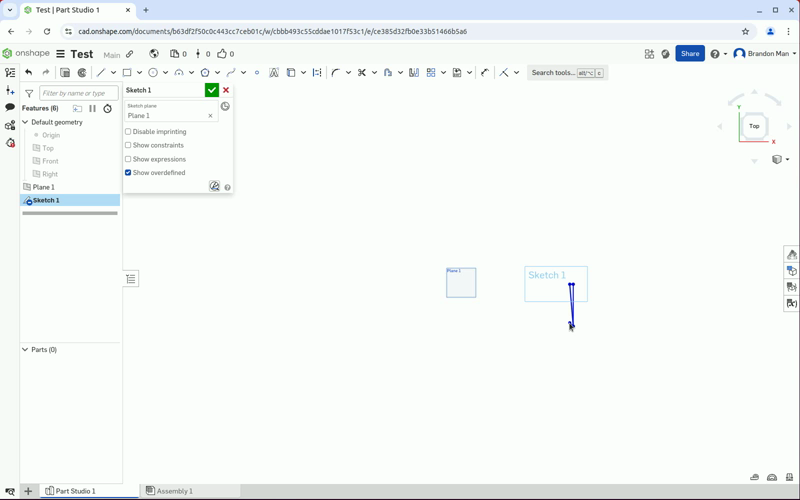
key_down(shift)
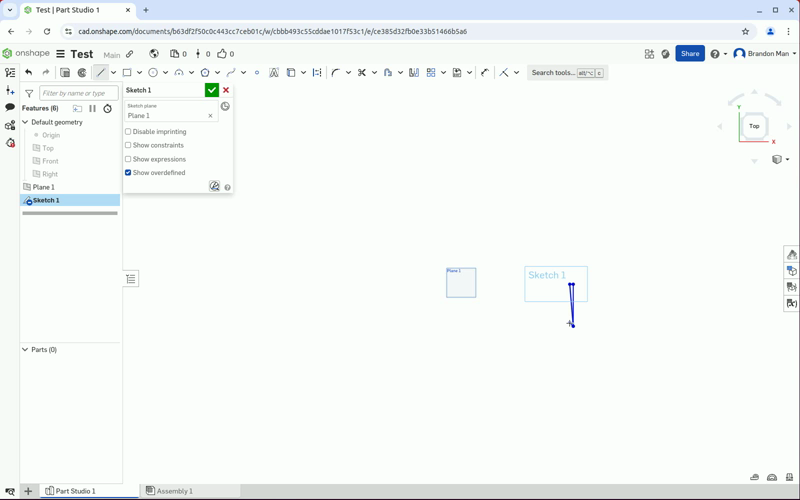
mouse_move(570, 315)
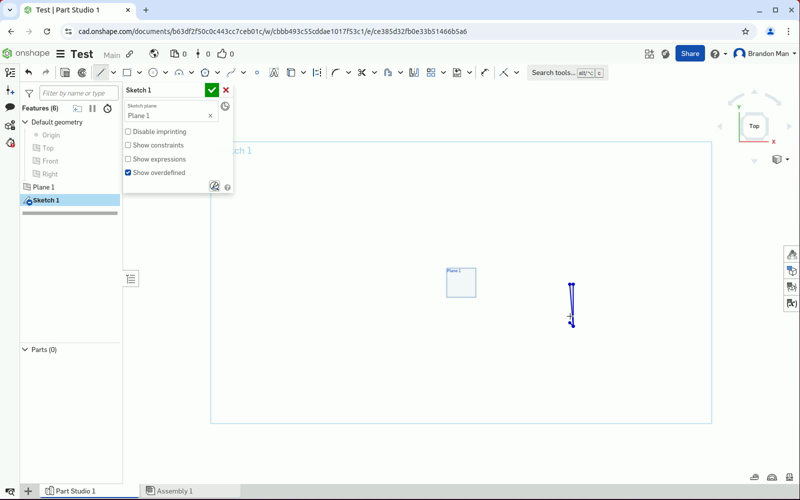
click(570, 315)
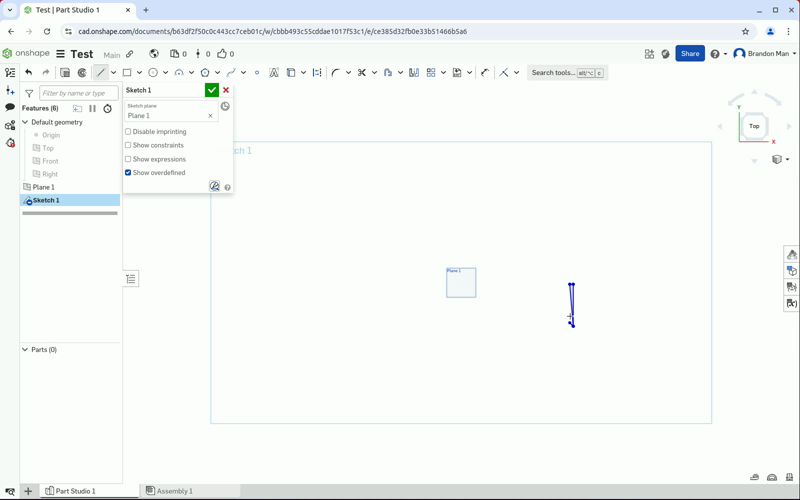
key_up(shift)
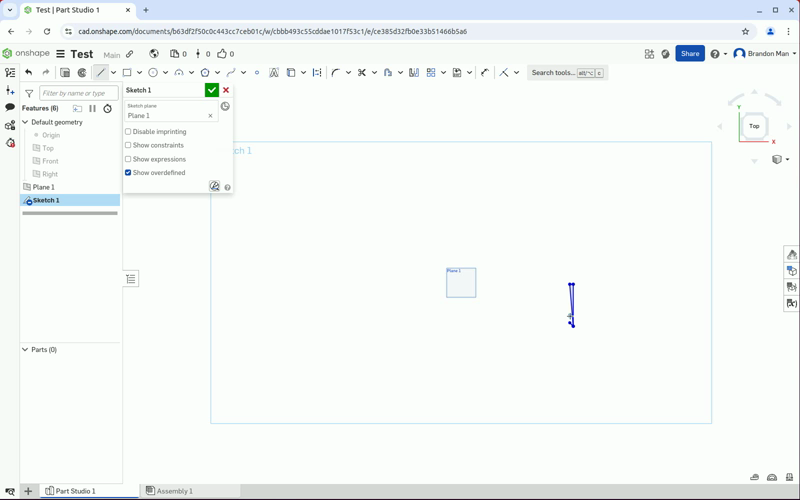
key_down(shift)
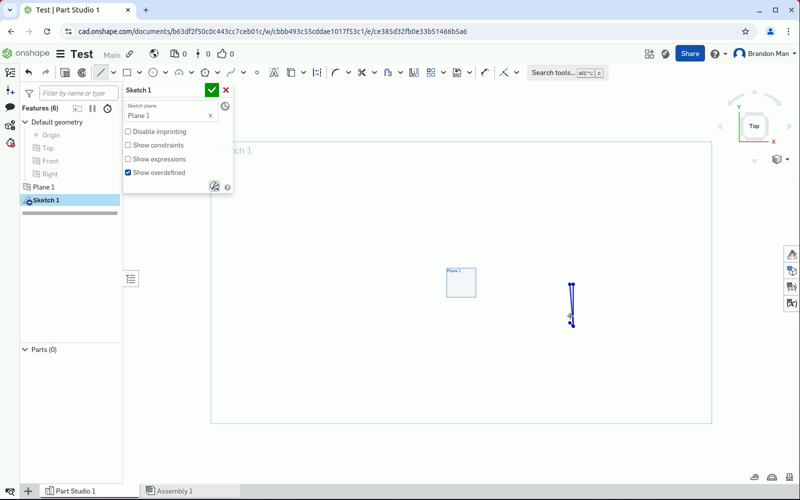
mouse_move(589, 315)
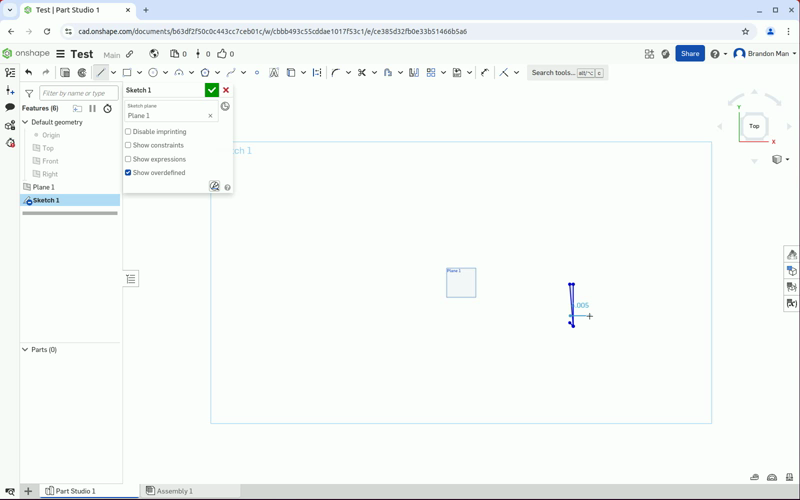
mouse_move(572, 315)
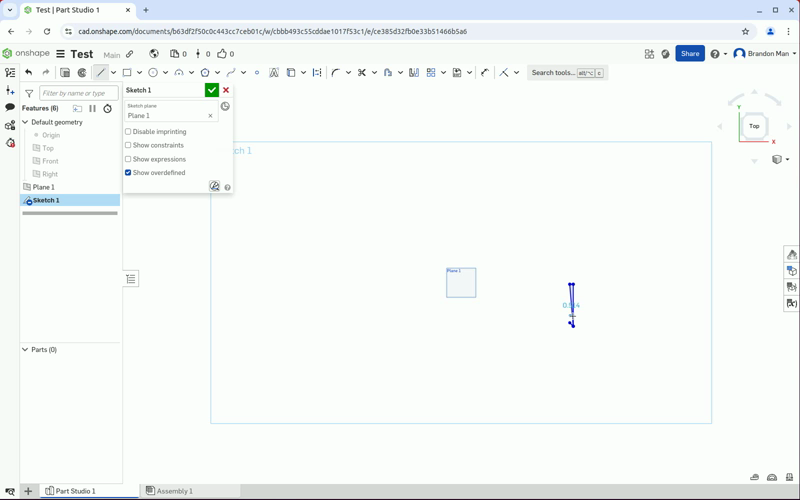
scroll(6)
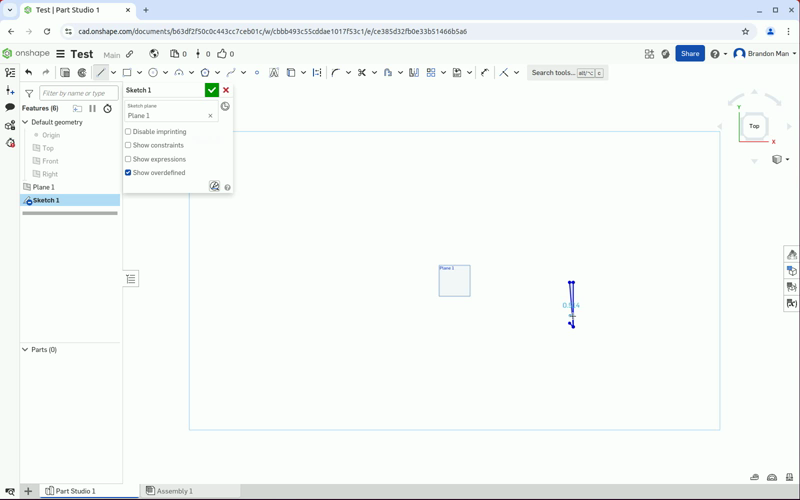
scroll(6)
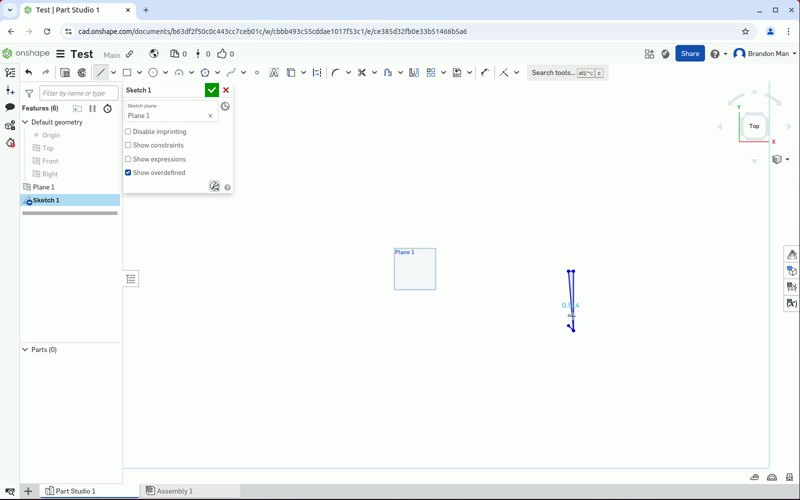
scroll(6)
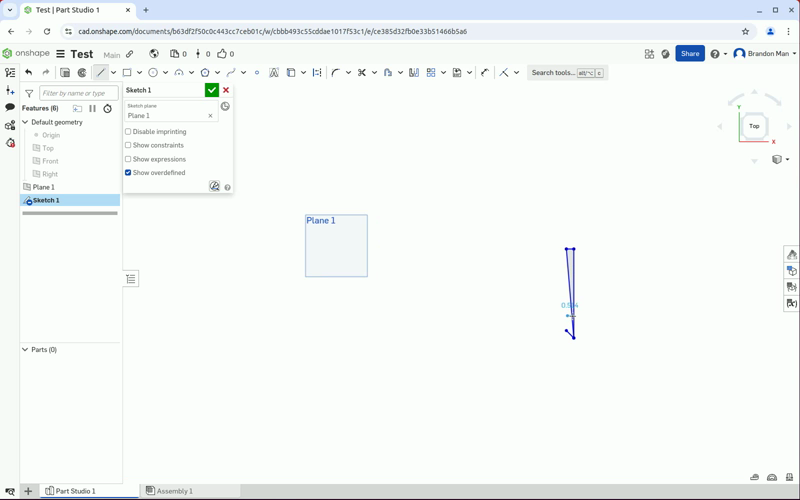
scroll(6)
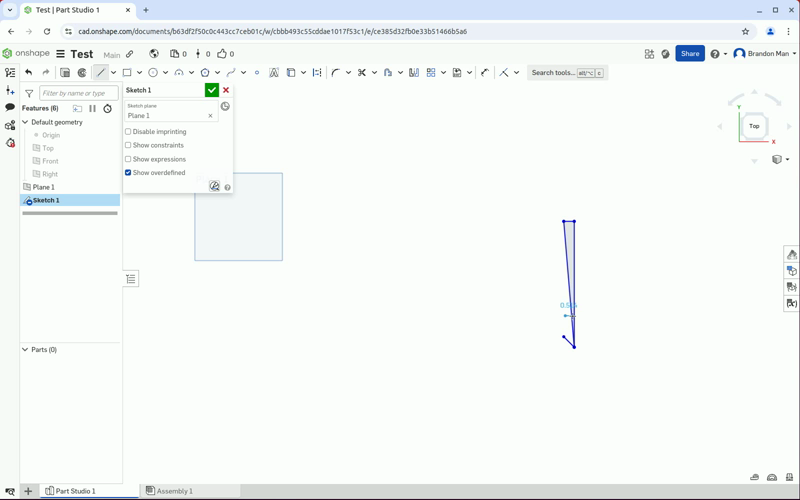
scroll(6)
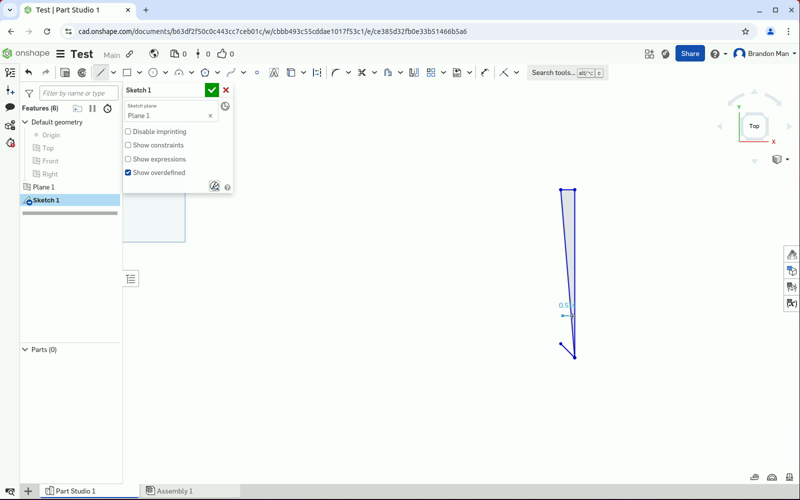
scroll(6)
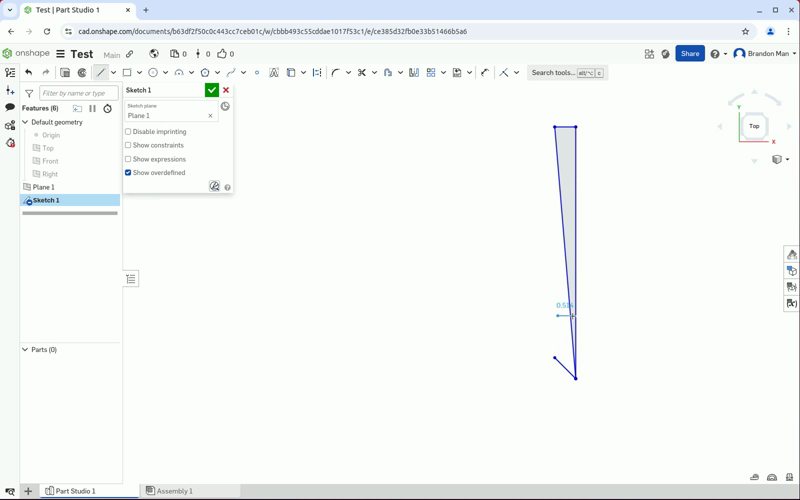
scroll(6)
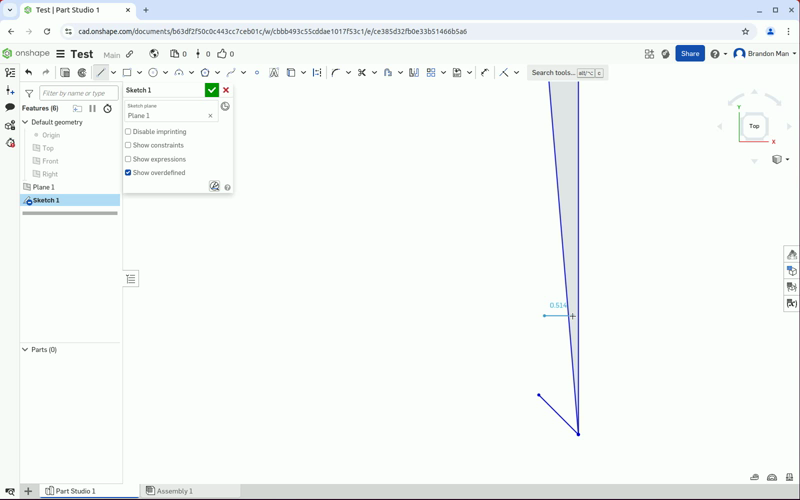
click(572, 315)
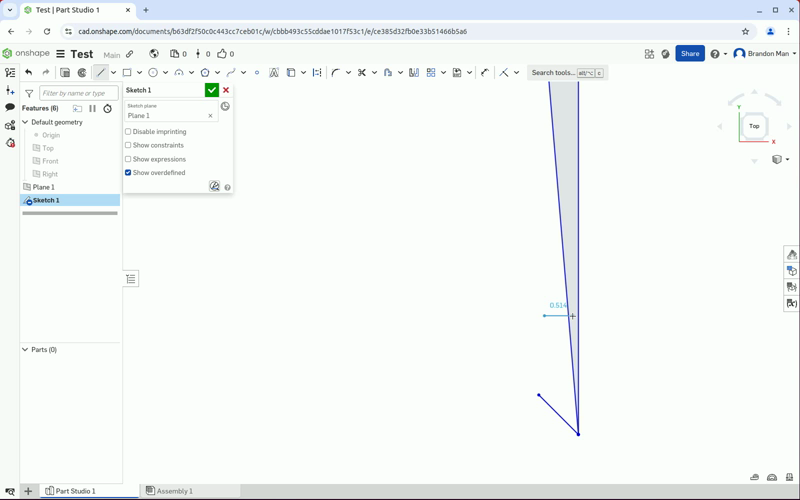
scroll(-6)
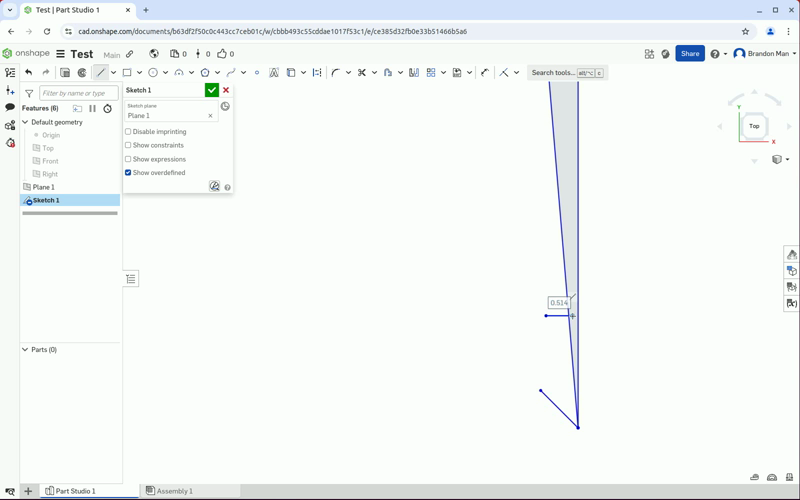
scroll(-6)
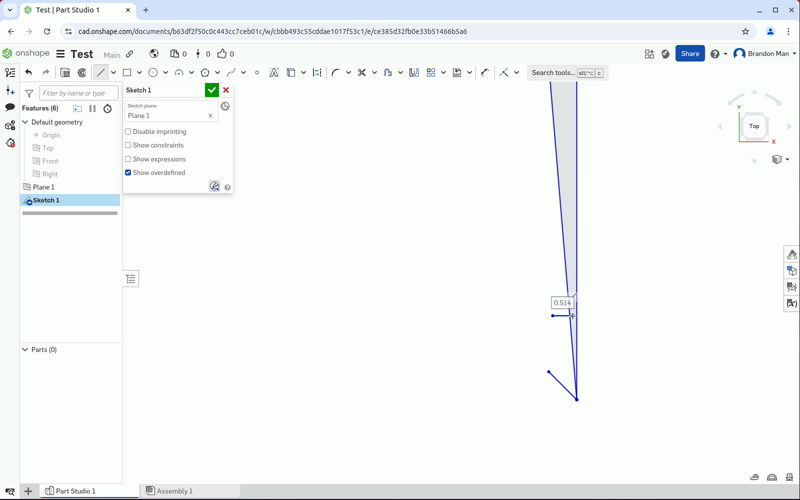
scroll(-6)
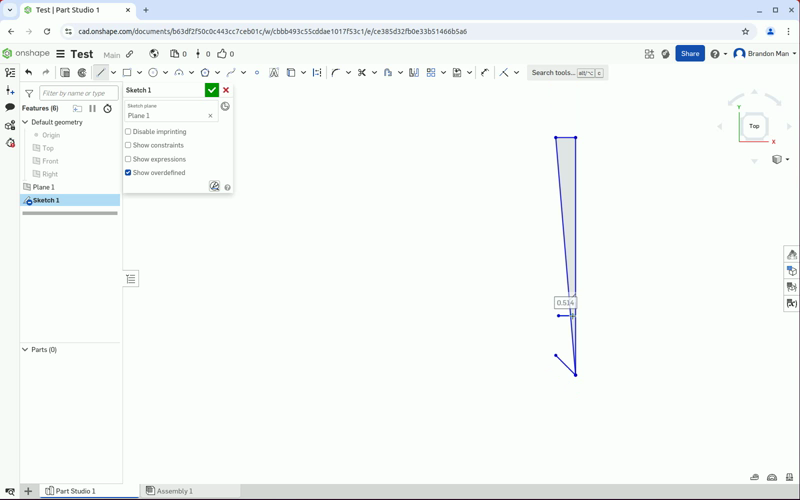
scroll(-6)
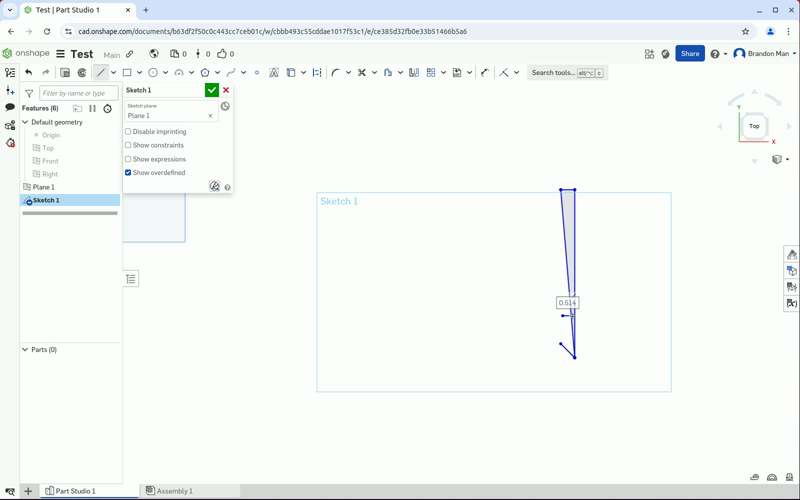
scroll(-6)
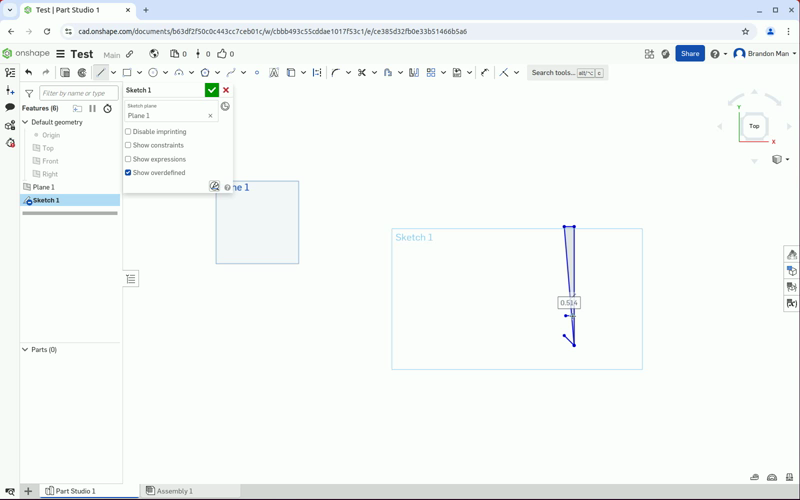
scroll(-6)
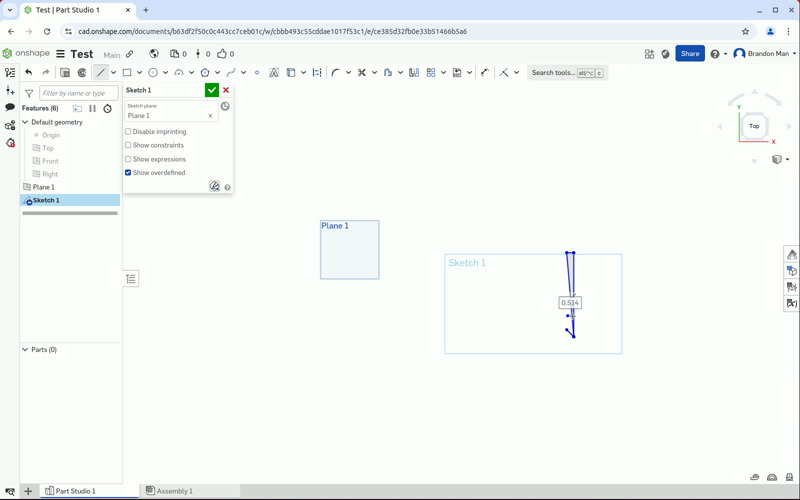
scroll(-6)
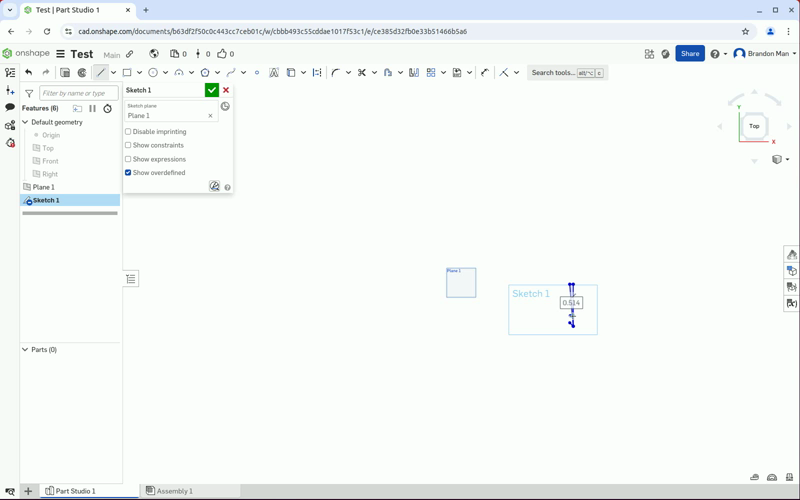
key_up(shift)
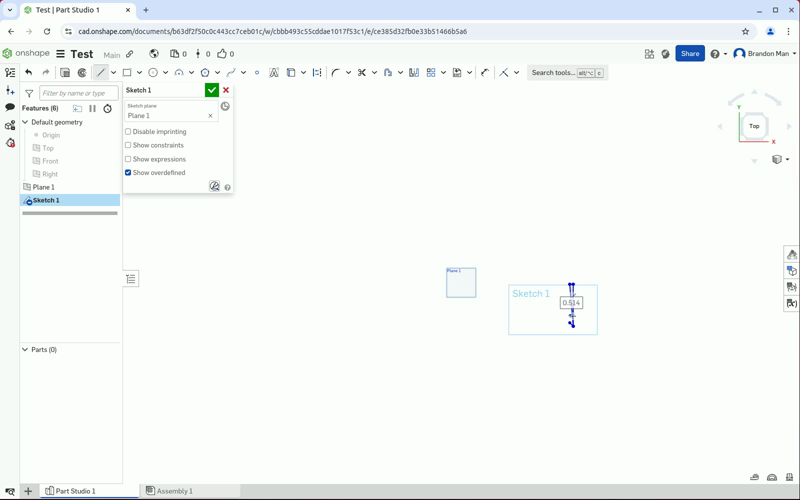
key_down(shift)
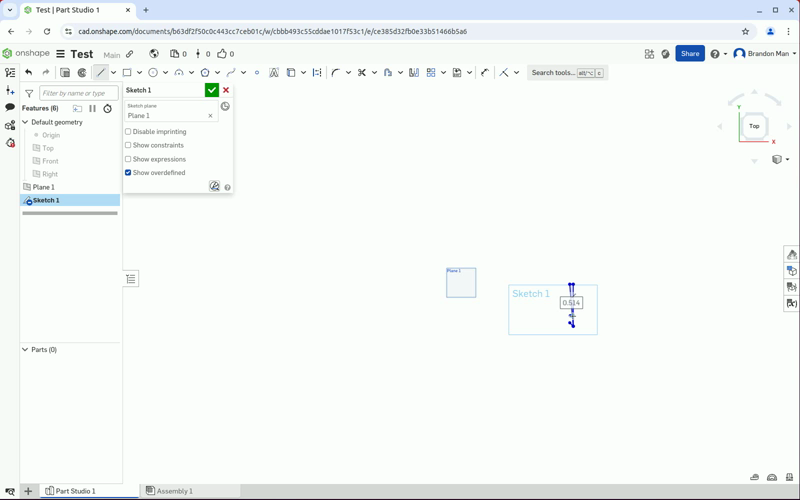
mouse_move(589, 315)
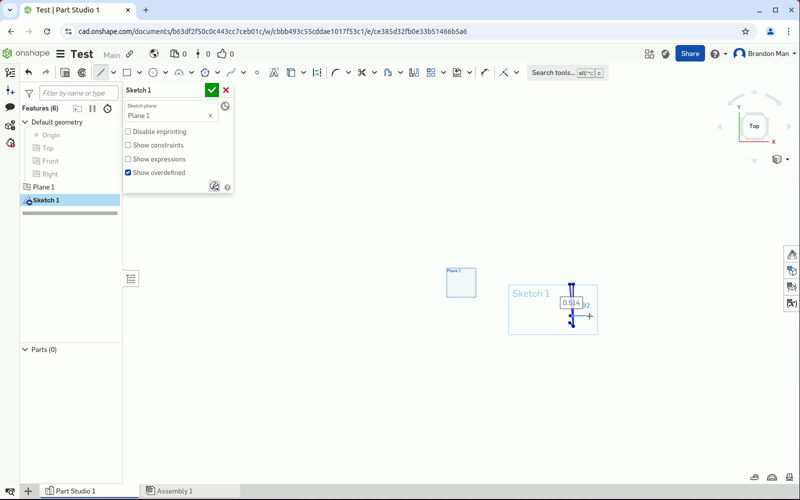
mouse_move(572, 313)
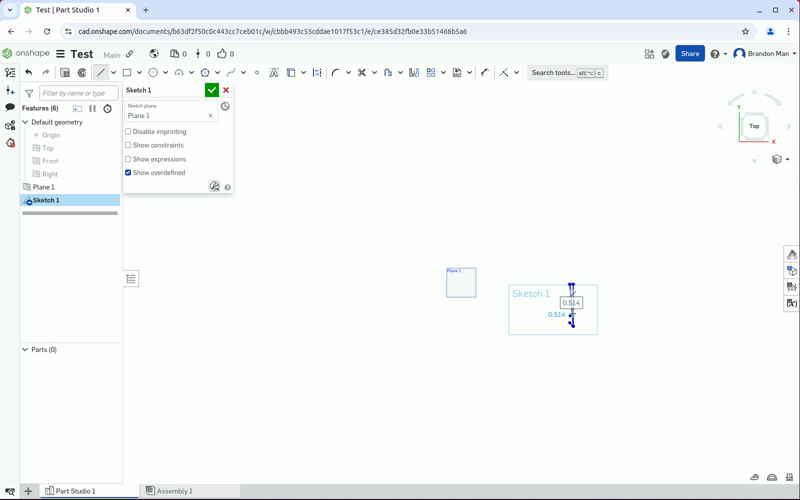
scroll(6)
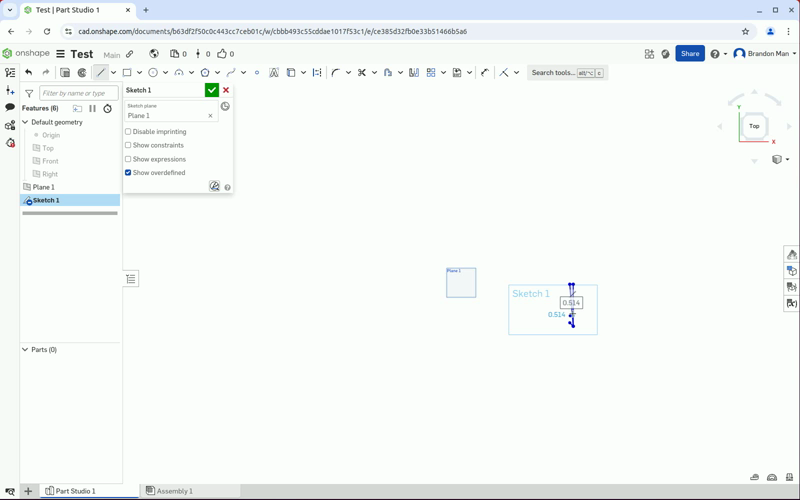
scroll(6)
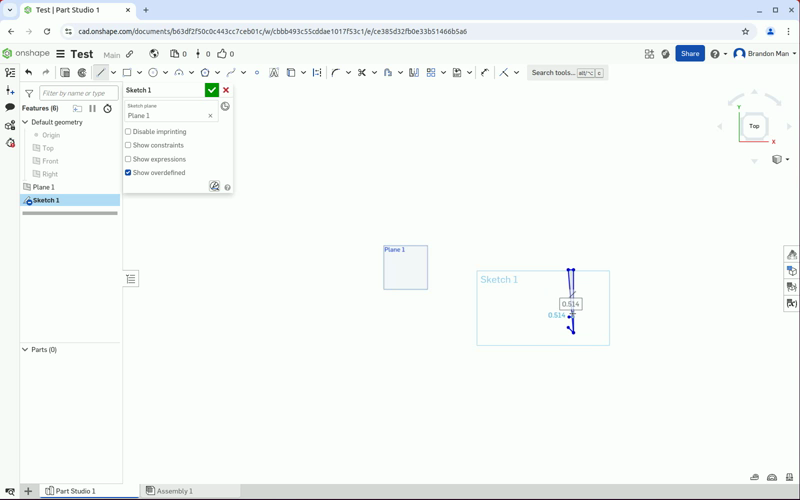
scroll(6)
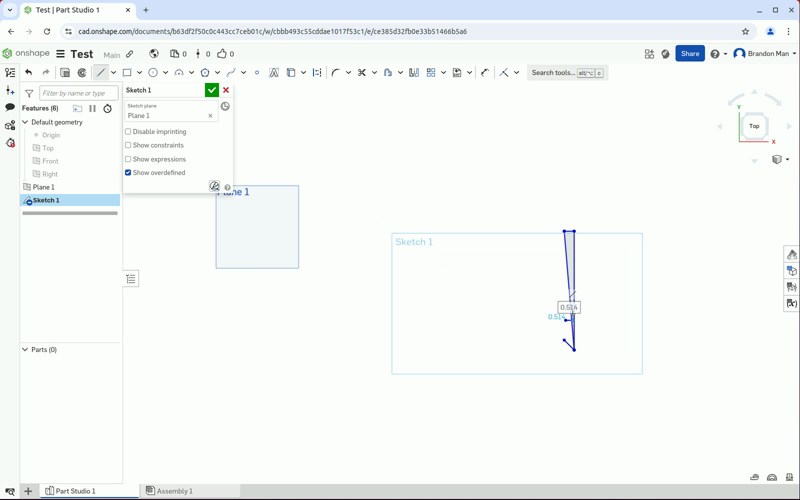
scroll(6)
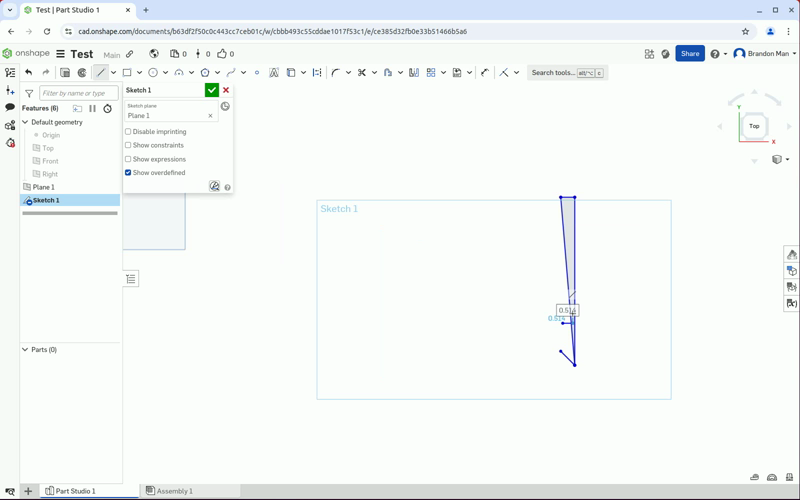
scroll(6)
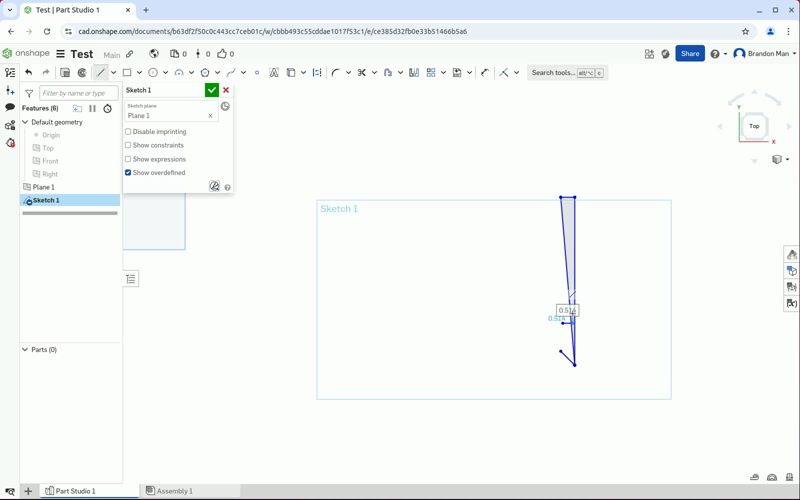
scroll(6)
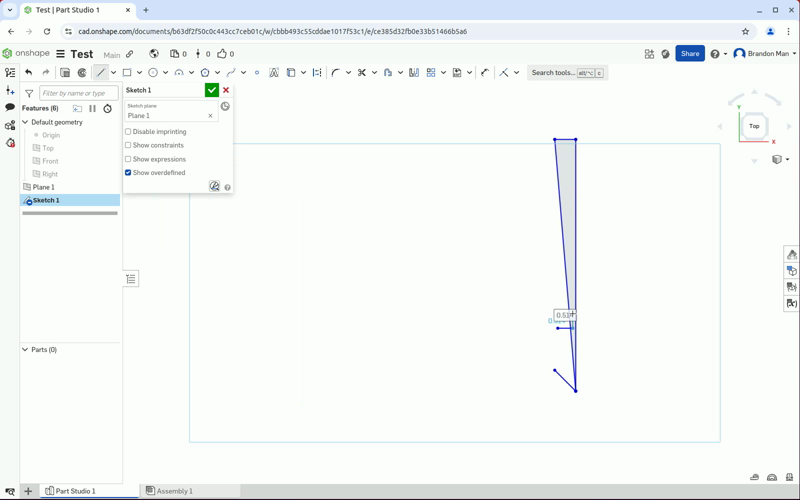
scroll(6)
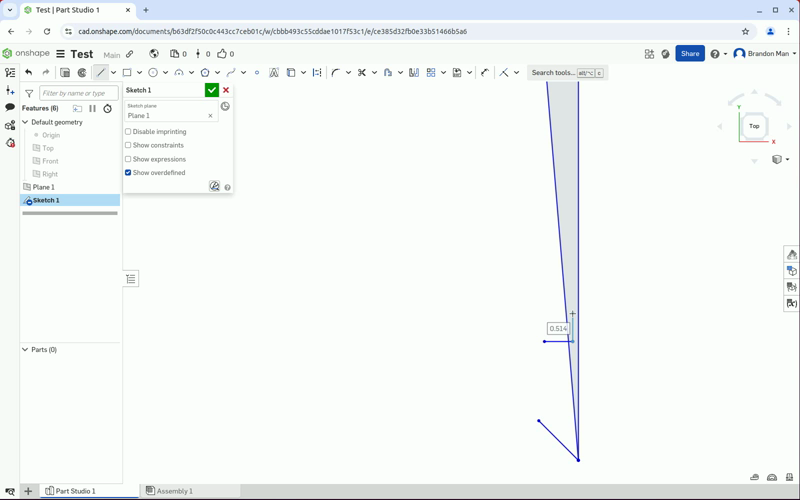
click(572, 313)
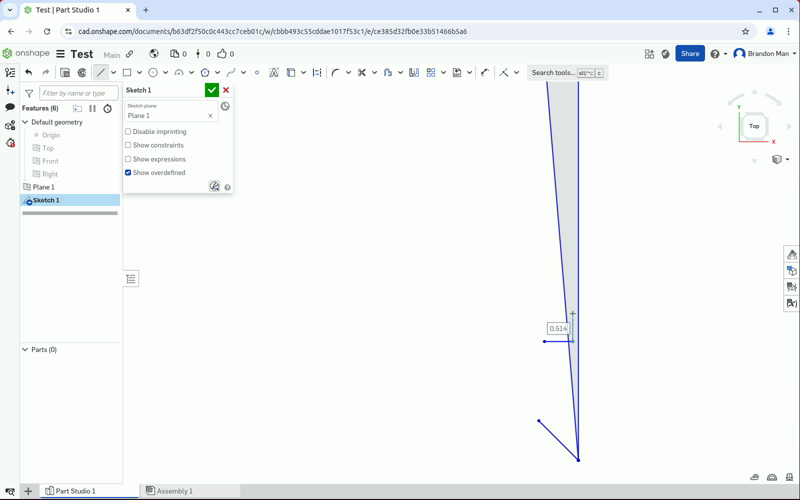
scroll(-6)
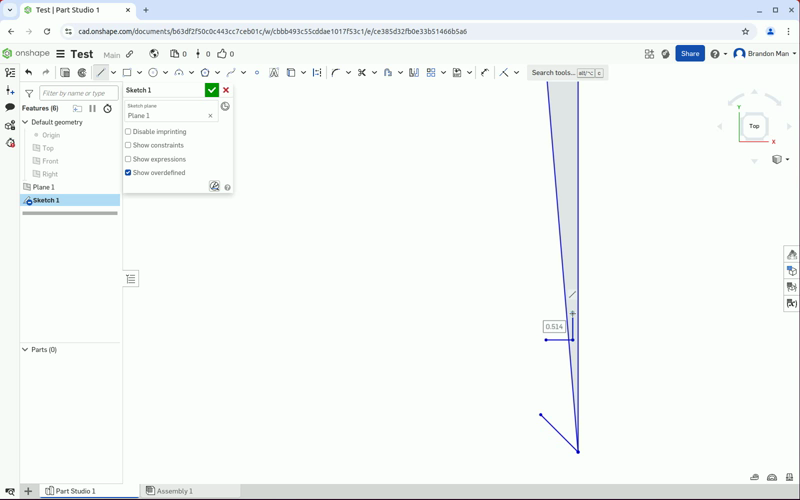
scroll(-6)
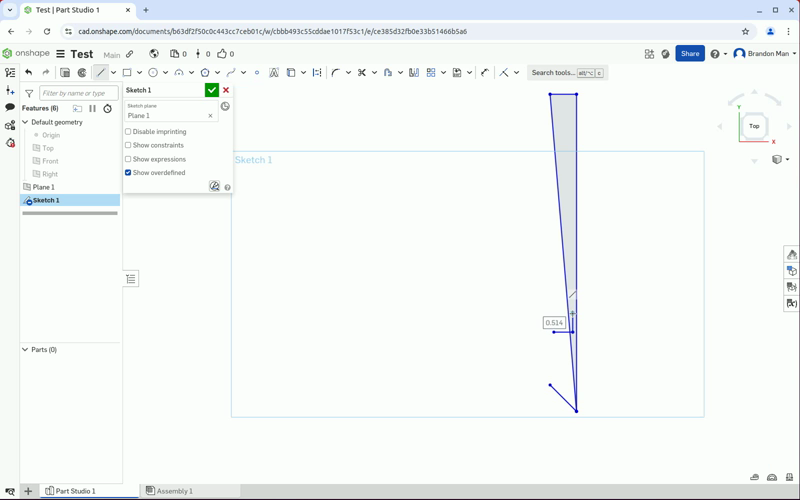
scroll(-6)
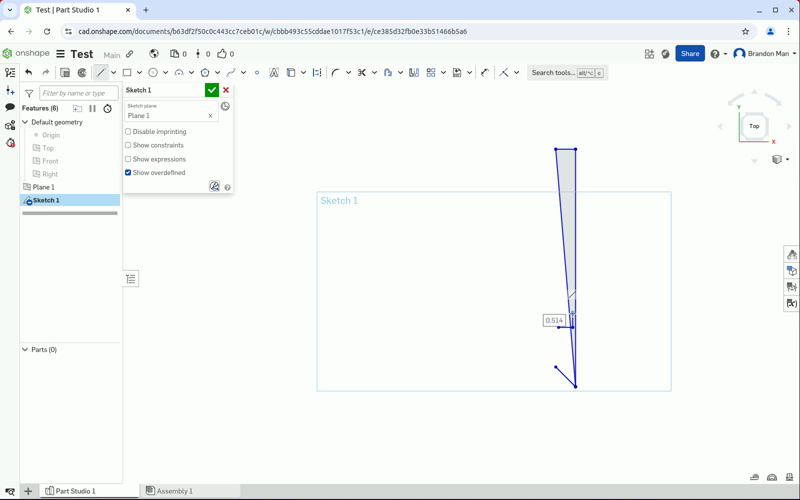
scroll(-6)
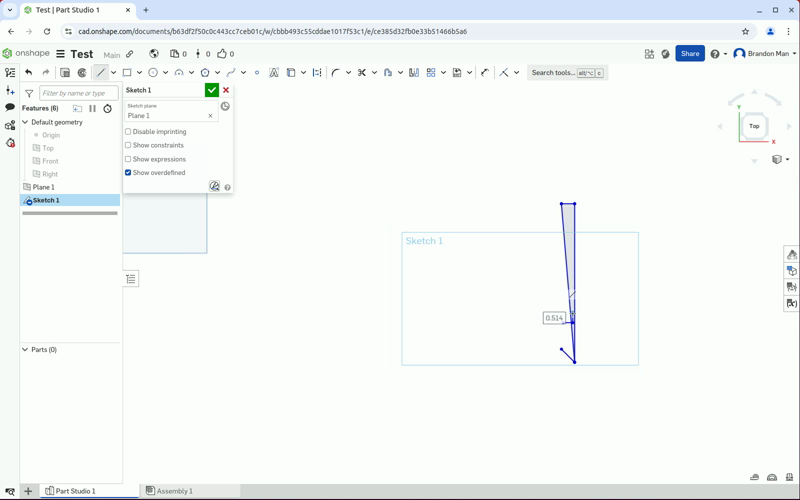
scroll(-6)
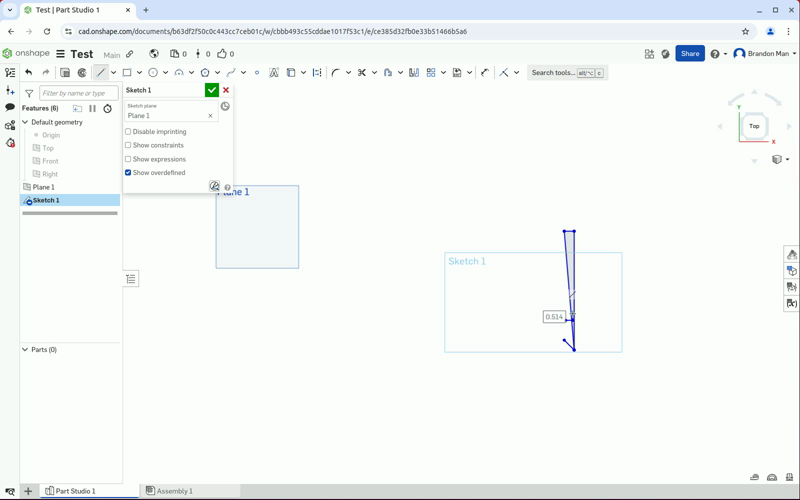
scroll(-6)
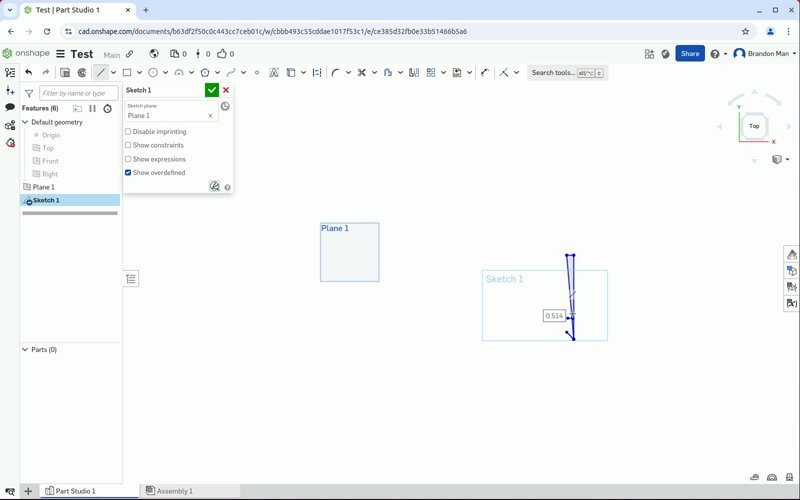
scroll(-6)
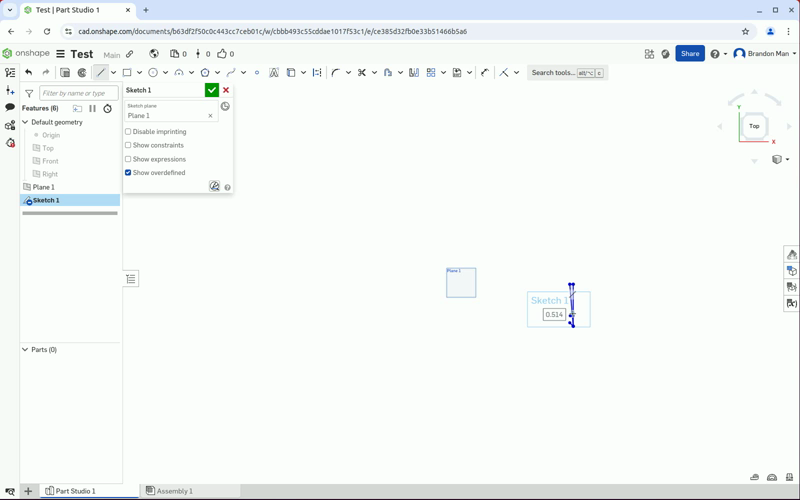
key_up(shift)
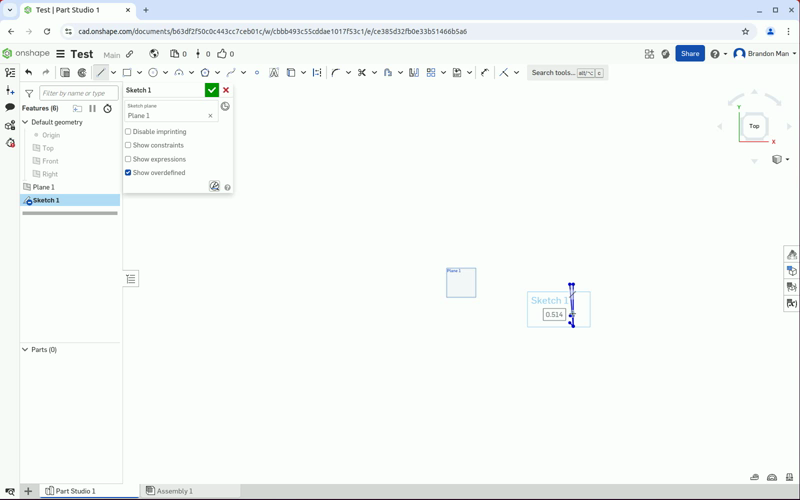
key_down(shift)
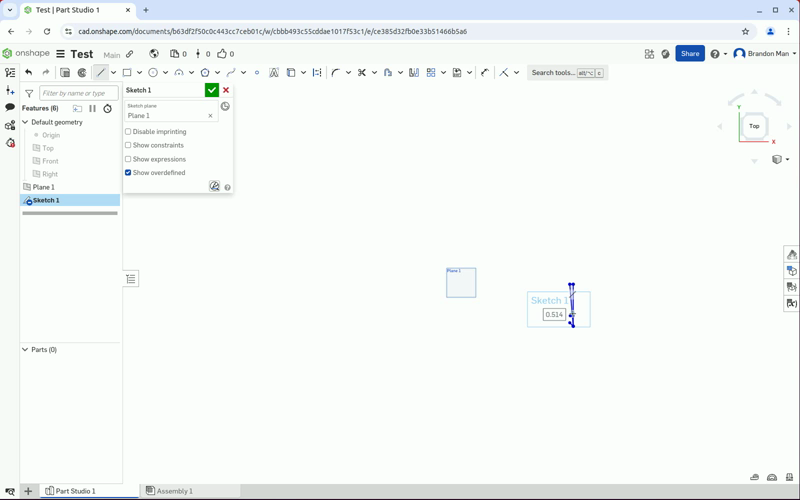
mouse_move(589, 313)
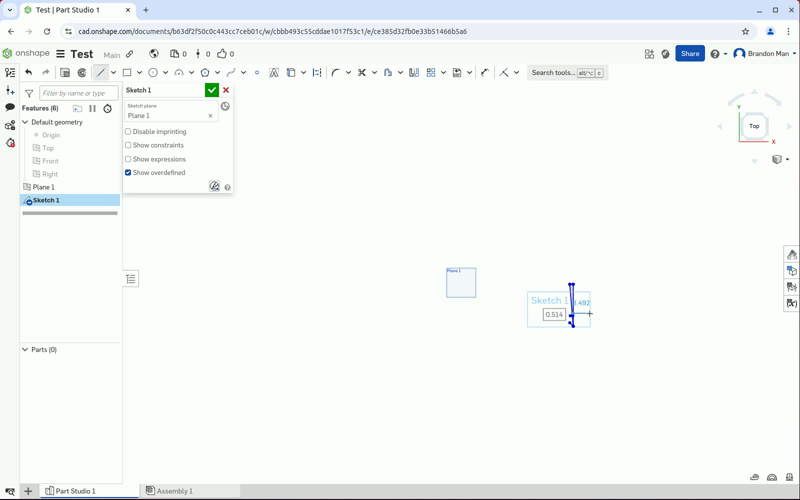
mouse_move(570, 313)
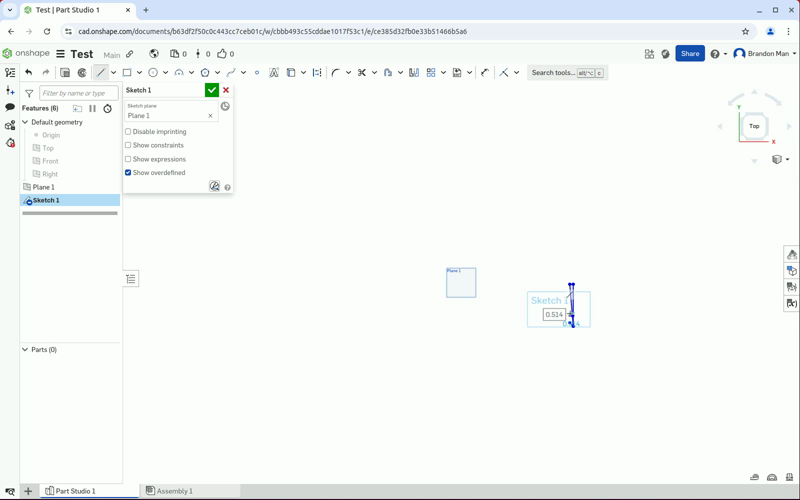
scroll(6)
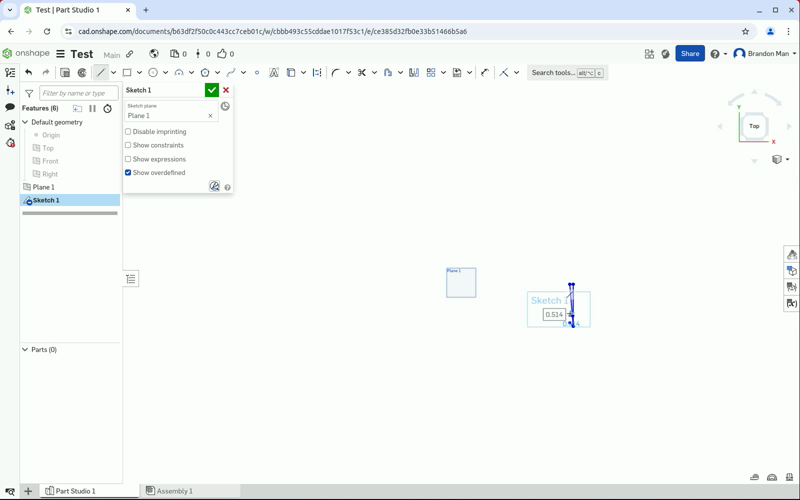
scroll(6)
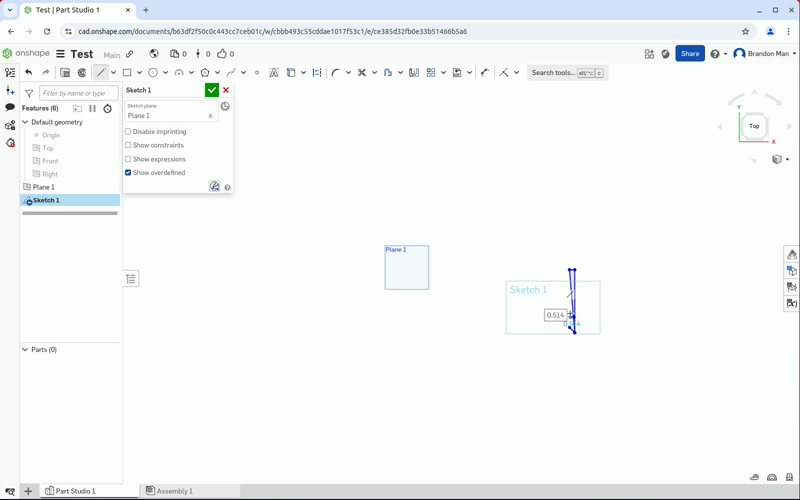
scroll(6)
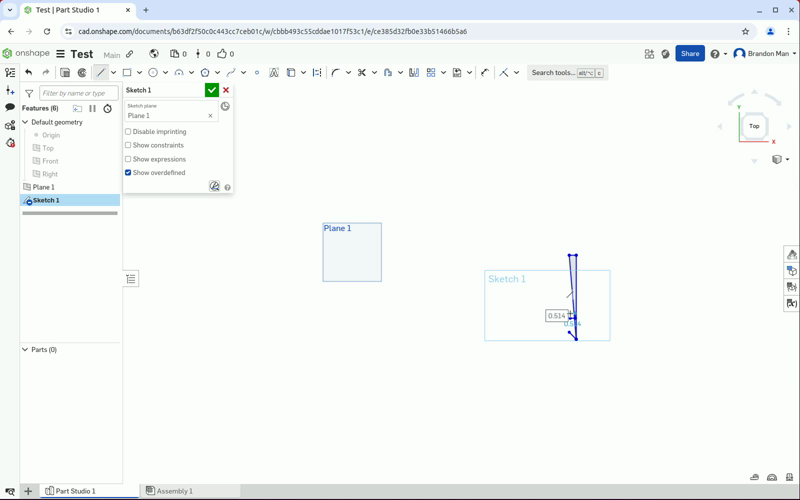
scroll(6)
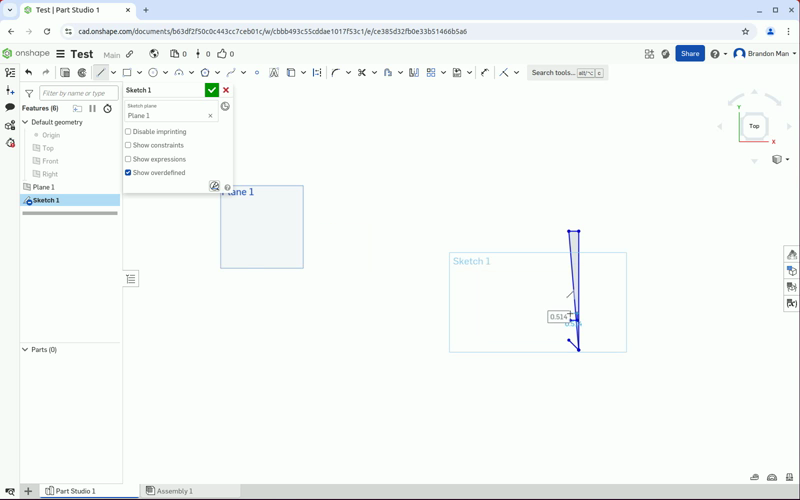
scroll(6)
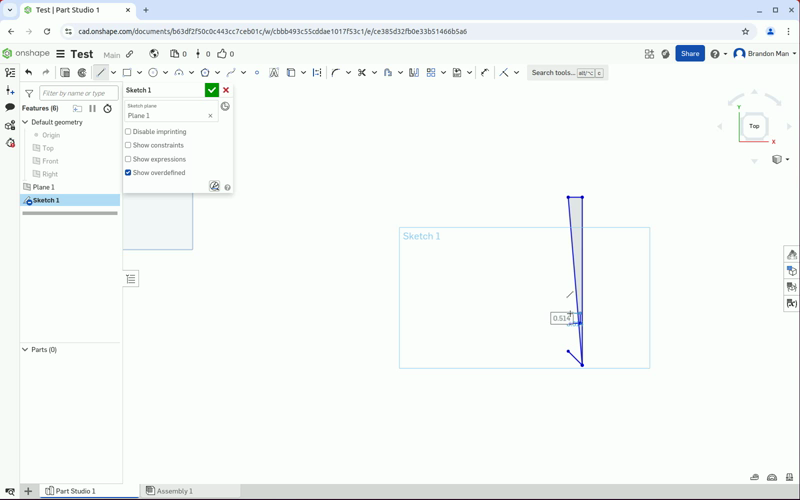
scroll(6)
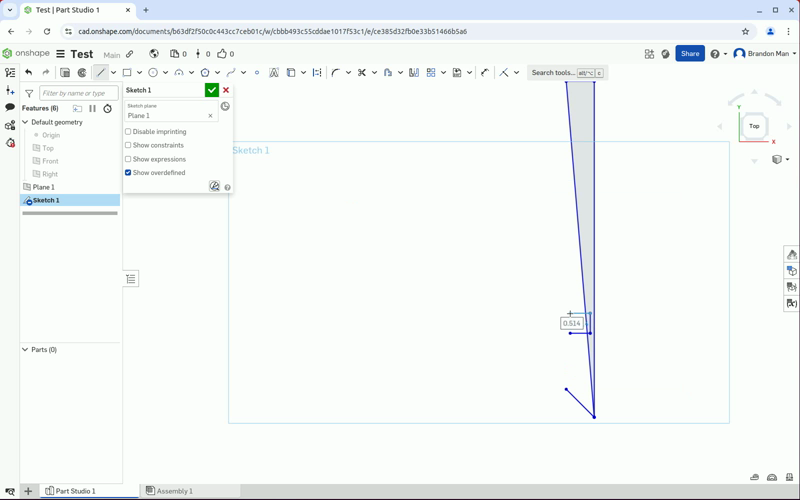
scroll(6)
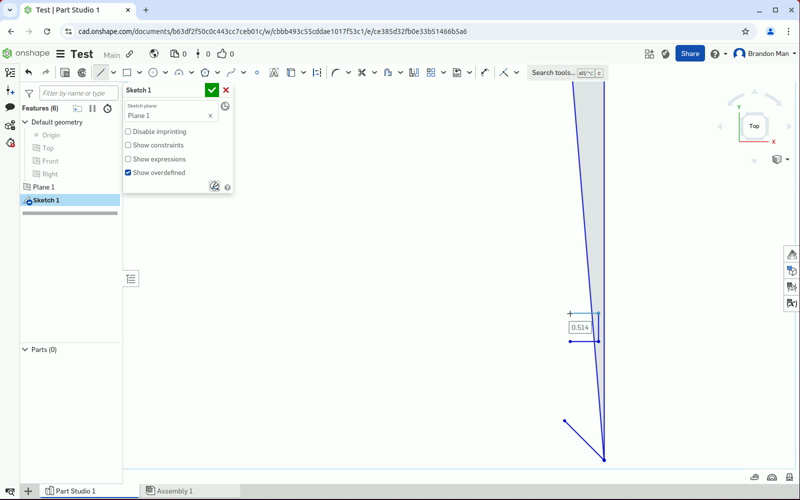
click(570, 313)
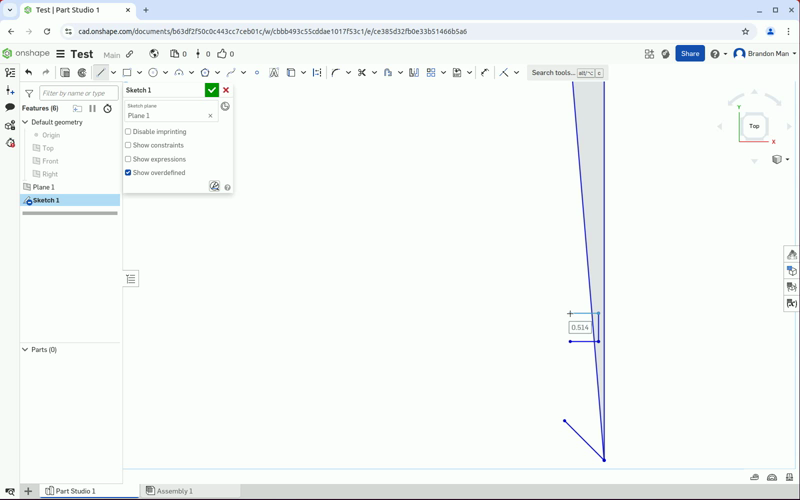
scroll(-6)
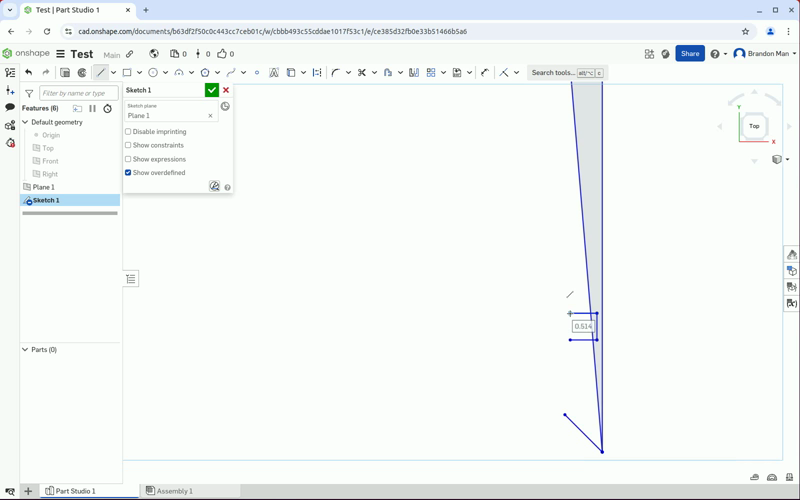
scroll(-6)
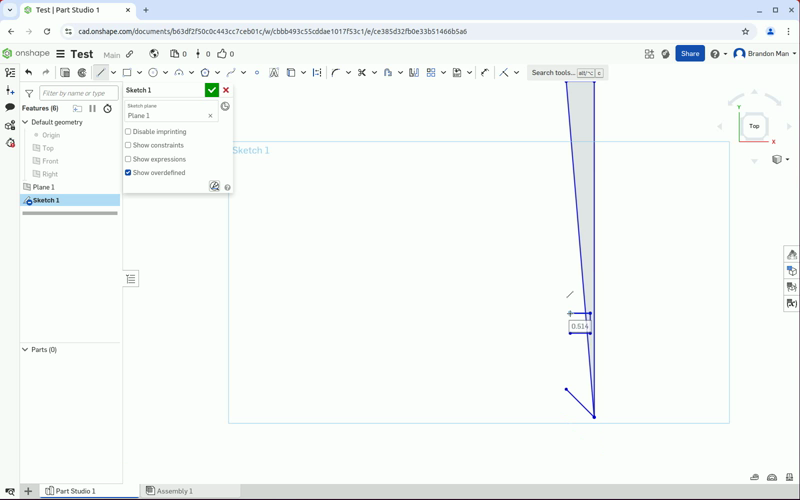
scroll(-6)
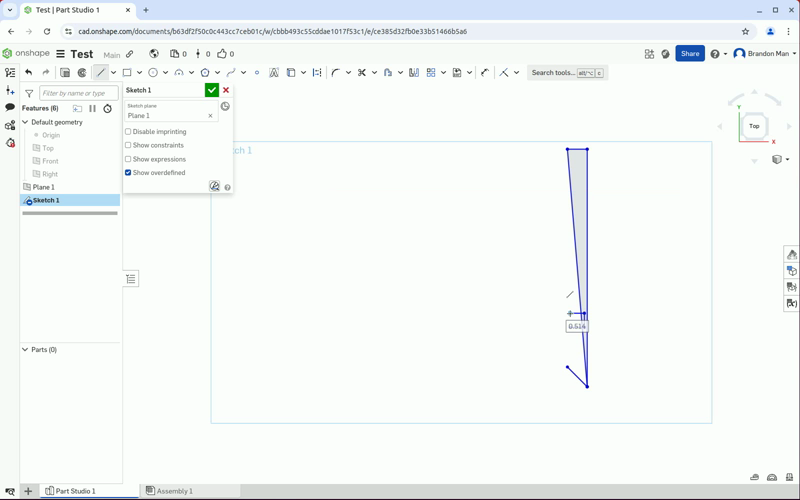
scroll(-6)
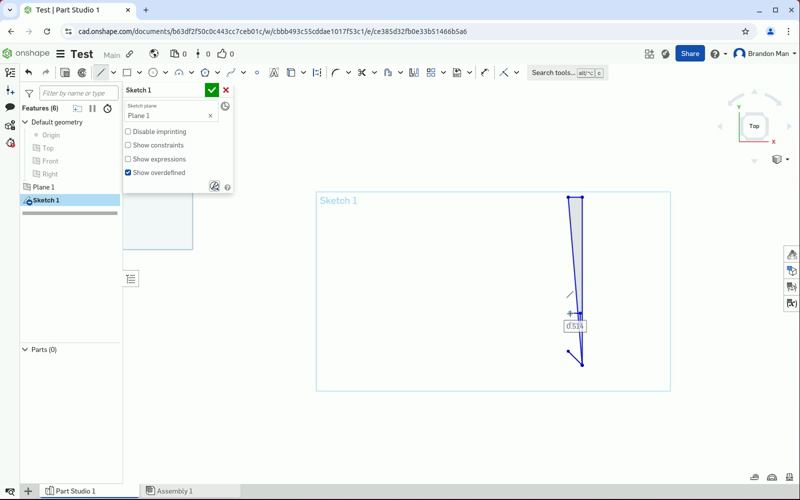
scroll(-6)
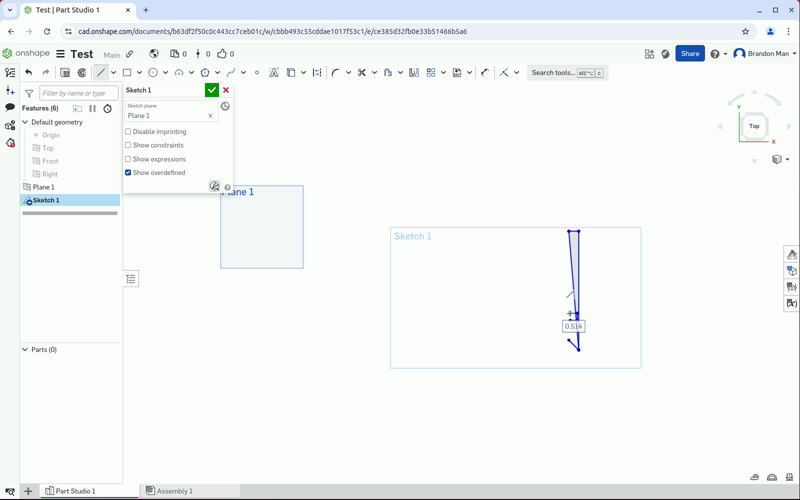
scroll(-6)
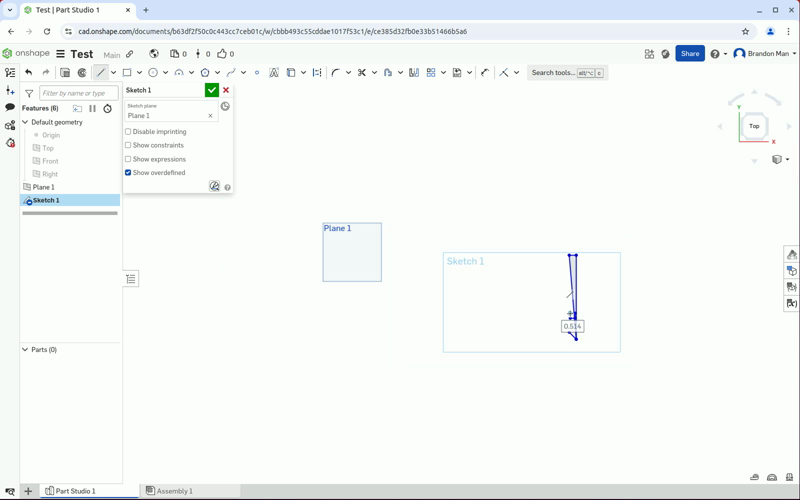
scroll(-6)
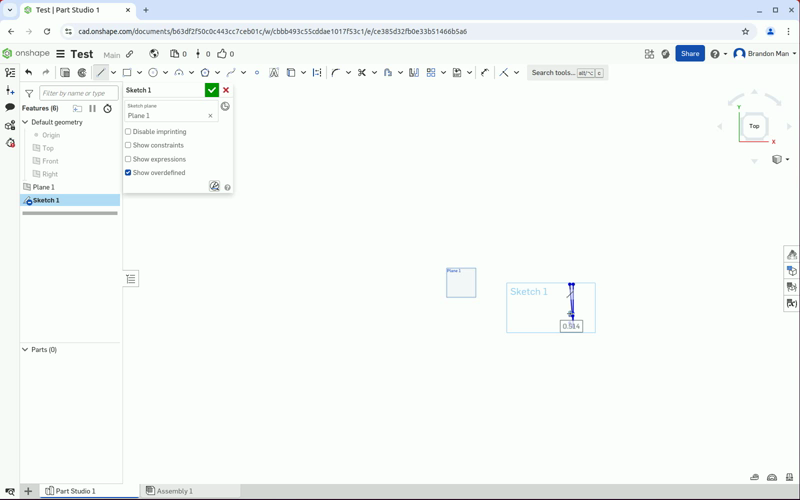
key_up(shift)
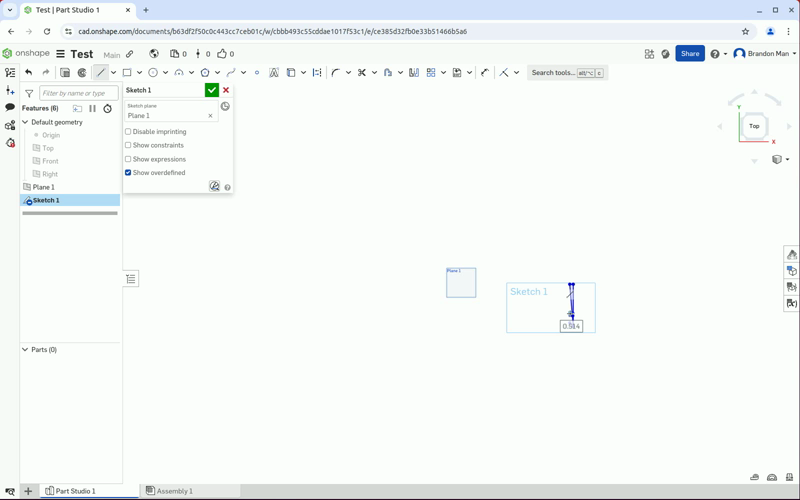
mouse_move(589, 313)
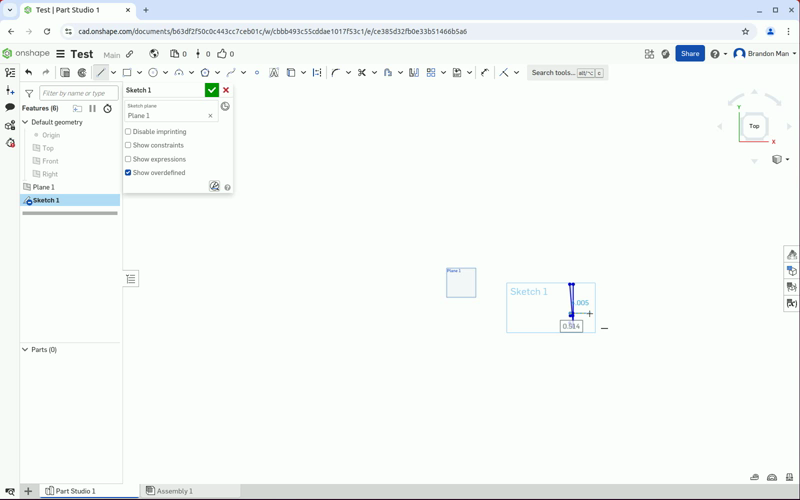
key_down(shift)
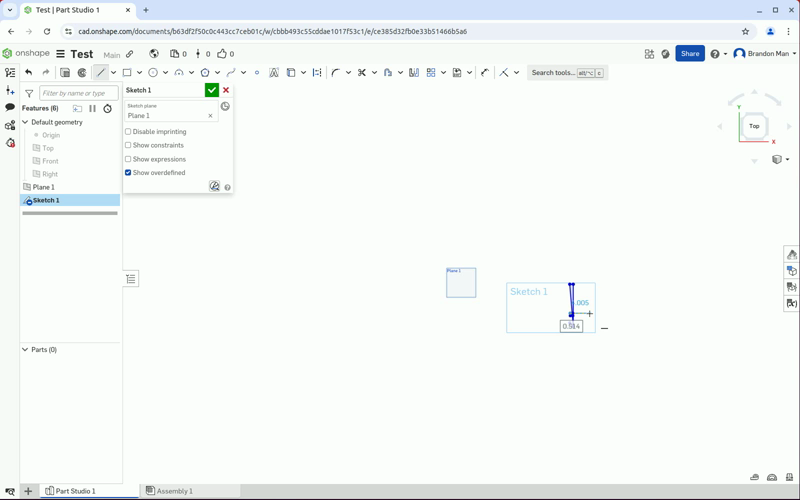
mouse_move(570, 315)
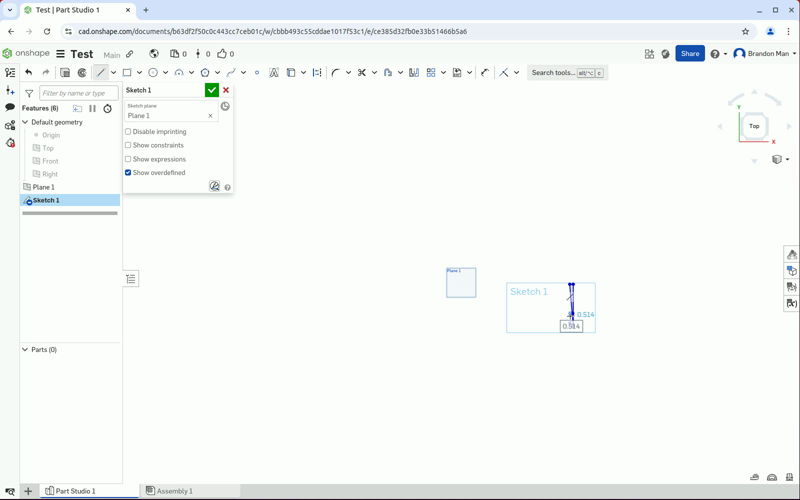
scroll(6)
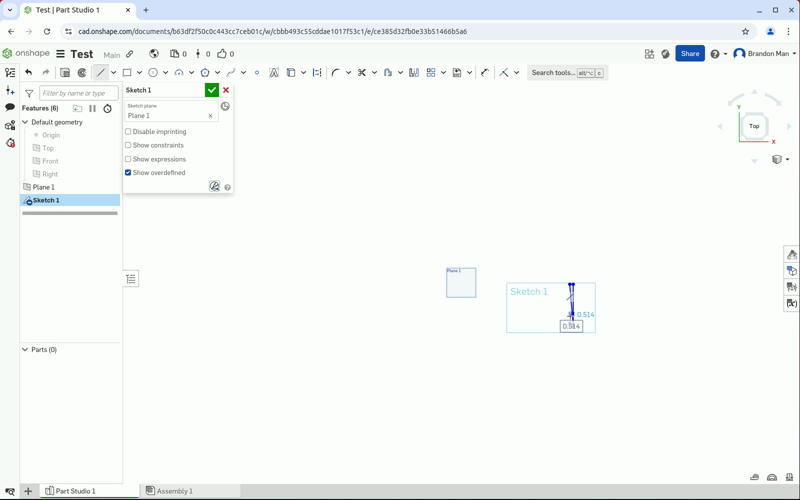
scroll(6)
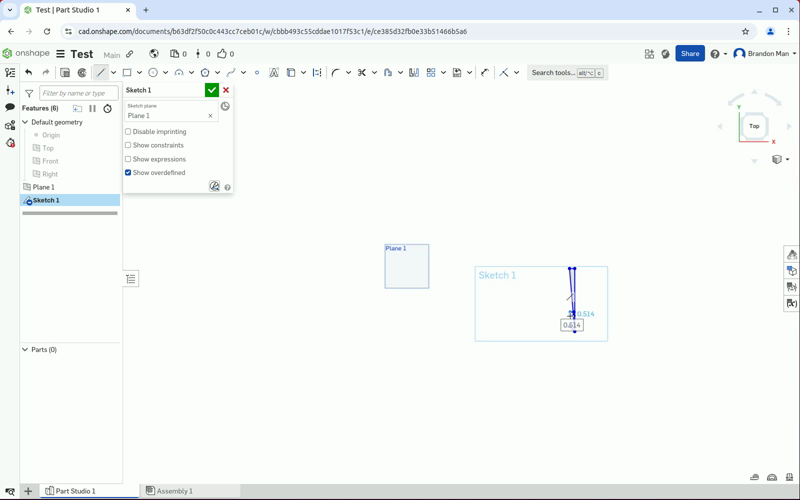
scroll(6)
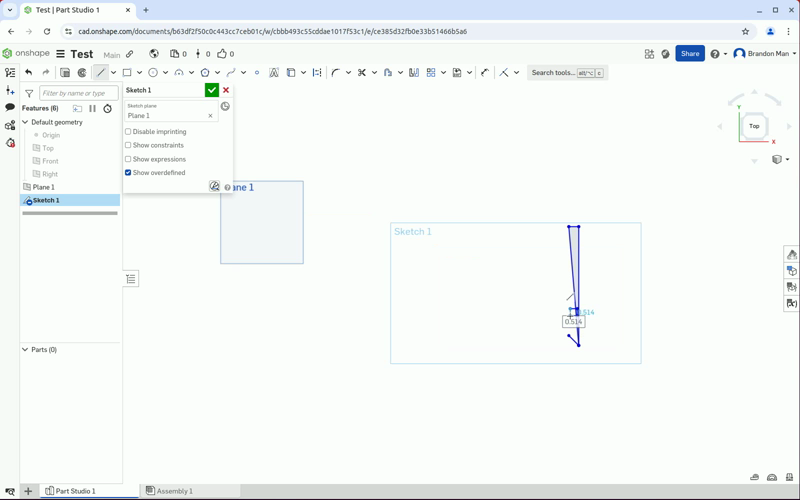
scroll(6)
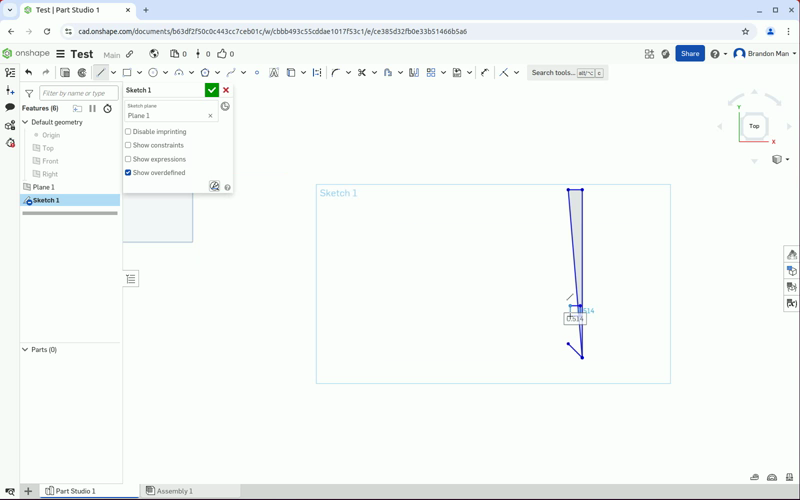
scroll(6)
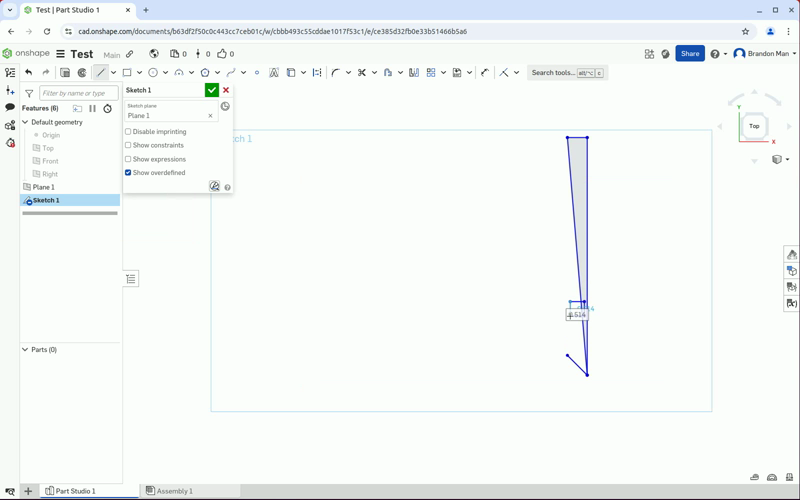
scroll(6)
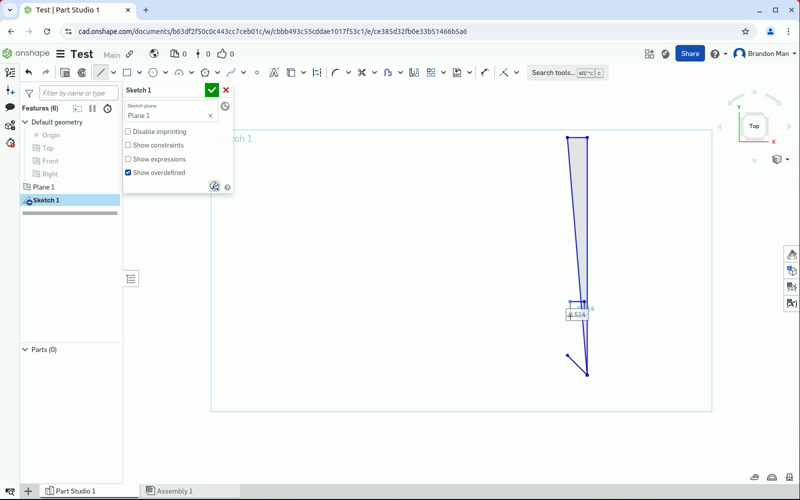
scroll(6)
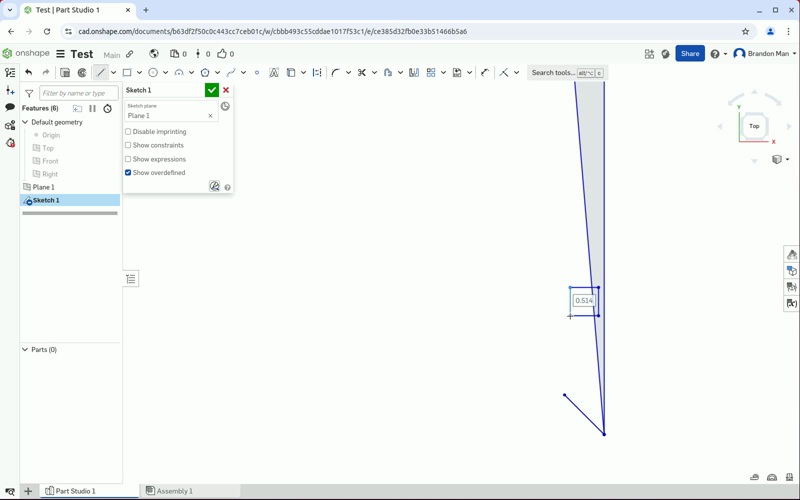
key_up(shift)
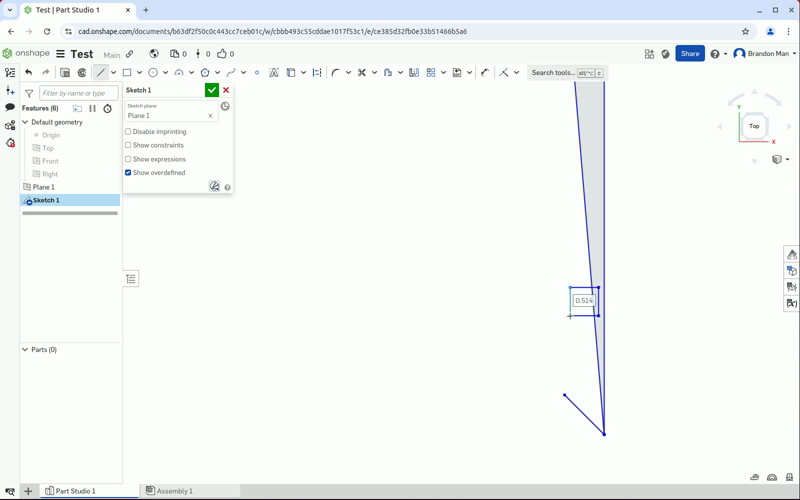
click(570, 315)
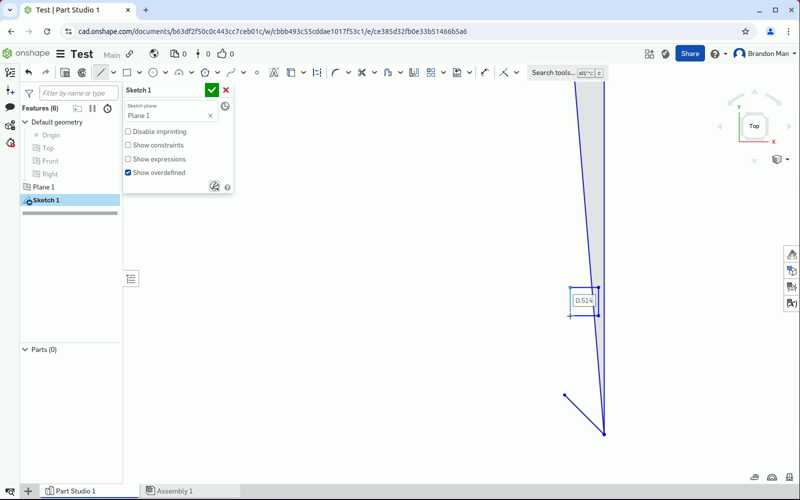
scroll(-6)
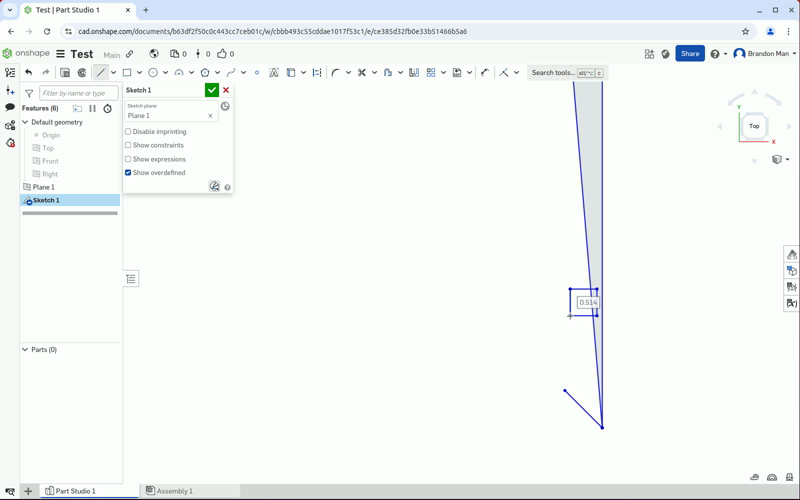
scroll(-6)
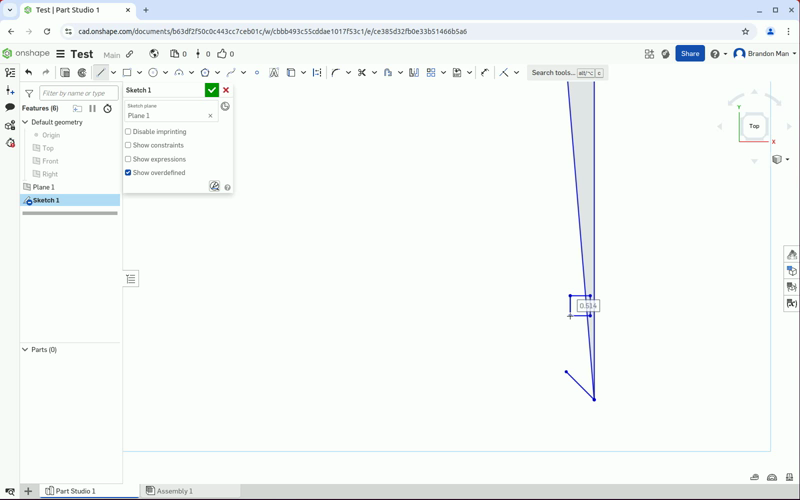
scroll(-6)
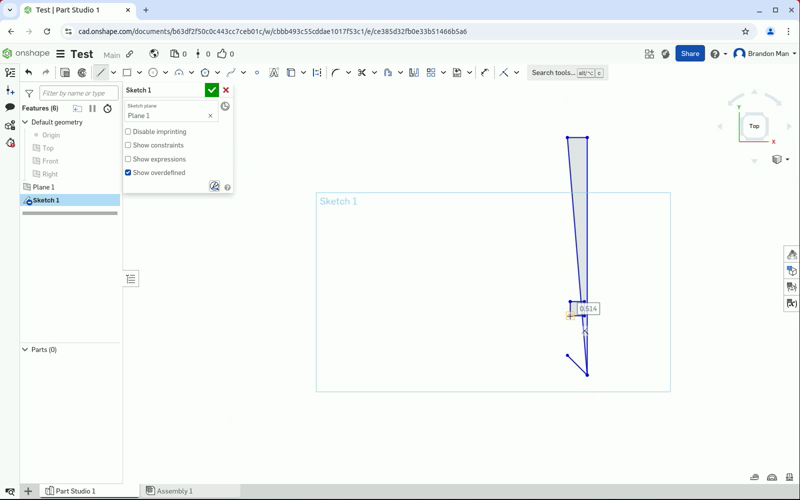
scroll(-6)
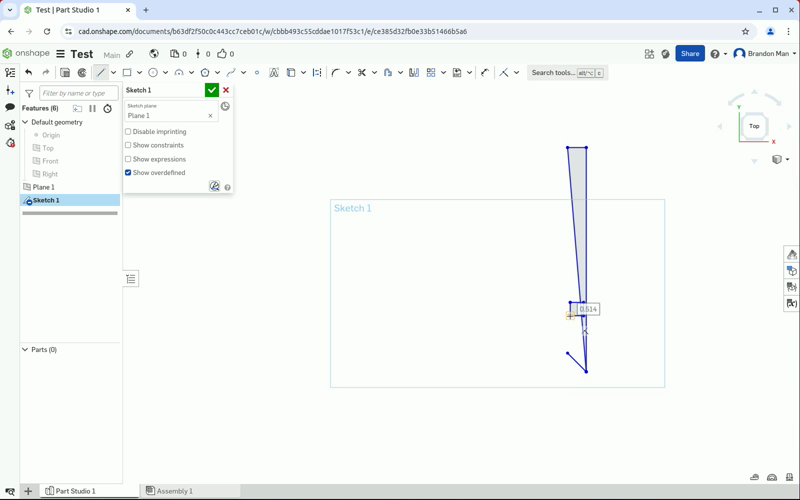
scroll(-6)
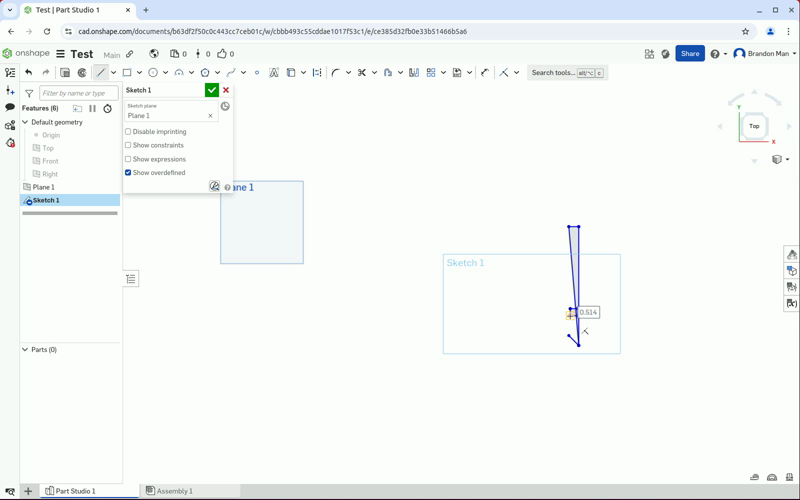
scroll(-6)
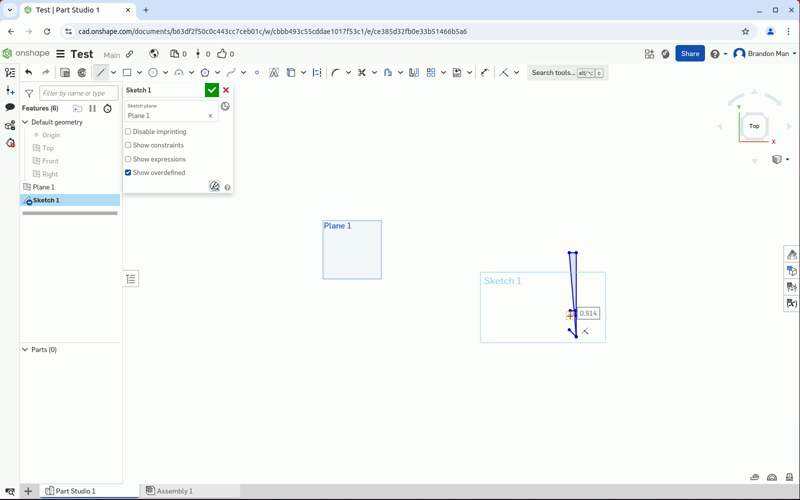
scroll(-6)
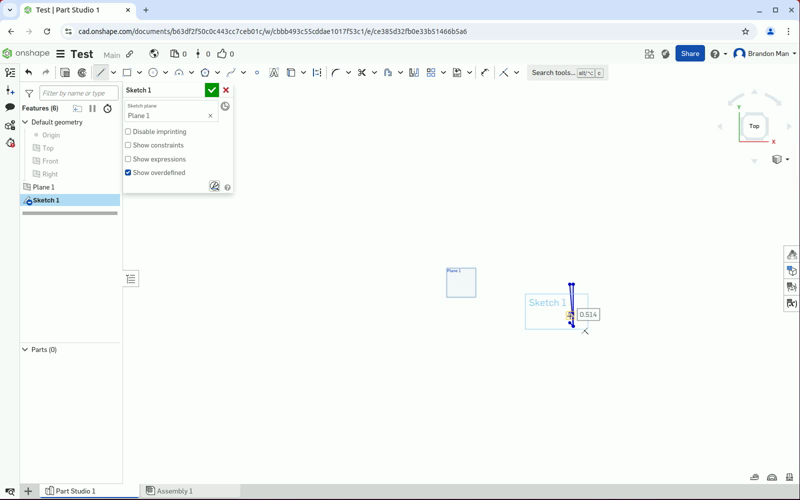
key(esc)
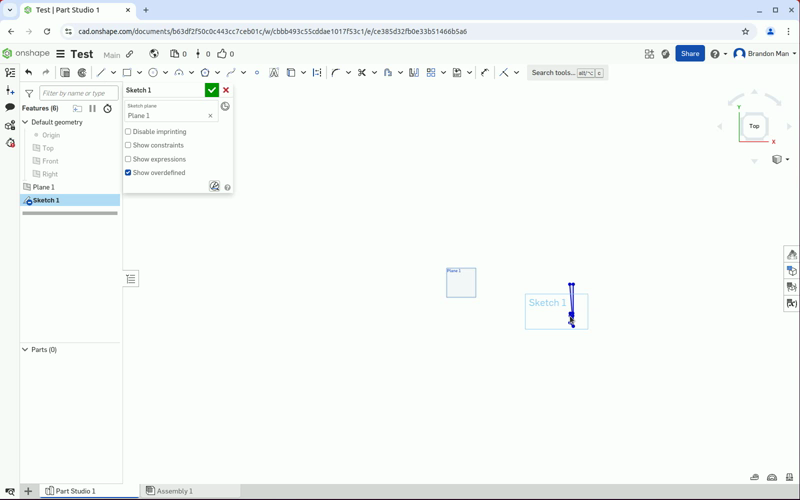
mouse_move(570, 289)
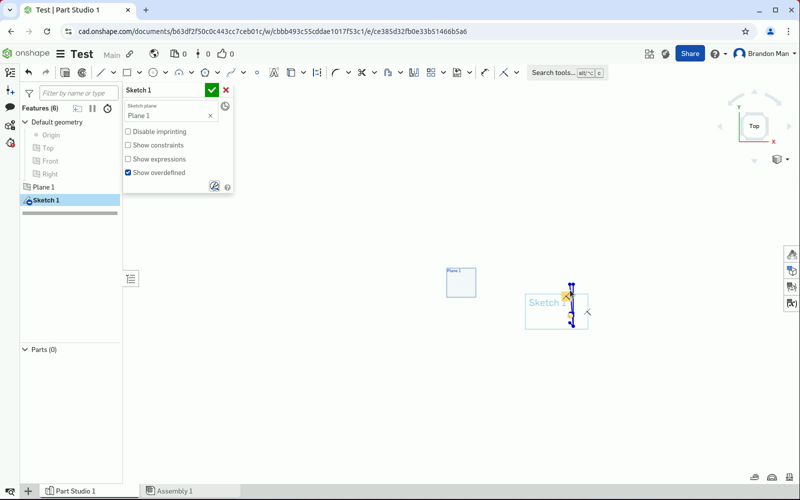
scroll(6)
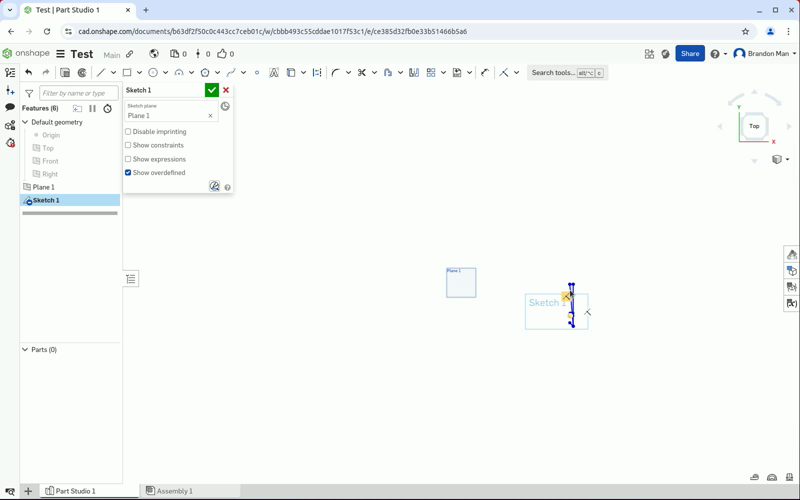
scroll(6)
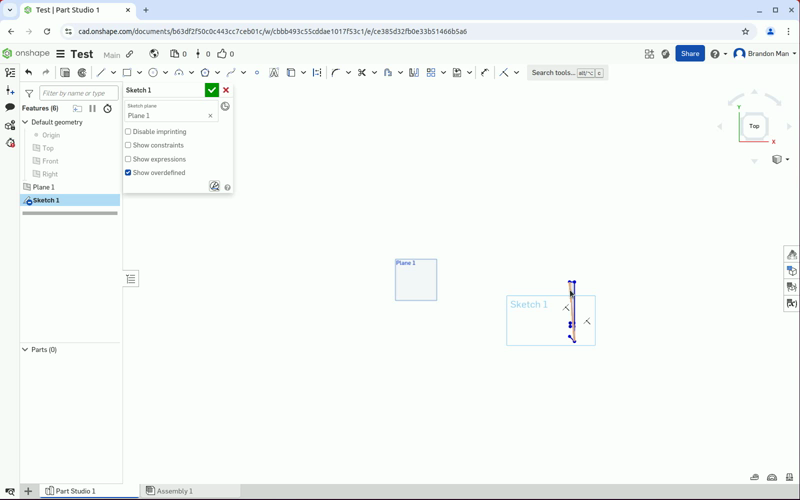
scroll(6)
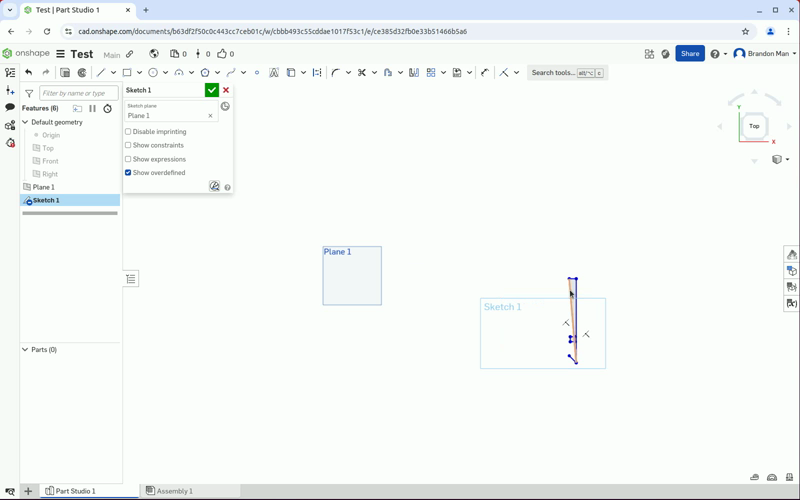
scroll(6)
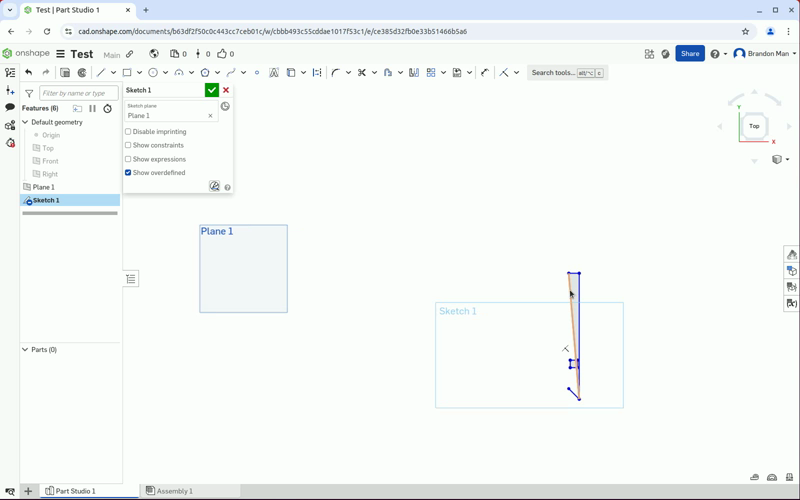
scroll(6)
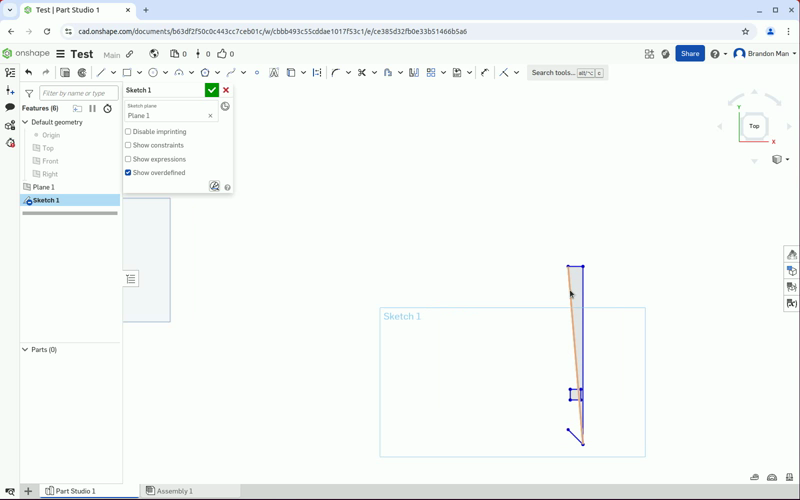
scroll(6)
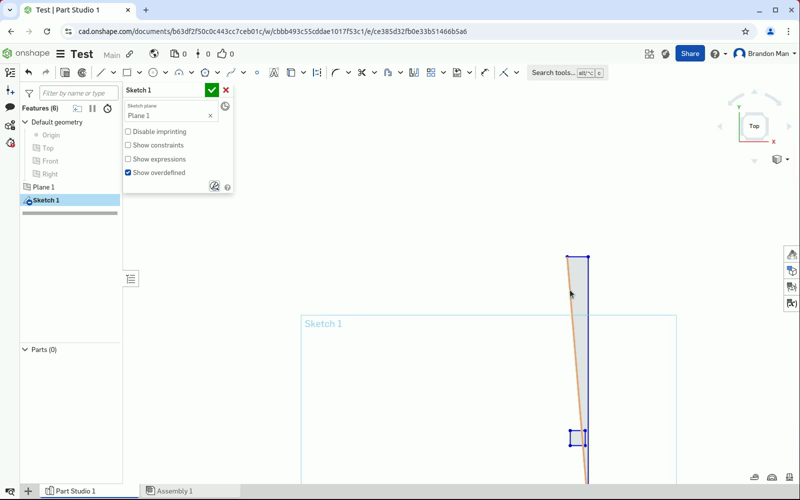
scroll(6)
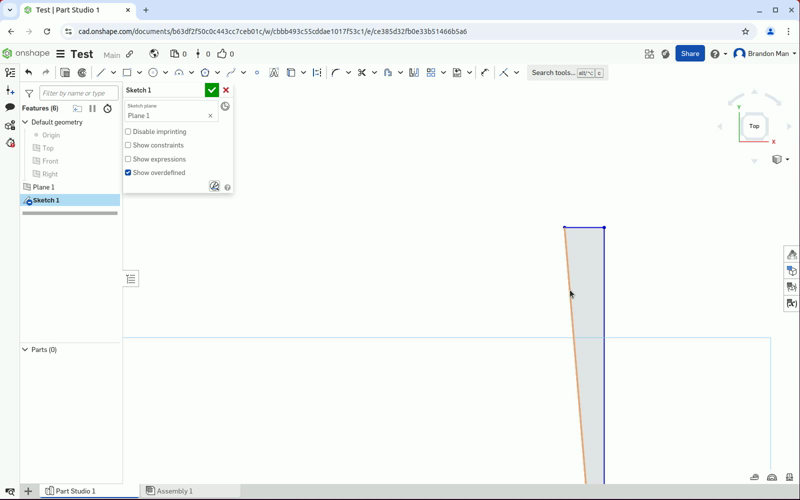
click(570, 289)
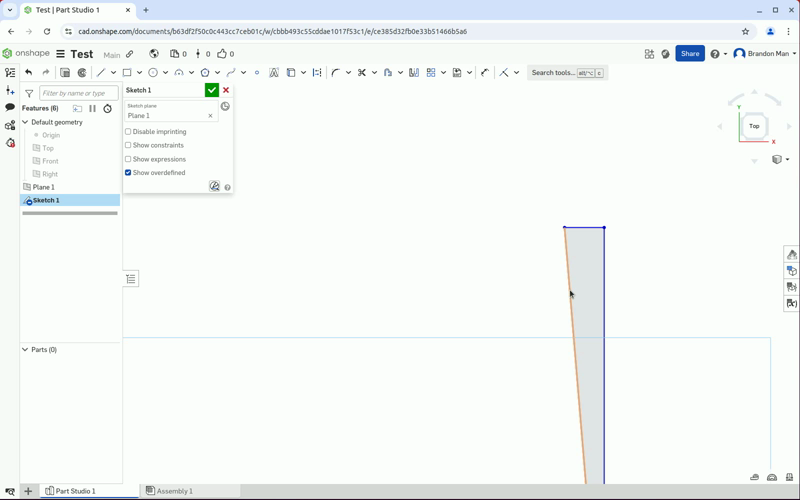
scroll(-6)
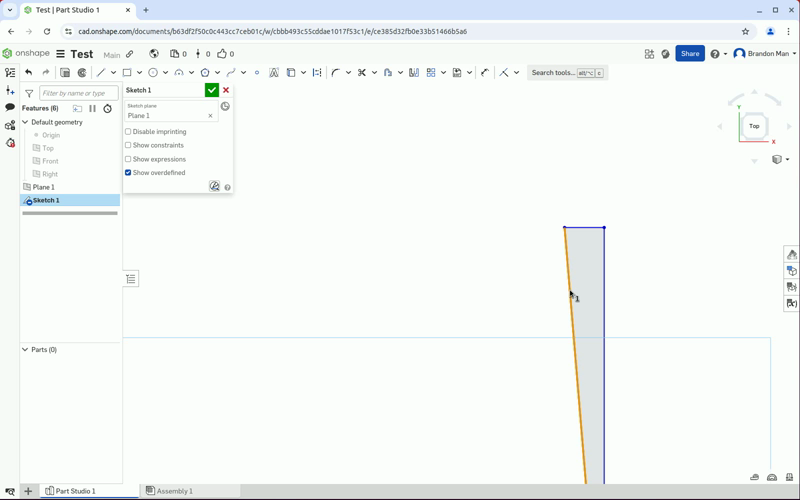
scroll(-6)
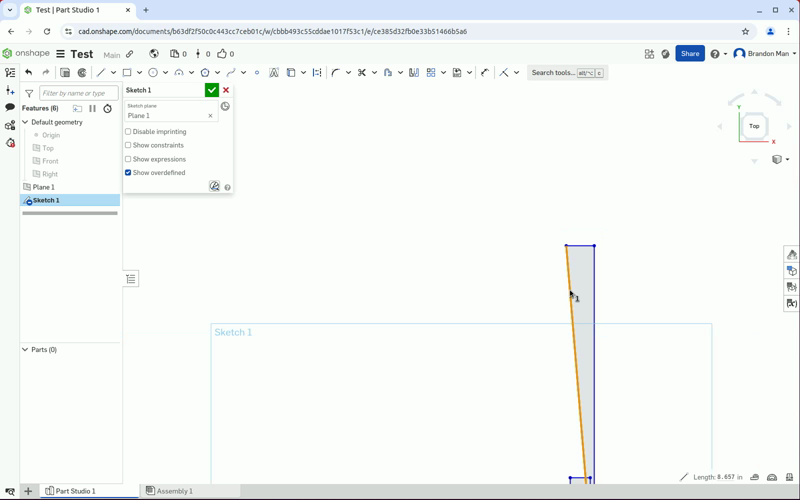
scroll(-6)
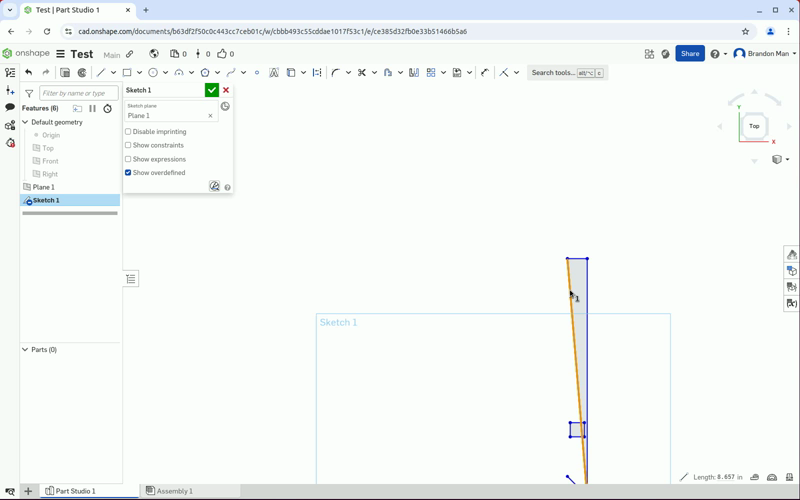
scroll(-6)
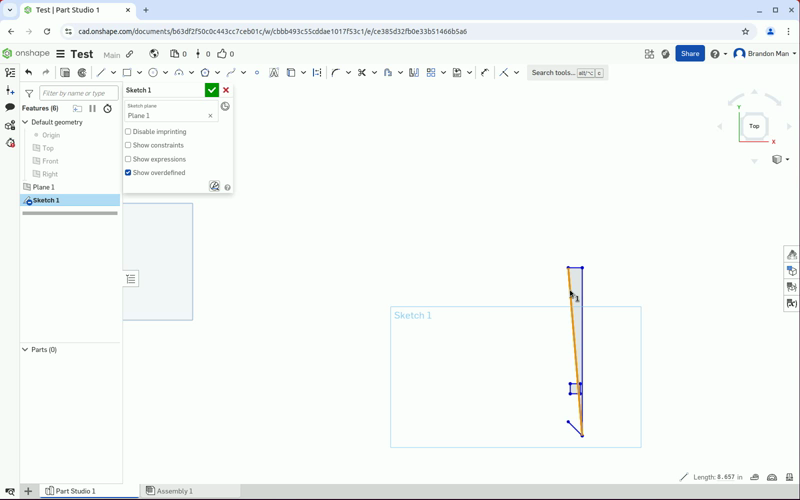
scroll(-6)
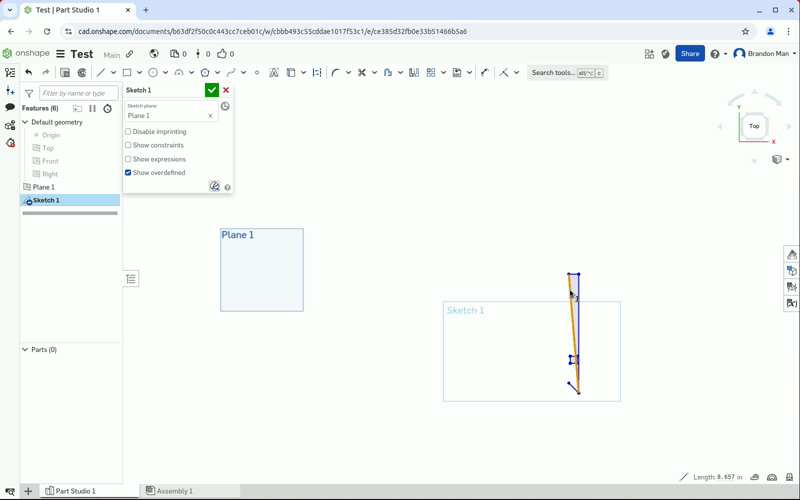
scroll(-6)
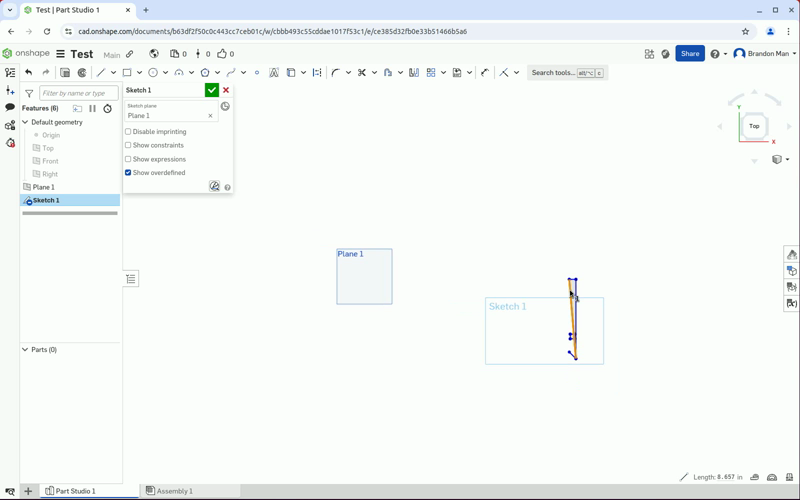
scroll(-6)
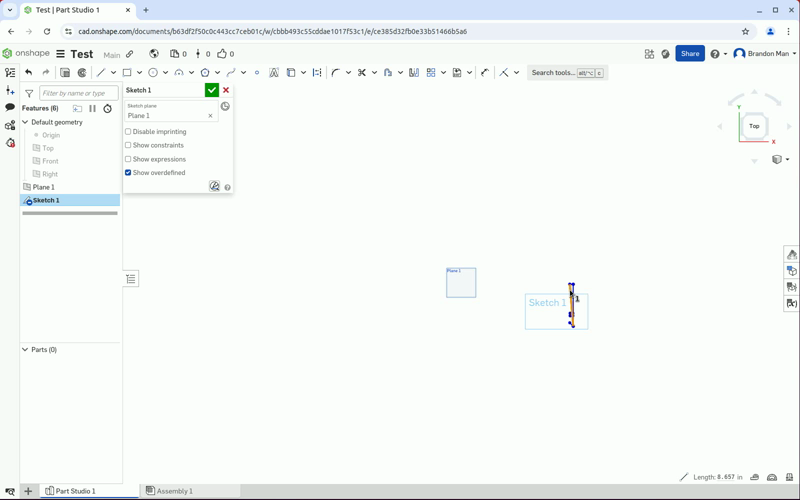
mouse_move(73, 352)
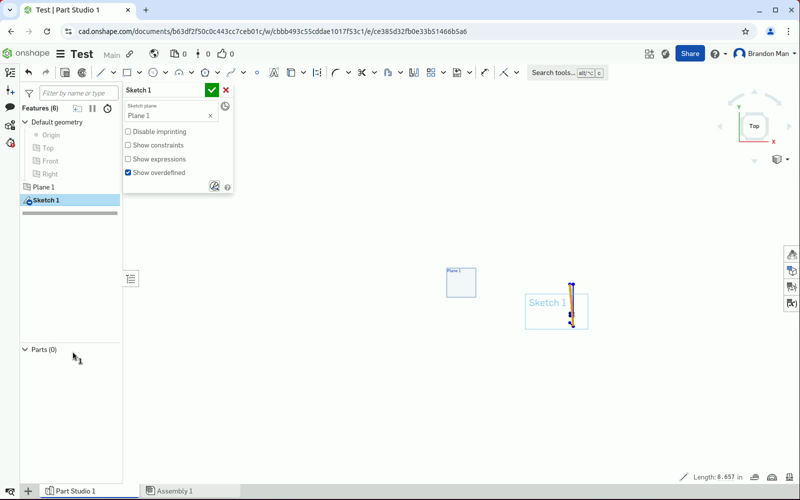
key(shift+y)
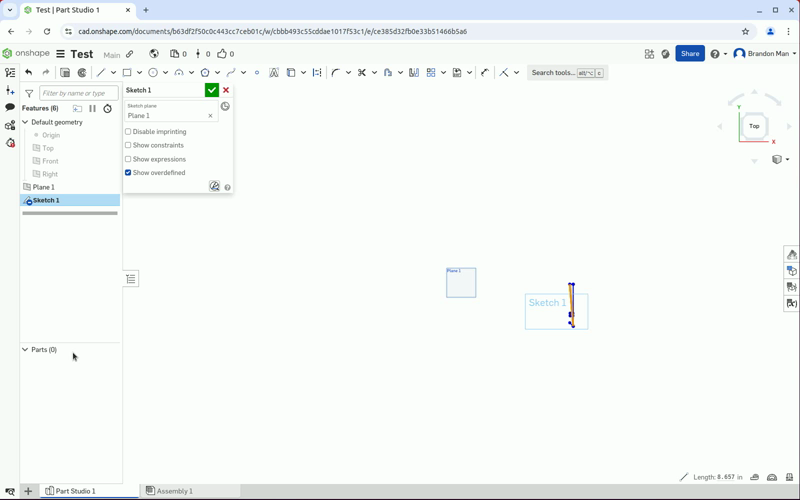
key(shift+e)
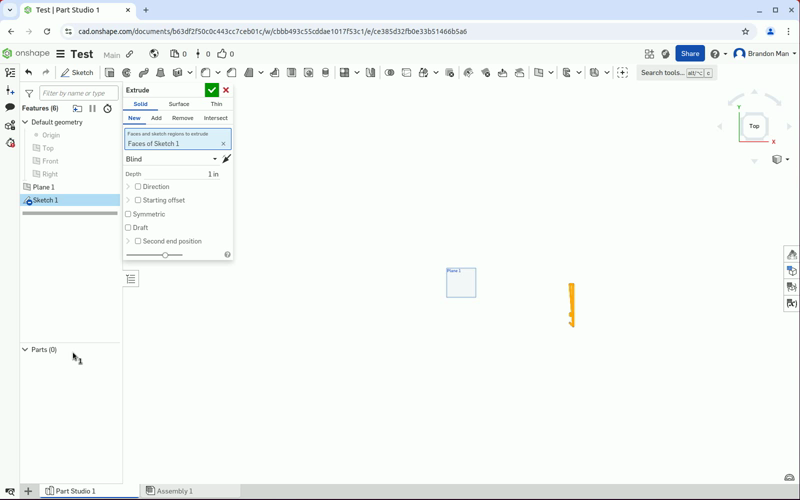
mouse_move(143, 106)
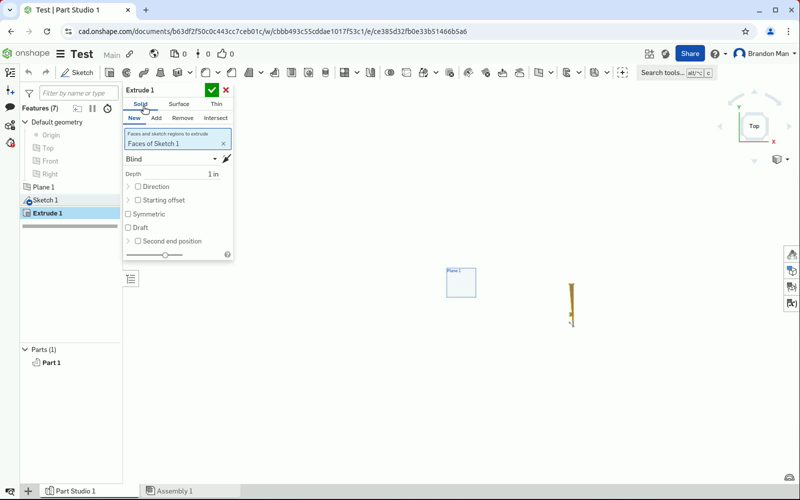
click(143, 106)
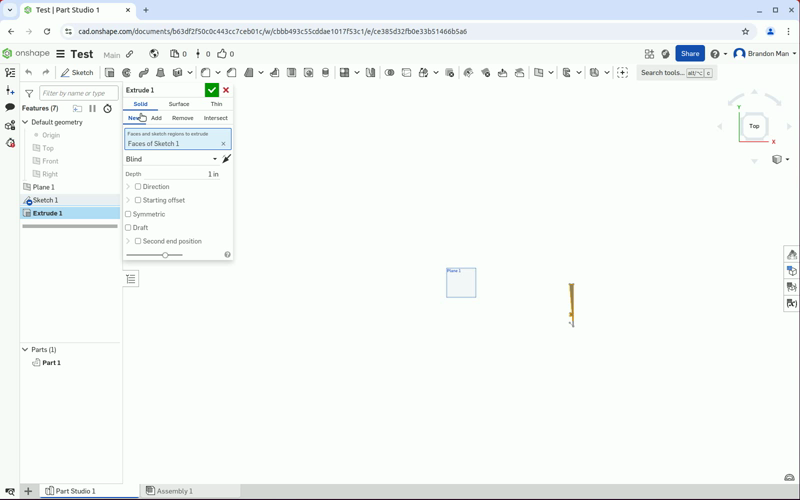
mouse_move(137, 120)
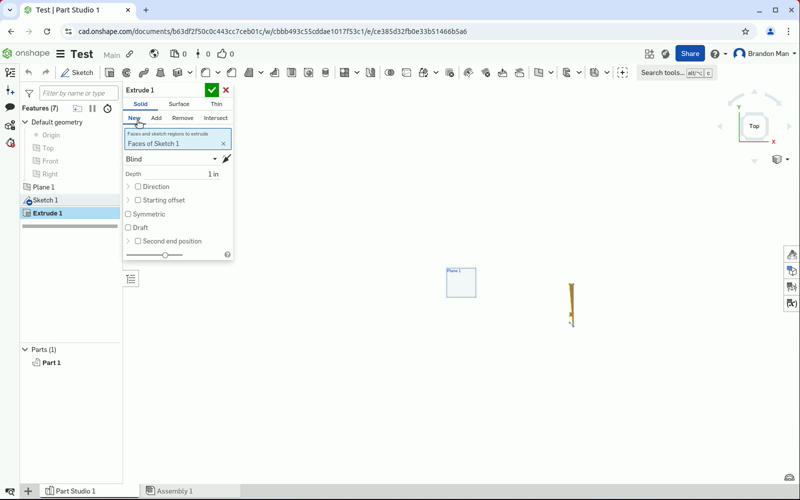
click(137, 120)
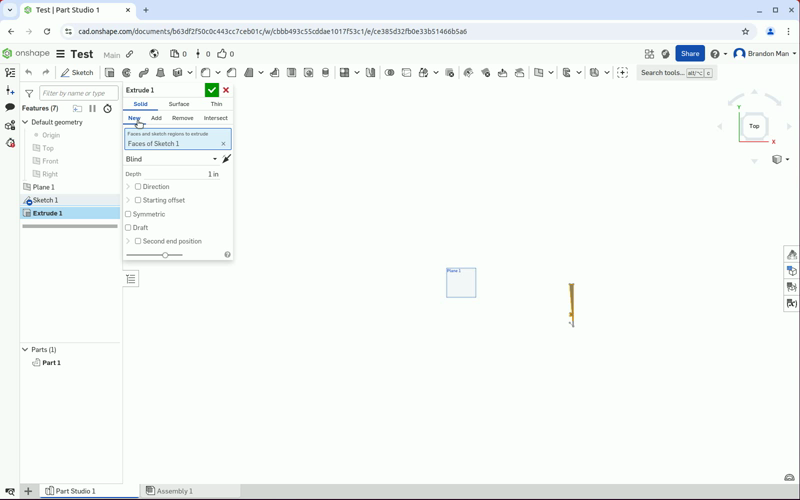
key(tab, 4)
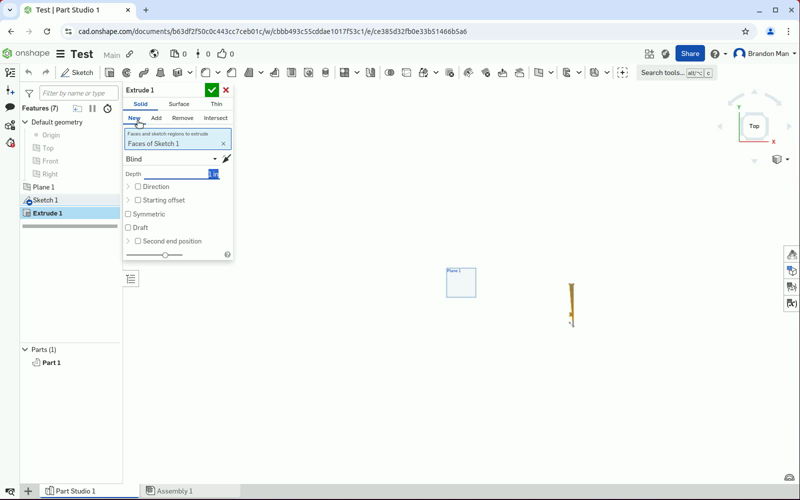
text(-0.241)
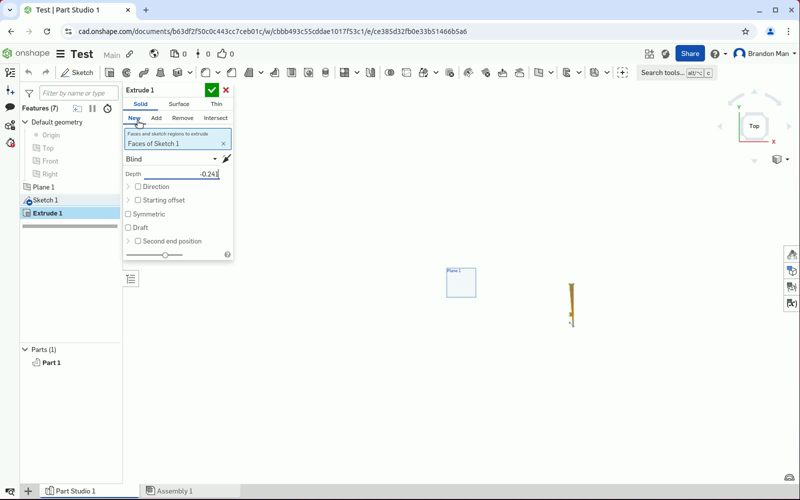
key(enter)
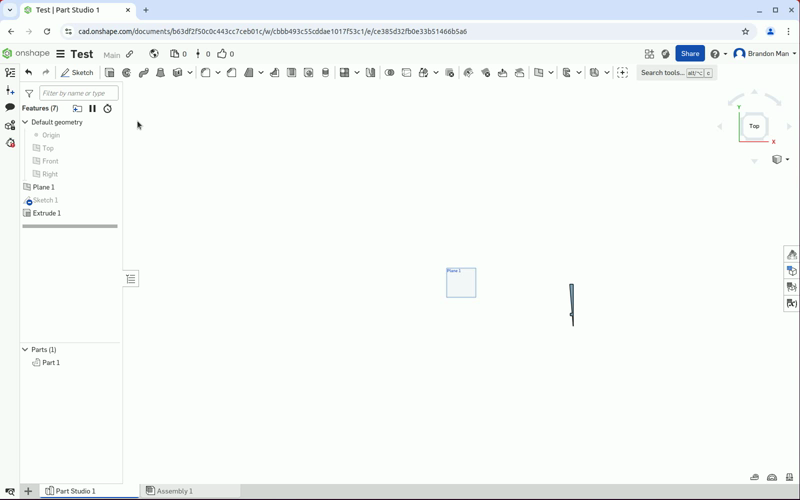
key(shift+h)
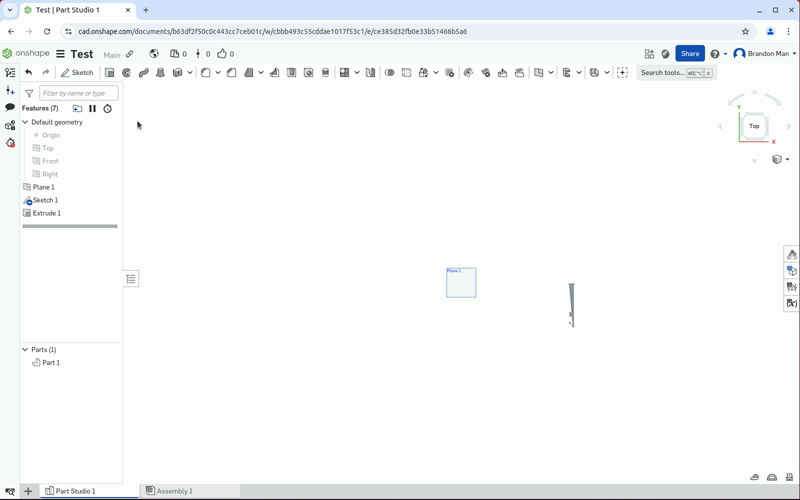
key(shift+h)
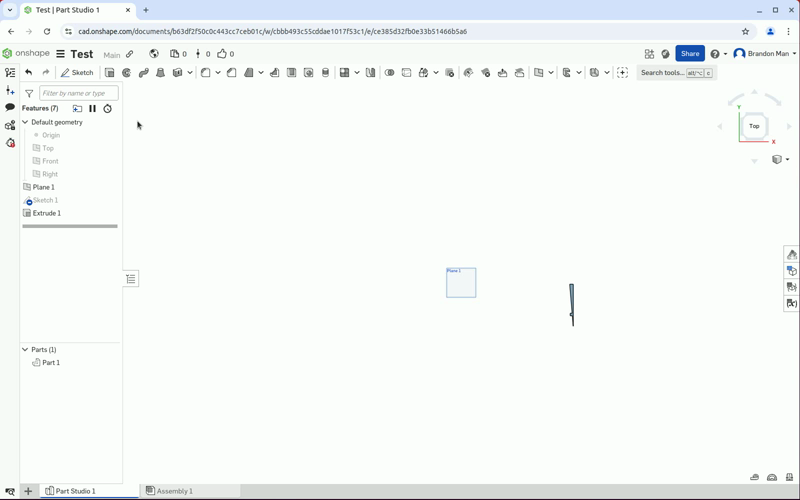
mouse_move(73, 189)
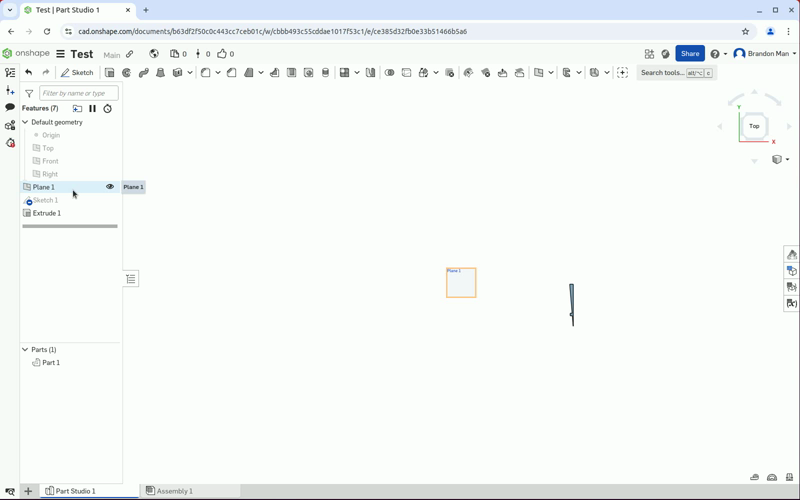
click(73, 189)
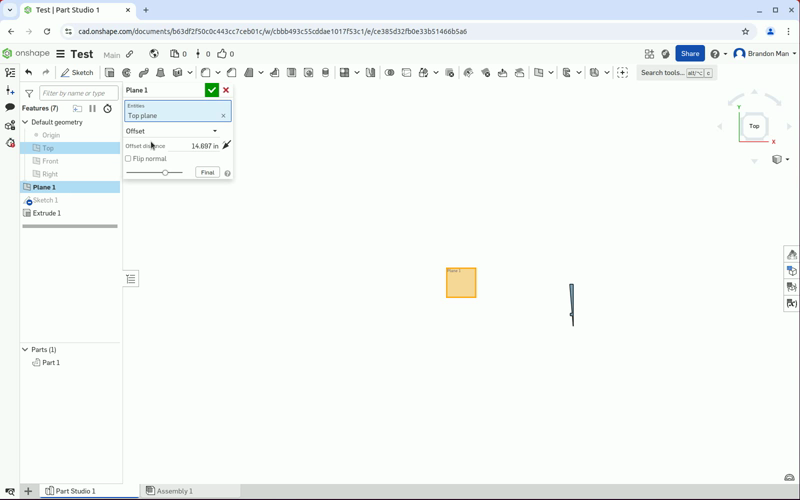
mouse_move(229, 92)
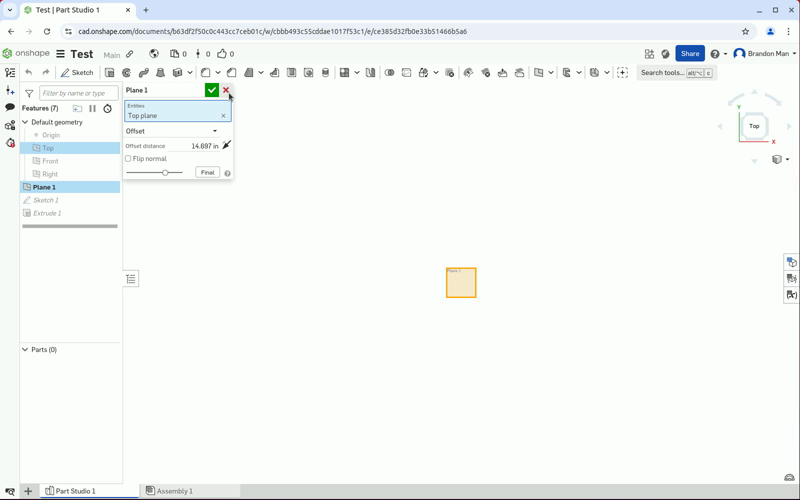
click(229, 92)
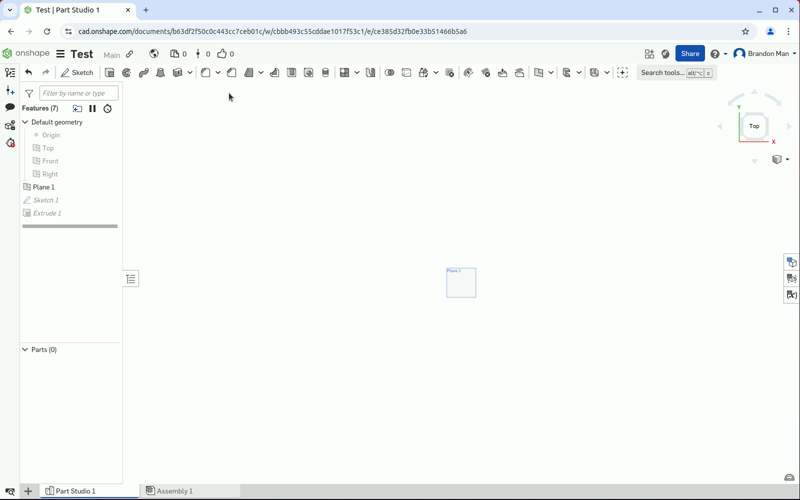
key(shift+s)
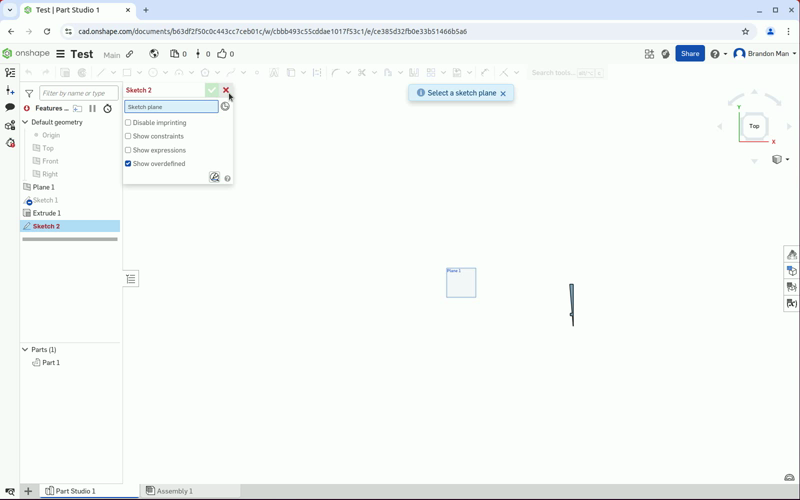
mouse_move(73, 189)
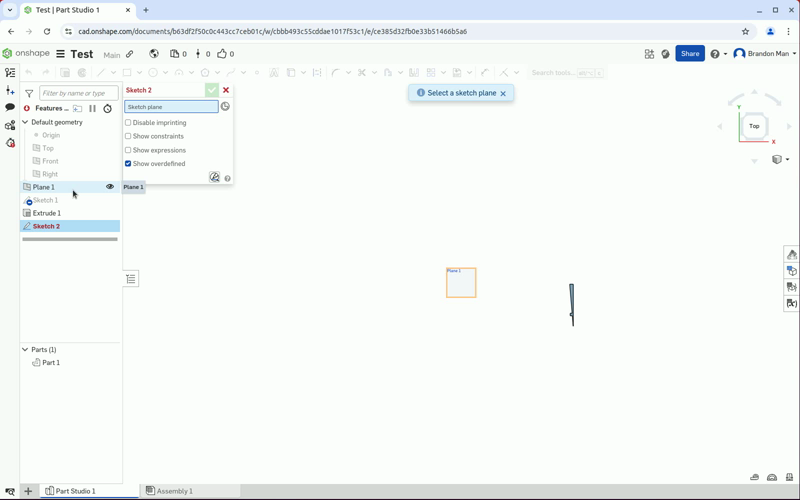
click(73, 189)
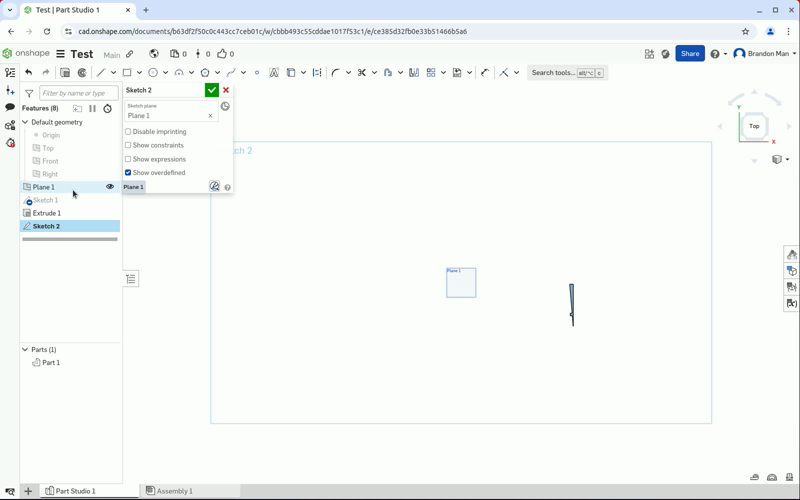
mouse_move(73, 352)
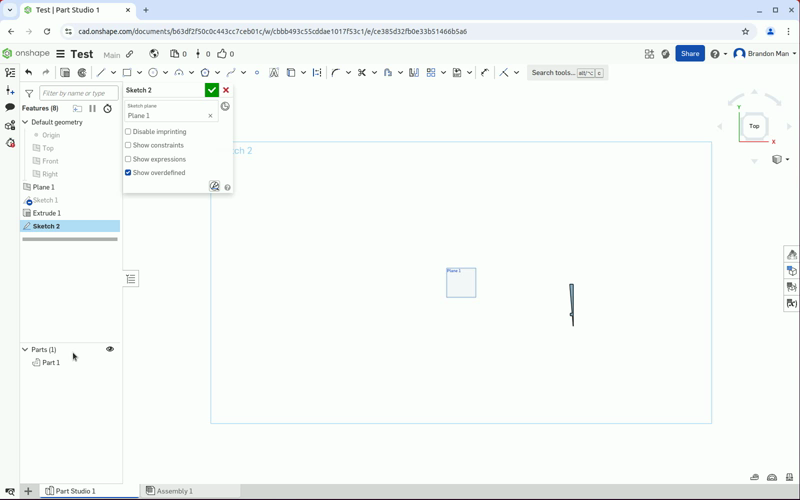
key(y)
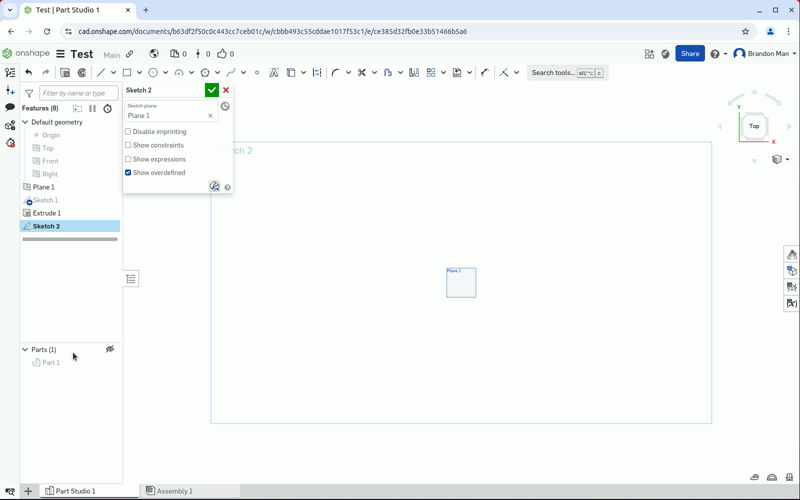
key(l)
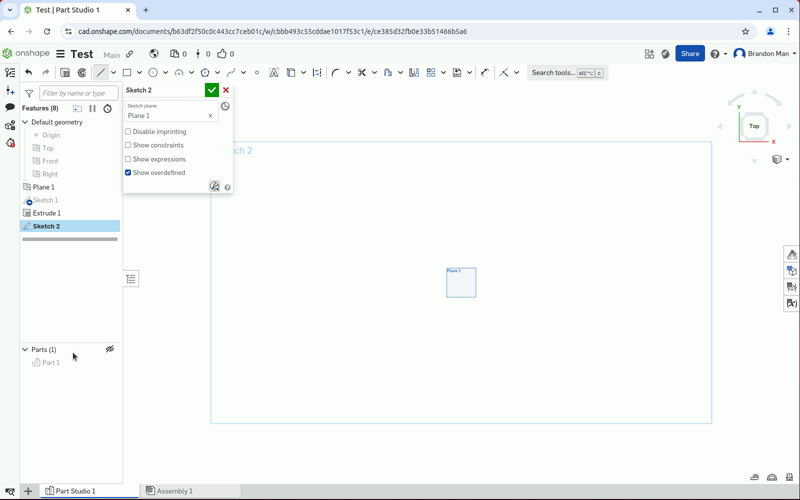
key_down(shift)
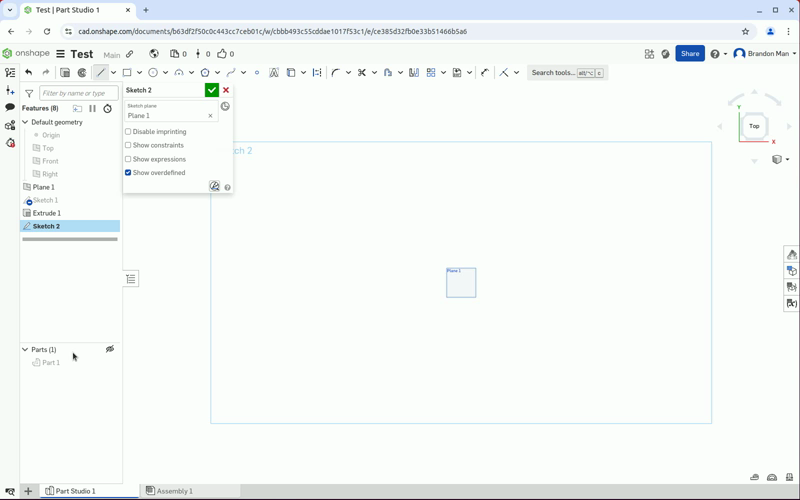
mouse_move(570, 315)
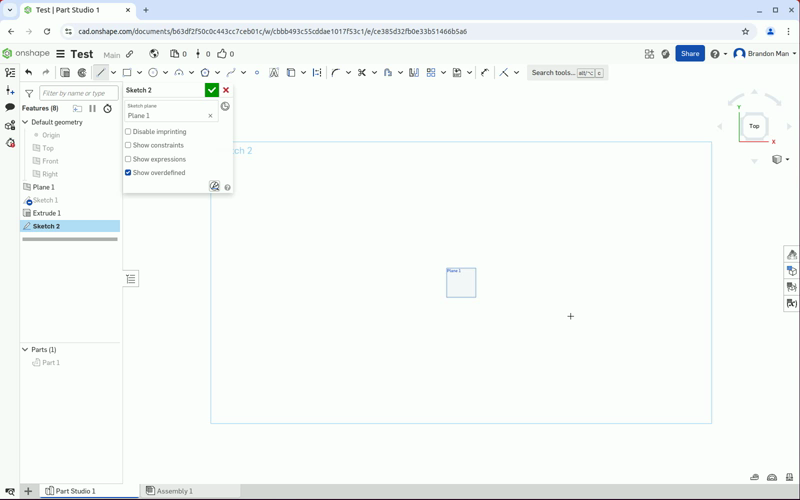
click(570, 315)
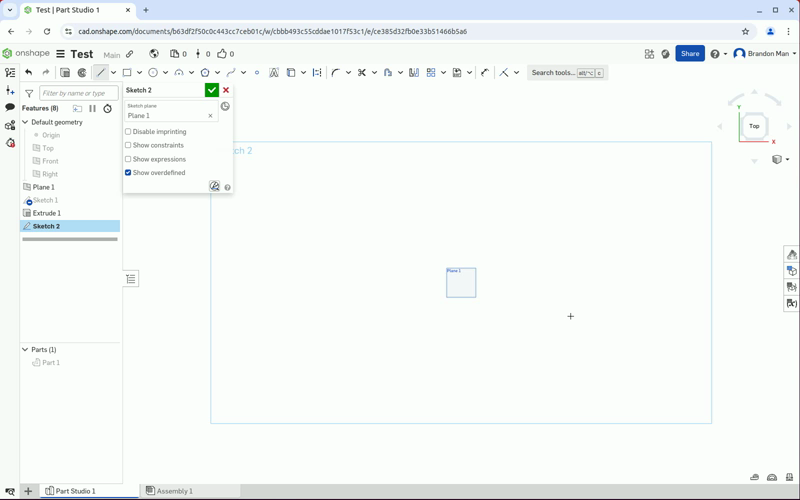
key_up(shift)
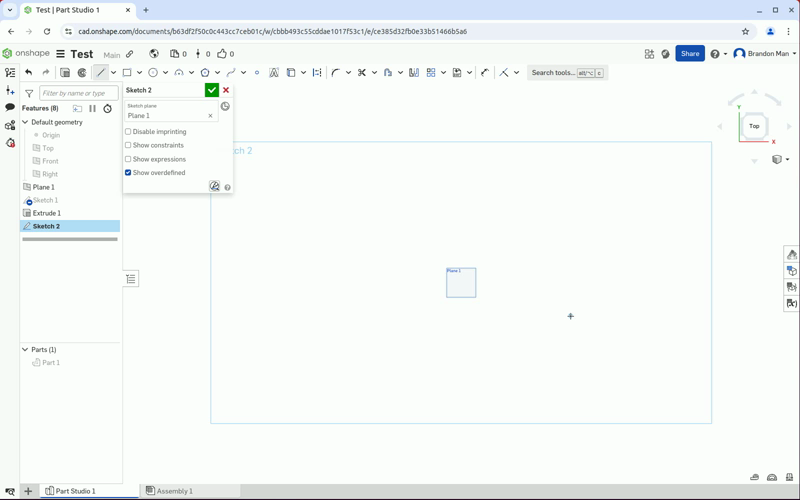
key_down(shift)
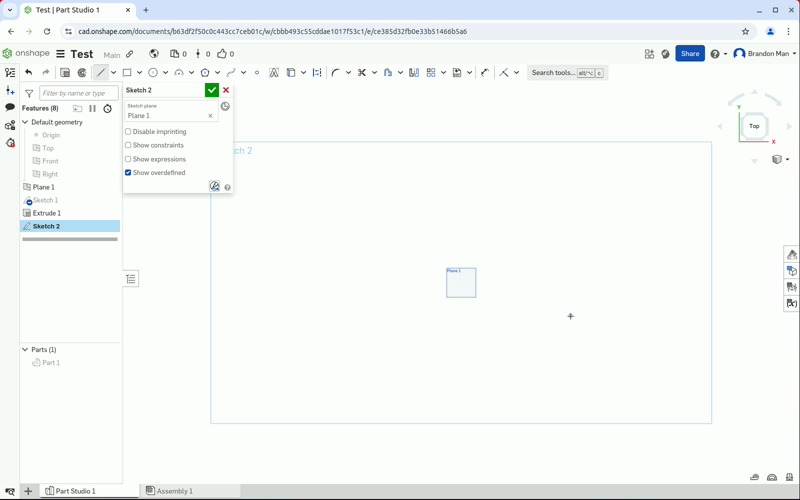
mouse_move(589, 315)
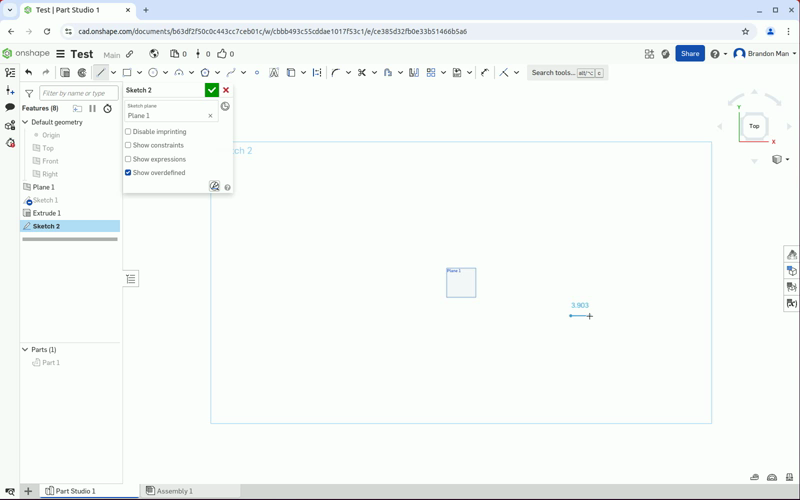
mouse_move(574, 315)
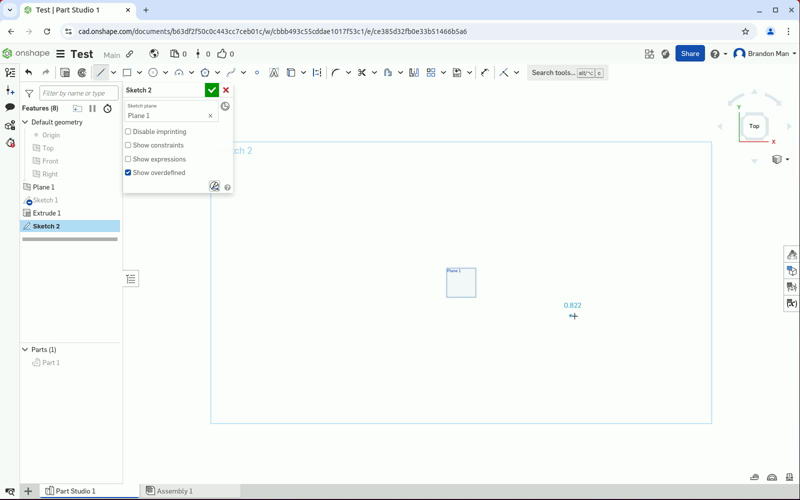
scroll(6)
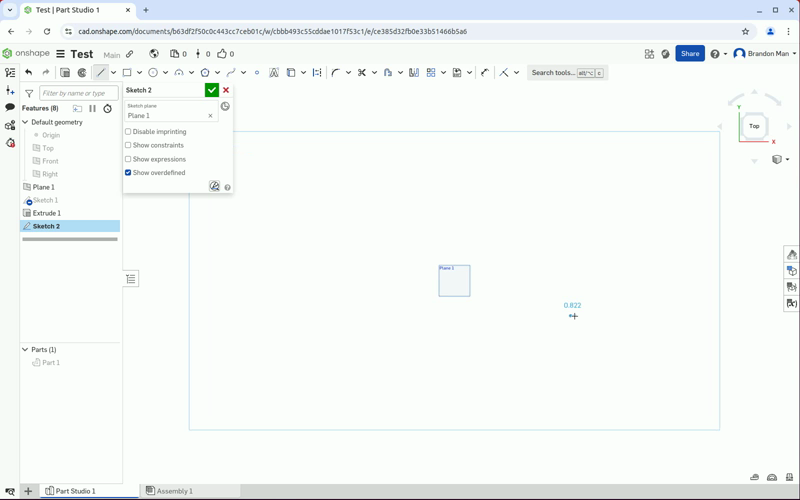
scroll(6)
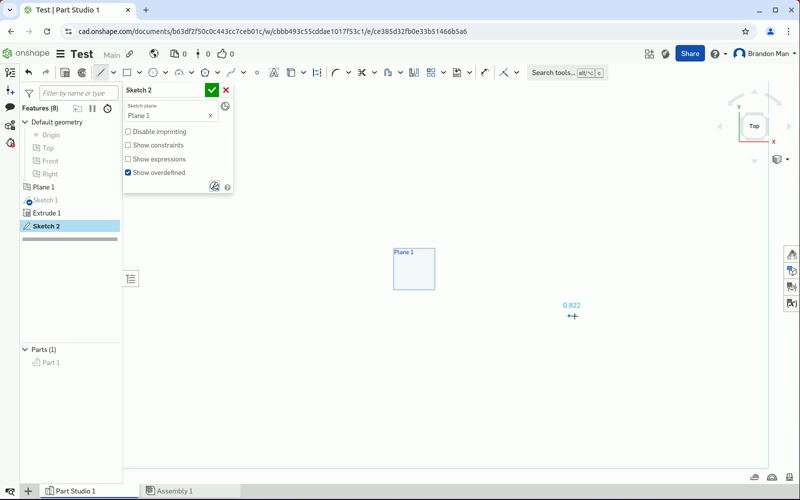
scroll(6)
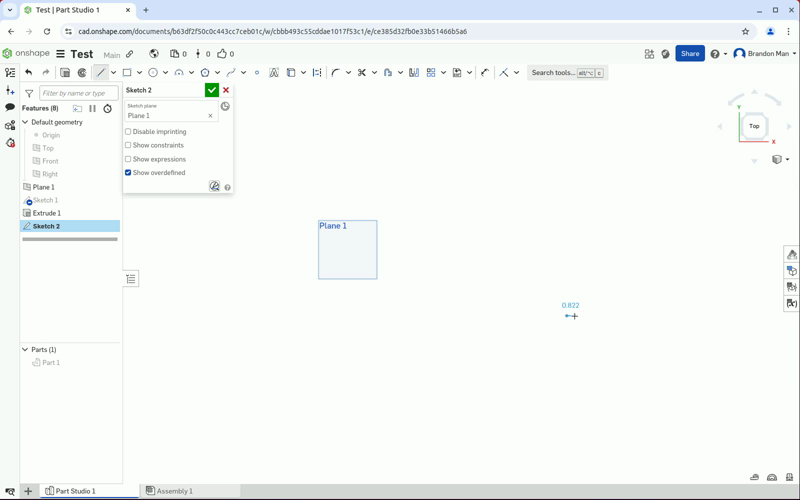
scroll(6)
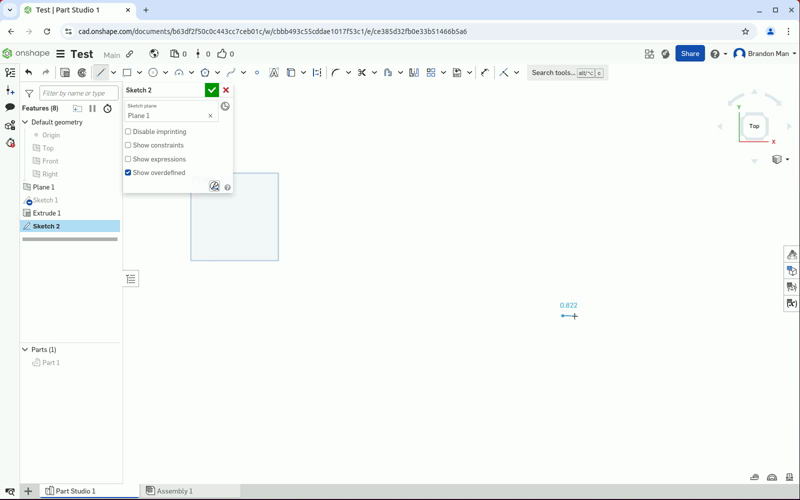
scroll(6)
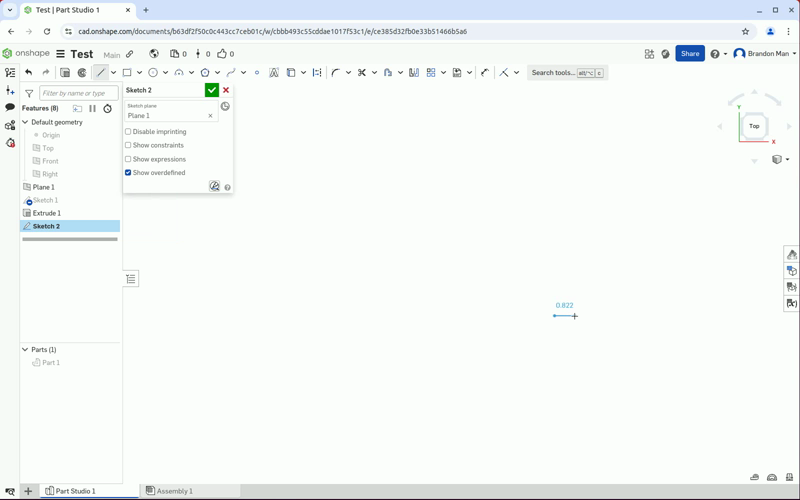
scroll(6)
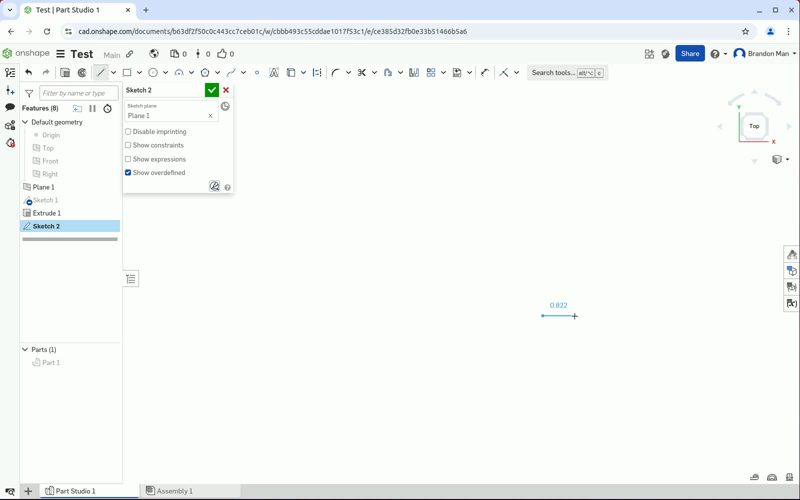
scroll(6)
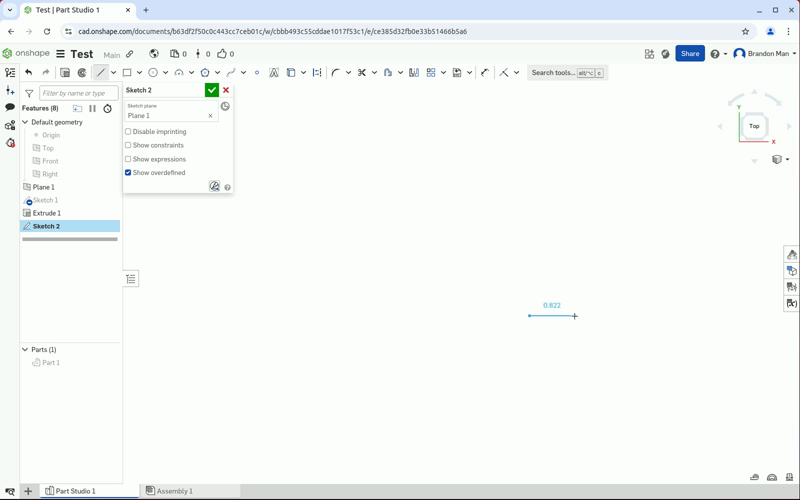
click(574, 315)
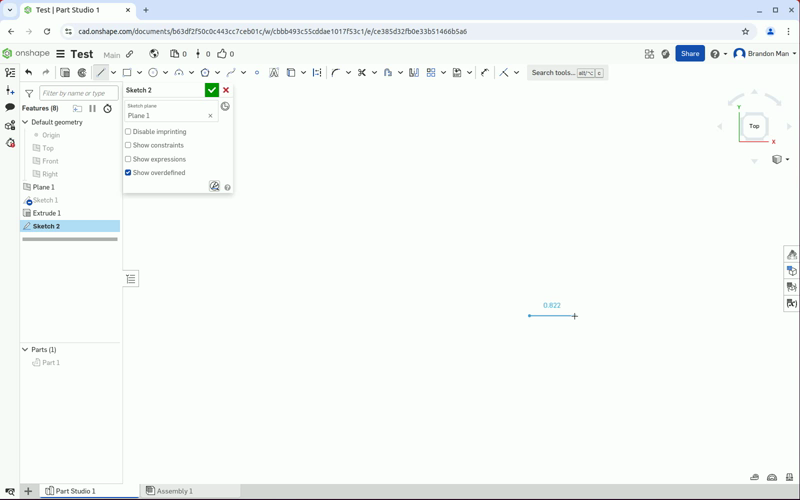
scroll(-6)
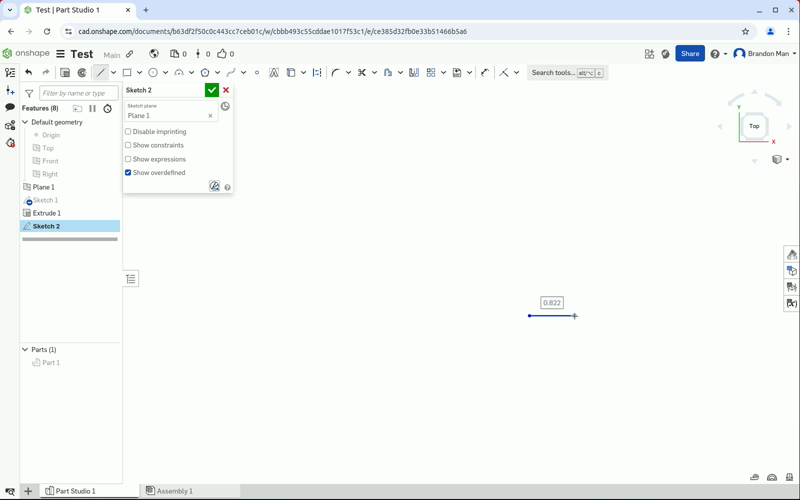
scroll(-6)
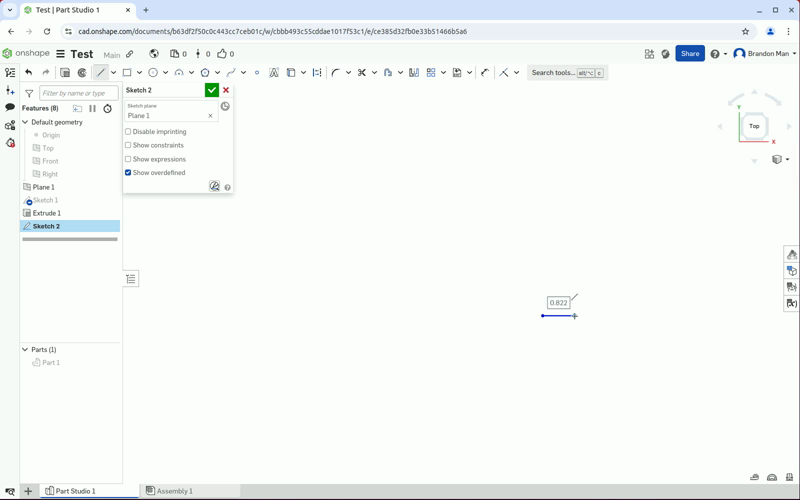
scroll(-6)
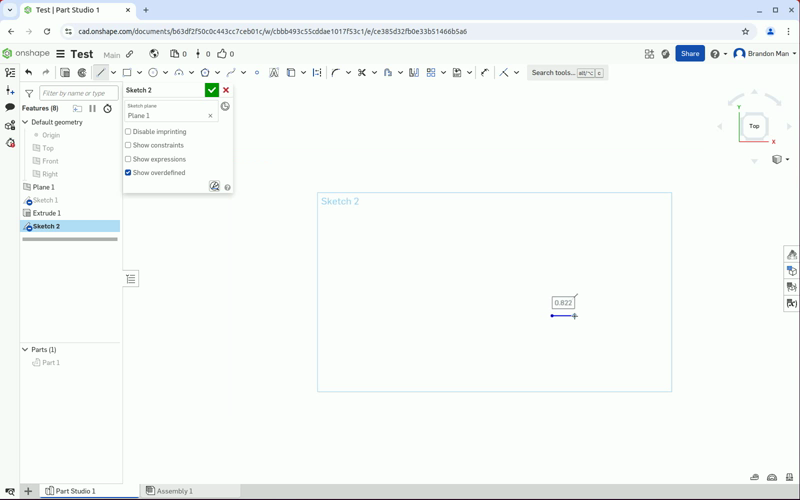
scroll(-6)
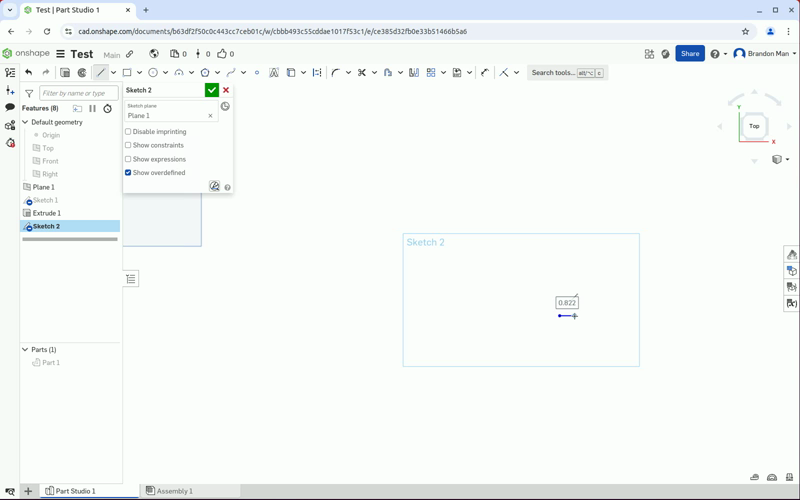
scroll(-6)
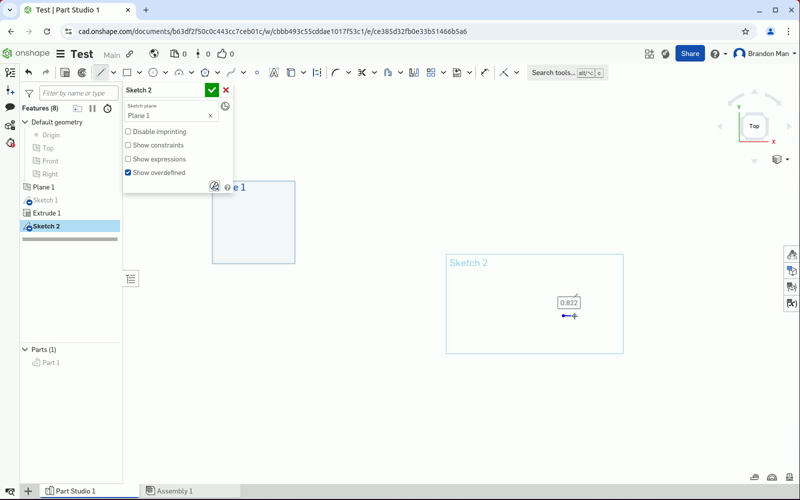
scroll(-6)
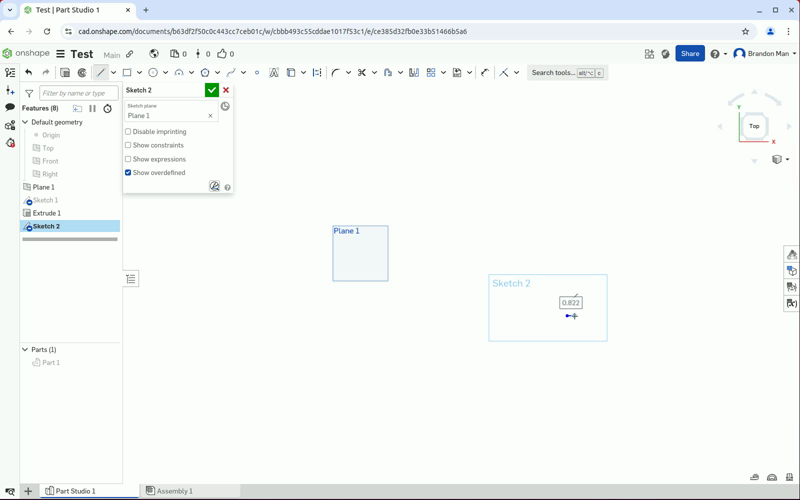
scroll(-6)
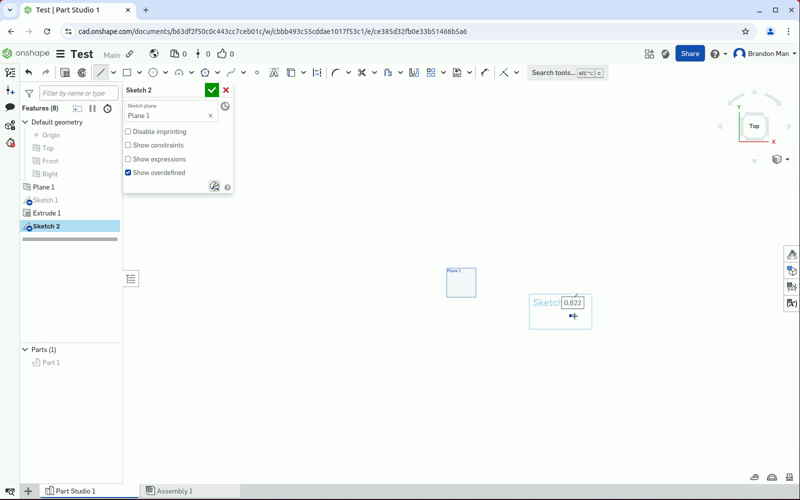
key_up(shift)
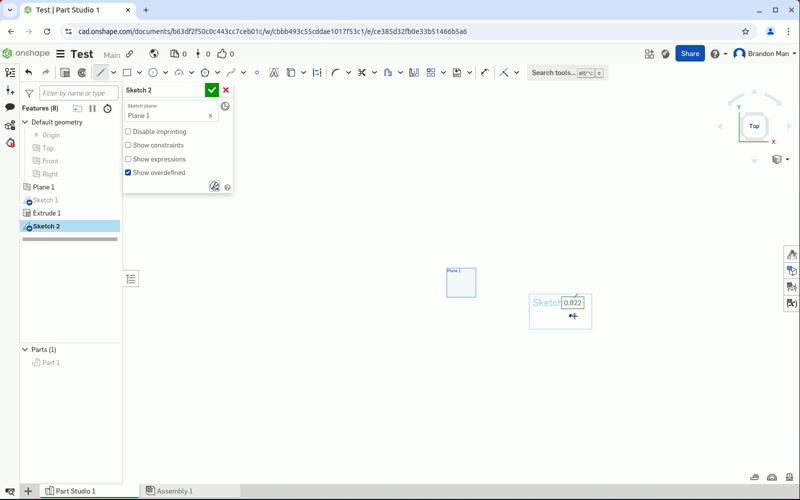
key_down(shift)
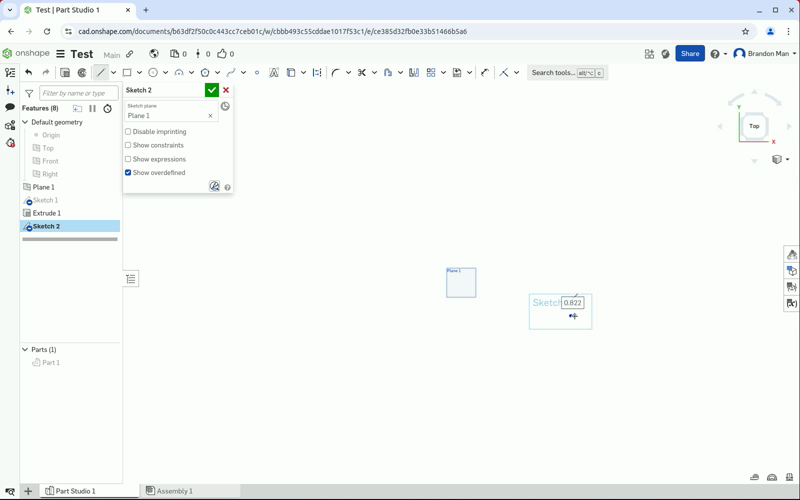
mouse_move(589, 315)
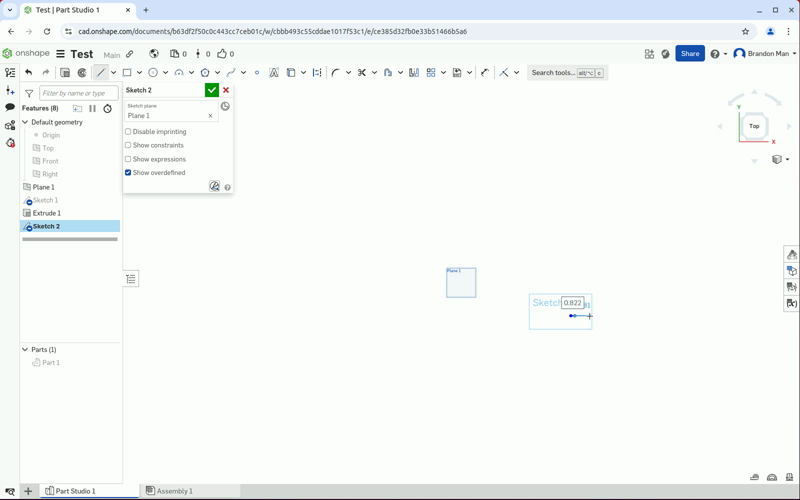
mouse_move(574, 312)
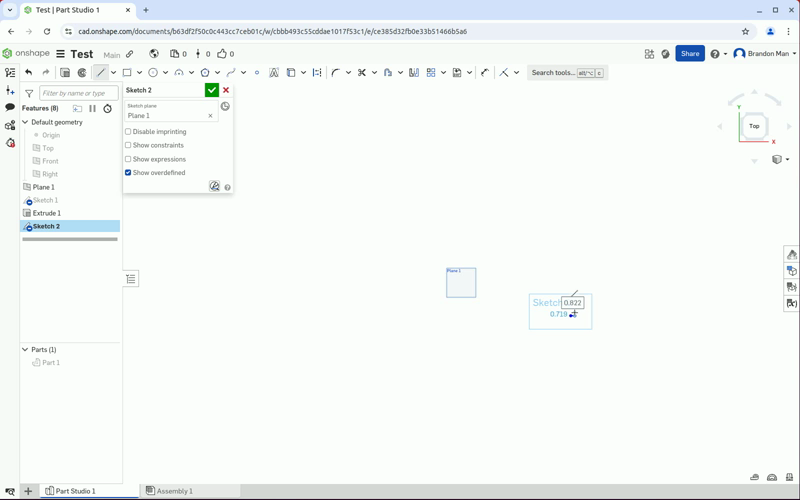
scroll(6)
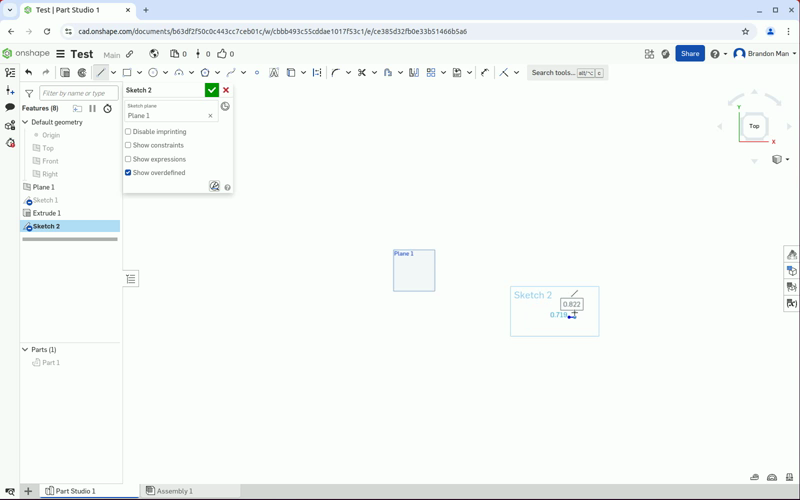
scroll(6)
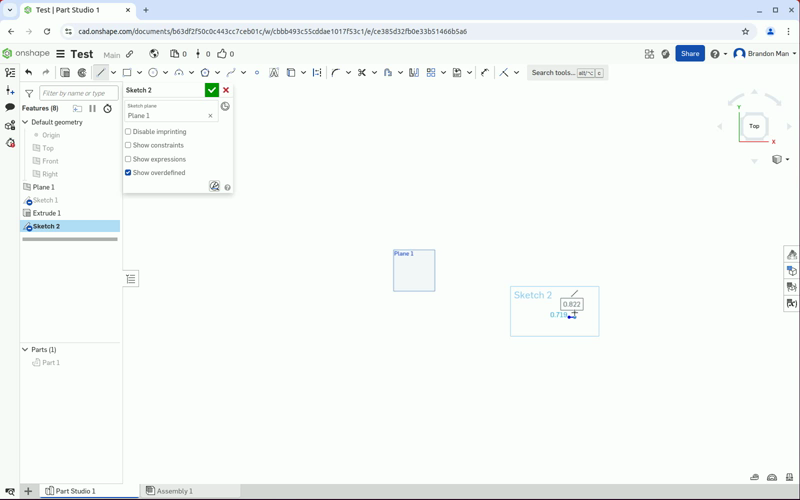
scroll(6)
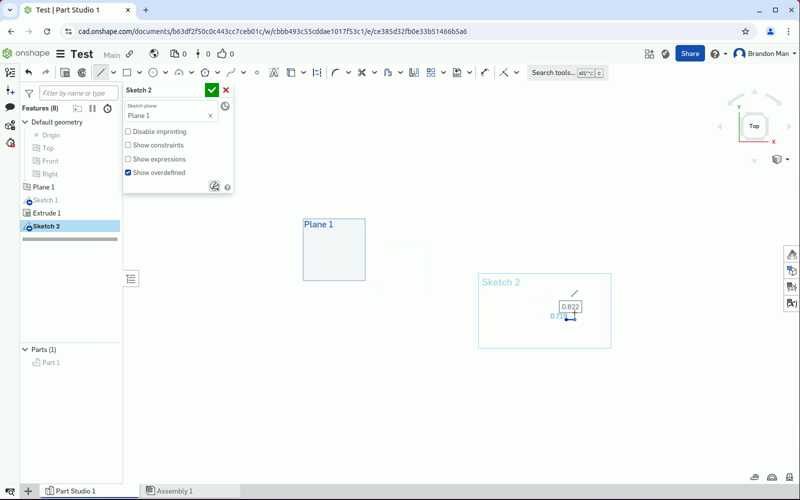
scroll(6)
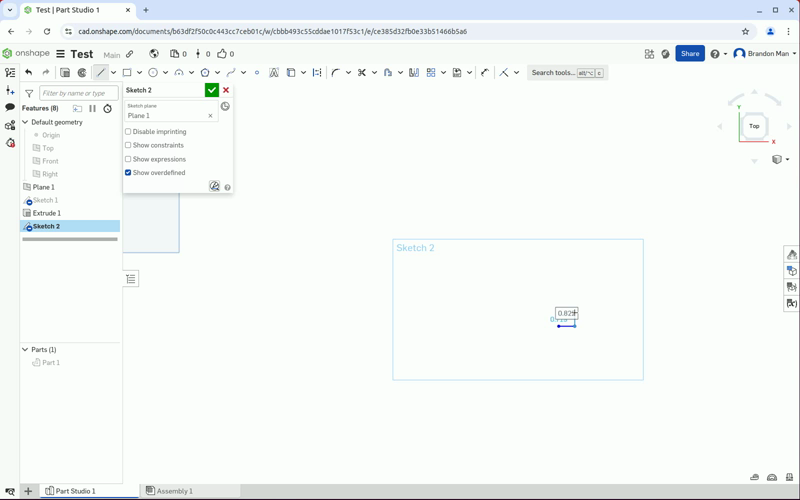
scroll(6)
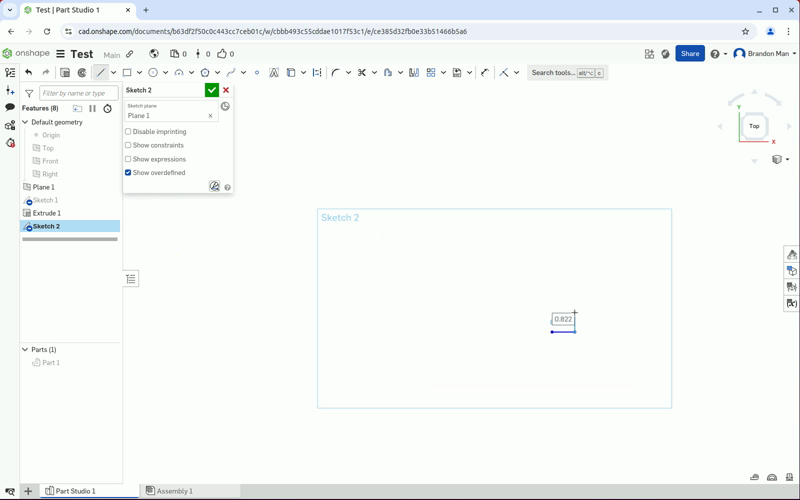
scroll(6)
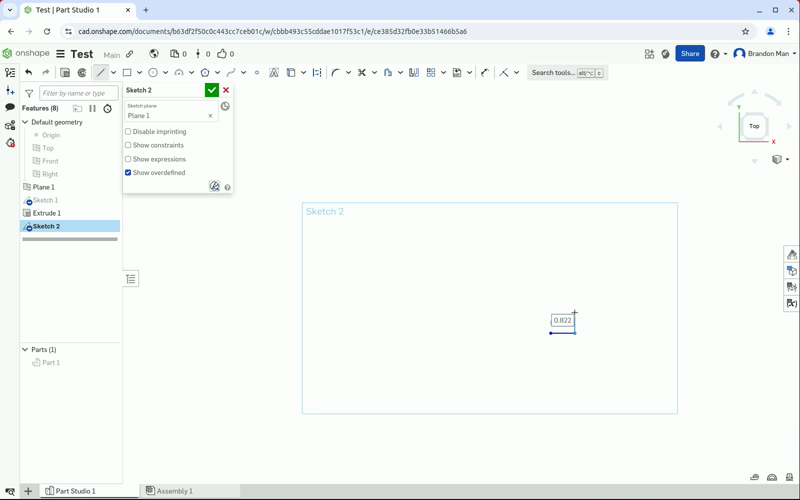
scroll(6)
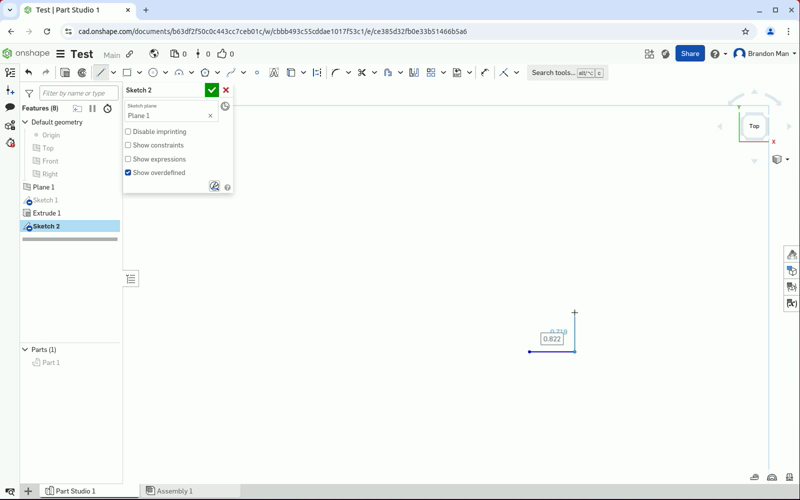
click(574, 312)
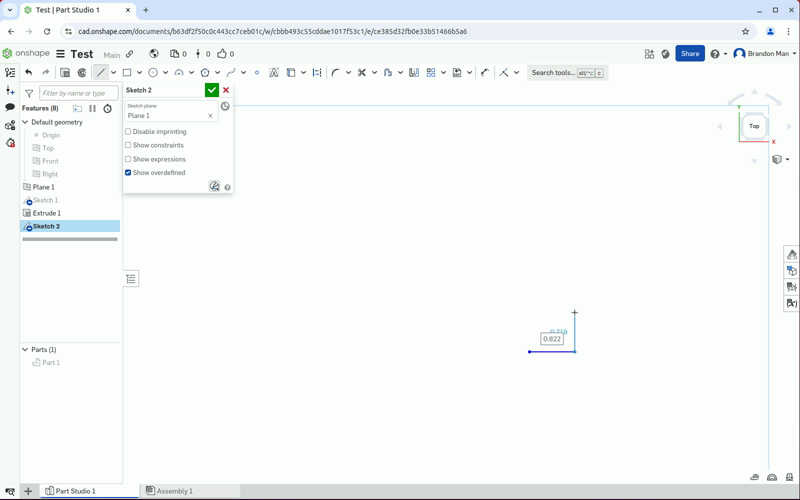
scroll(-6)
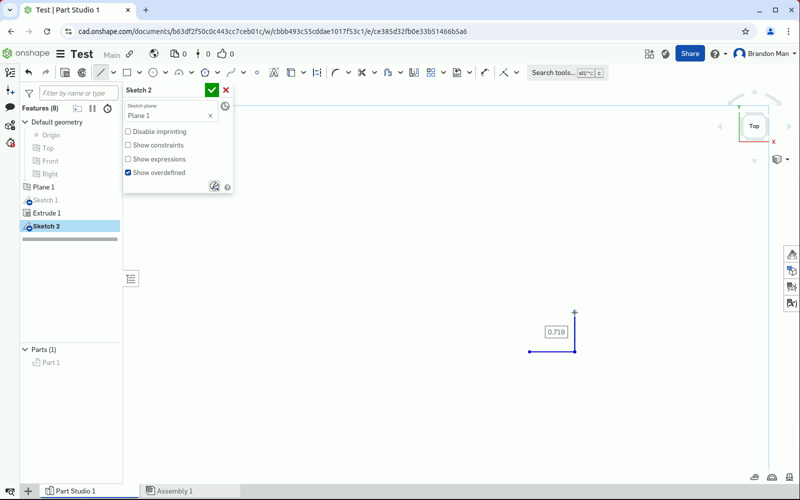
scroll(-6)
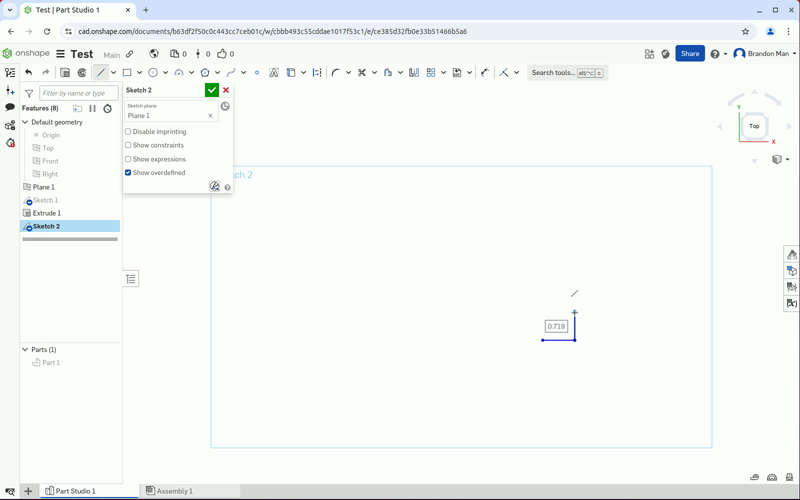
scroll(-6)
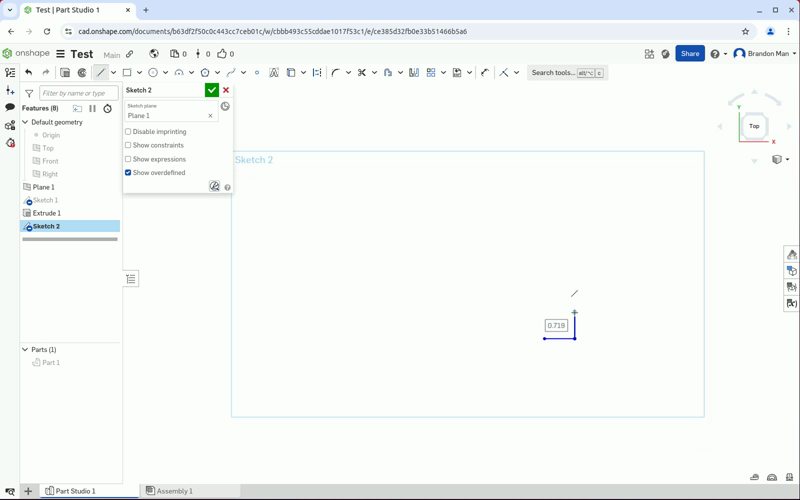
scroll(-6)
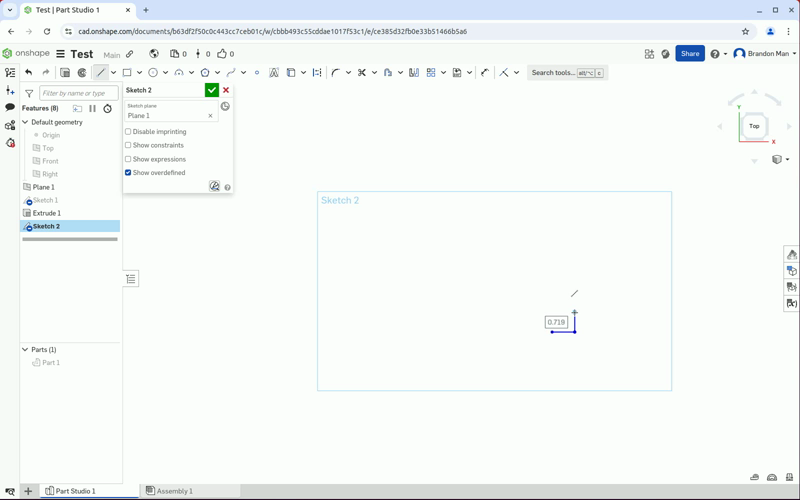
scroll(-6)
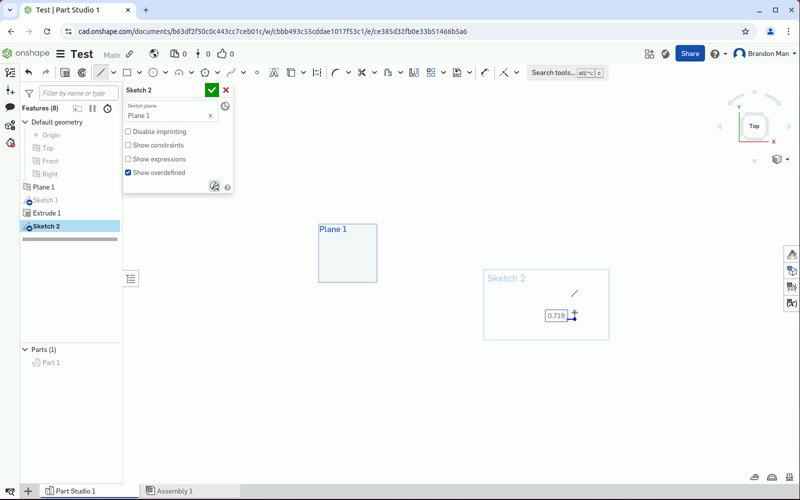
scroll(-6)
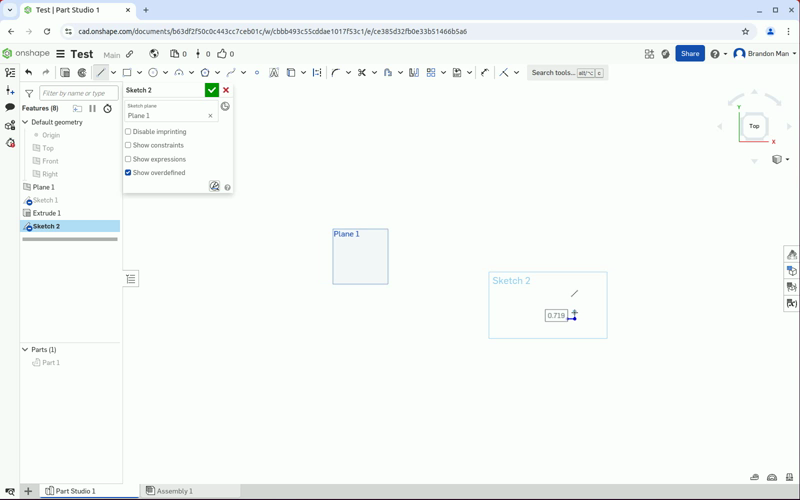
scroll(-6)
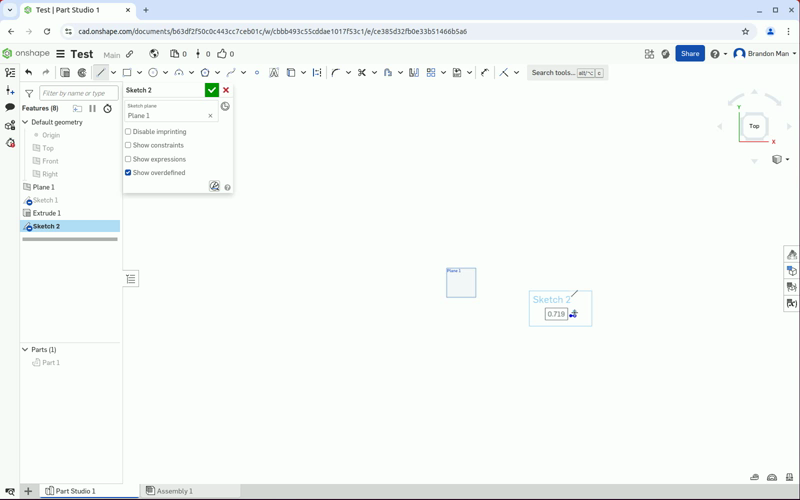
key_up(shift)
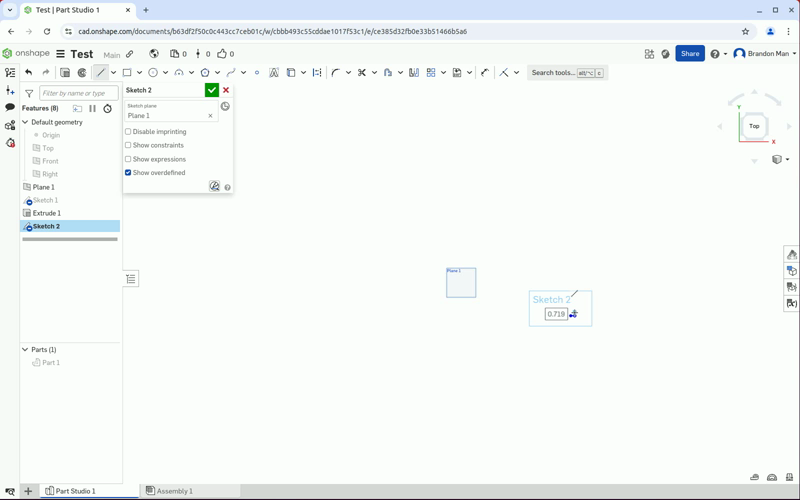
key_down(shift)
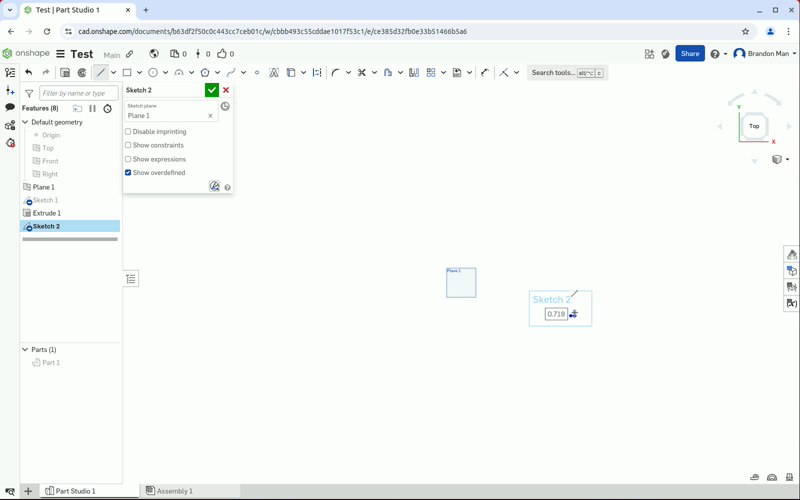
mouse_move(589, 312)
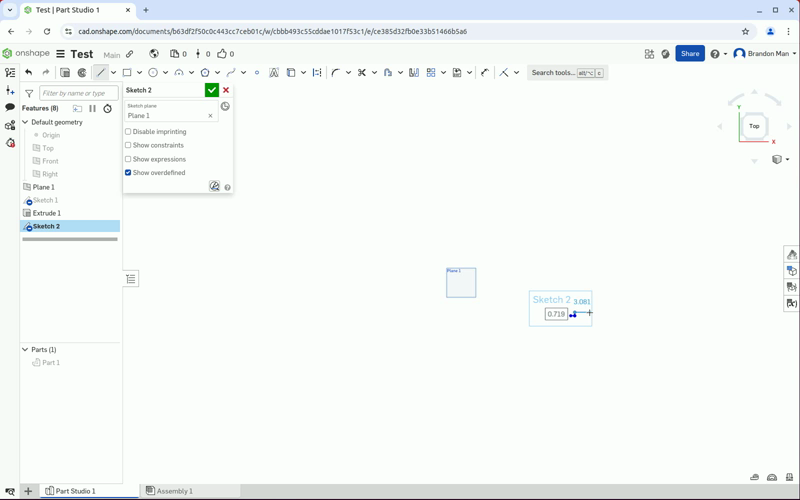
mouse_move(570, 312)
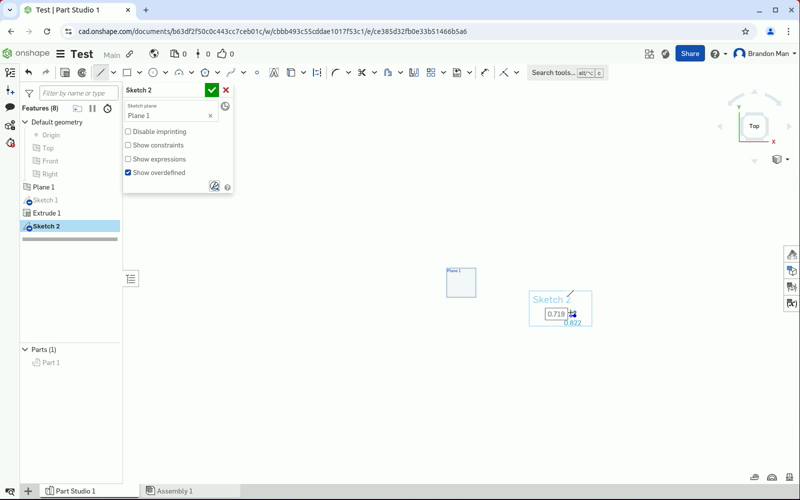
scroll(6)
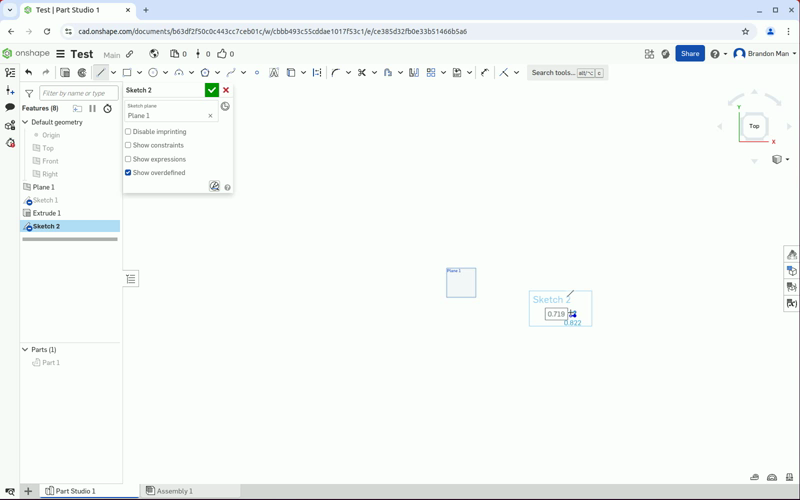
scroll(6)
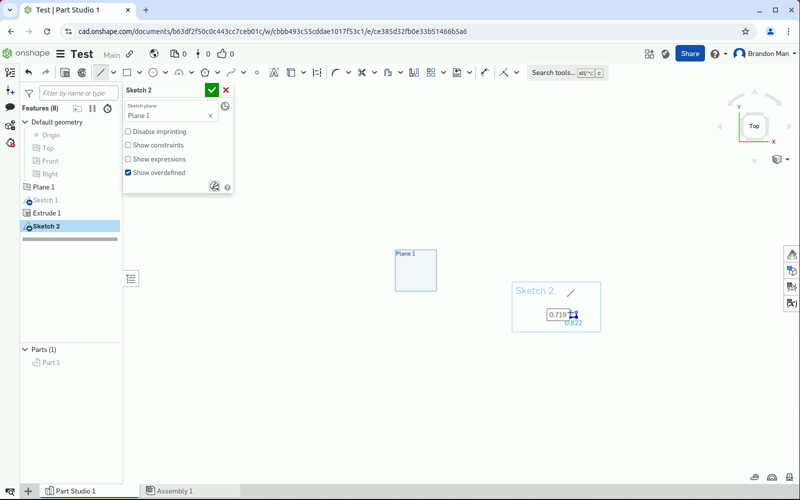
scroll(6)
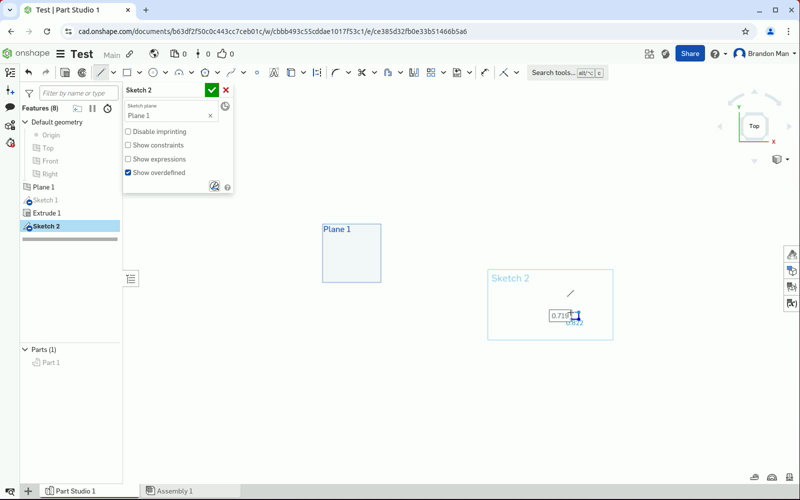
scroll(6)
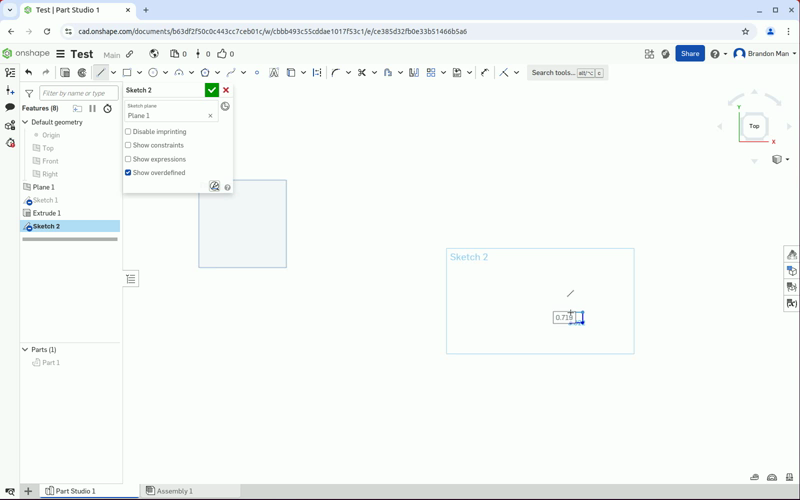
scroll(6)
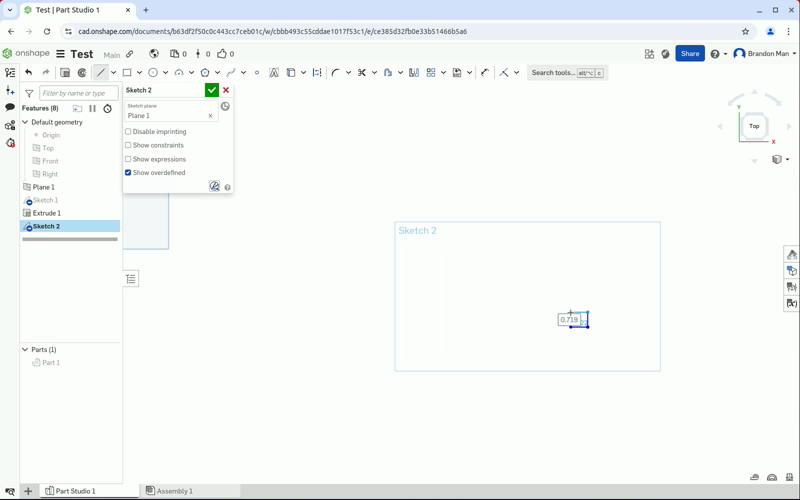
scroll(6)
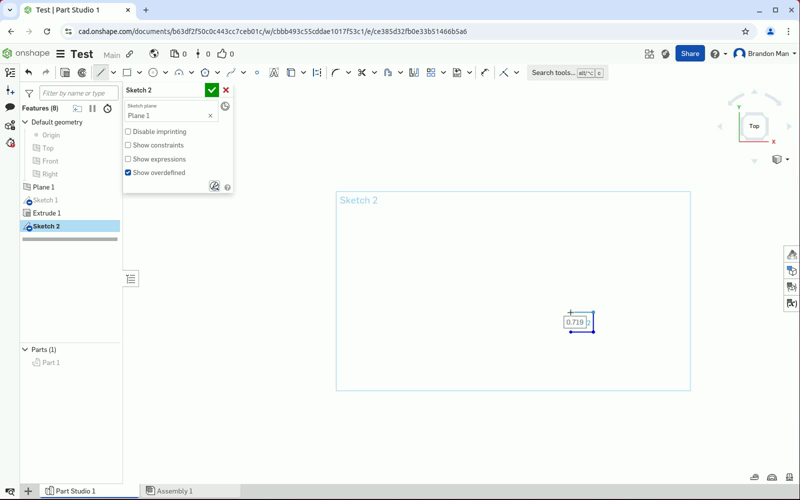
scroll(6)
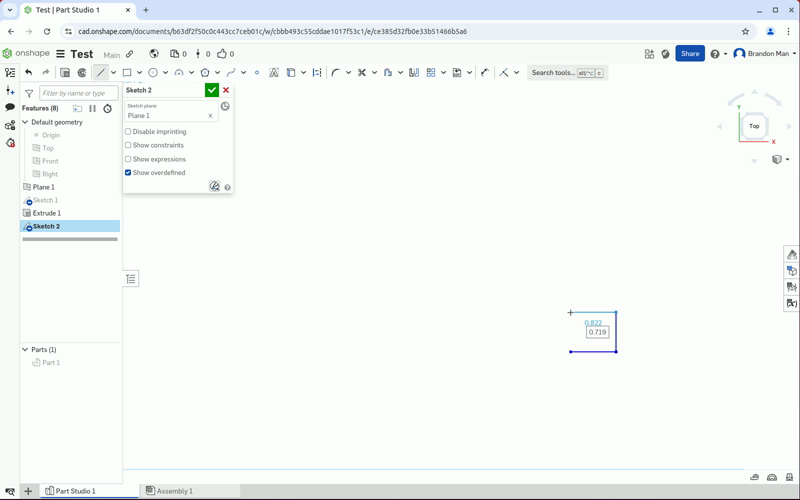
click(570, 312)
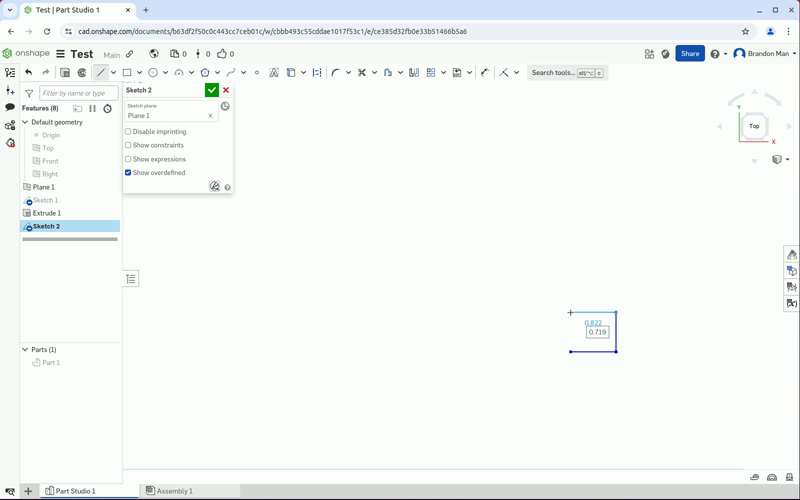
scroll(-6)
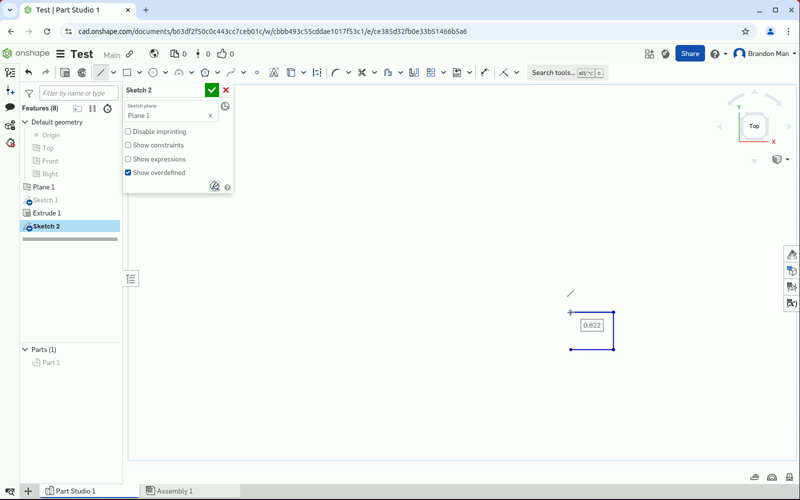
scroll(-6)
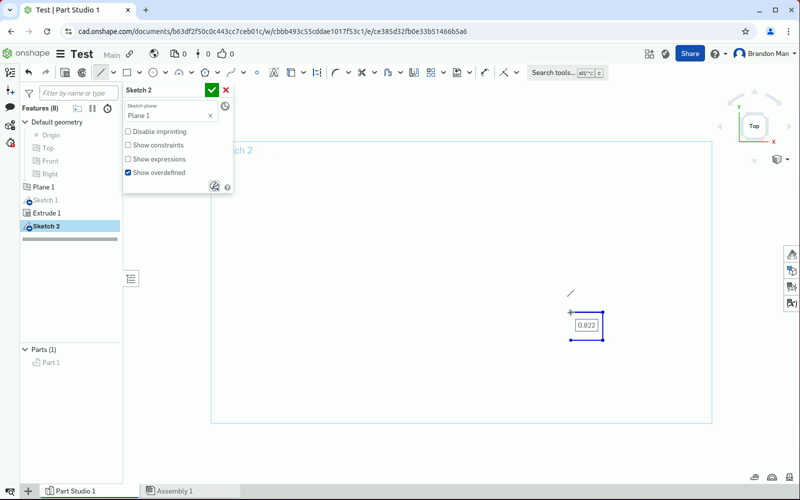
scroll(-6)
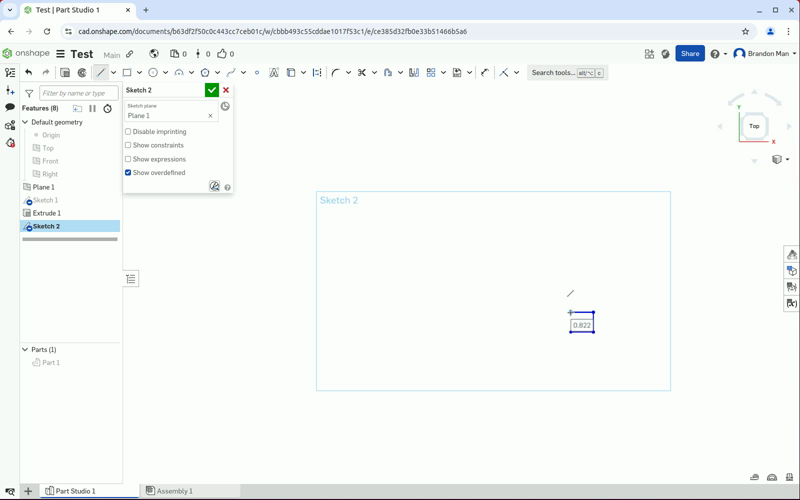
scroll(-6)
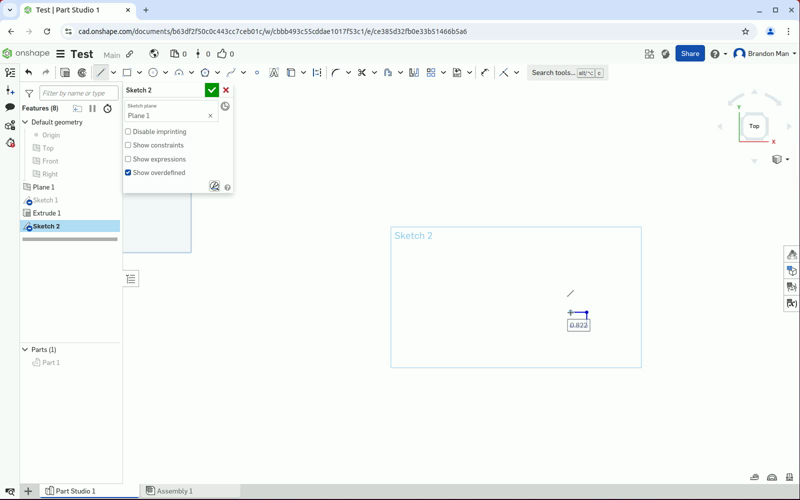
scroll(-6)
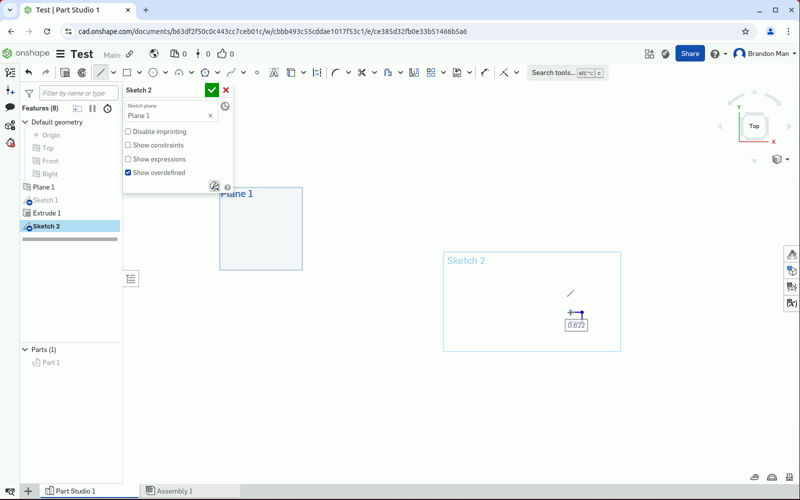
scroll(-6)
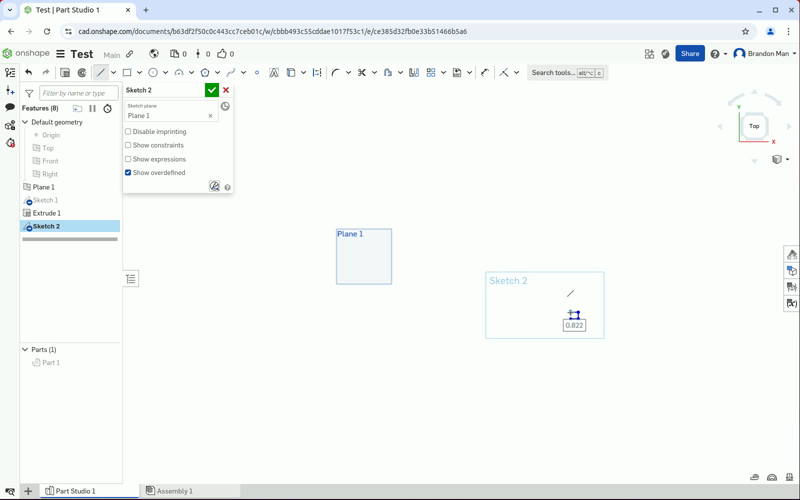
scroll(-6)
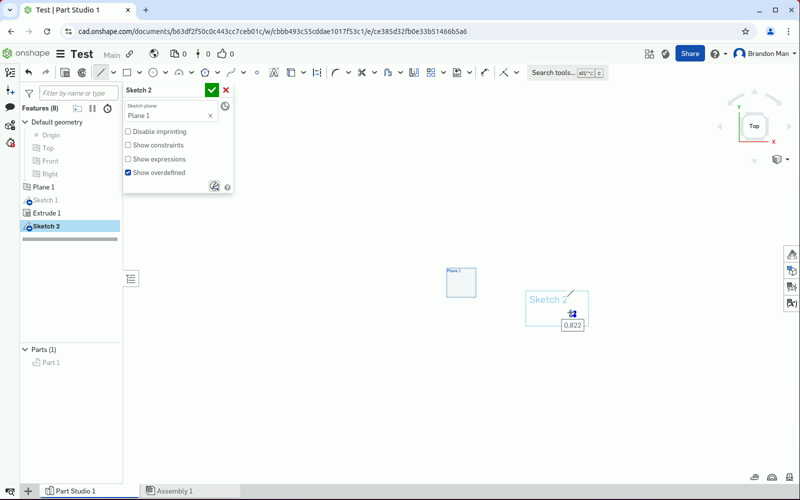
key_up(shift)
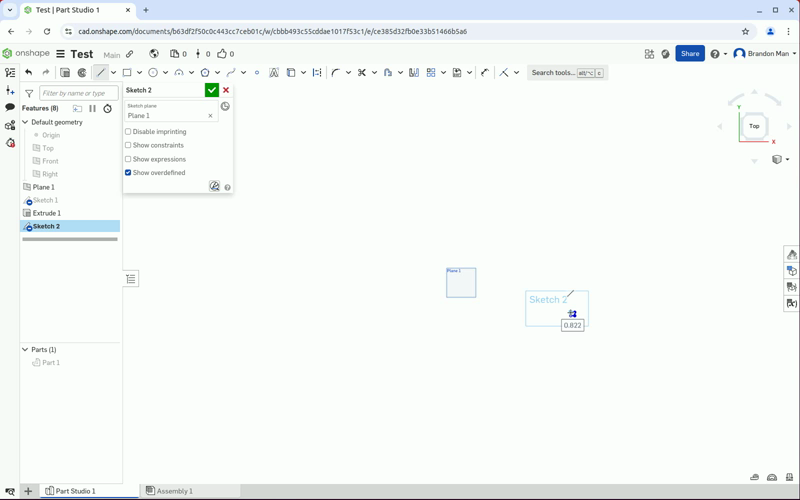
mouse_move(589, 312)
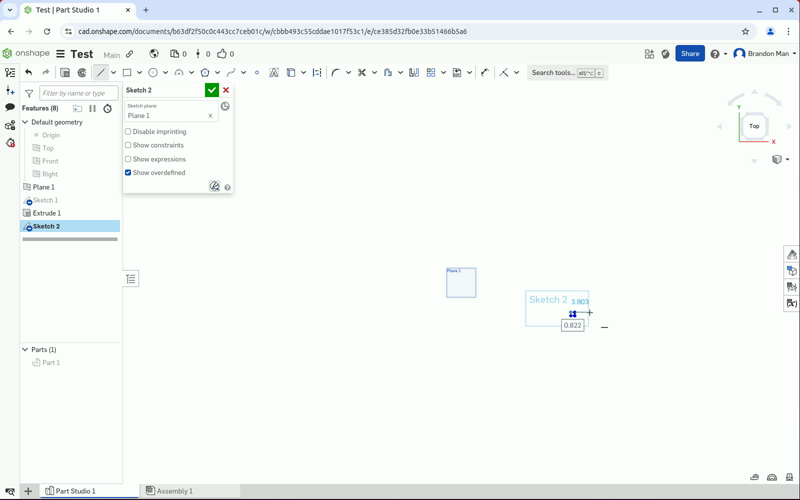
key_down(shift)
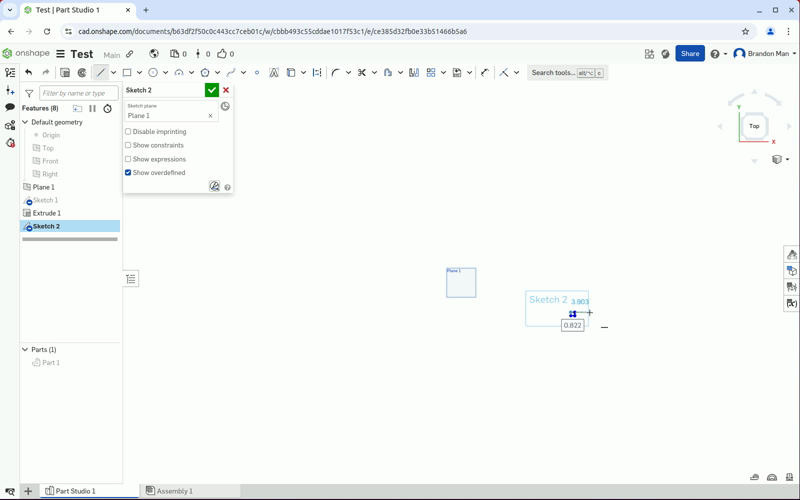
mouse_move(570, 315)
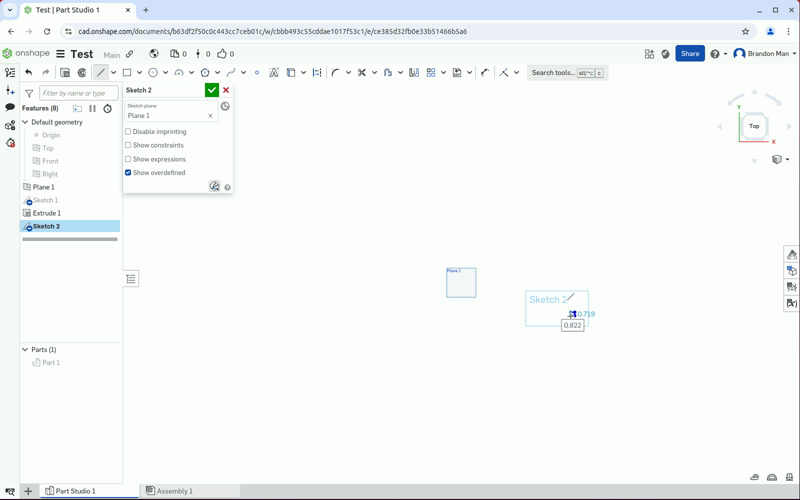
scroll(6)
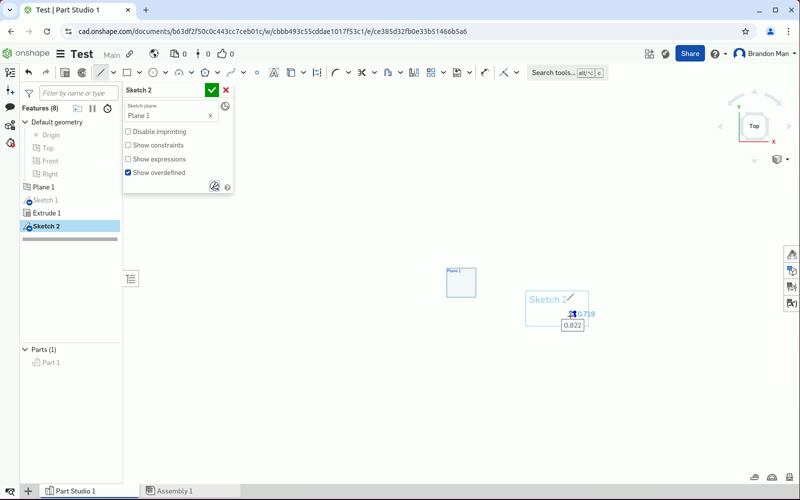
scroll(6)
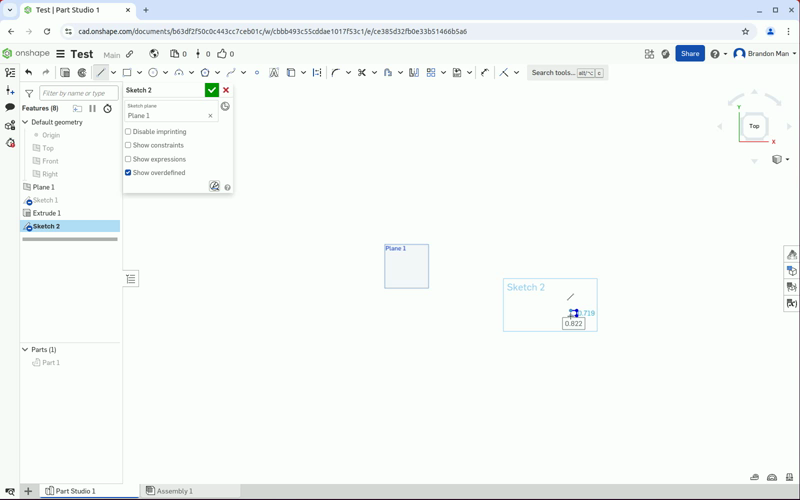
scroll(6)
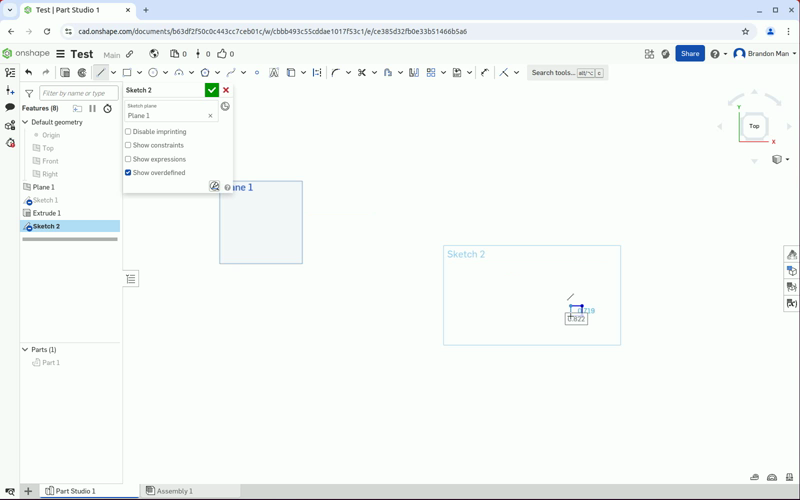
scroll(6)
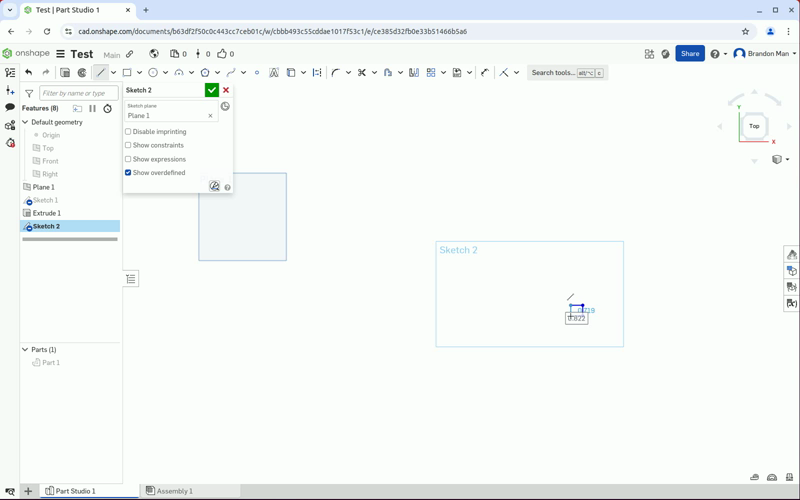
scroll(6)
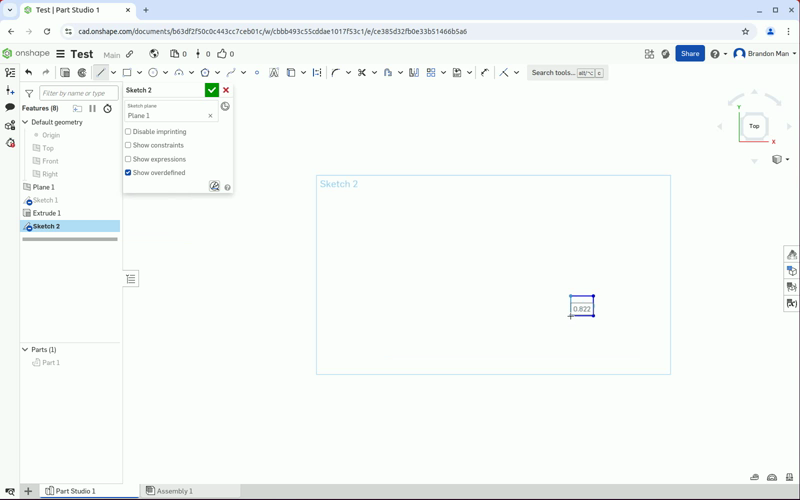
scroll(6)
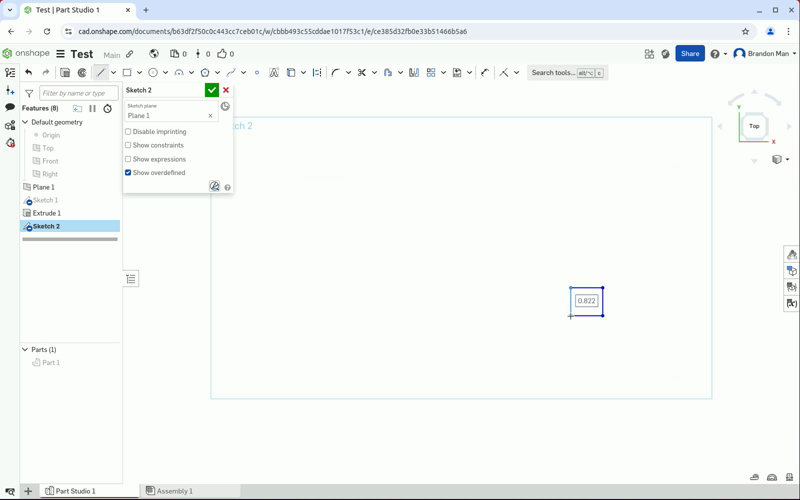
scroll(6)
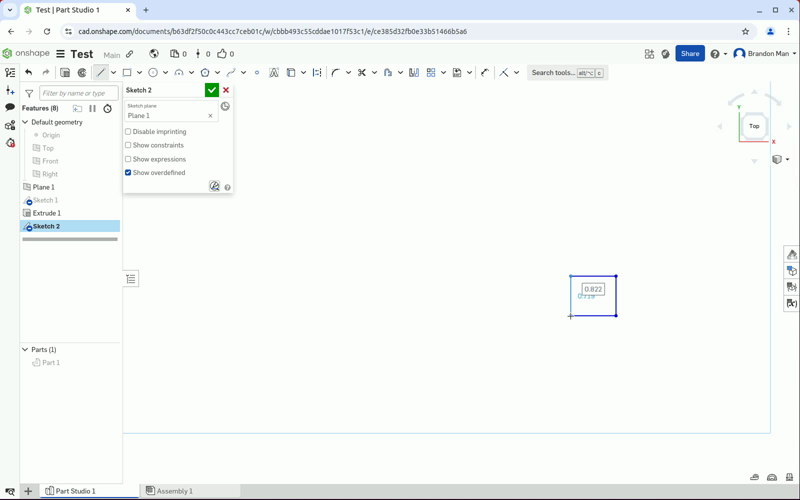
key_up(shift)
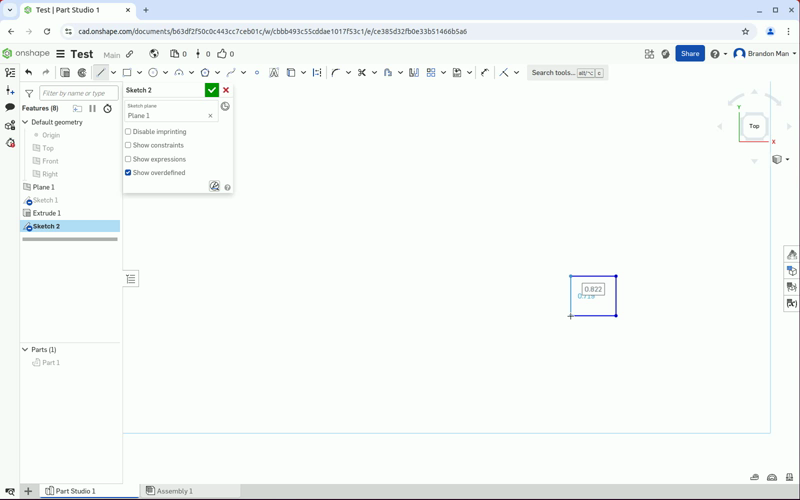
click(570, 315)
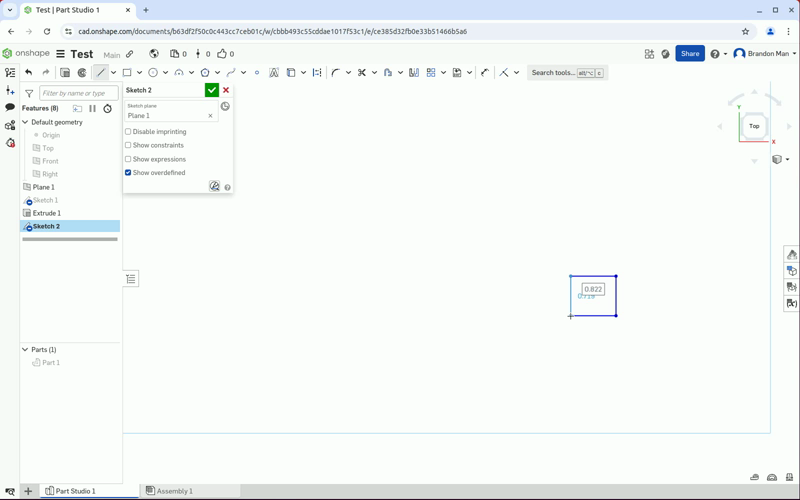
scroll(-6)
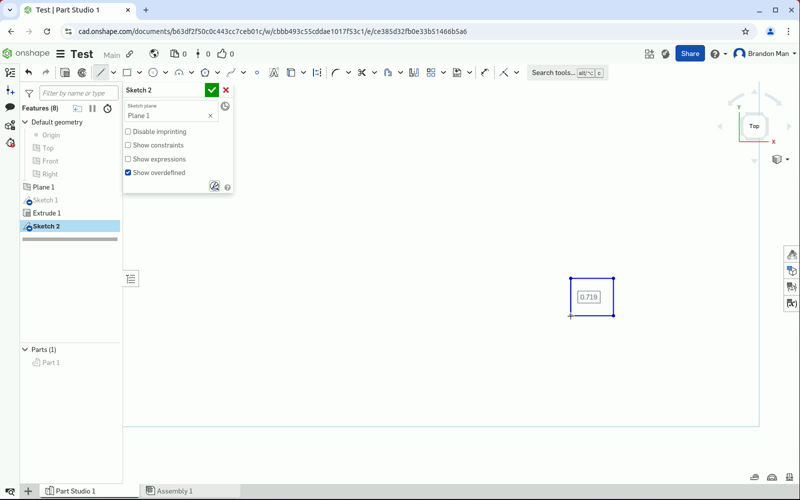
scroll(-6)
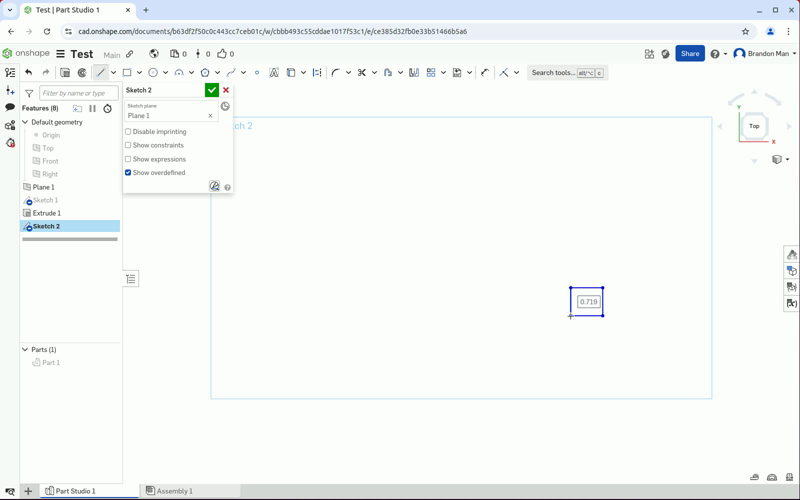
scroll(-6)
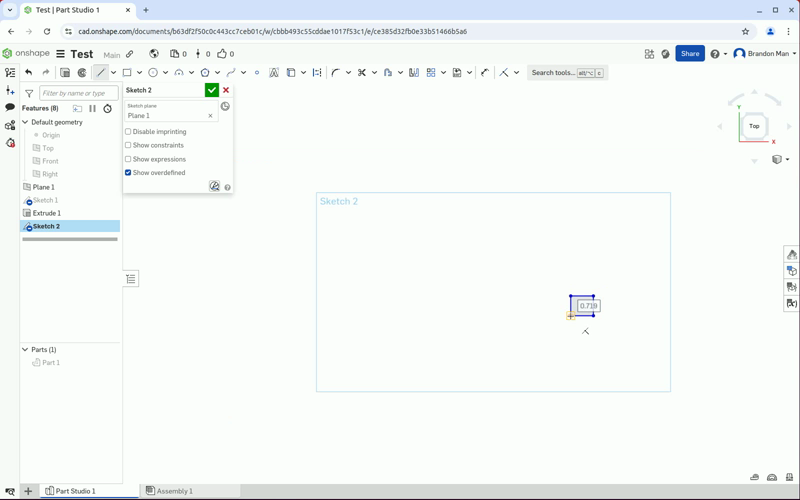
scroll(-6)
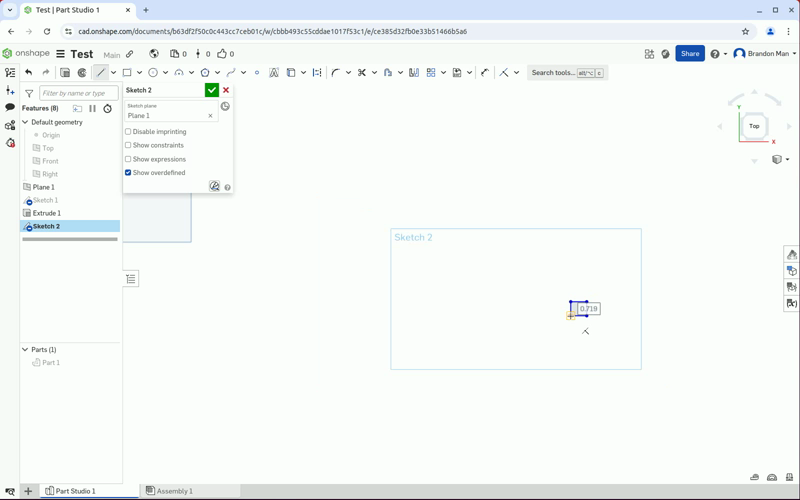
scroll(-6)
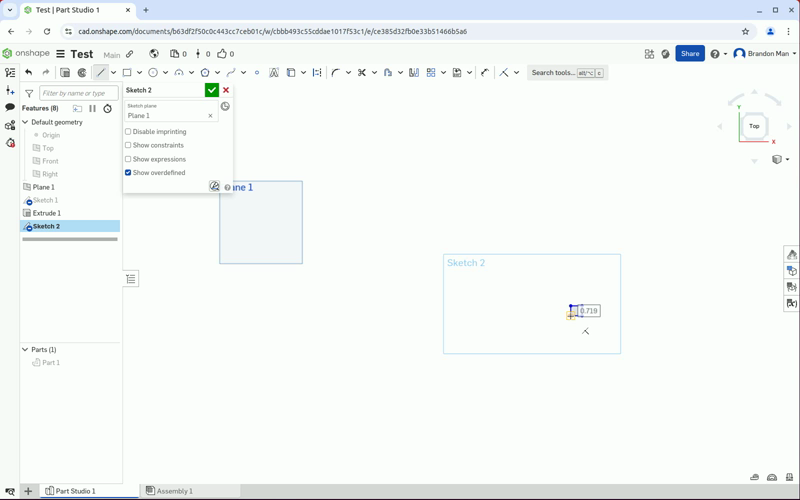
scroll(-6)
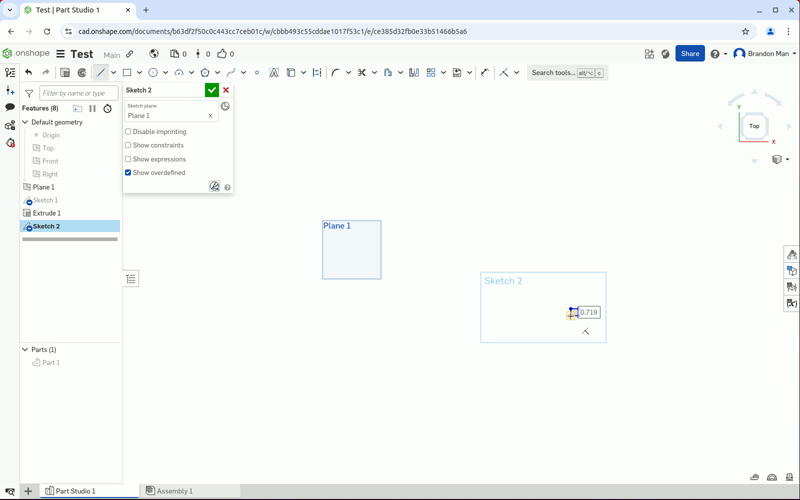
scroll(-6)
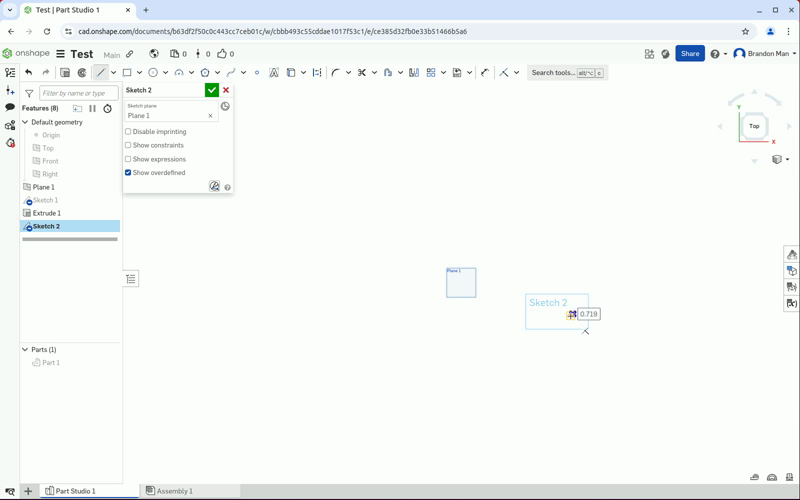
key(esc)
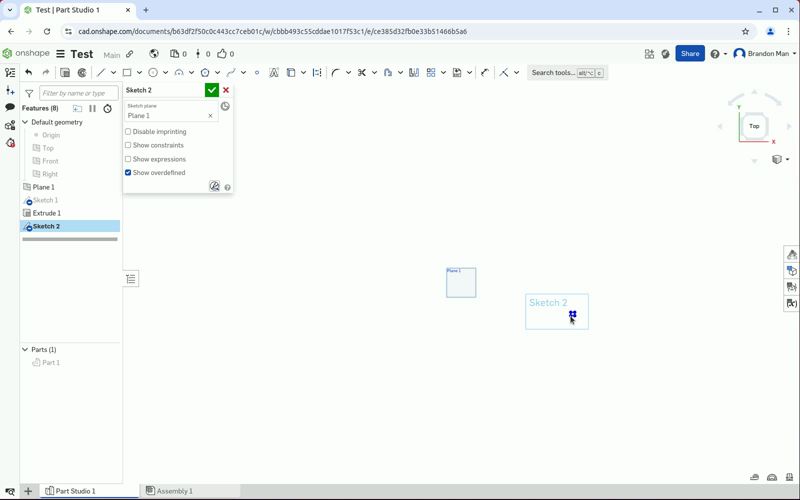
mouse_move(571, 314)
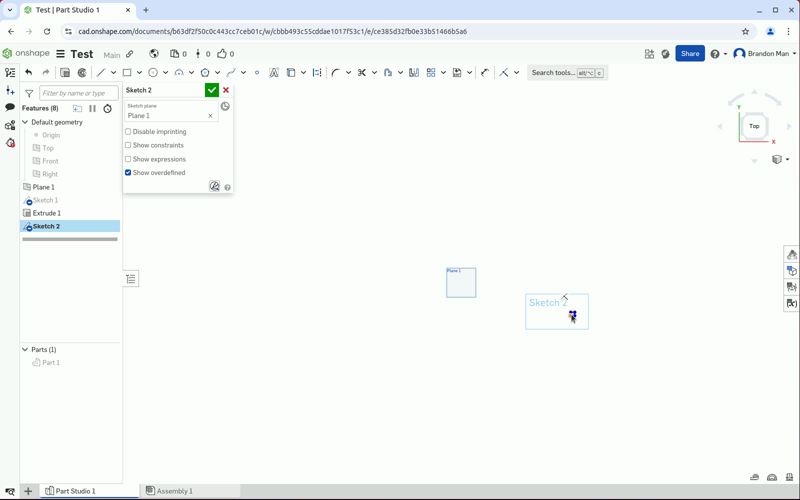
scroll(6)
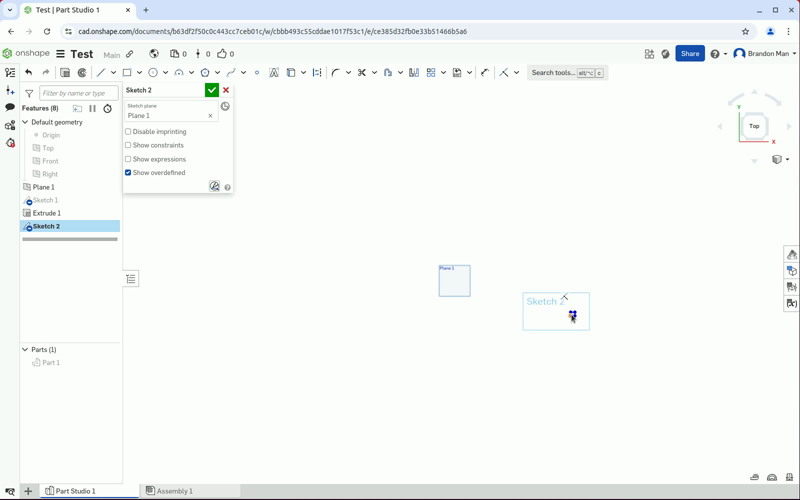
scroll(6)
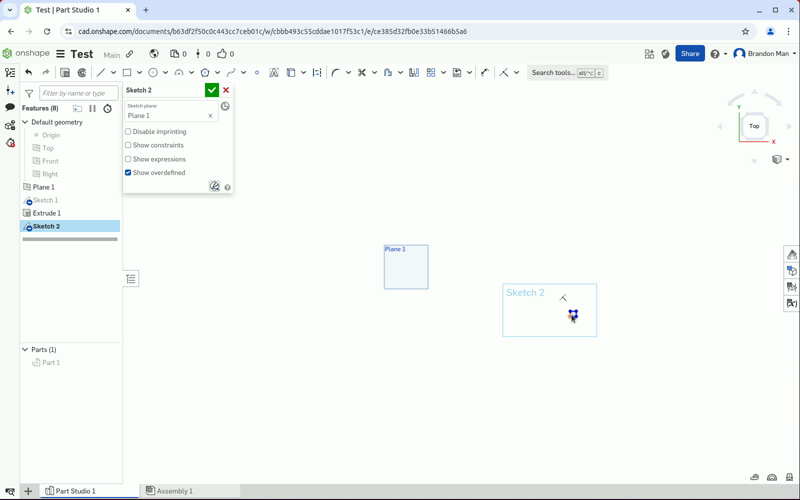
scroll(6)
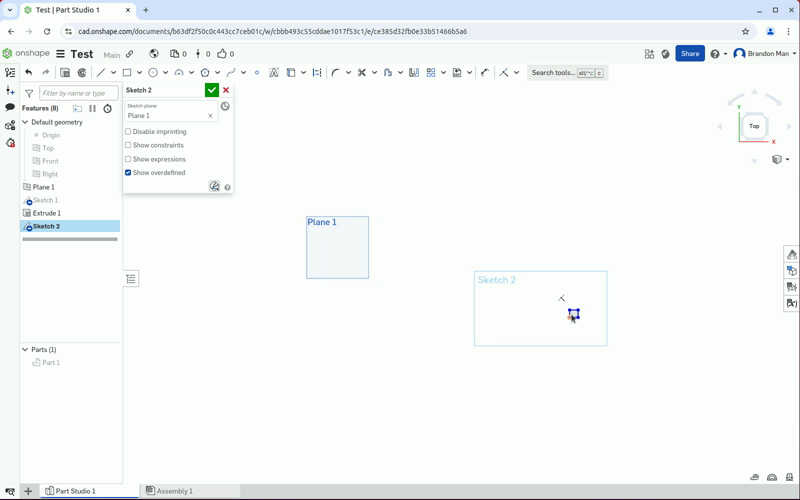
scroll(6)
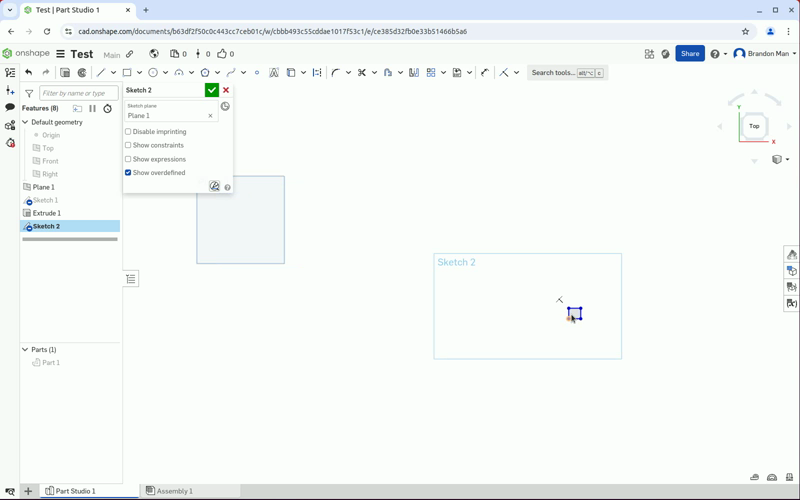
scroll(6)
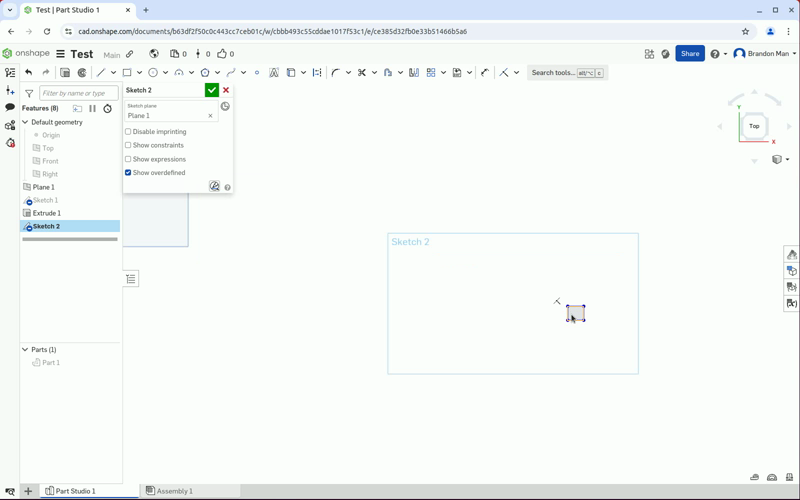
scroll(6)
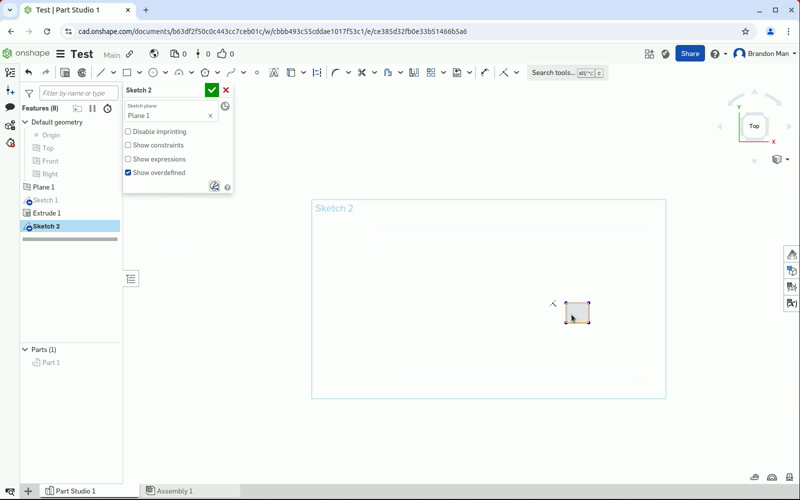
scroll(6)
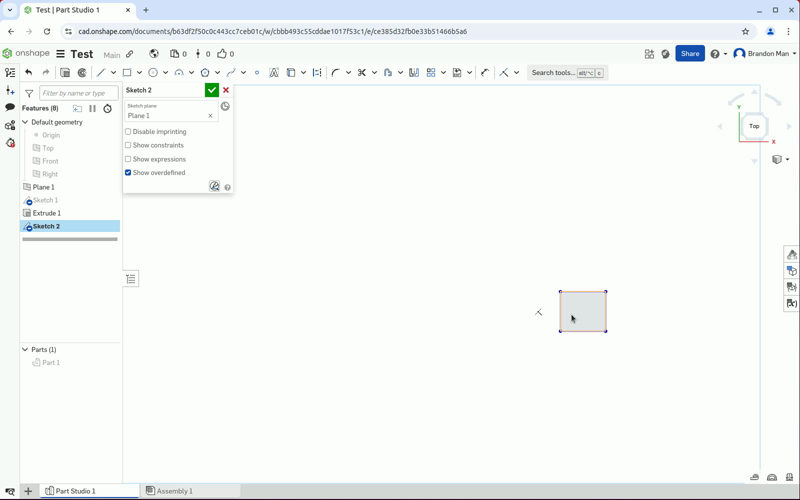
click(571, 314)
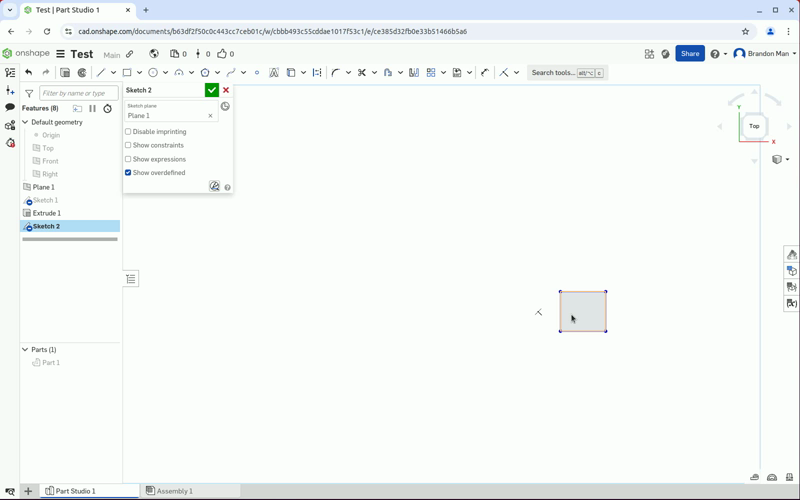
scroll(-6)
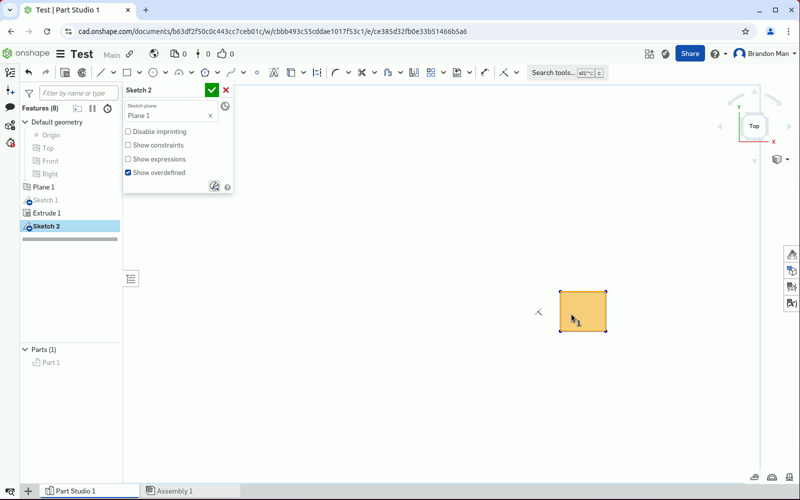
scroll(-6)
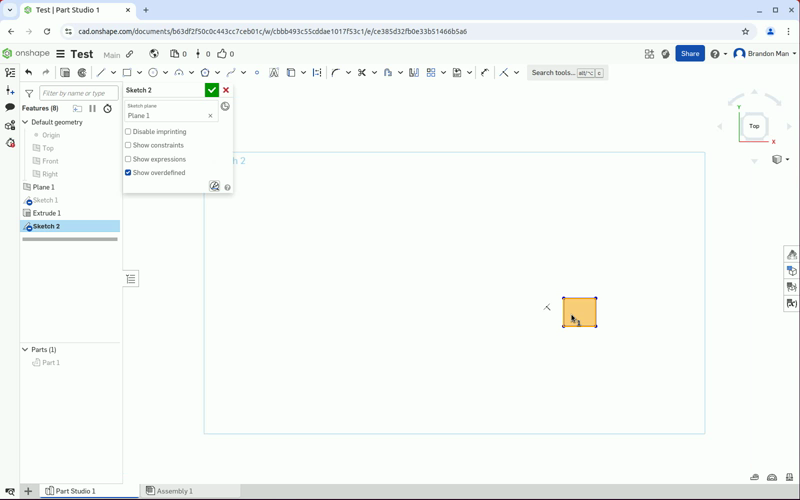
scroll(-6)
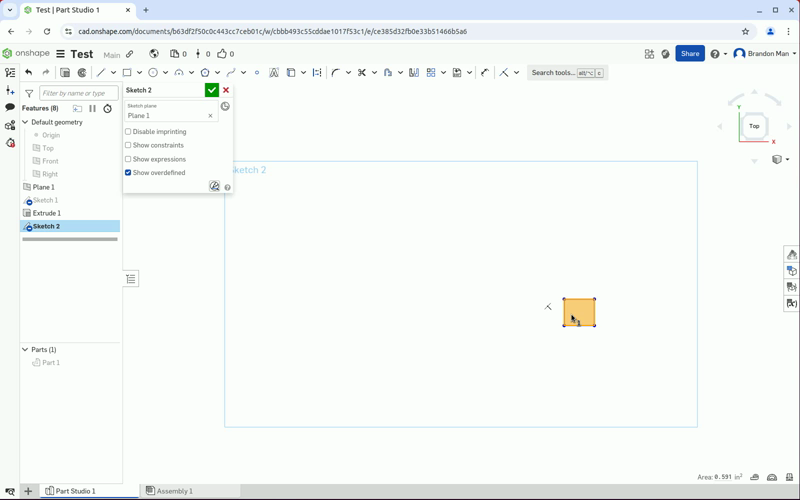
scroll(-6)
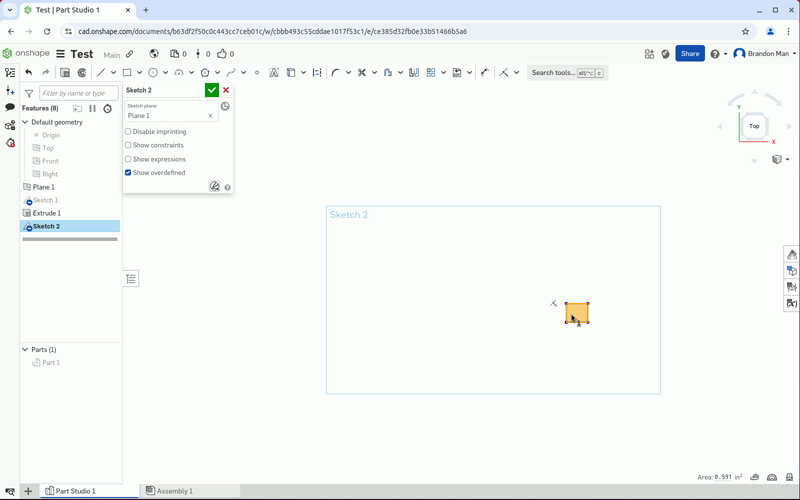
scroll(-6)
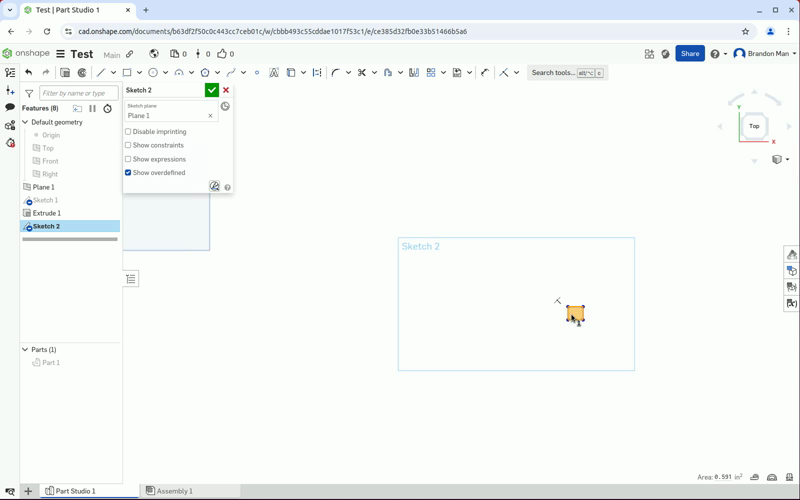
scroll(-6)
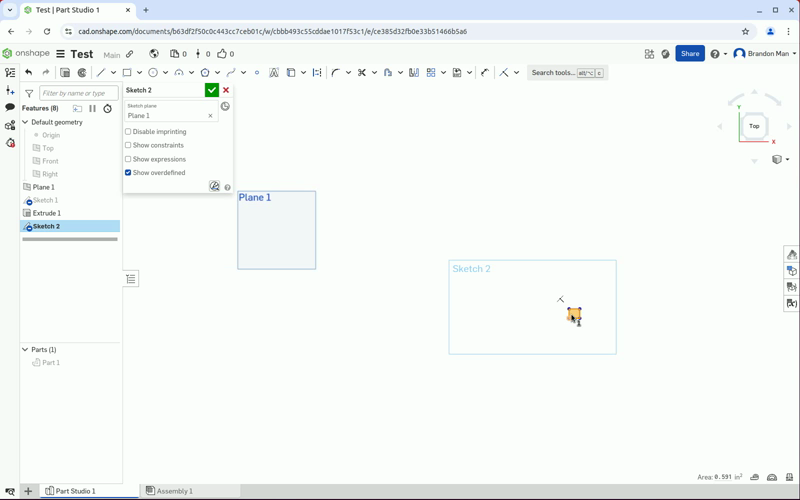
scroll(-6)
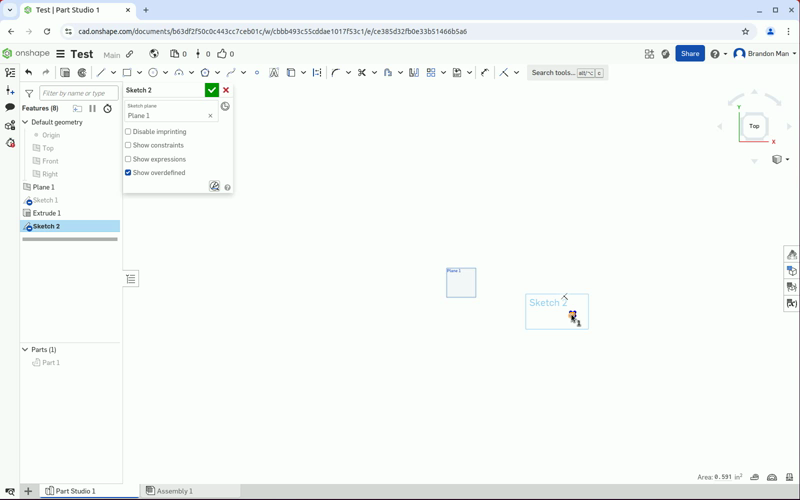
mouse_move(73, 352)
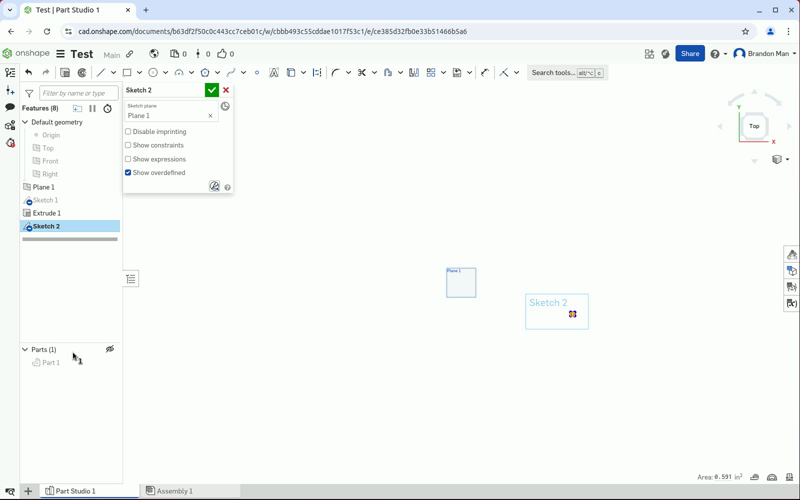
key(shift+y)
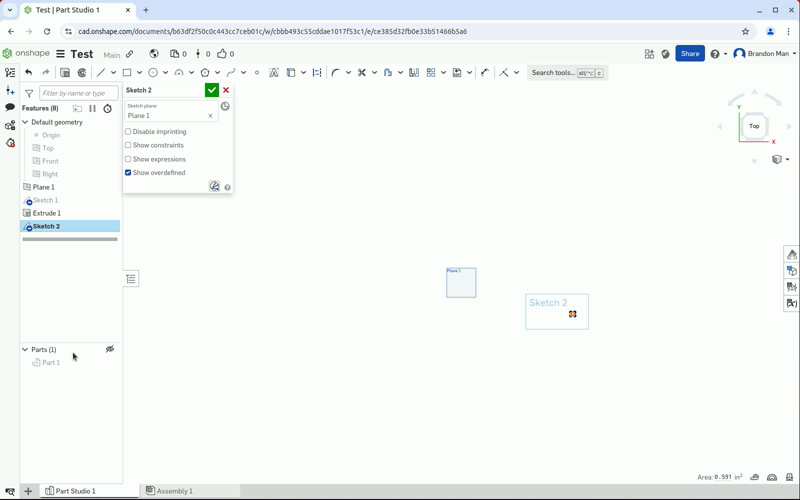
key(shift+e)
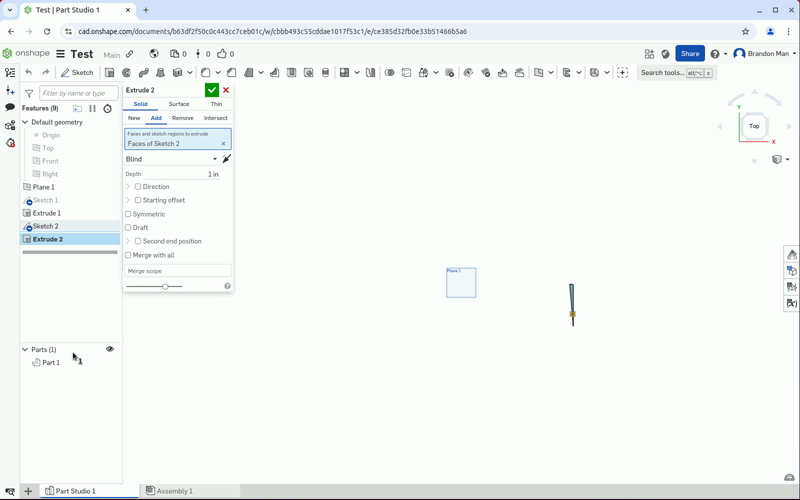
mouse_move(143, 106)
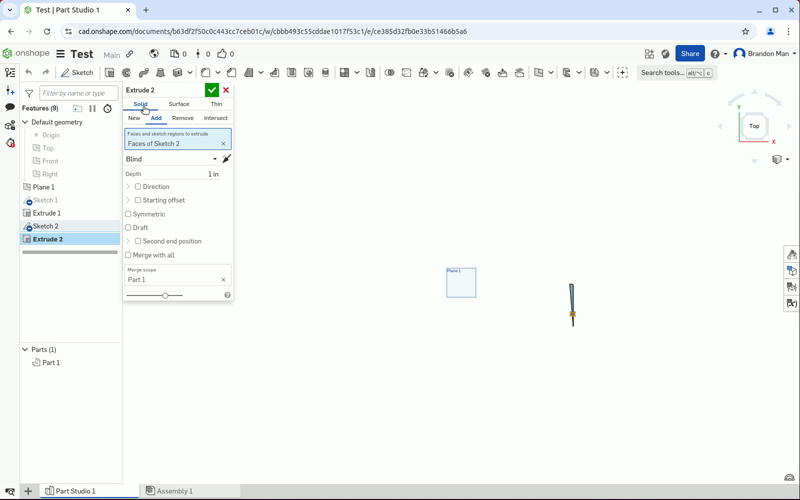
click(143, 106)
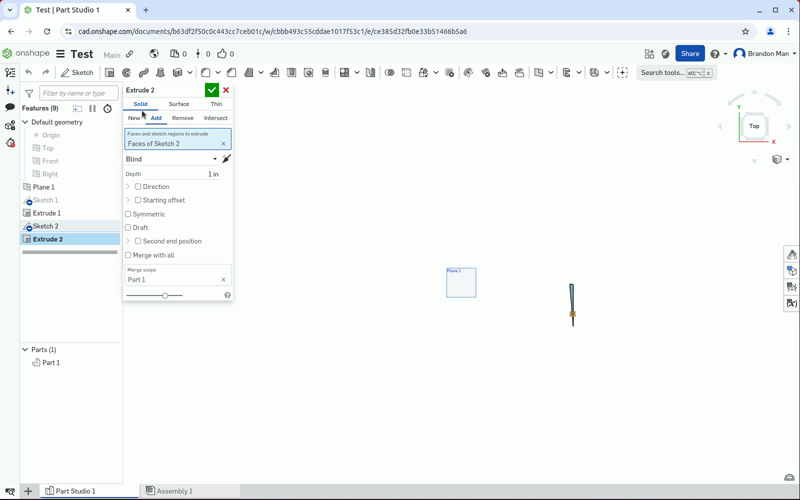
mouse_move(137, 120)
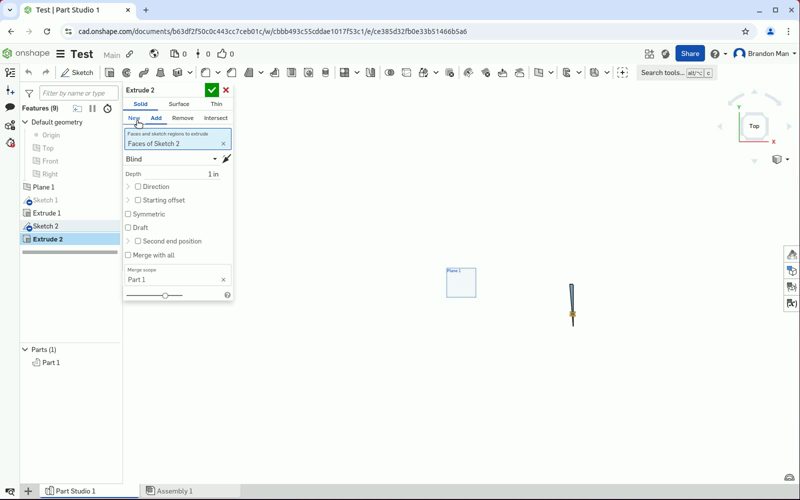
click(137, 120)
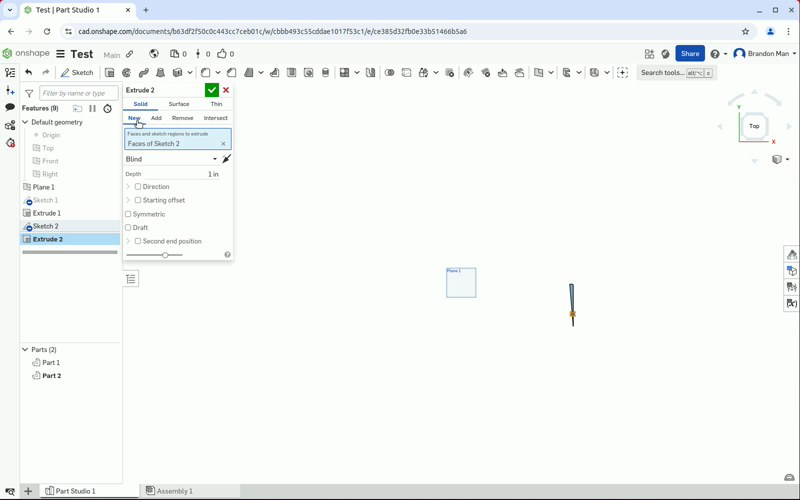
key(tab, 4)
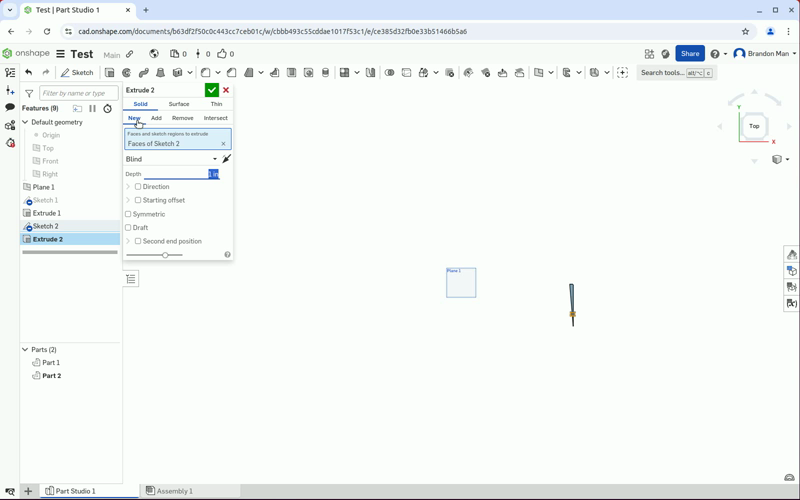
text(-0.241)
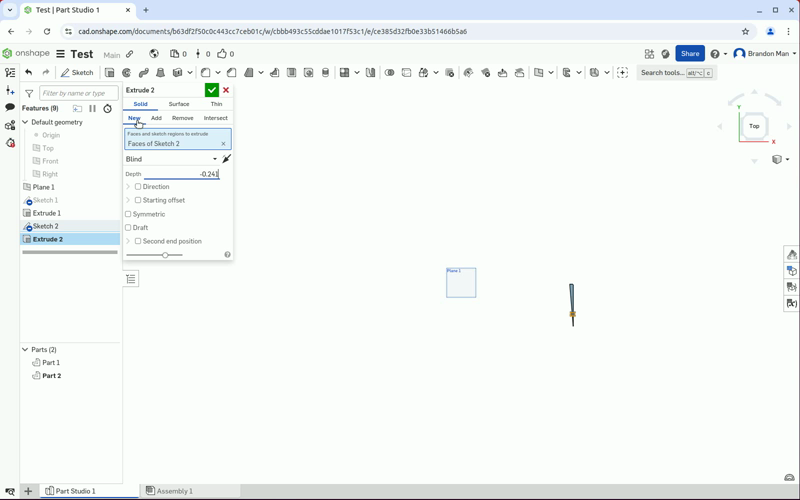
key(enter)
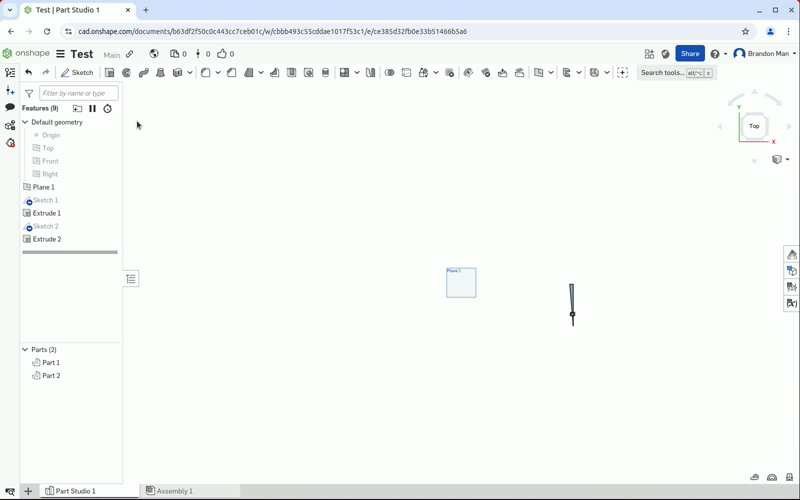
key(shift+h)
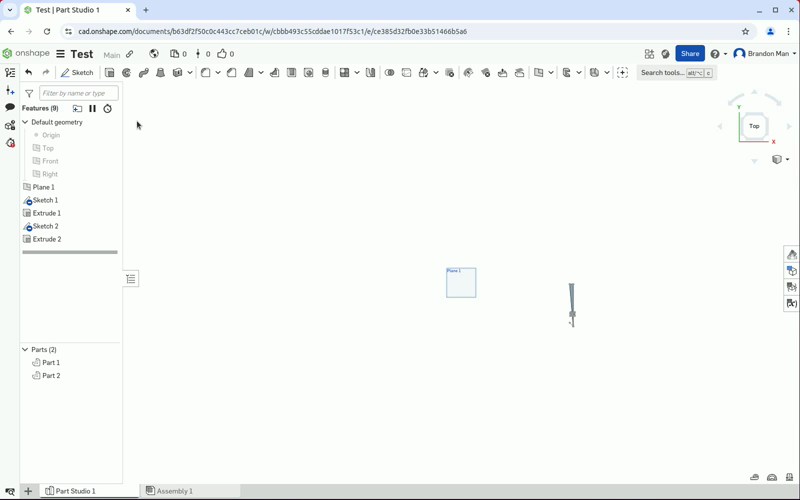
key(shift+h)
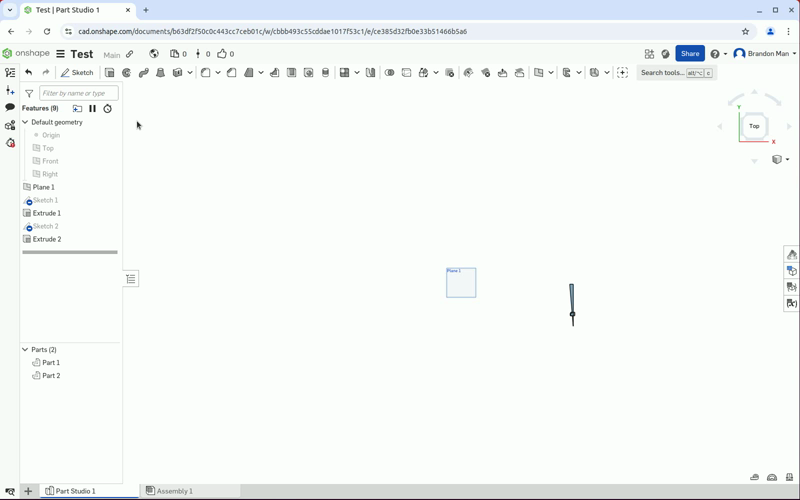
mouse_move(73, 189)
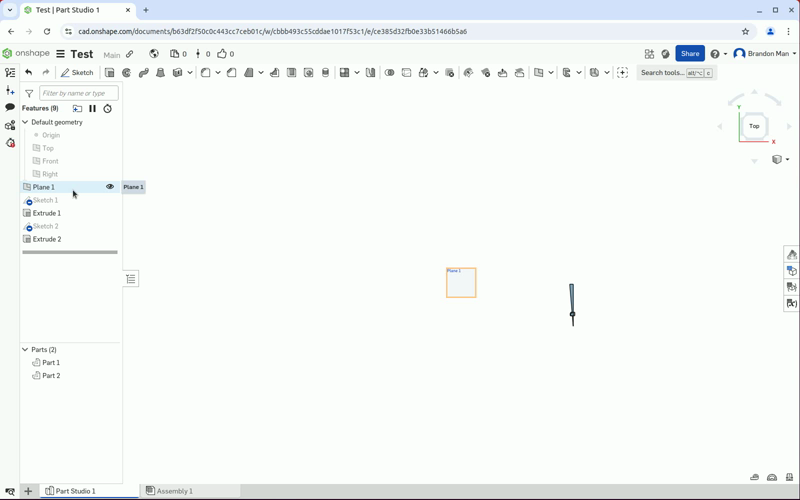
click(73, 189)
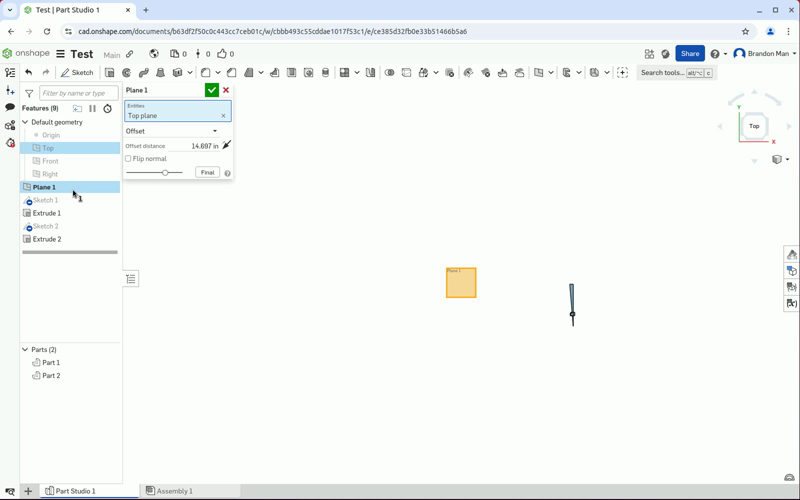
mouse_move(229, 92)
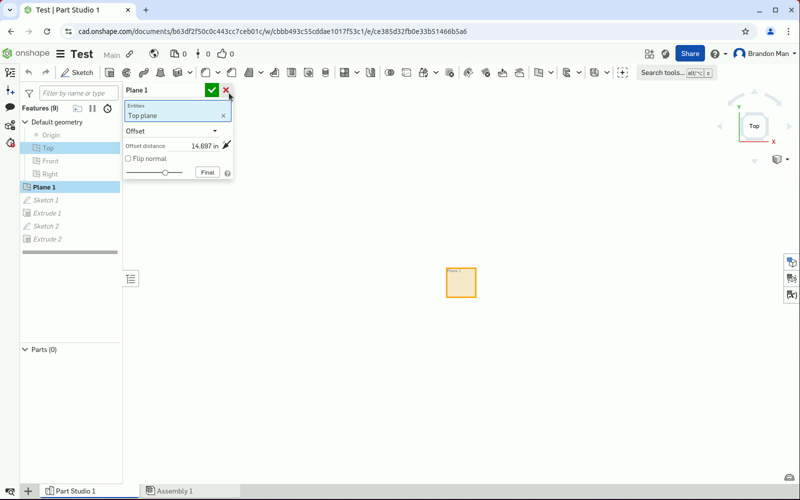
click(229, 92)
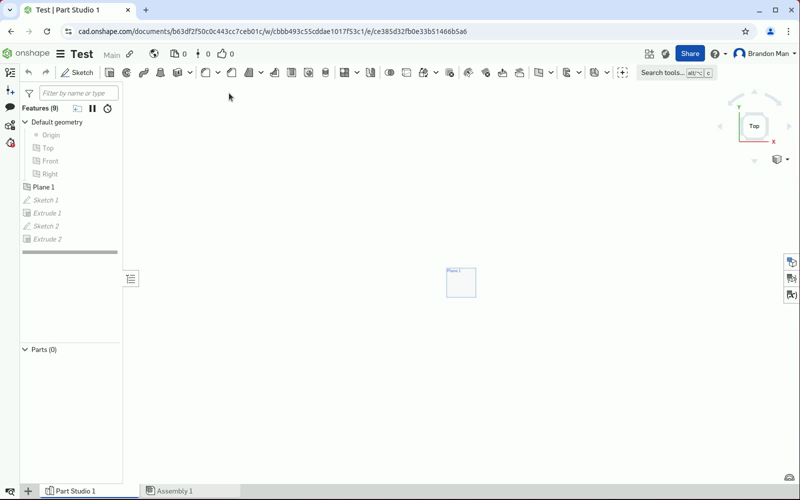
key(shift+s)
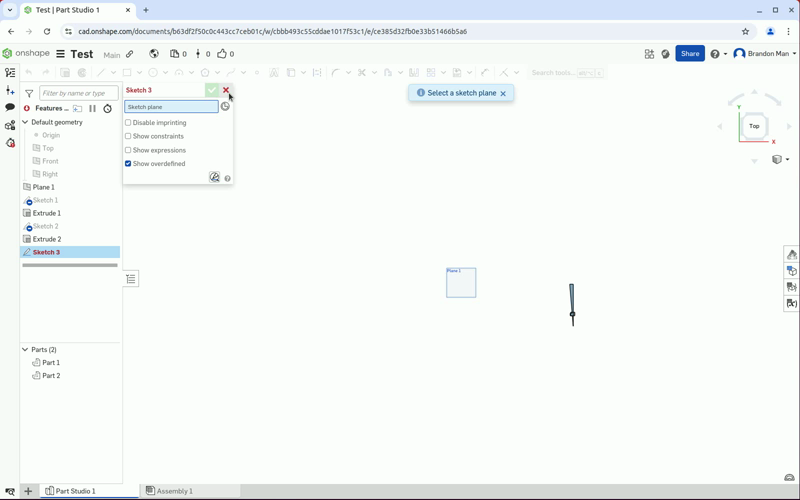
mouse_move(73, 189)
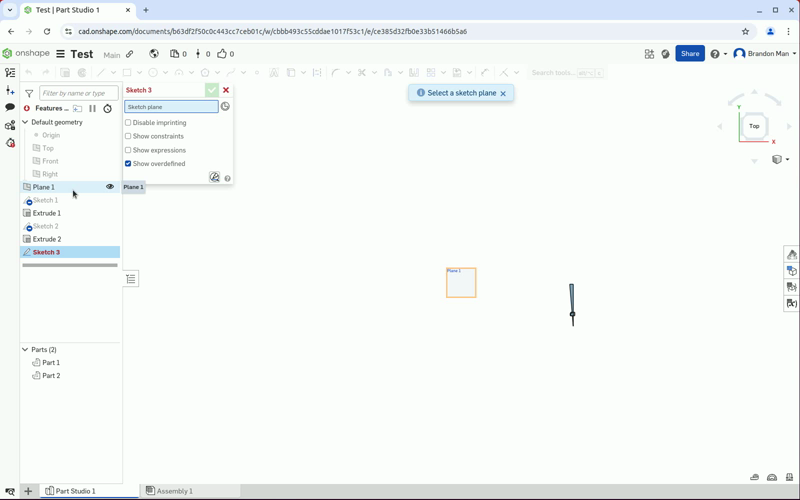
click(73, 189)
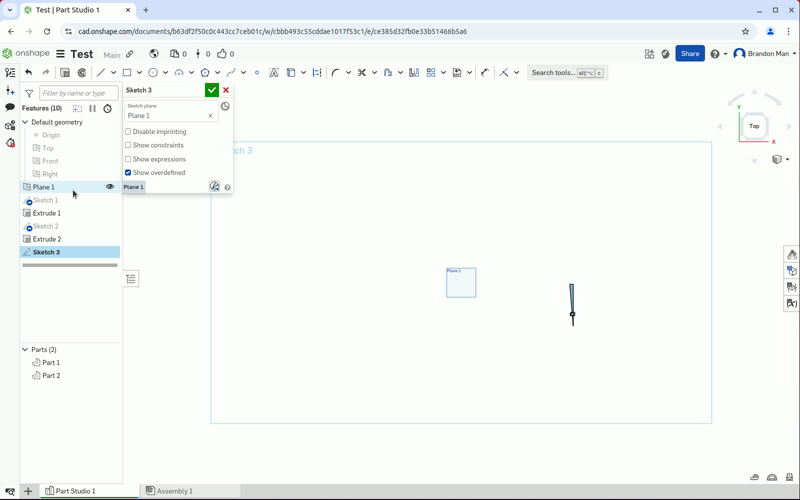
mouse_move(73, 352)
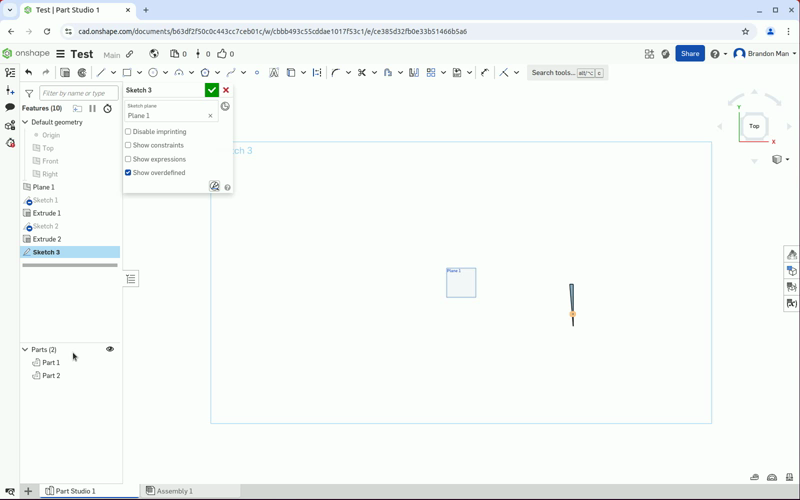
key(y)
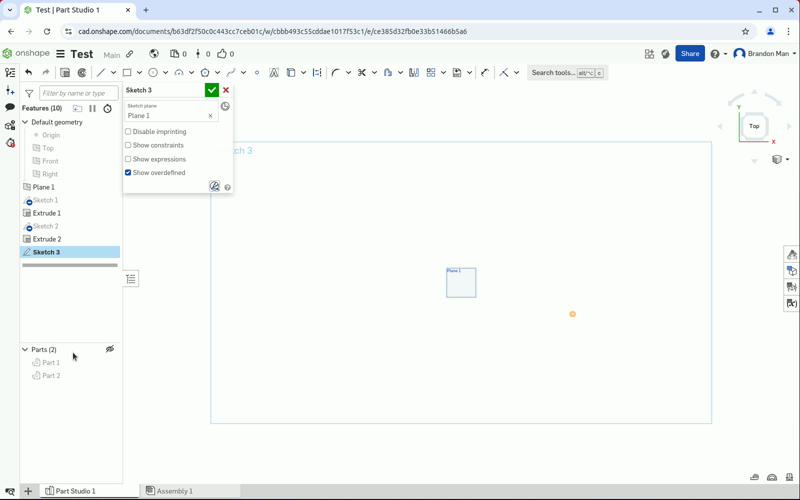
key(a)
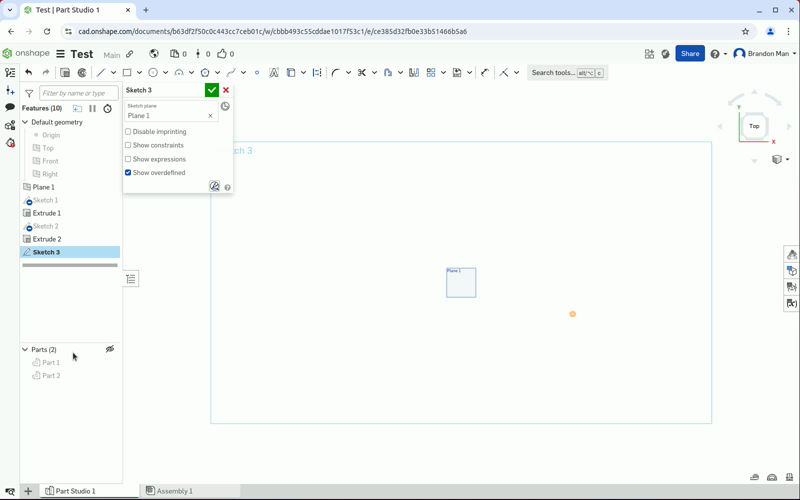
key_down(shift)
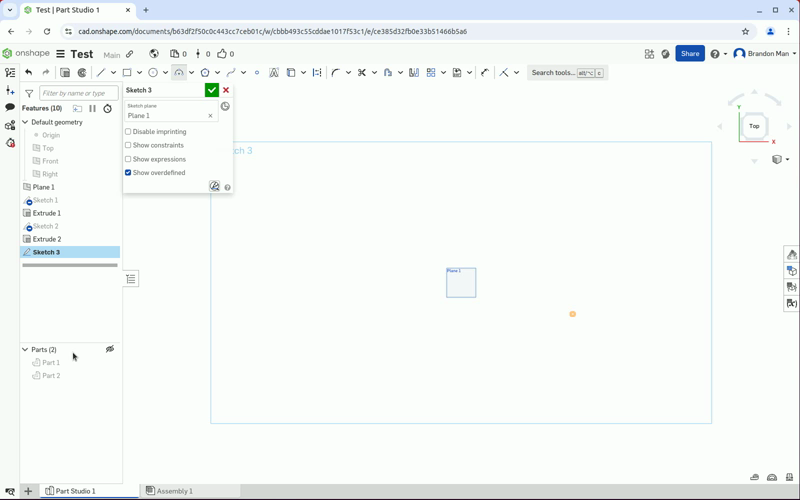
mouse_move(525, 326)
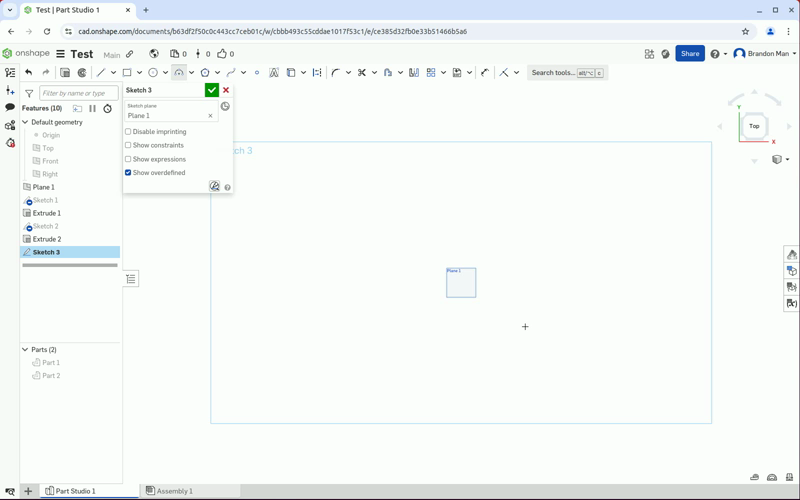
click(525, 326)
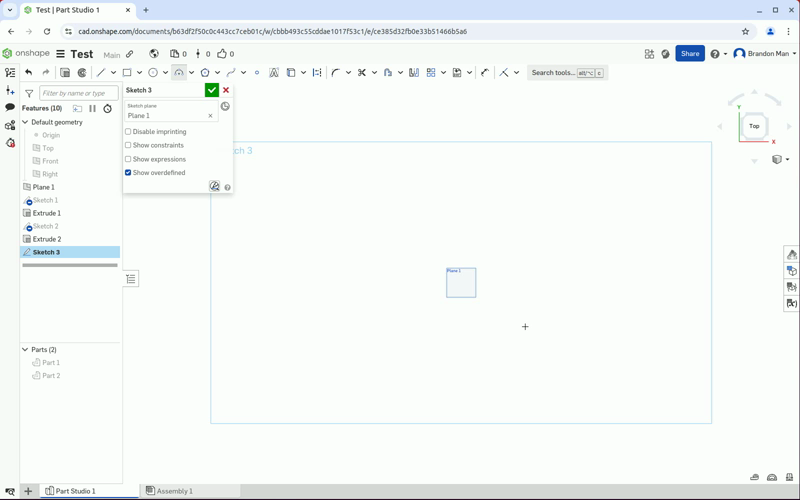
key_up(shift)
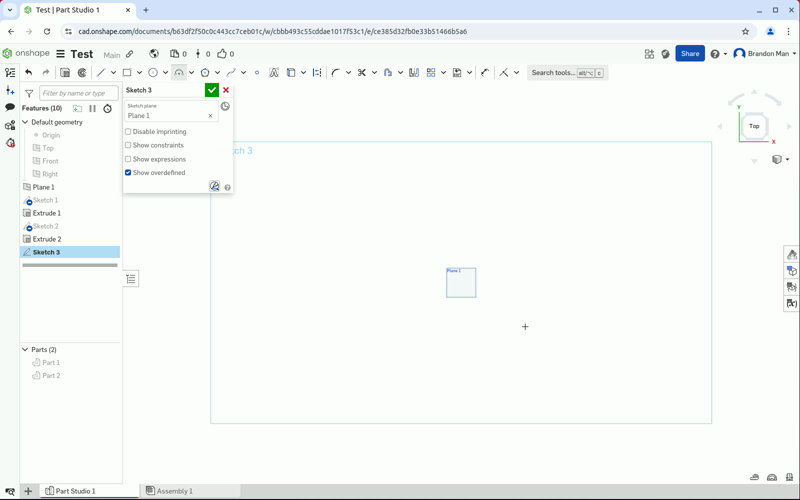
key_down(shift)
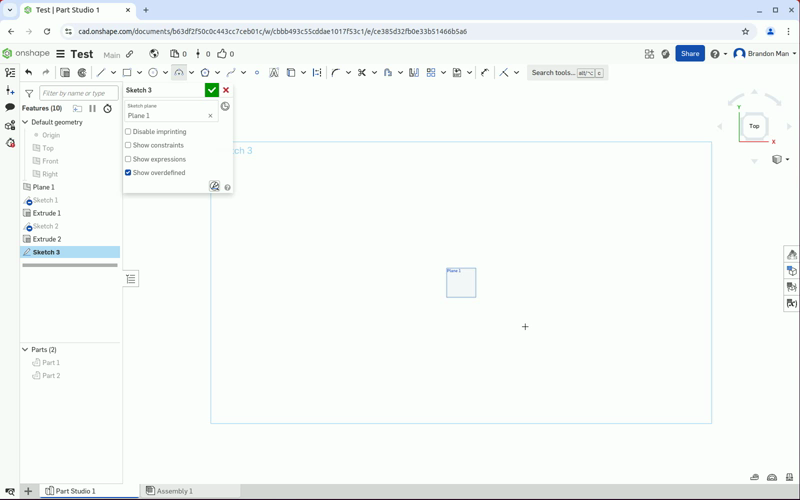
mouse_move(573, 326)
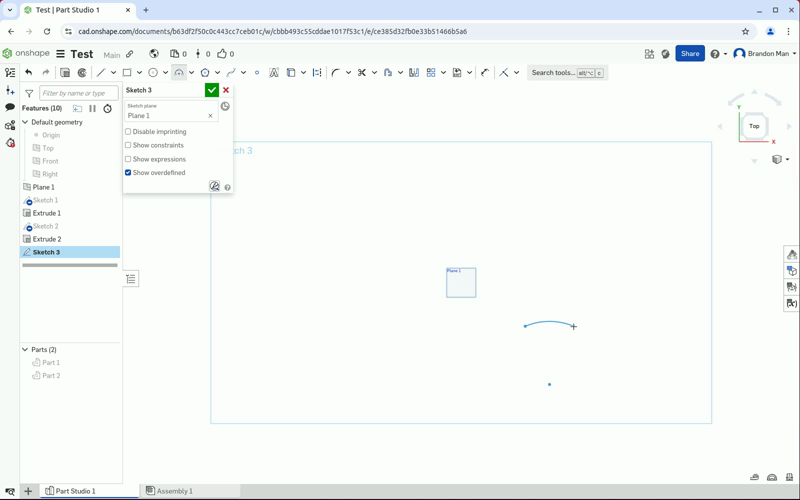
click(573, 326)
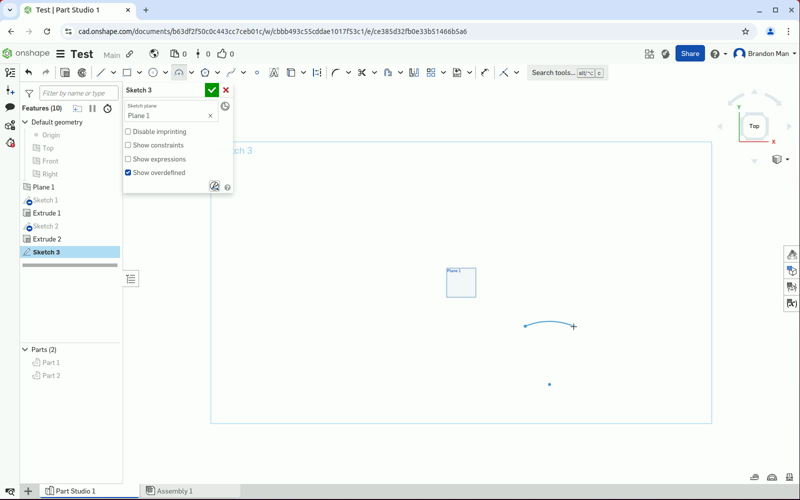
mouse_move(549, 331)
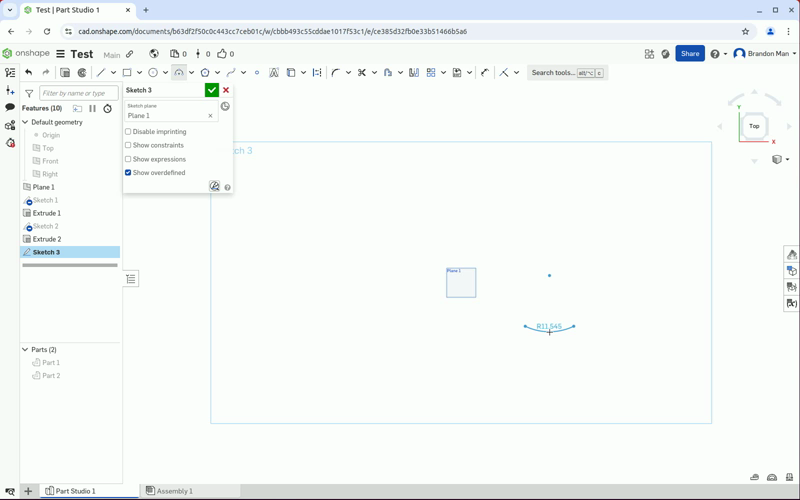
click(549, 331)
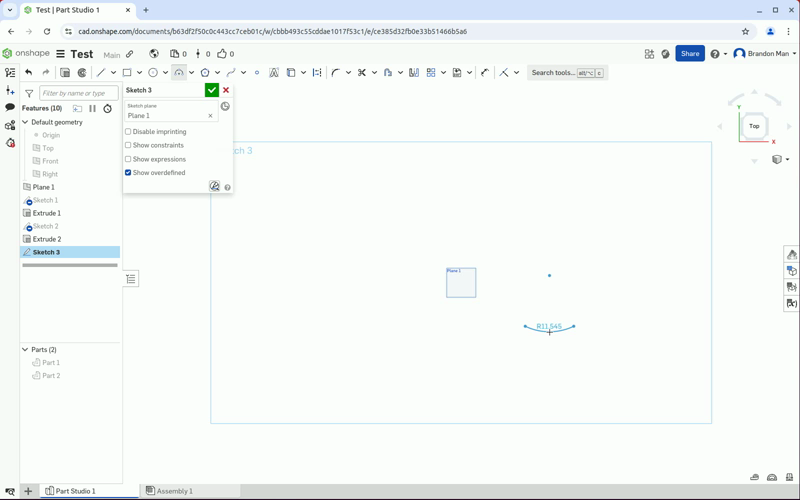
key_up(shift)
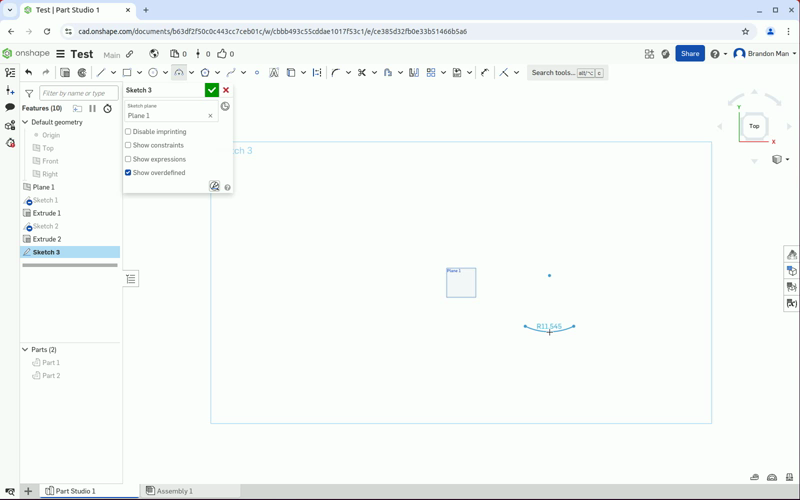
key(esc)
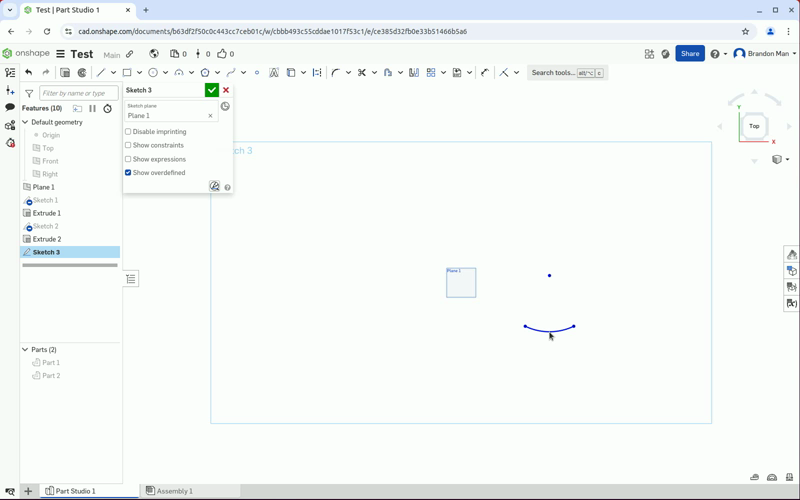
key(l)
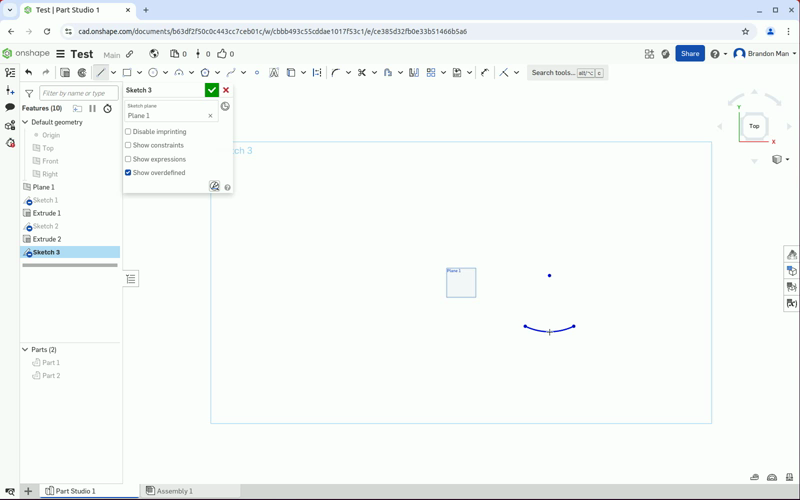
mouse_move(573, 326)
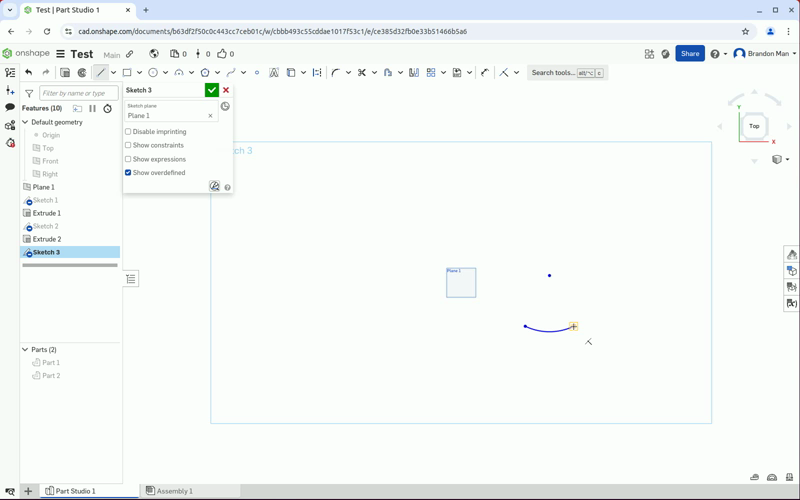
click(573, 326)
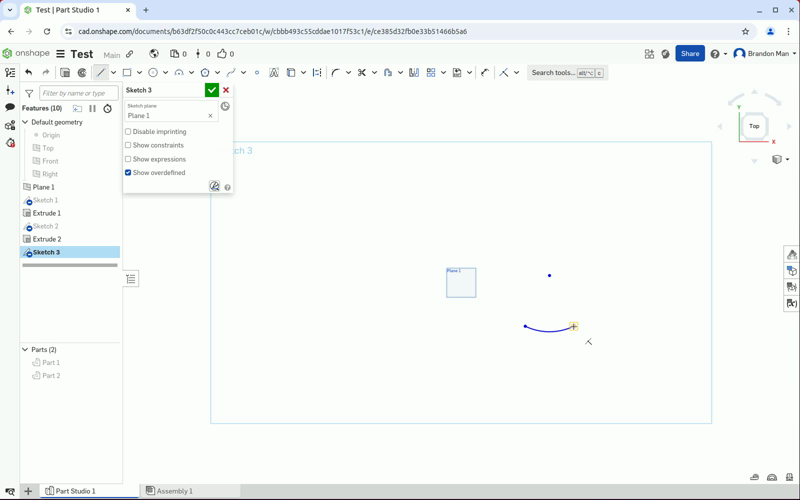
key_down(shift)
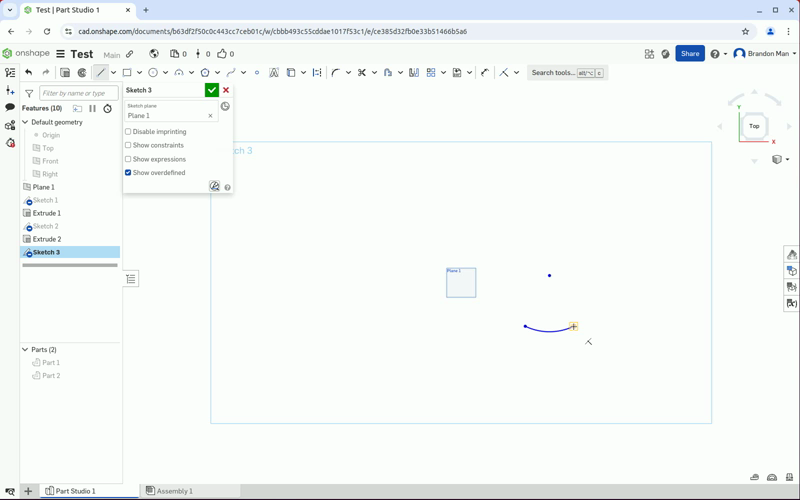
mouse_move(589, 326)
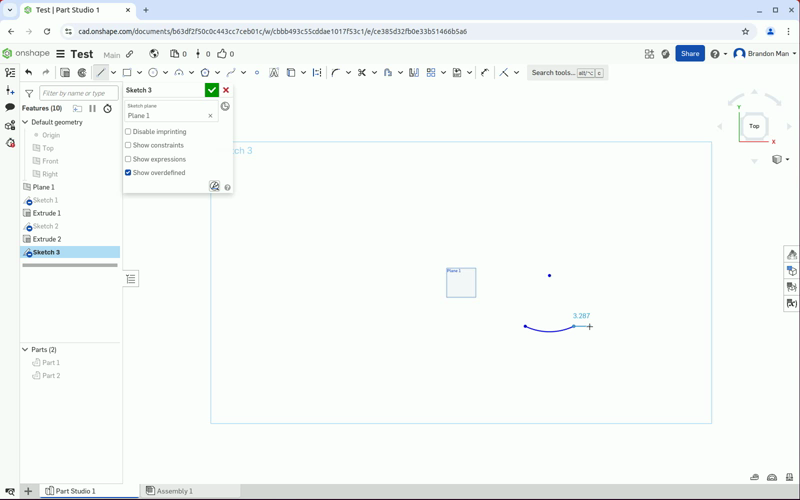
mouse_move(570, 323)
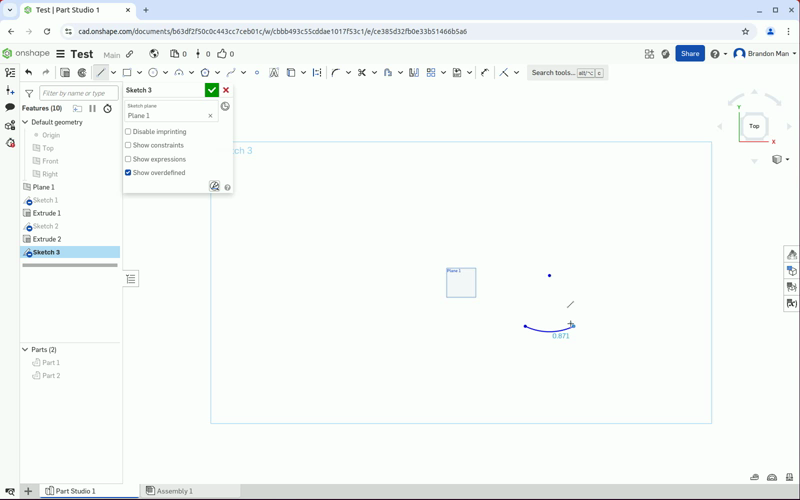
scroll(6)
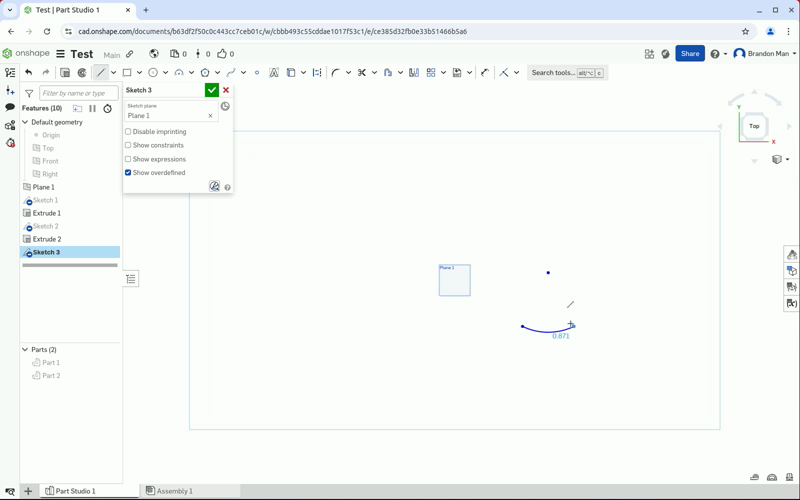
scroll(6)
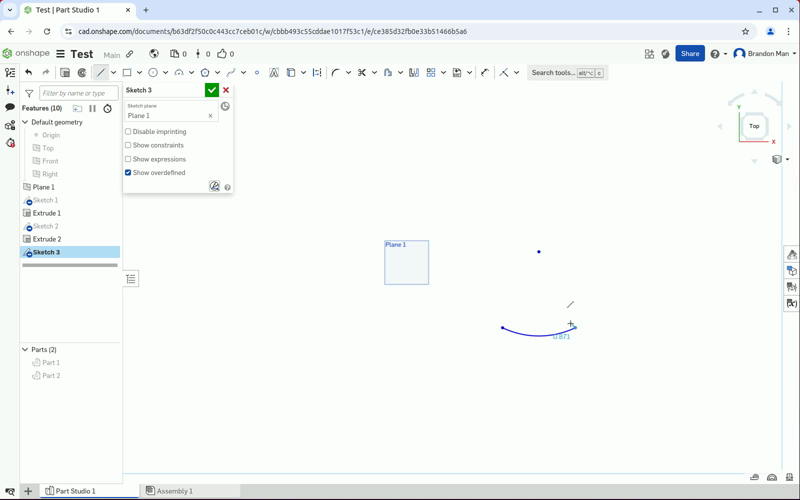
scroll(6)
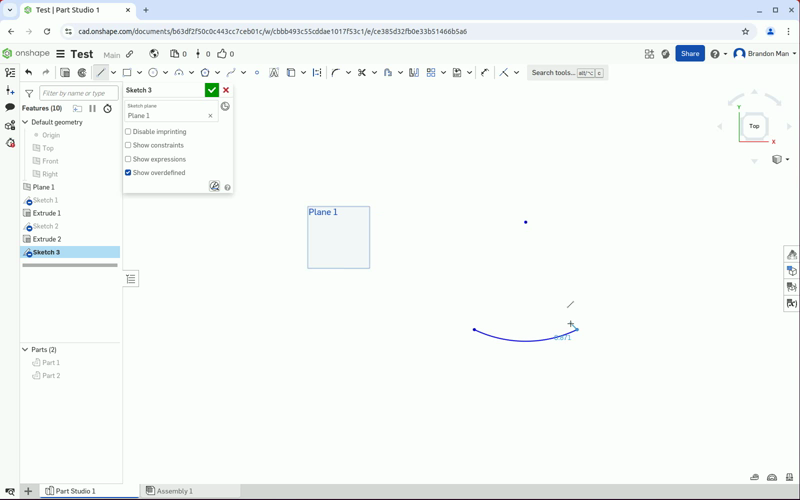
scroll(6)
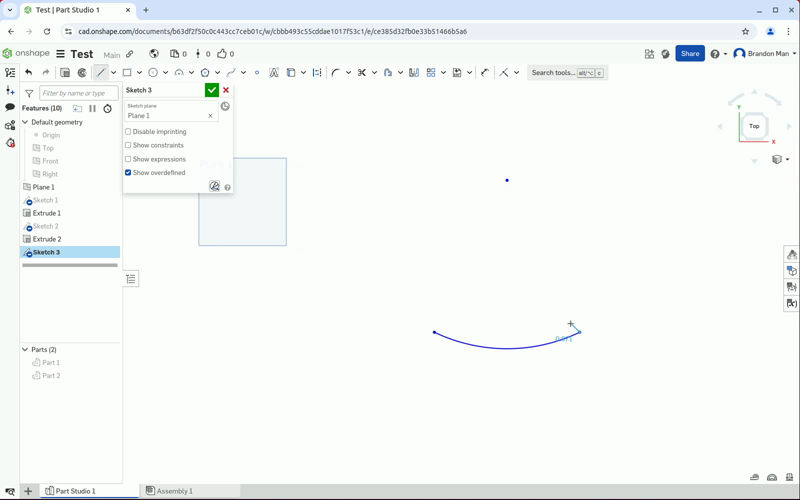
scroll(6)
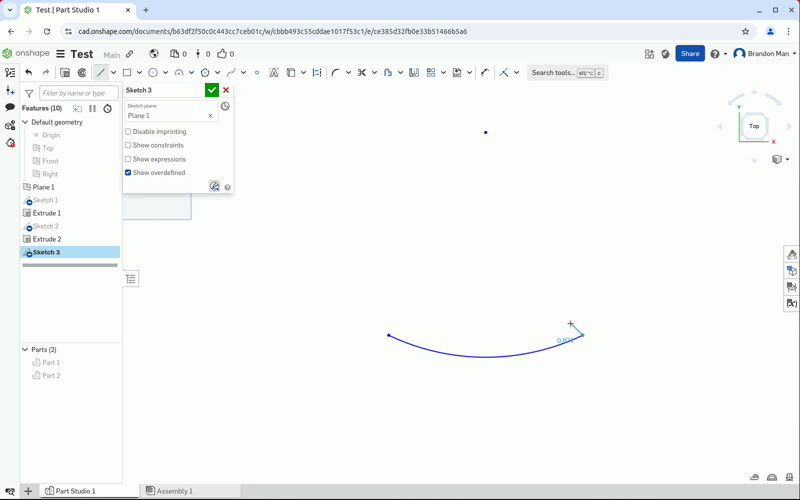
scroll(6)
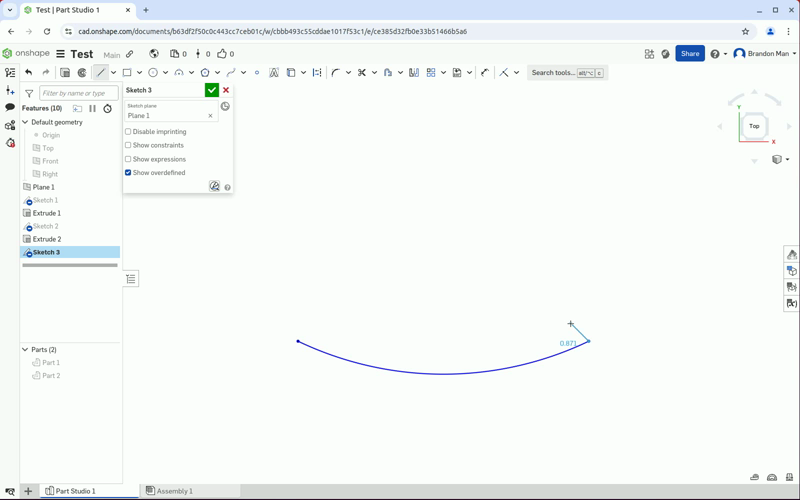
scroll(6)
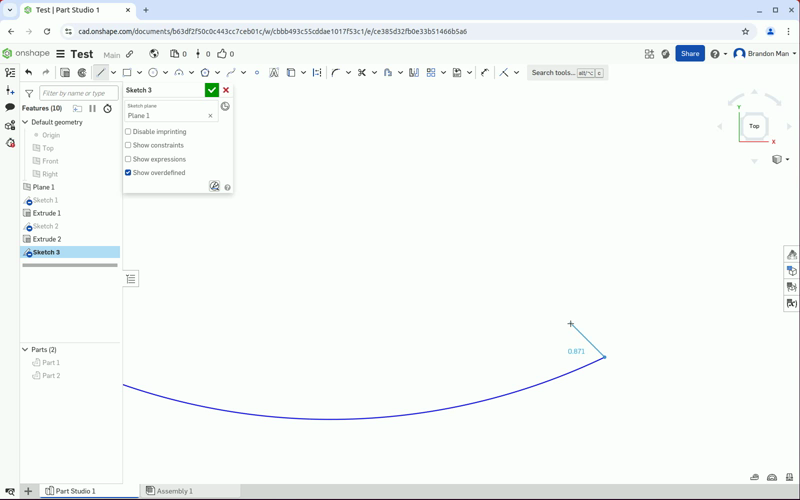
click(570, 323)
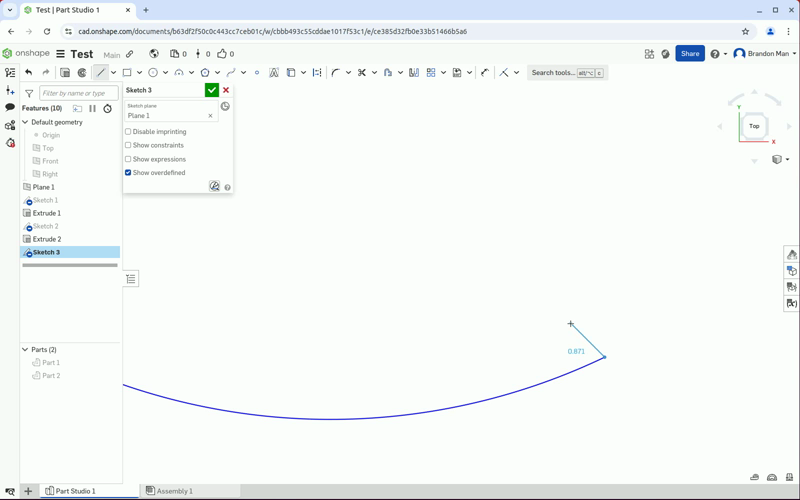
scroll(-6)
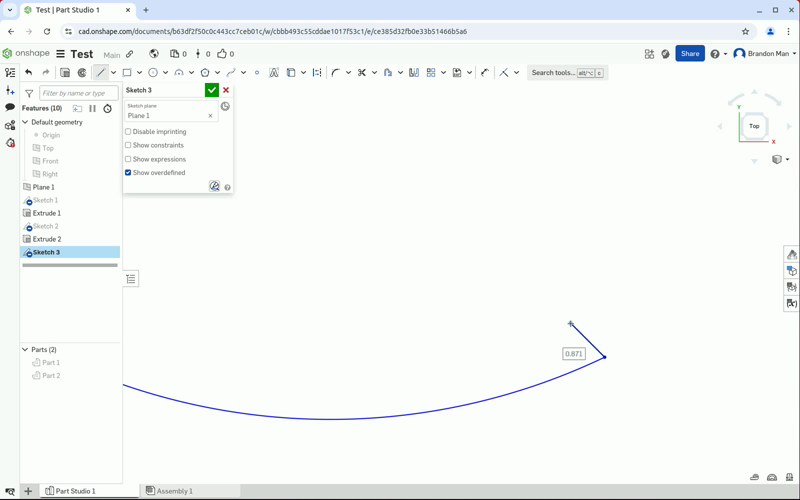
scroll(-6)
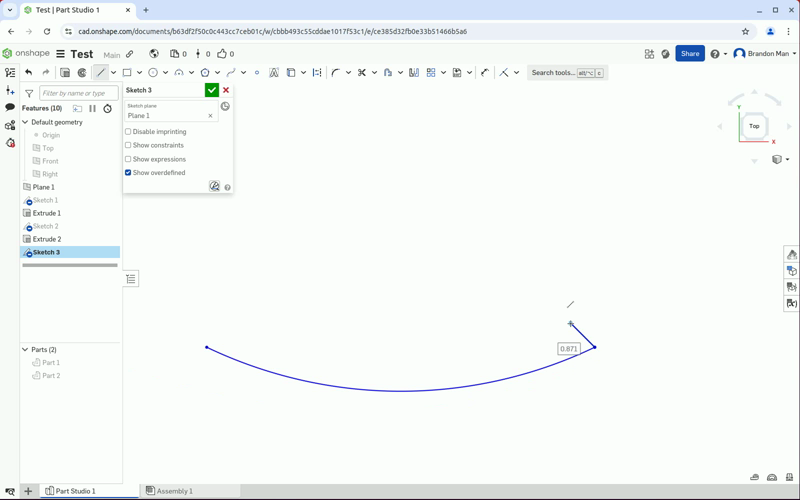
scroll(-6)
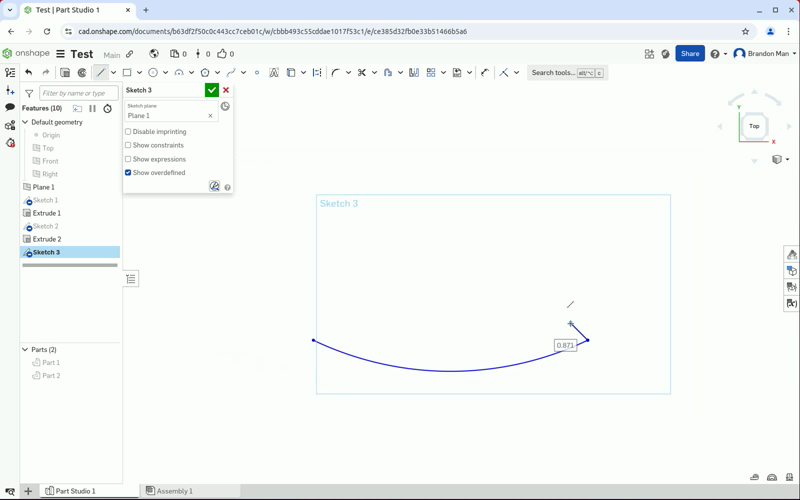
scroll(-6)
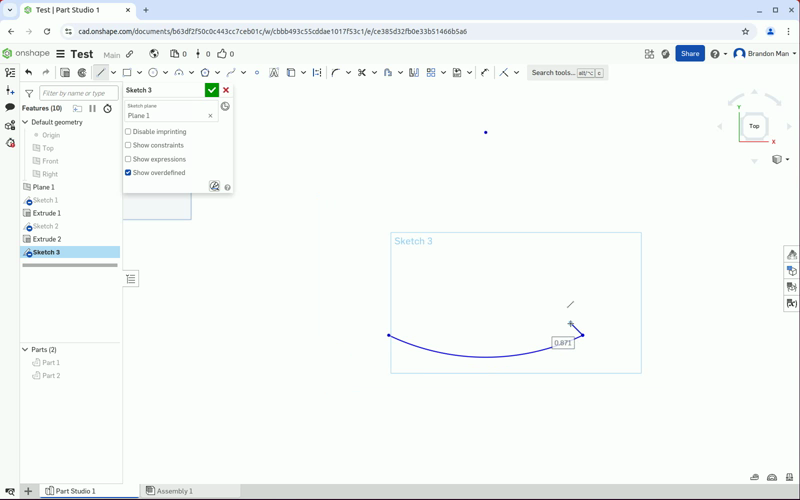
scroll(-6)
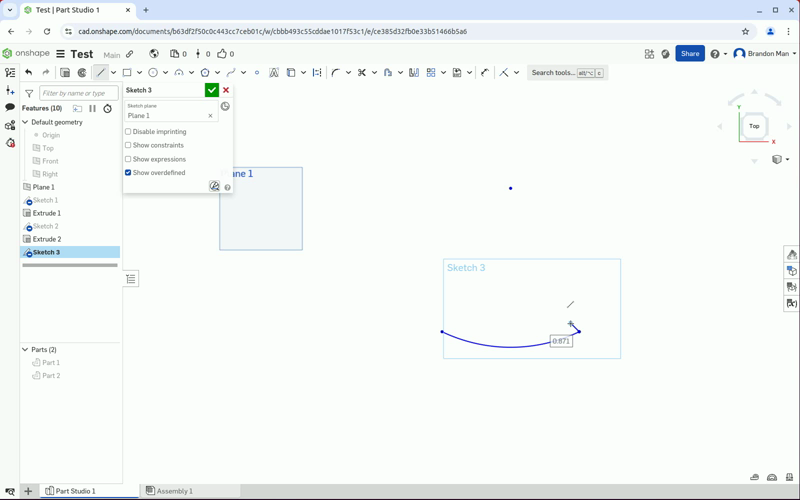
scroll(-6)
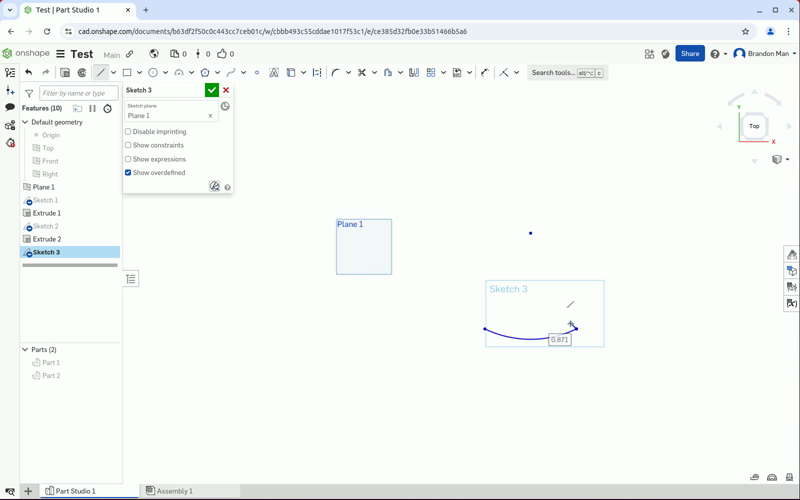
scroll(-6)
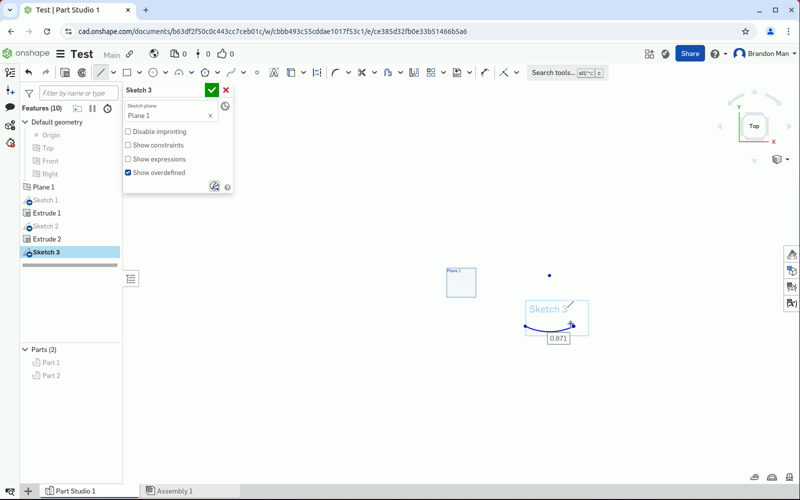
key_up(shift)
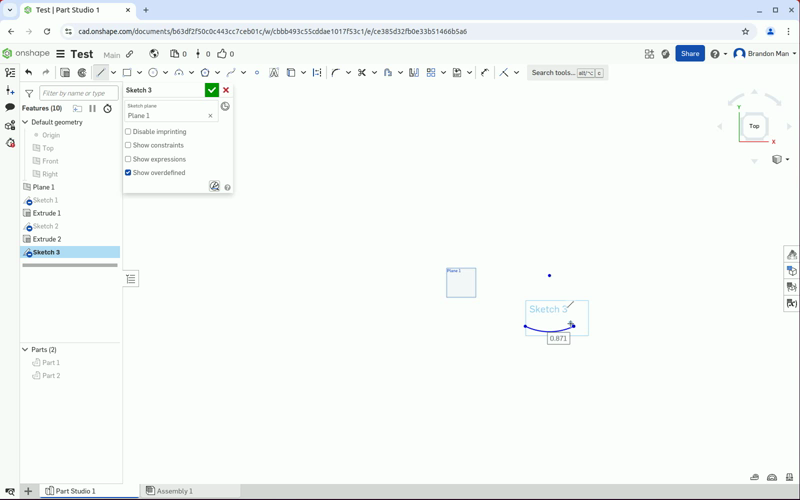
key(esc)
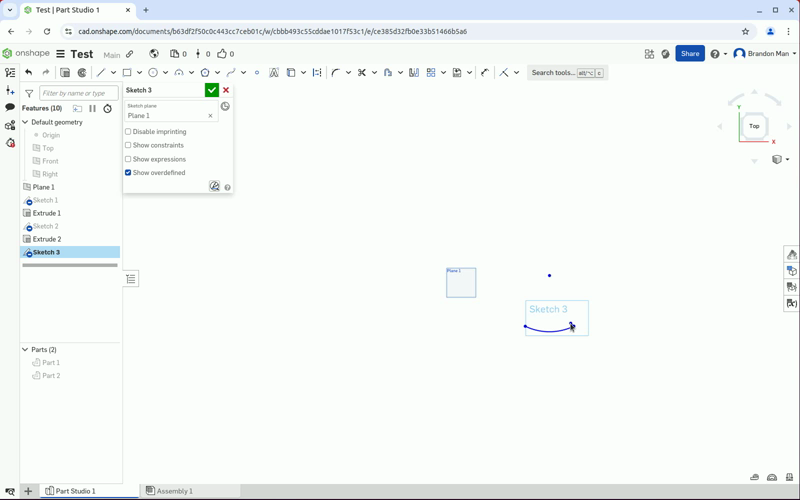
key(a)
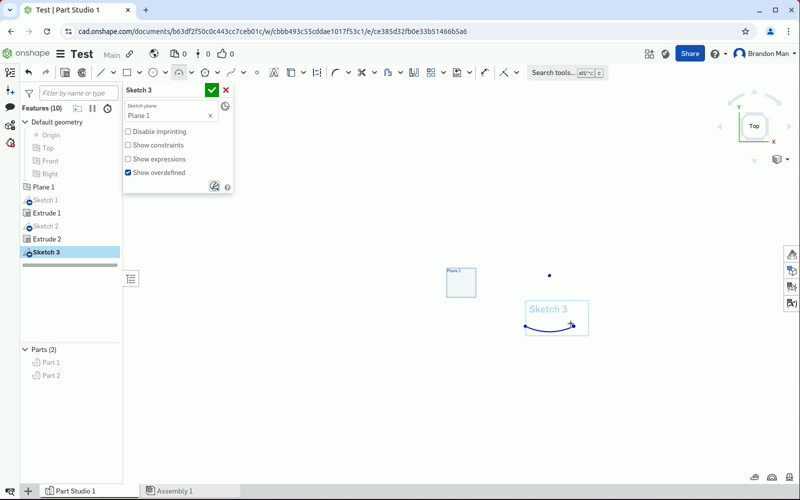
mouse_move(570, 323)
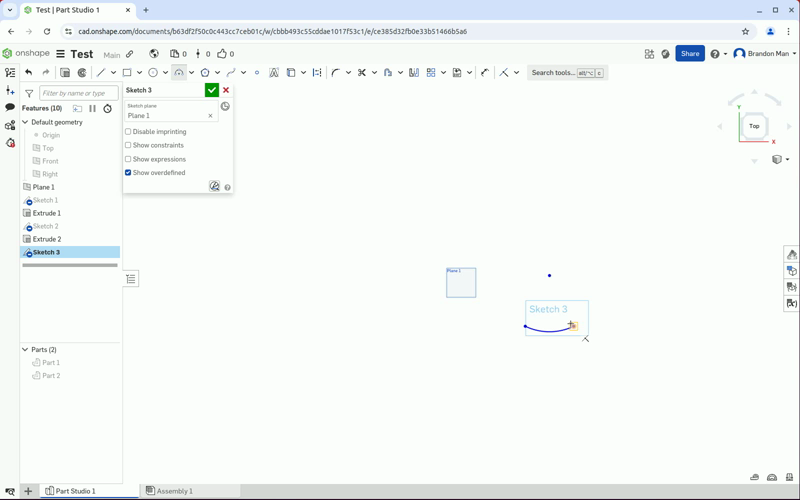
scroll(6)
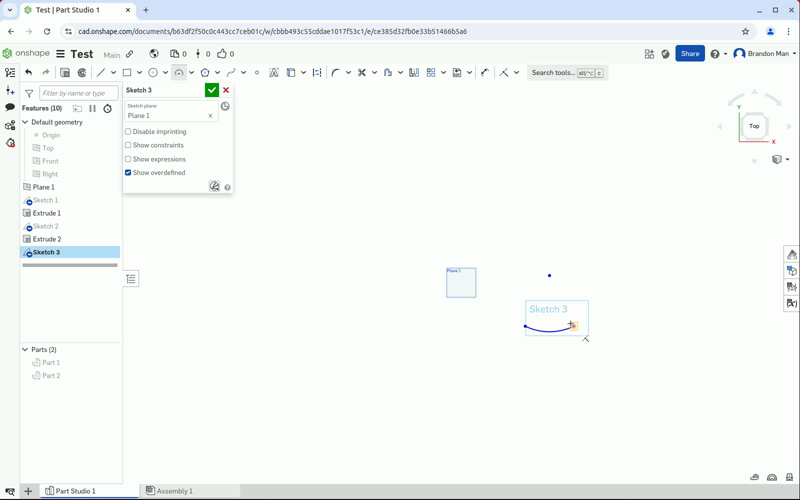
scroll(6)
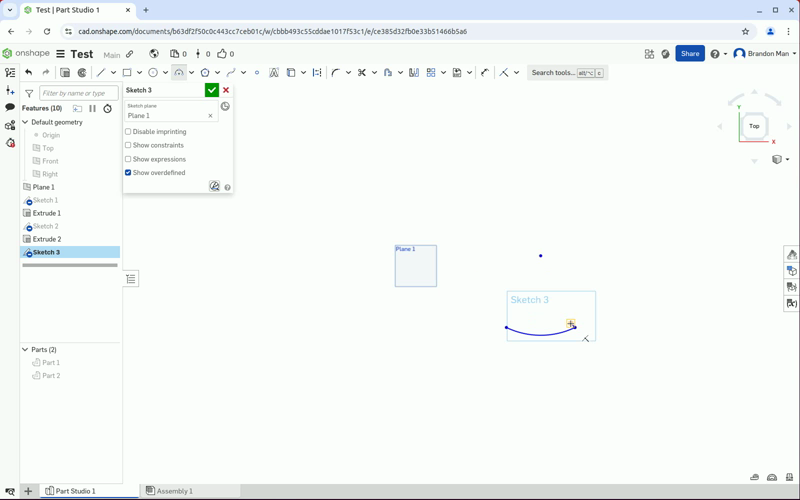
scroll(6)
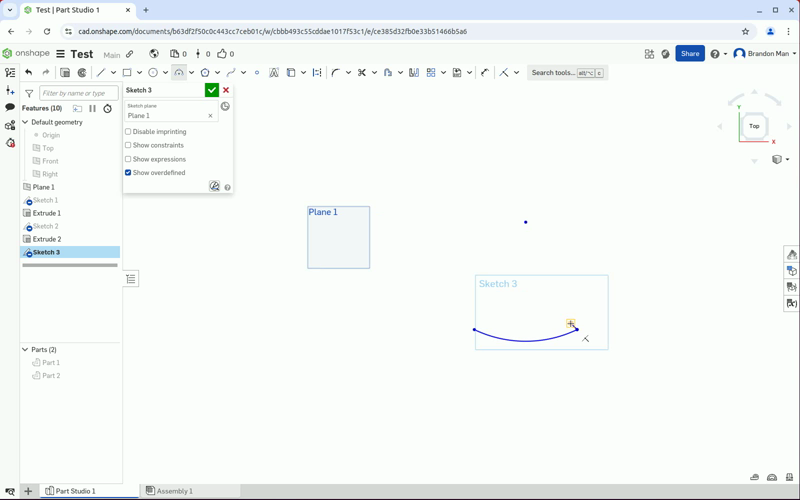
scroll(6)
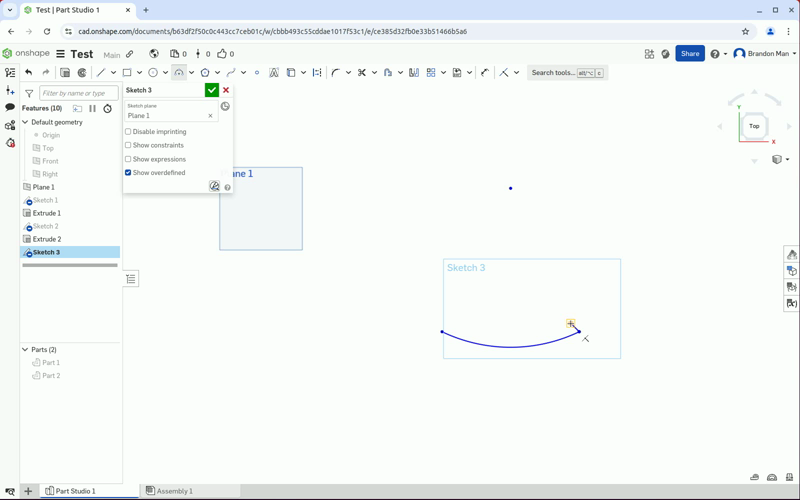
scroll(6)
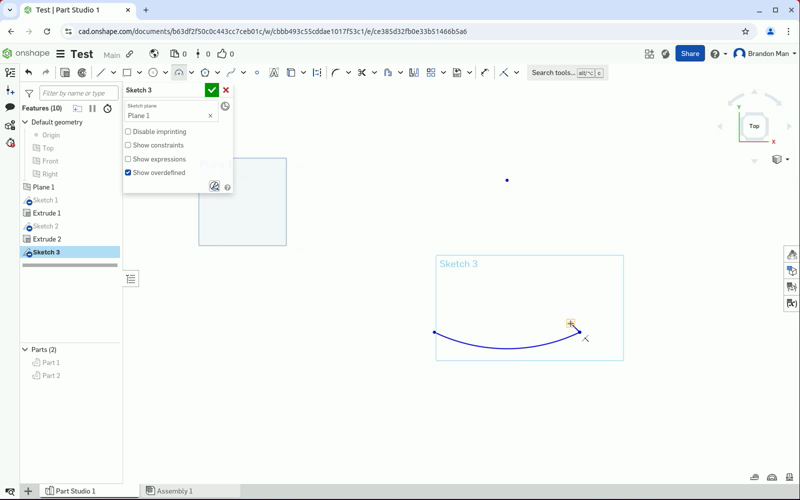
scroll(6)
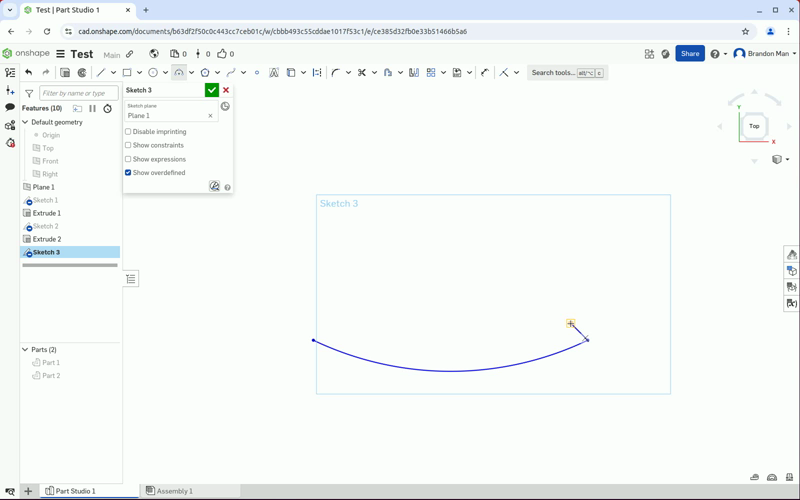
scroll(6)
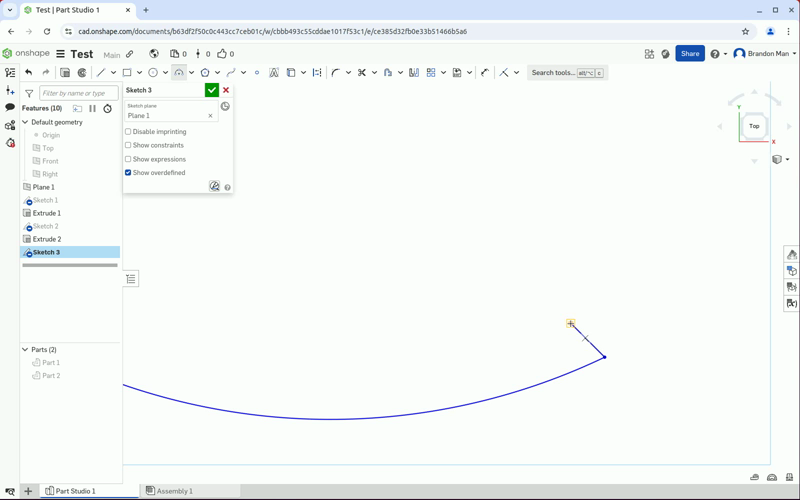
click(570, 323)
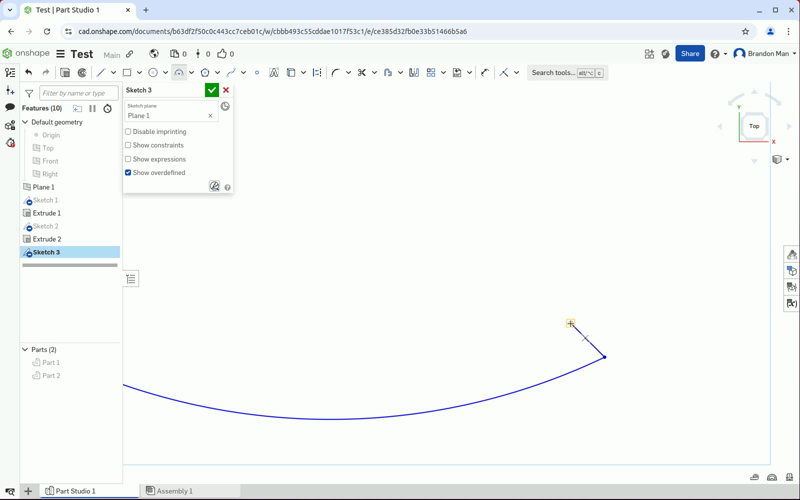
scroll(-6)
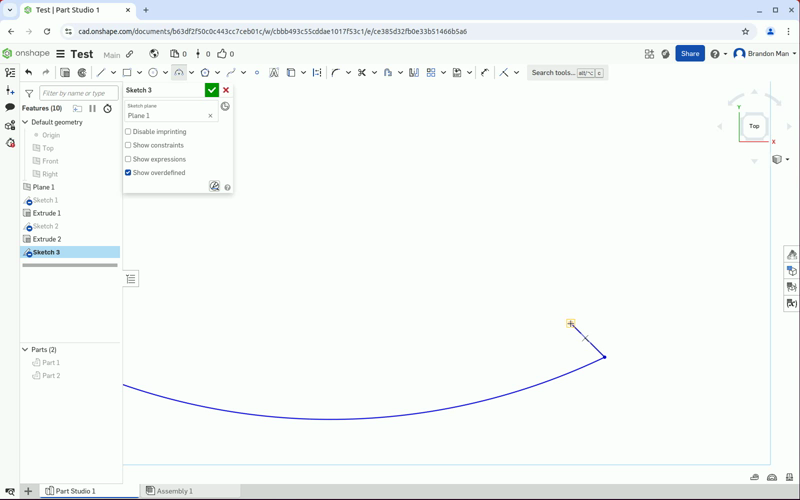
scroll(-6)
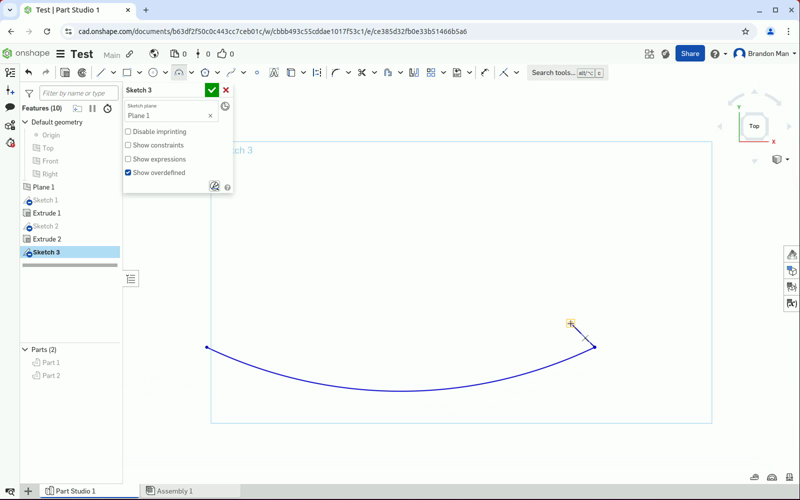
scroll(-6)
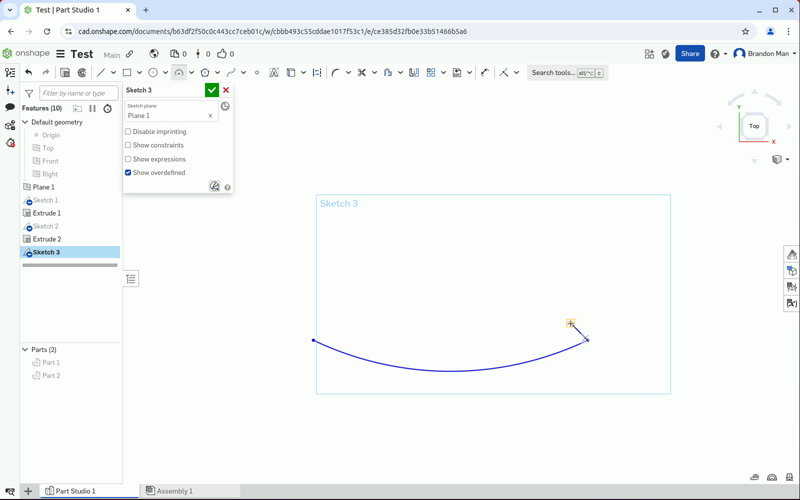
scroll(-6)
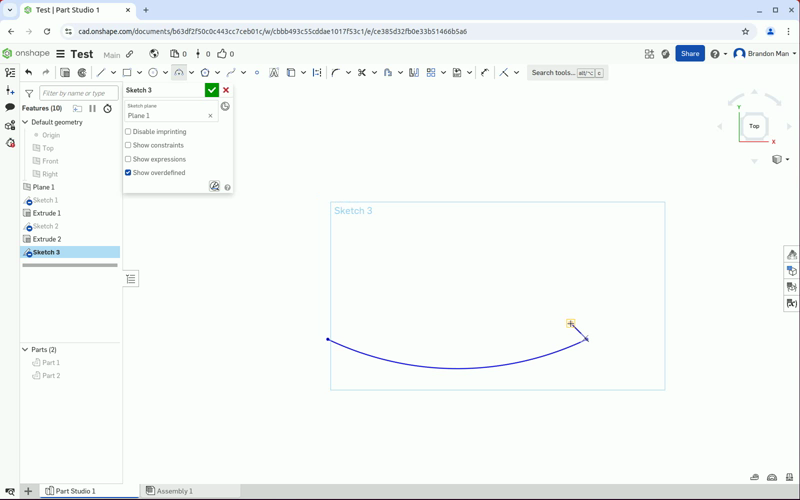
scroll(-6)
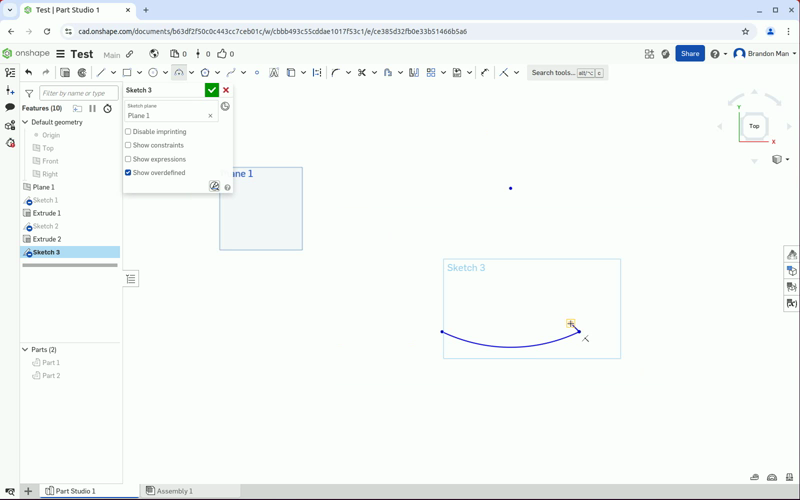
scroll(-6)
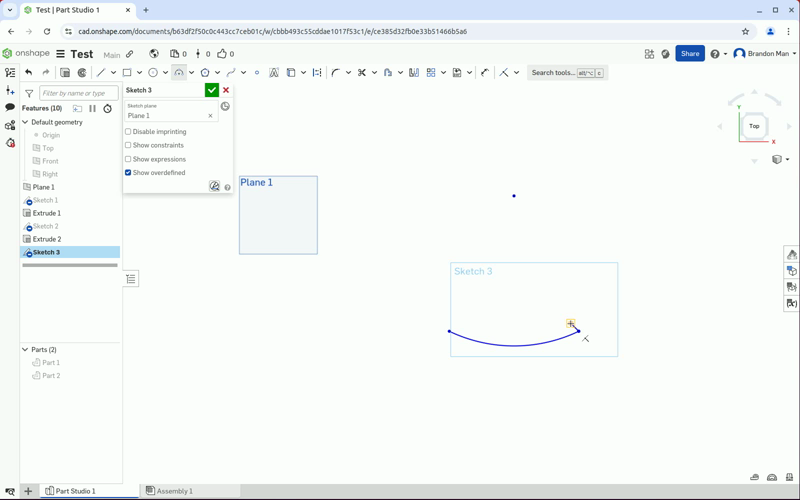
scroll(-6)
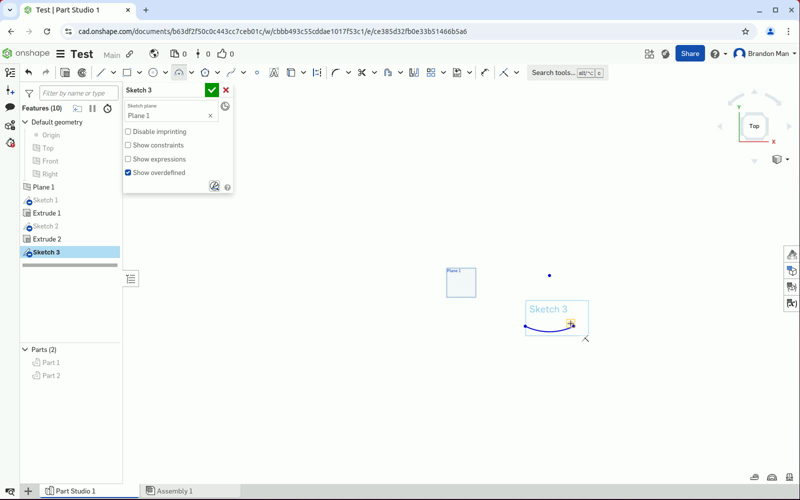
key_down(shift)
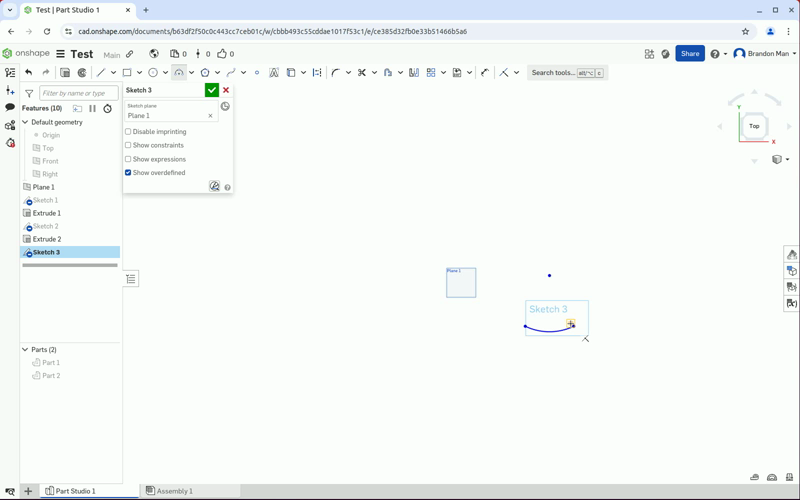
mouse_move(528, 323)
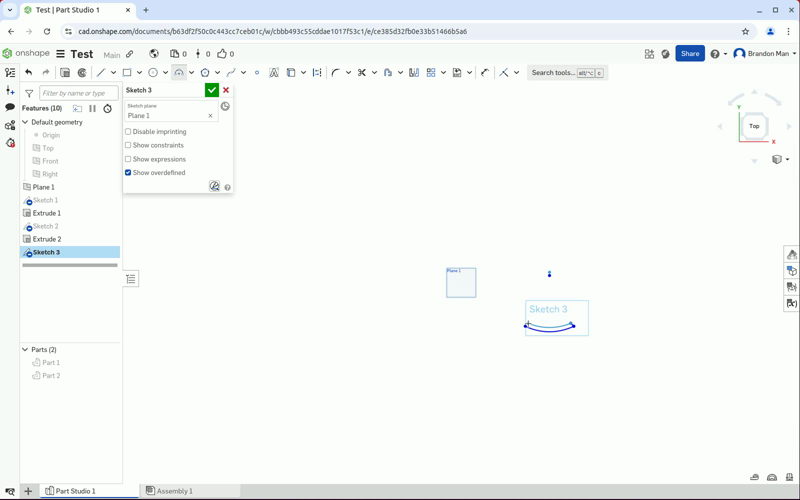
scroll(6)
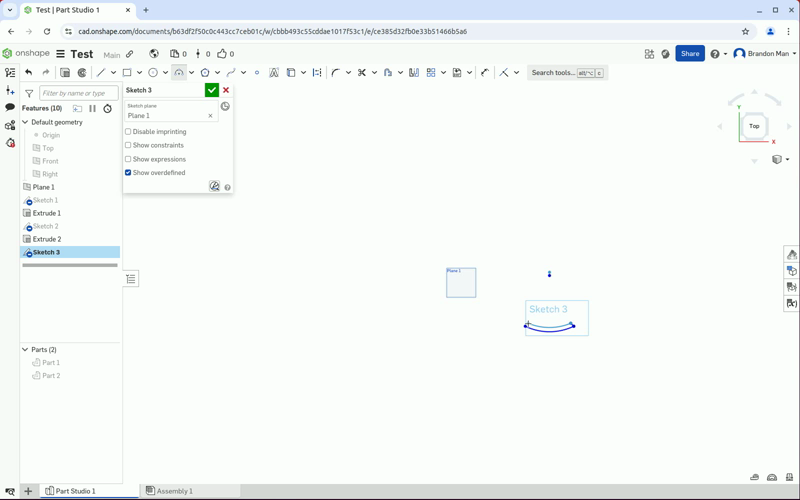
scroll(6)
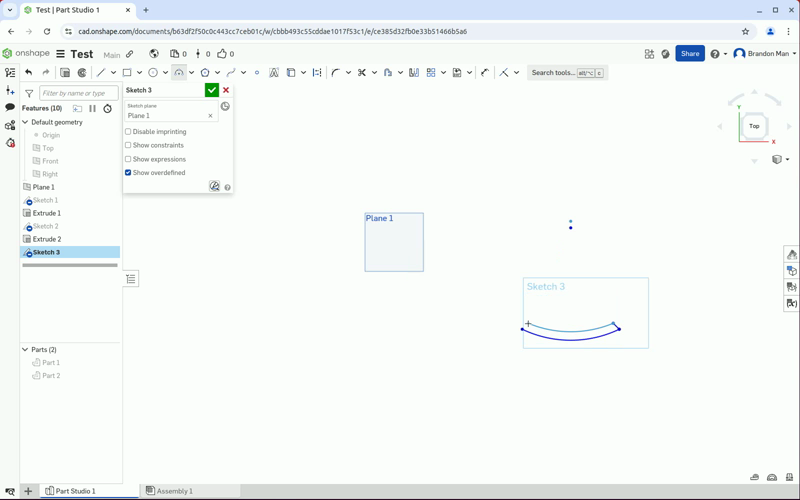
scroll(6)
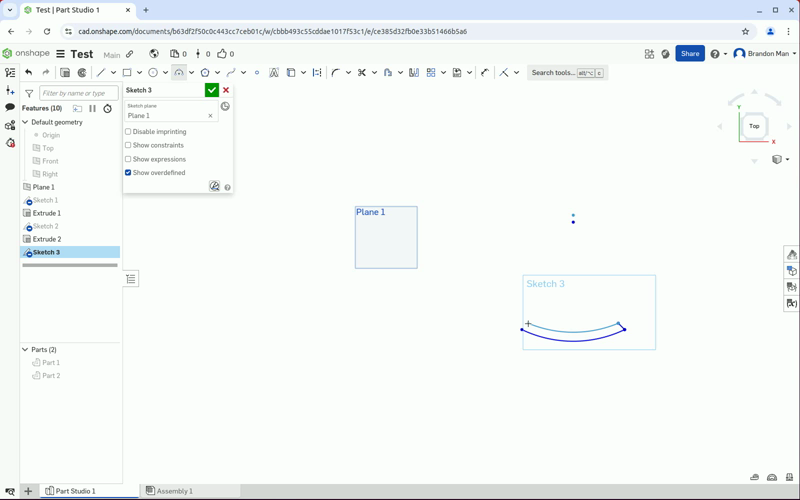
scroll(6)
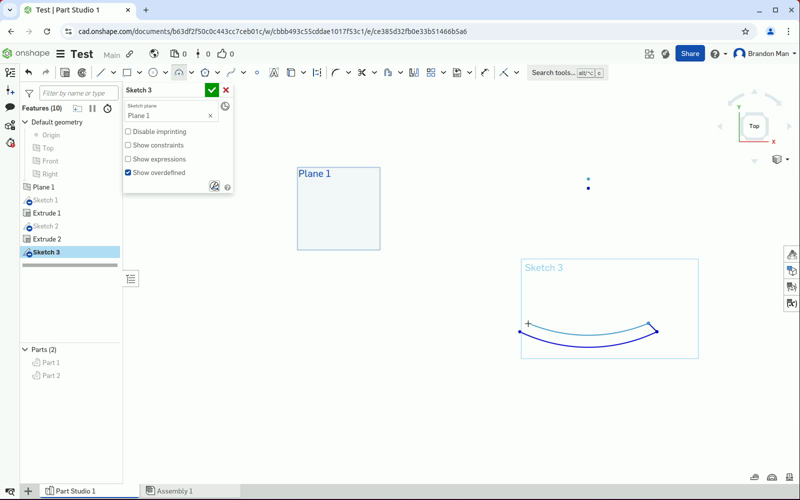
scroll(6)
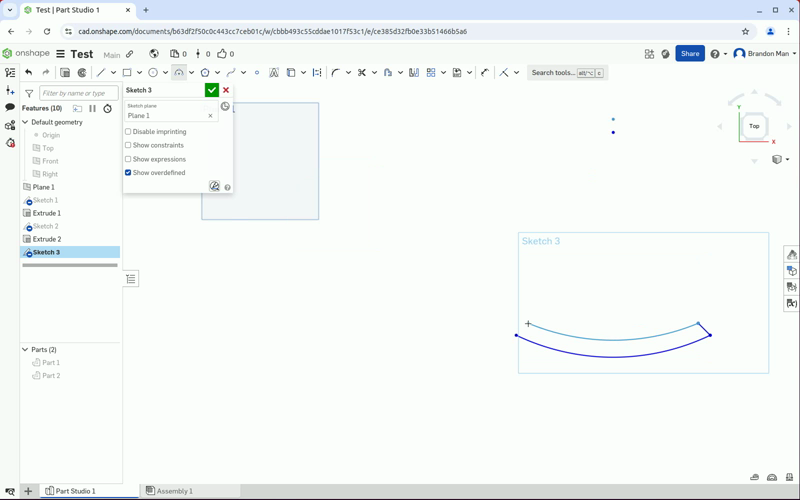
scroll(6)
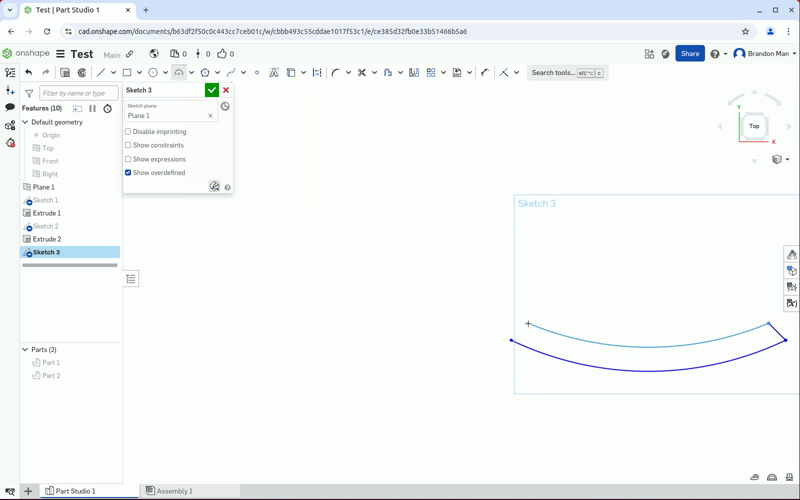
scroll(6)
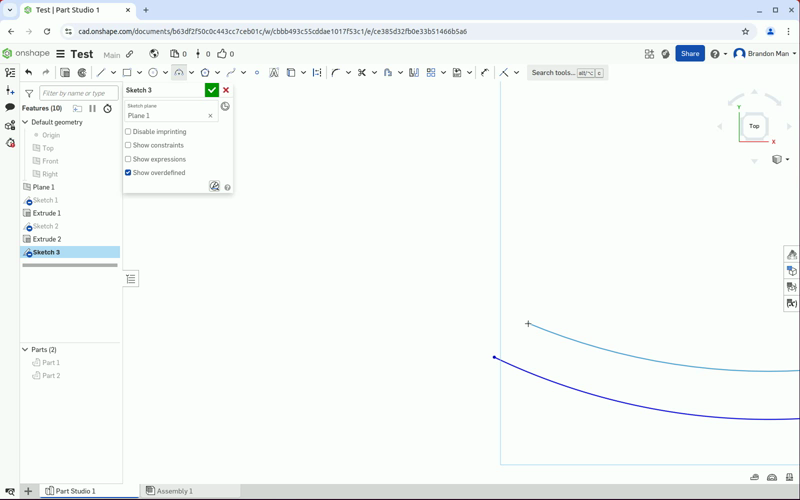
click(528, 323)
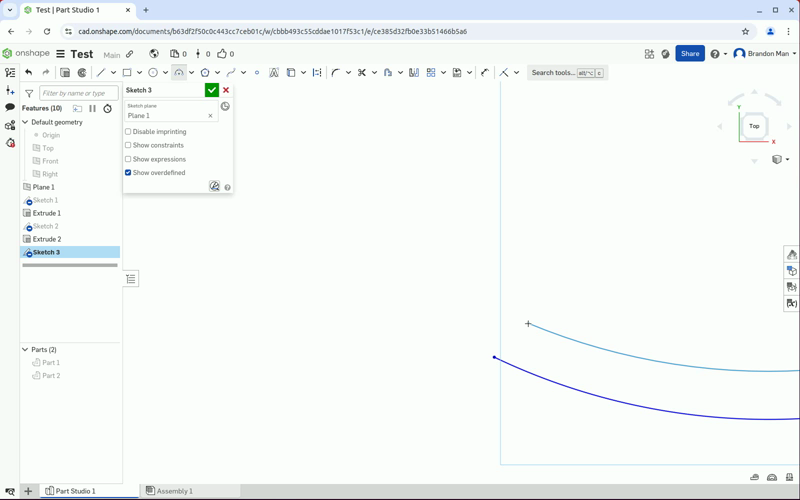
scroll(-6)
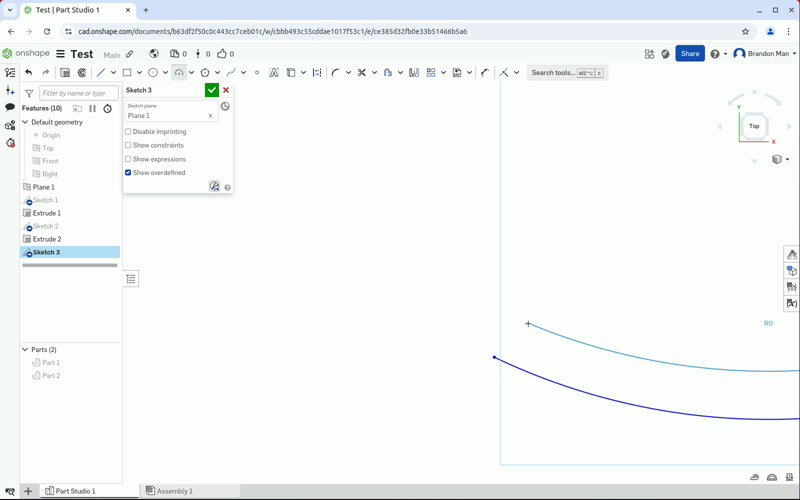
scroll(-6)
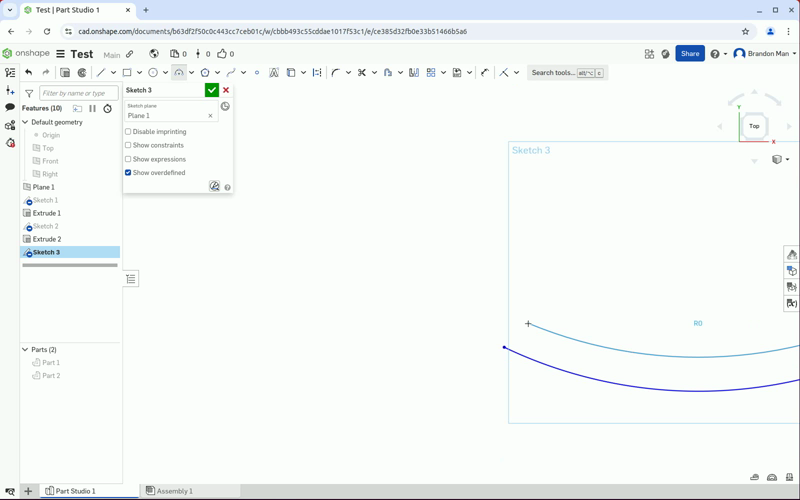
scroll(-6)
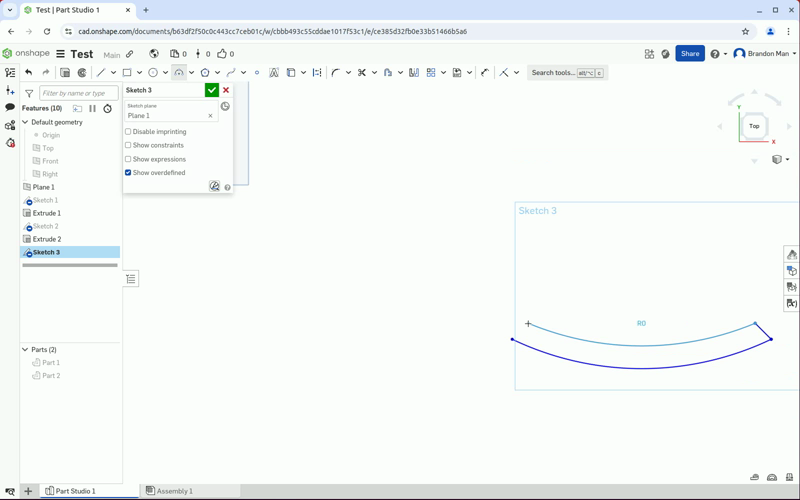
scroll(-6)
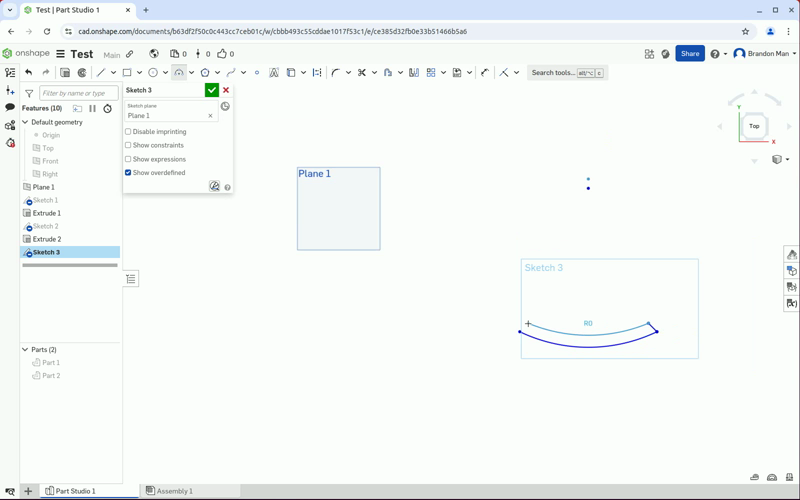
scroll(-6)
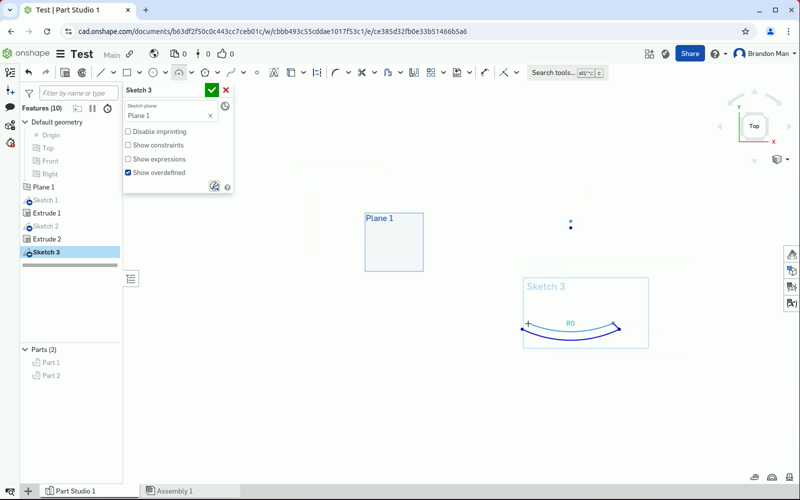
scroll(-6)
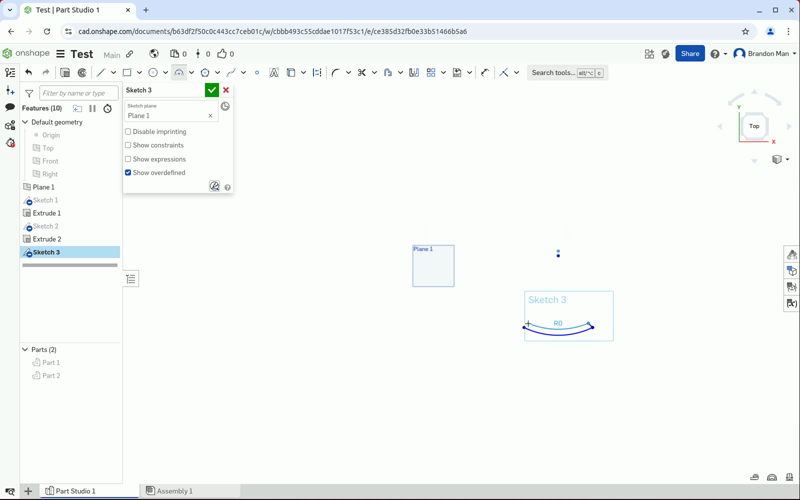
scroll(-6)
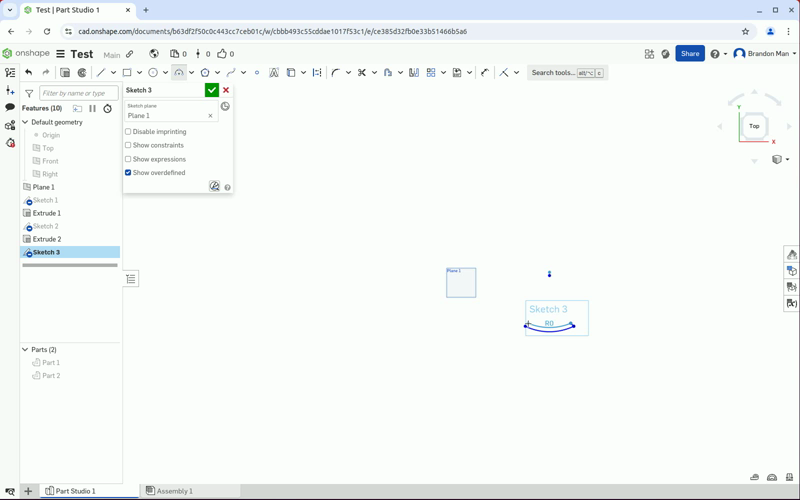
mouse_move(549, 327)
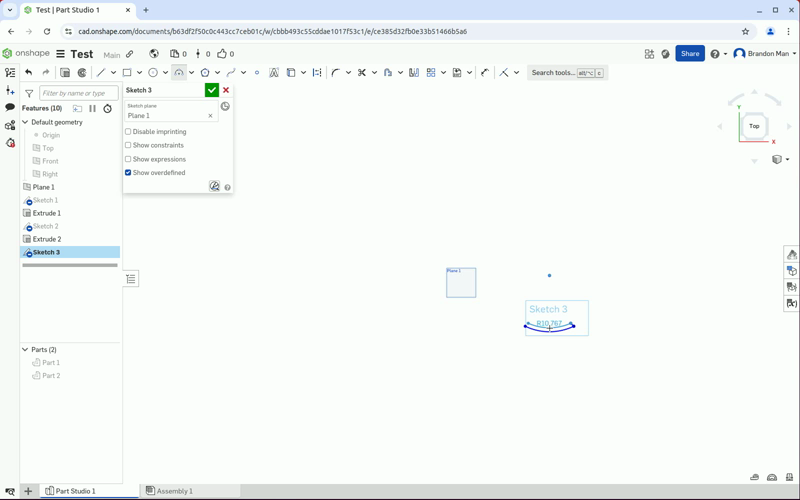
scroll(6)
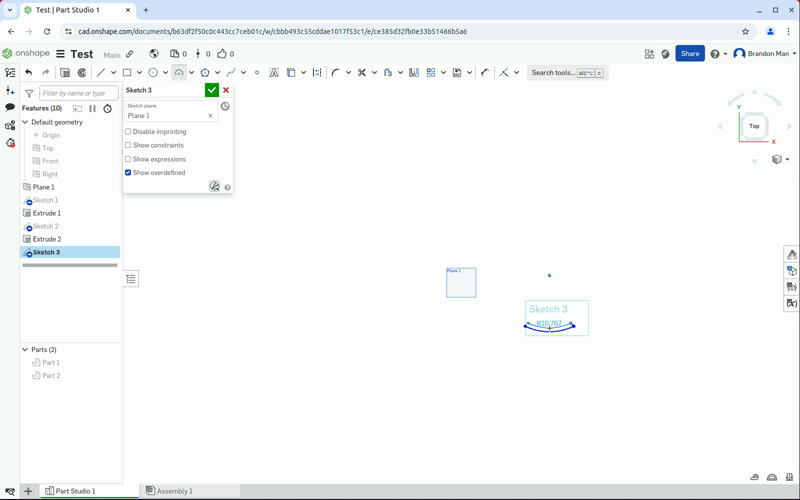
scroll(6)
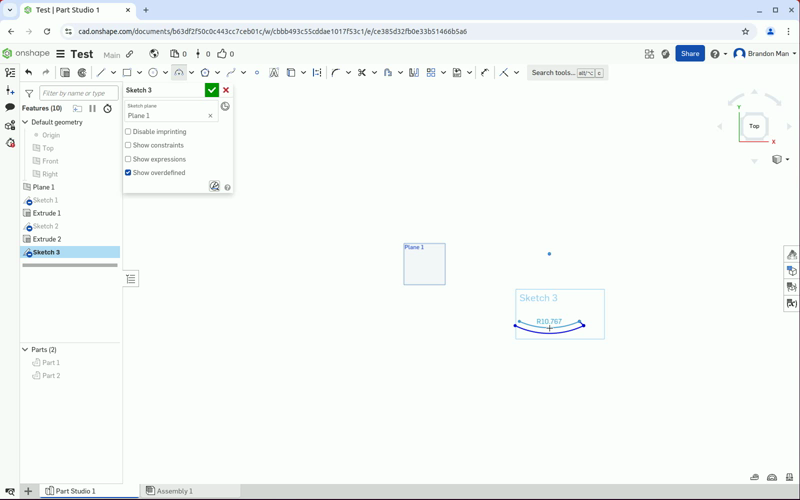
scroll(6)
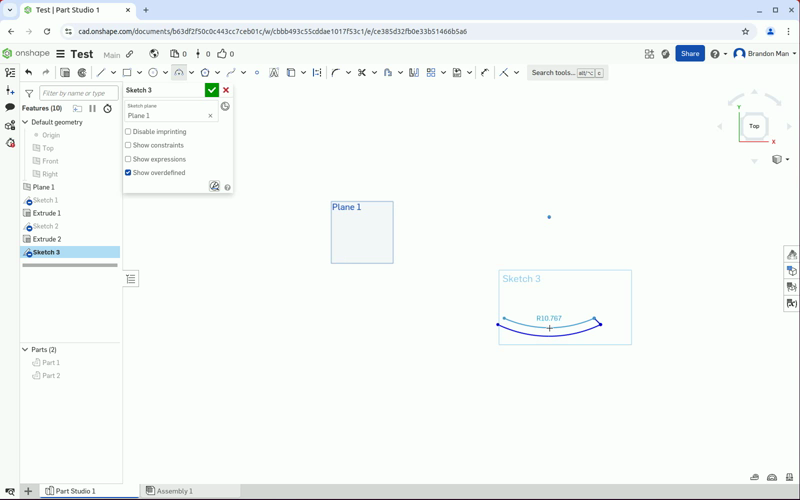
scroll(6)
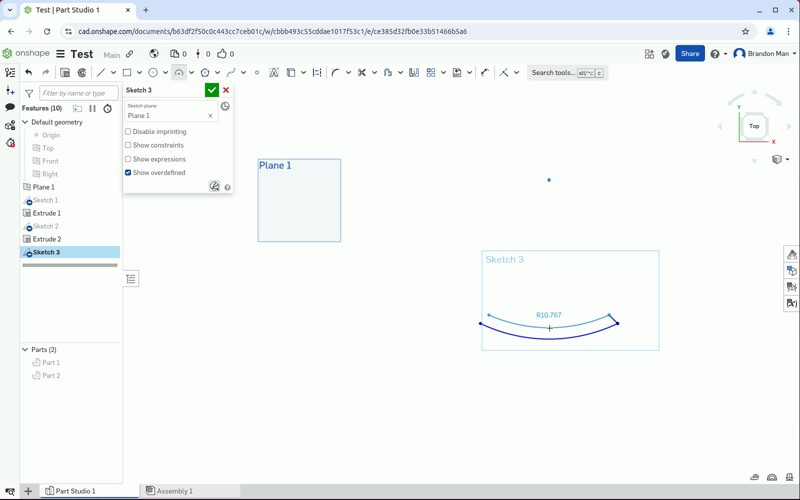
scroll(6)
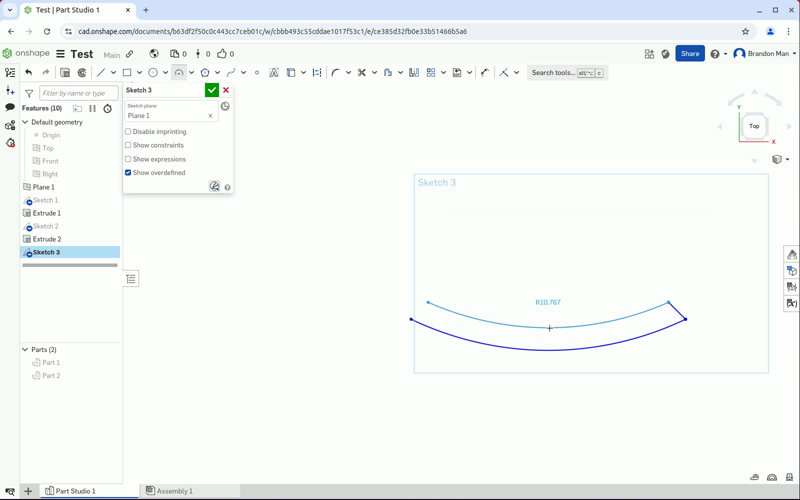
scroll(6)
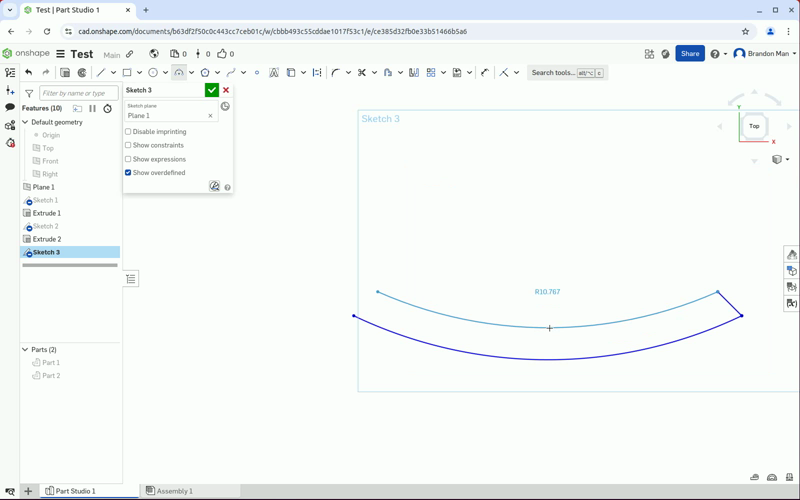
scroll(6)
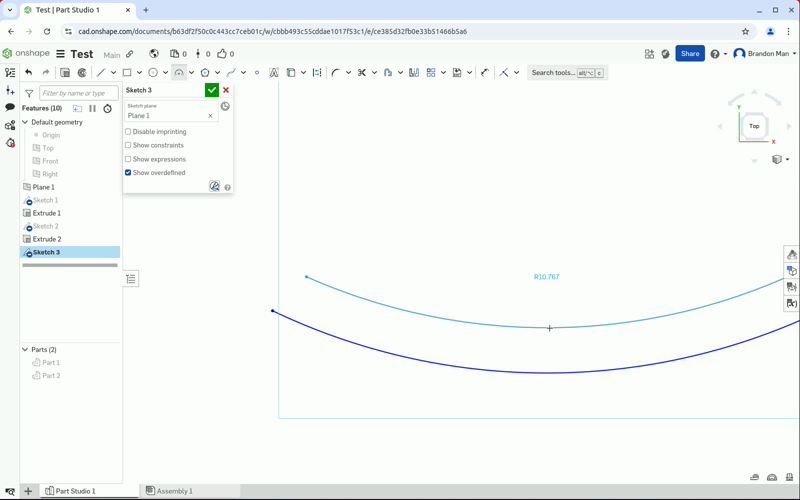
click(549, 327)
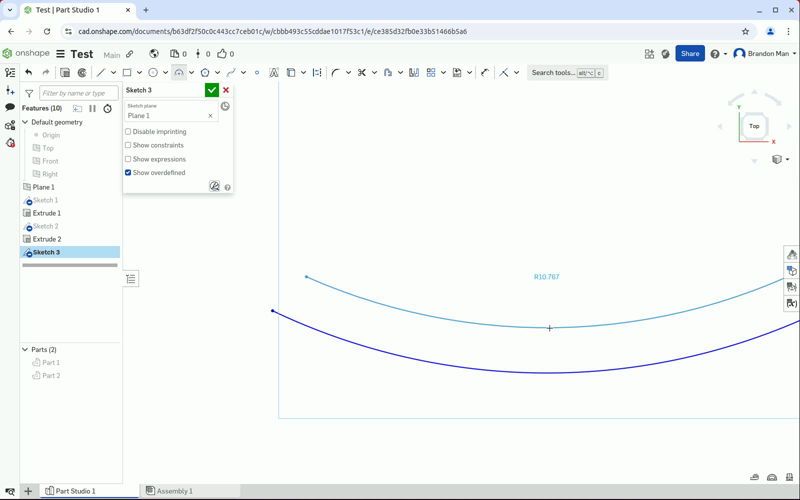
scroll(-6)
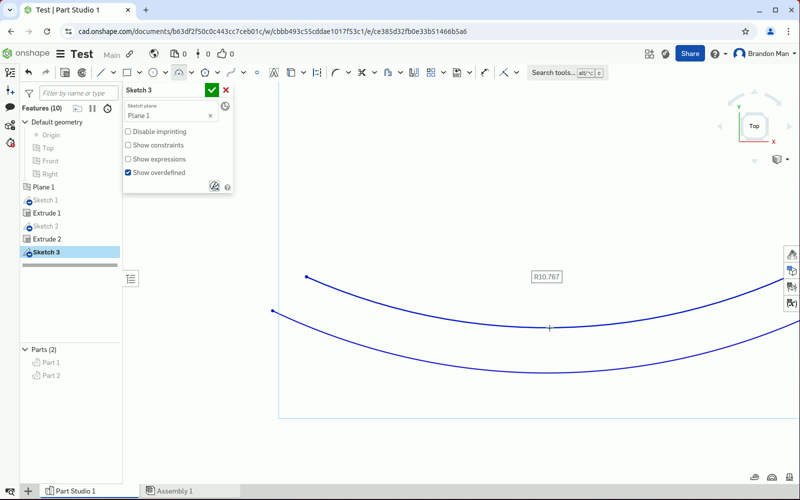
scroll(-6)
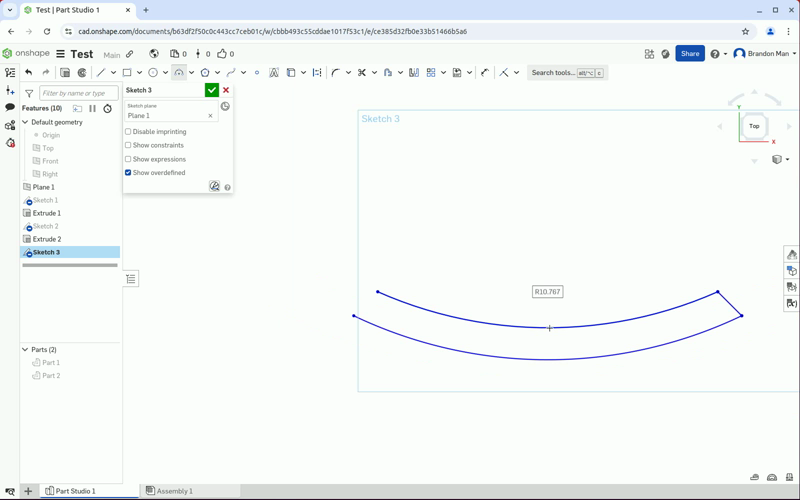
scroll(-6)
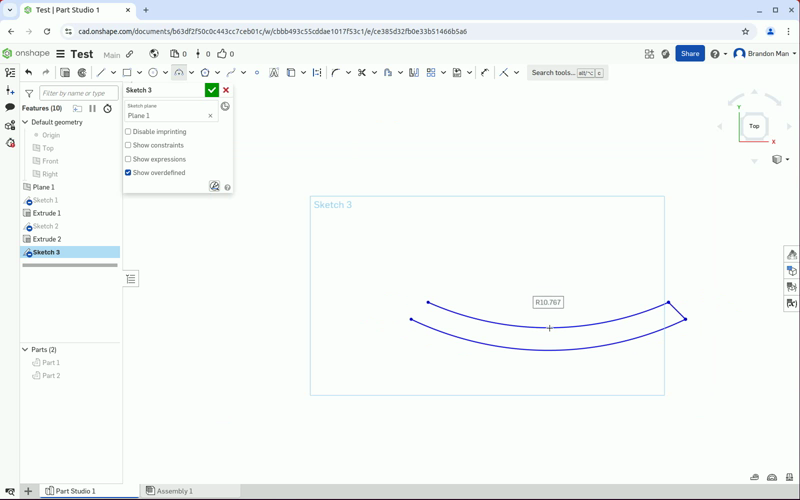
scroll(-6)
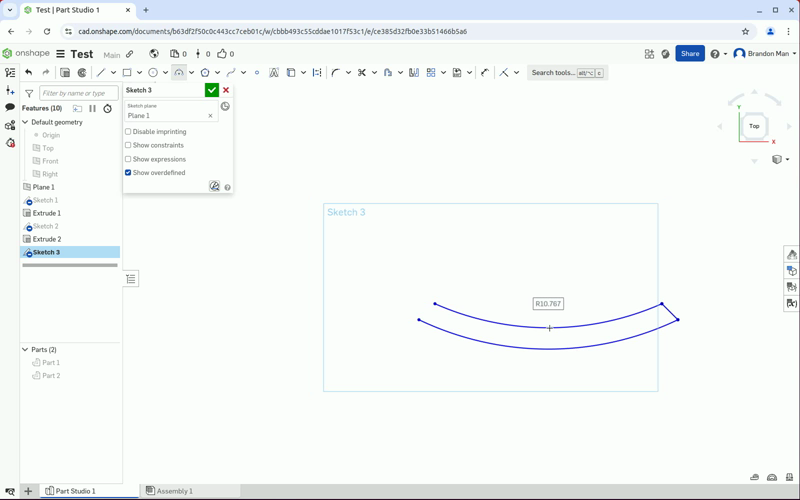
scroll(-6)
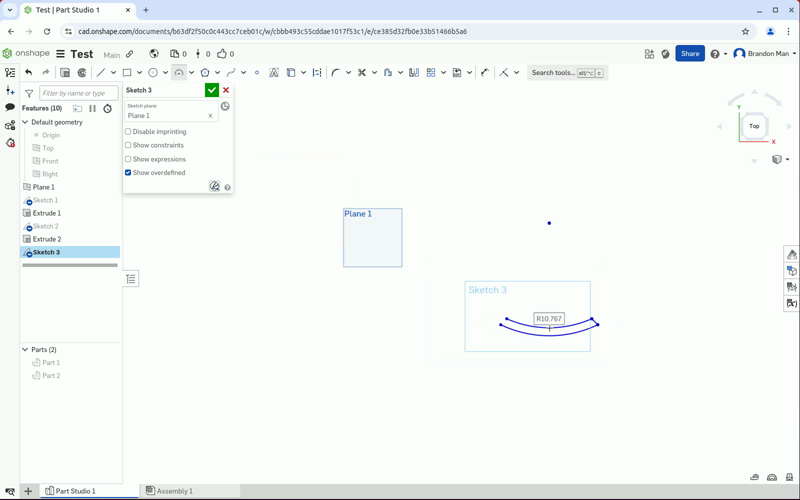
scroll(-6)
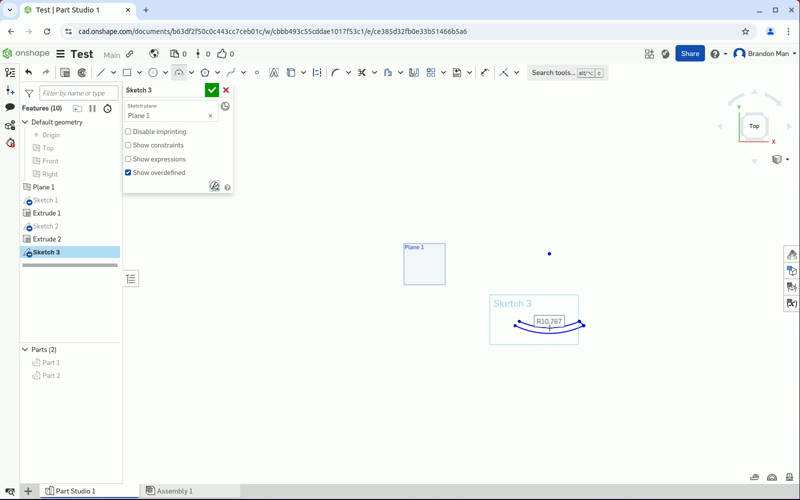
scroll(-6)
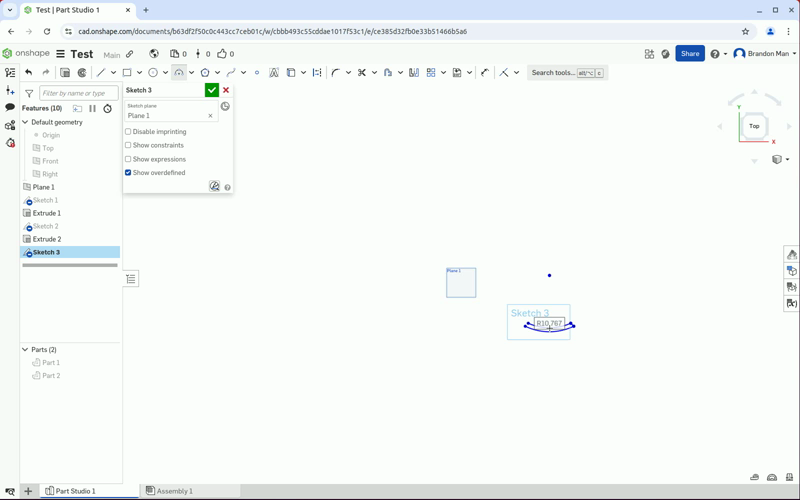
key_up(shift)
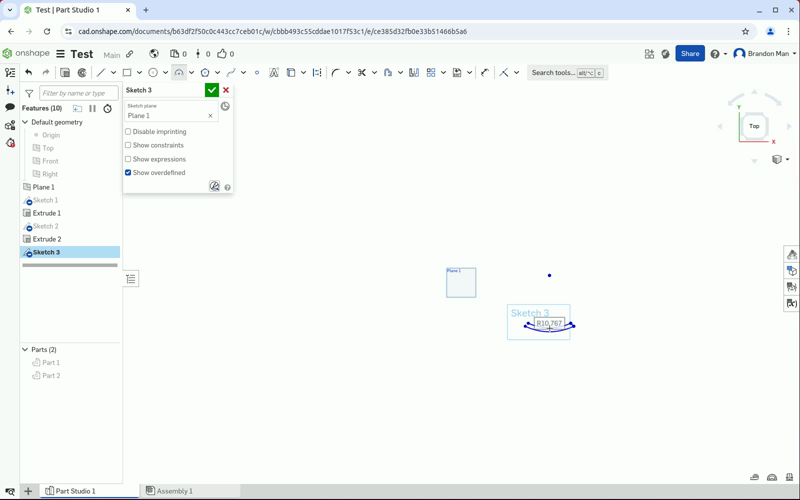
key(esc)
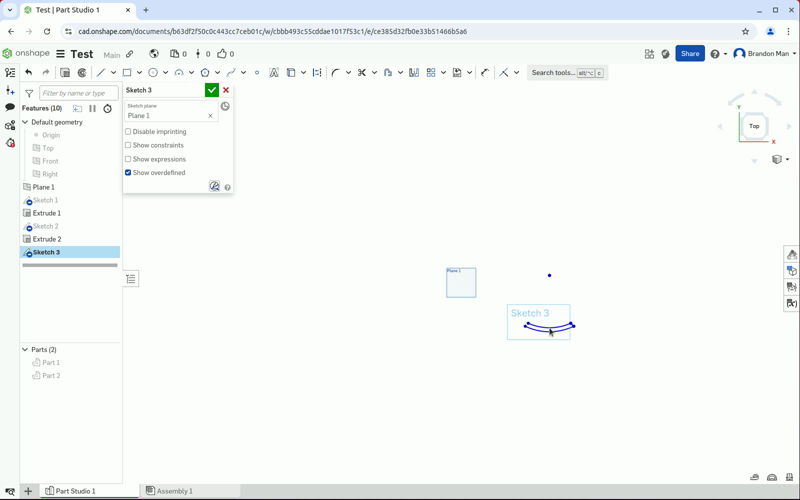
key(l)
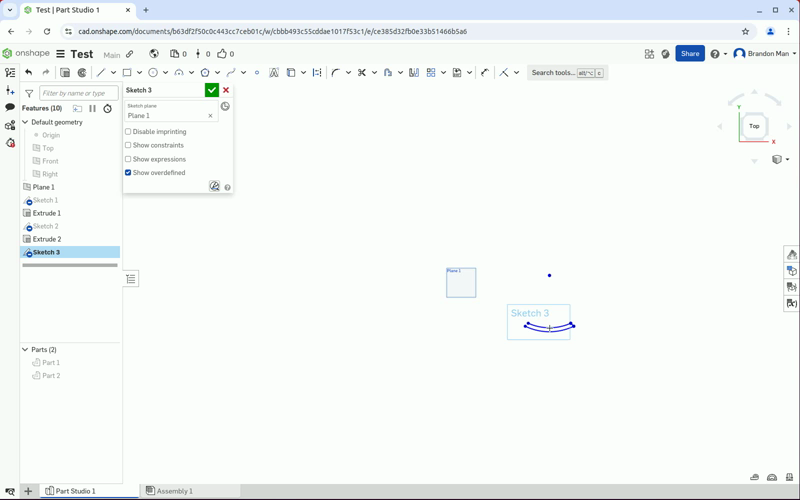
mouse_move(528, 323)
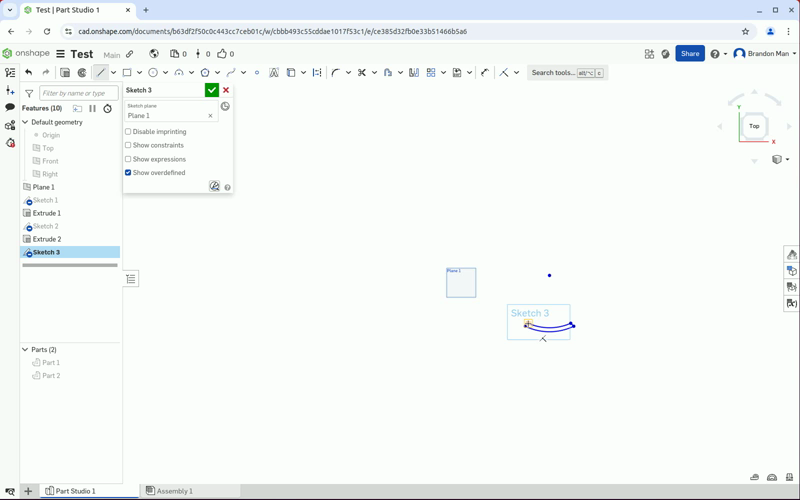
scroll(6)
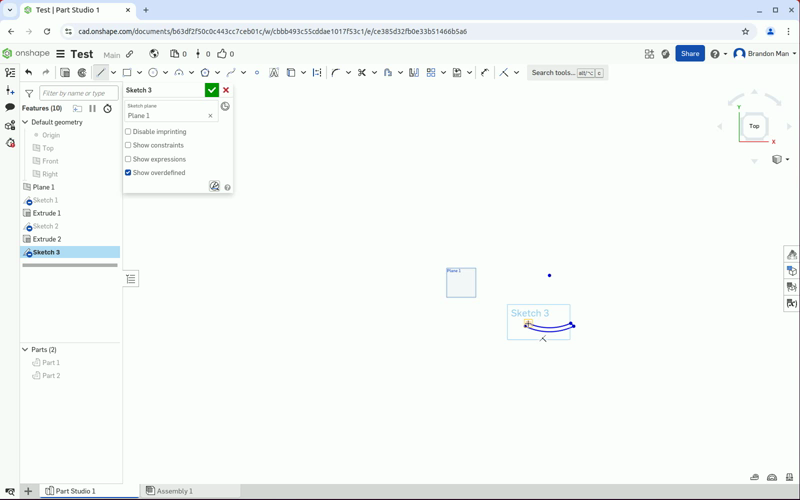
scroll(6)
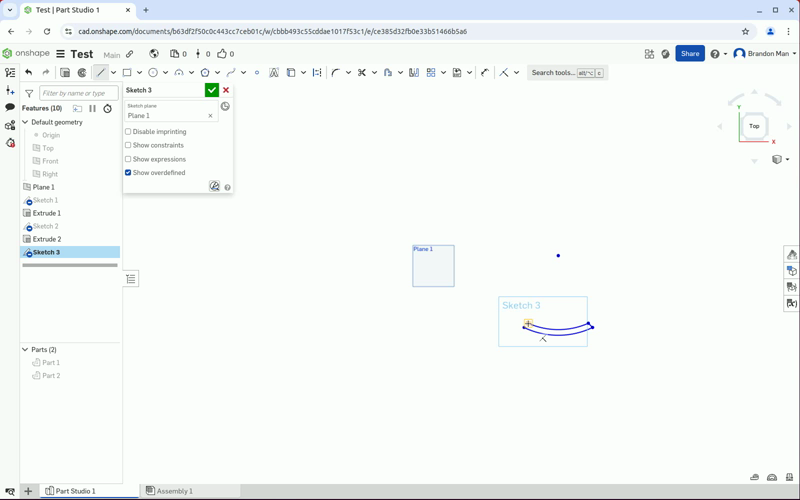
scroll(6)
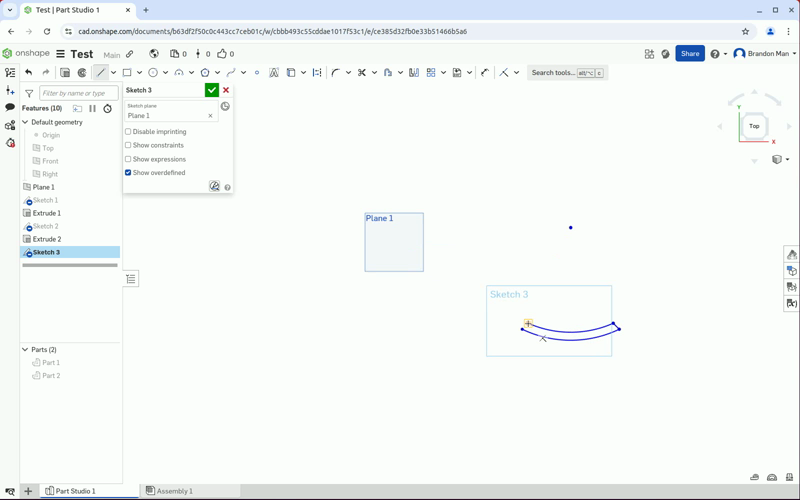
scroll(6)
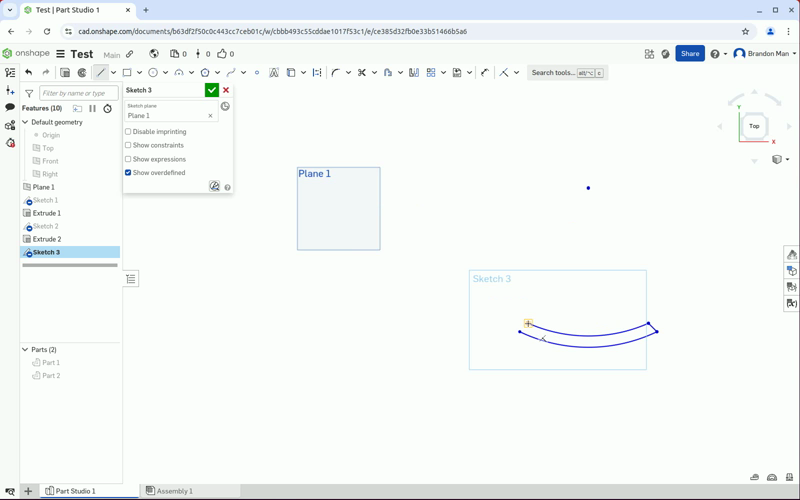
scroll(6)
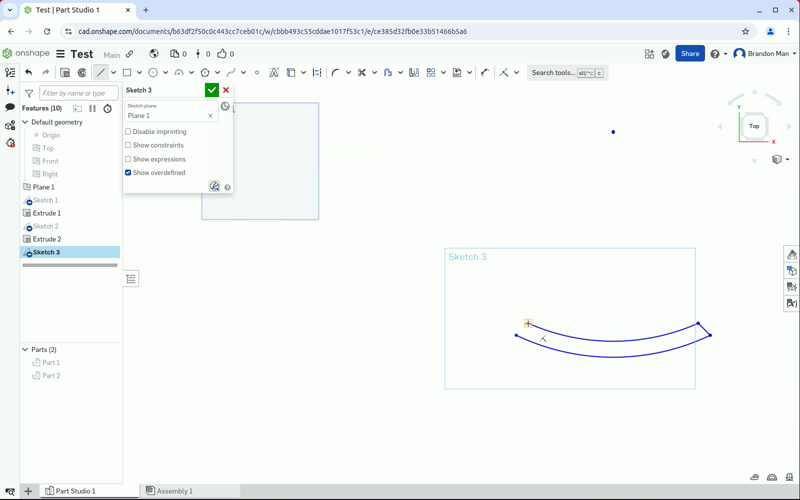
scroll(6)
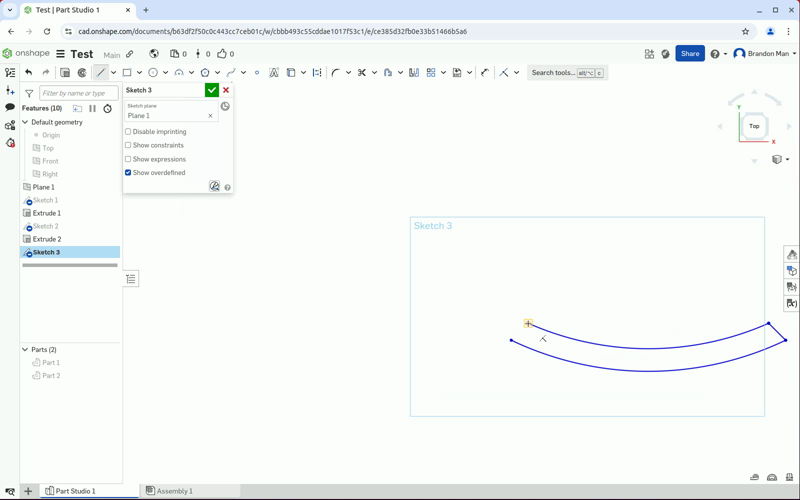
scroll(6)
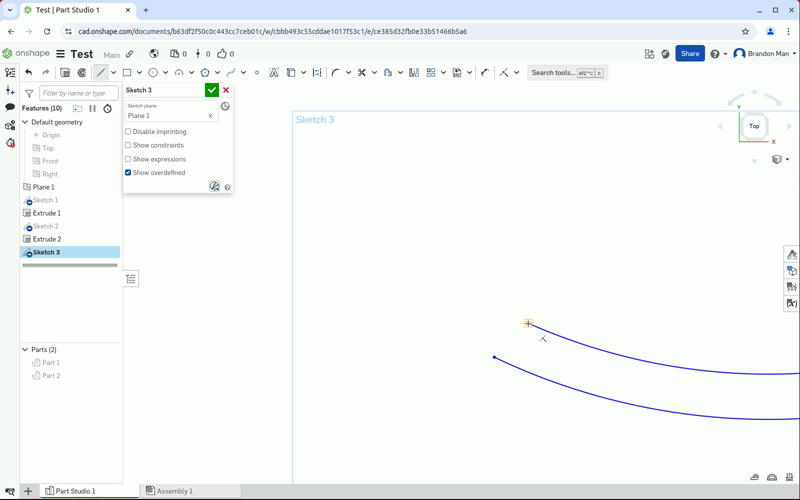
click(528, 323)
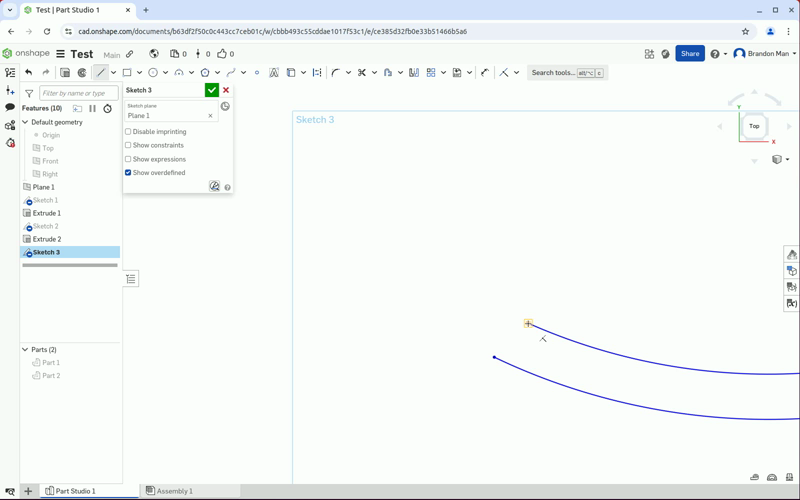
scroll(-6)
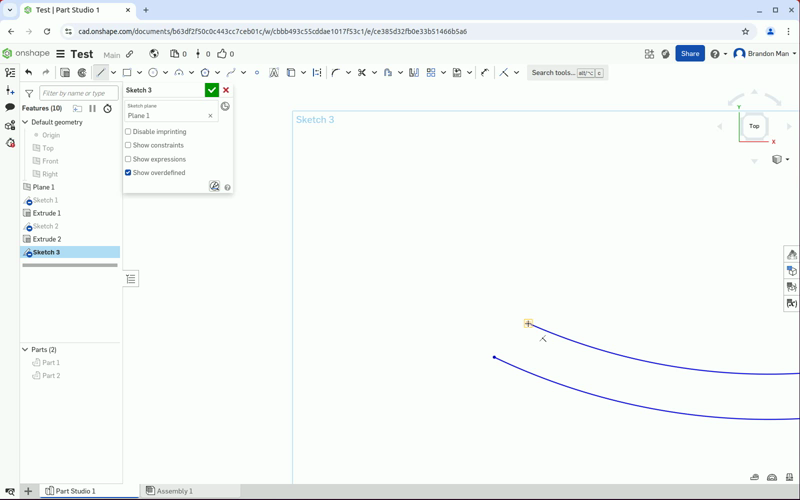
scroll(-6)
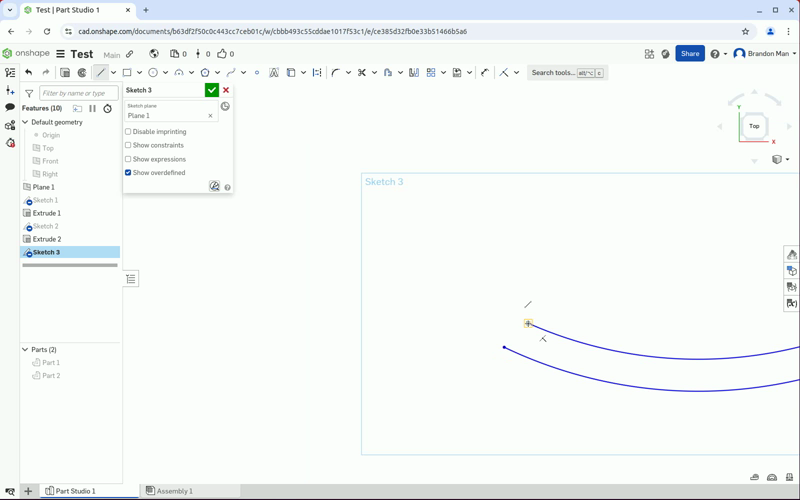
scroll(-6)
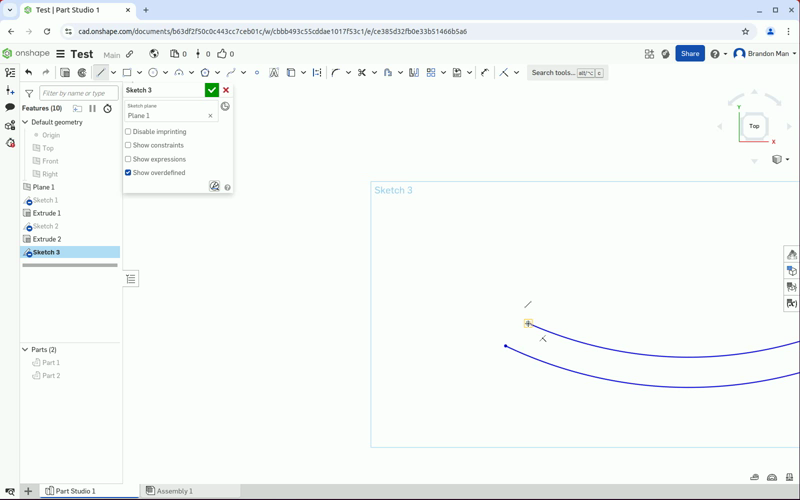
scroll(-6)
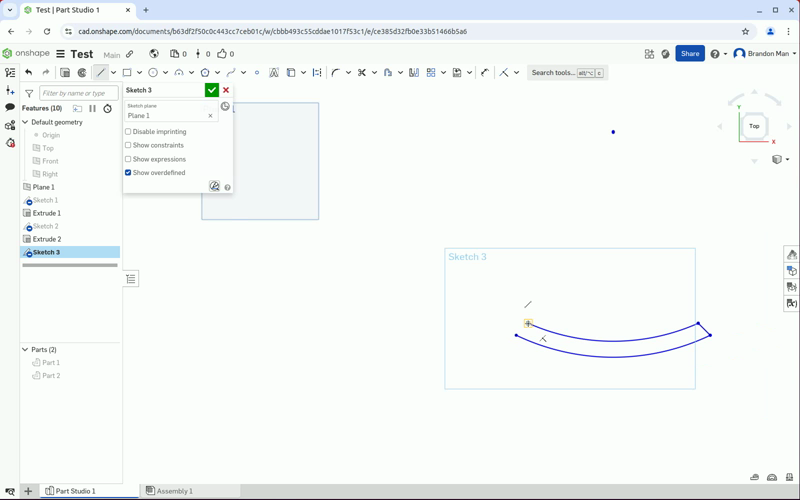
scroll(-6)
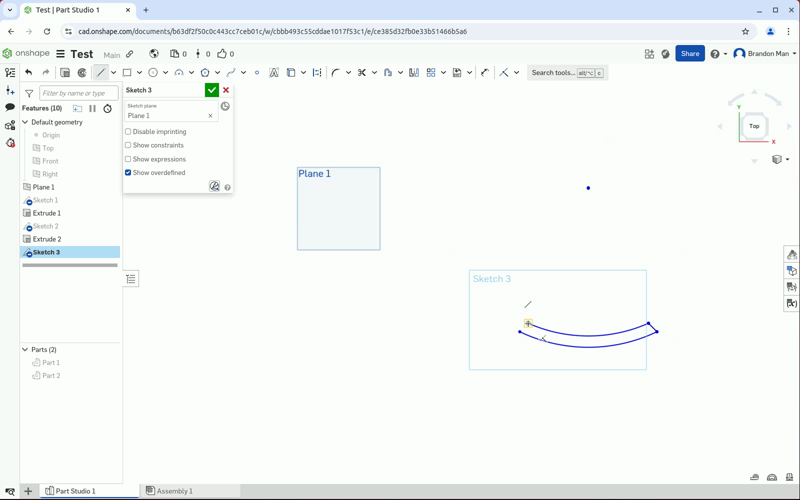
scroll(-6)
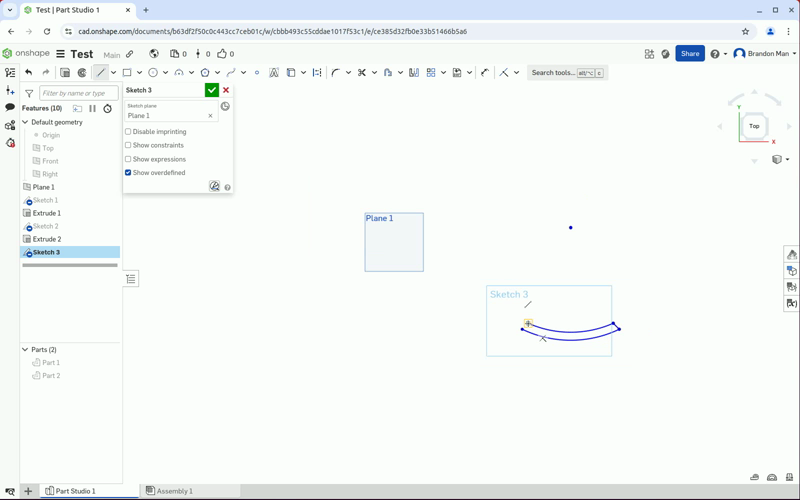
scroll(-6)
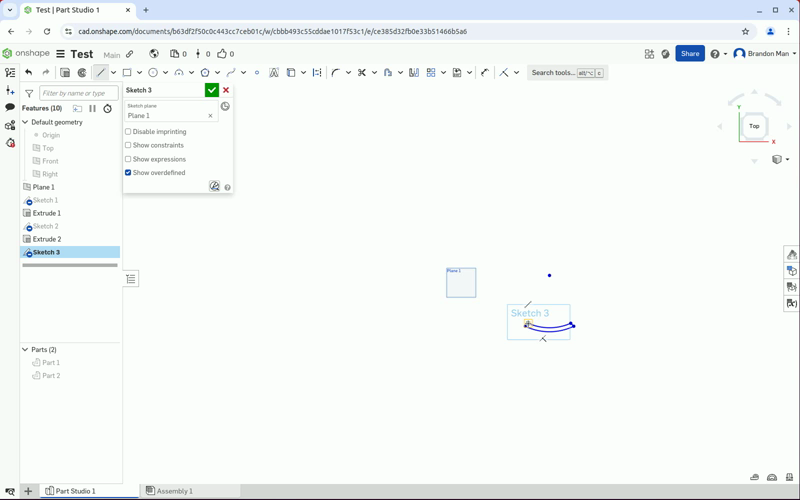
key_down(shift)
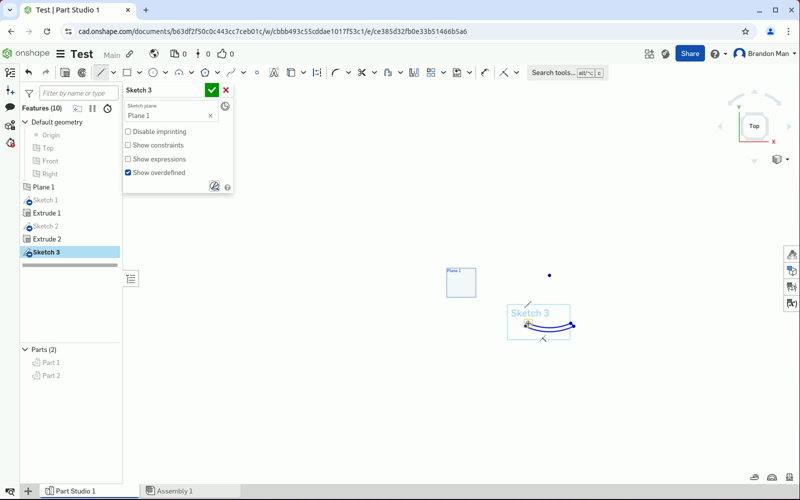
mouse_move(558, 323)
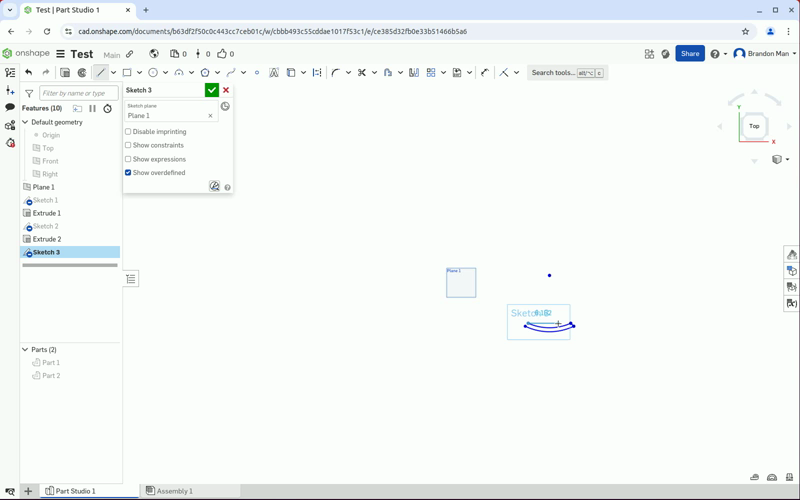
mouse_move(527, 324)
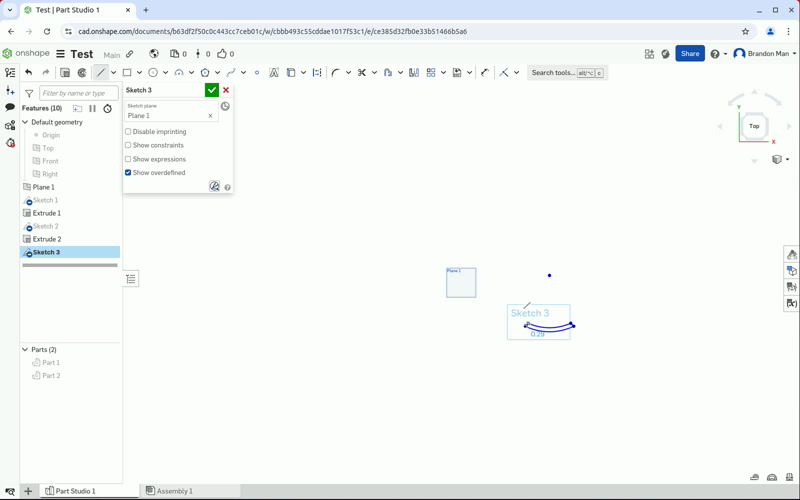
scroll(6)
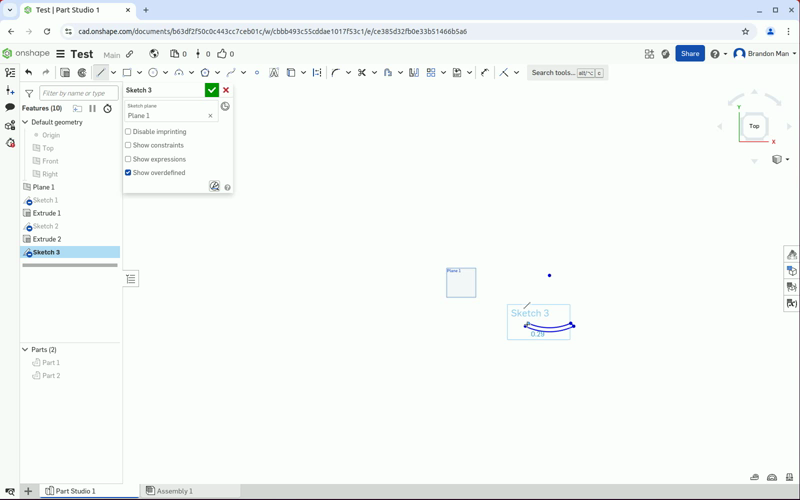
scroll(6)
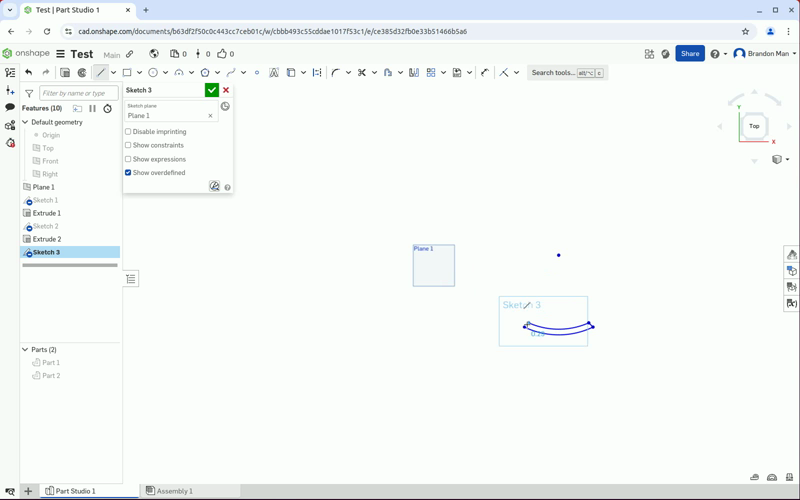
scroll(6)
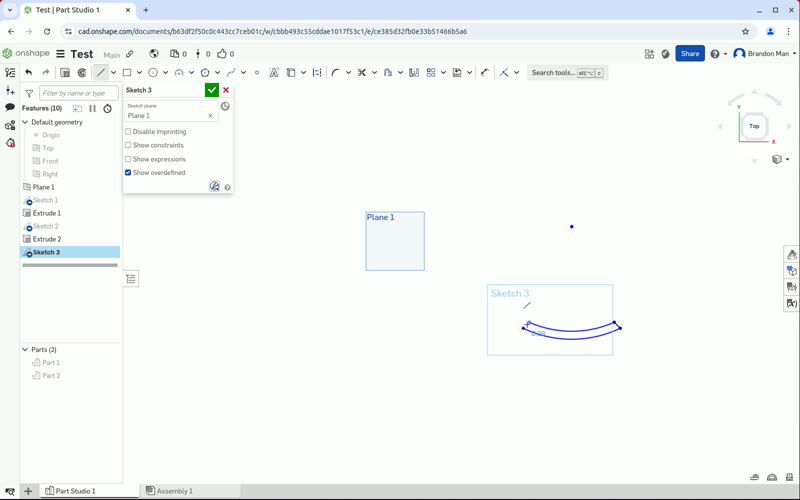
scroll(6)
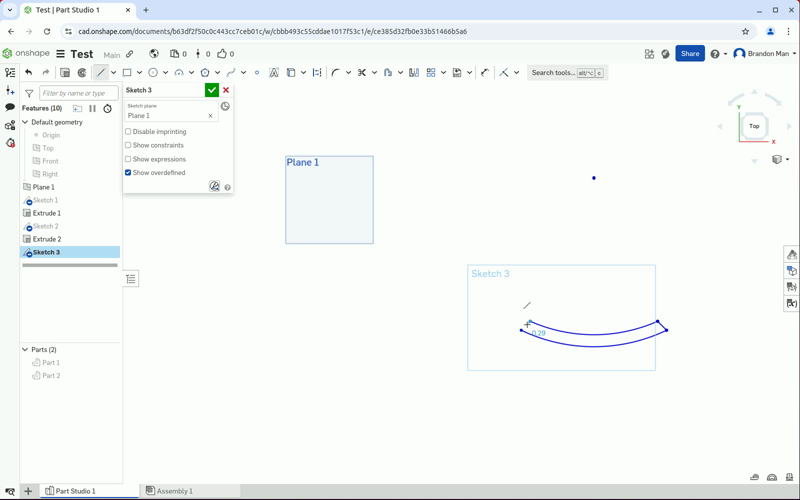
scroll(6)
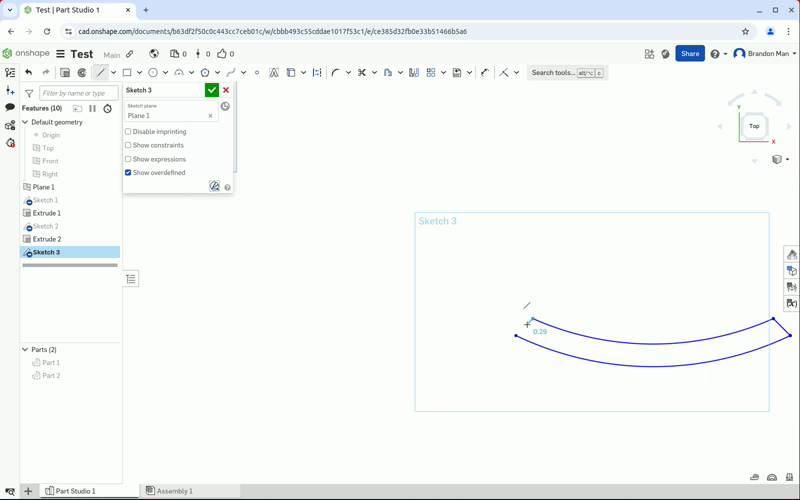
scroll(6)
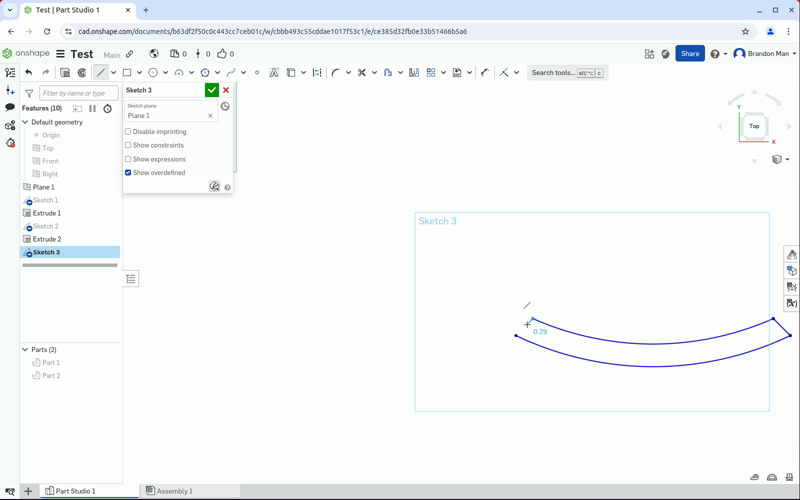
scroll(6)
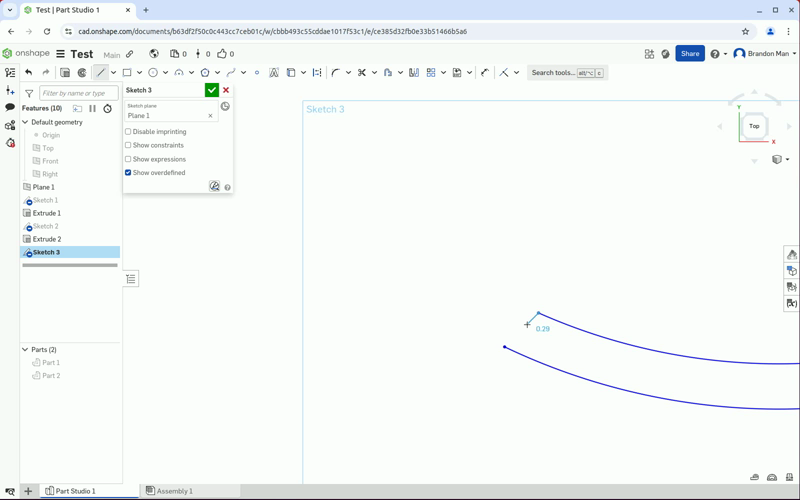
click(527, 324)
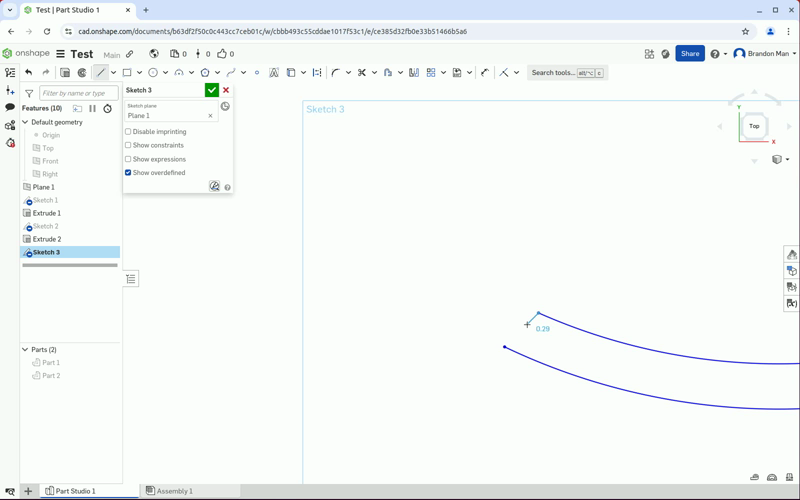
scroll(-6)
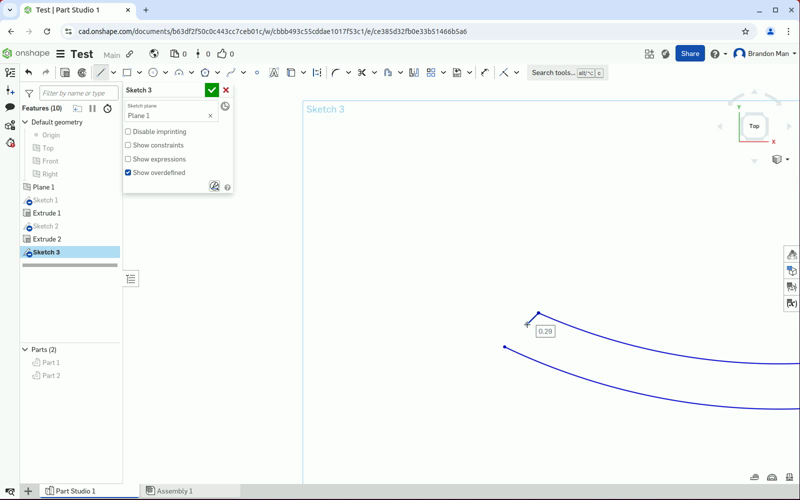
scroll(-6)
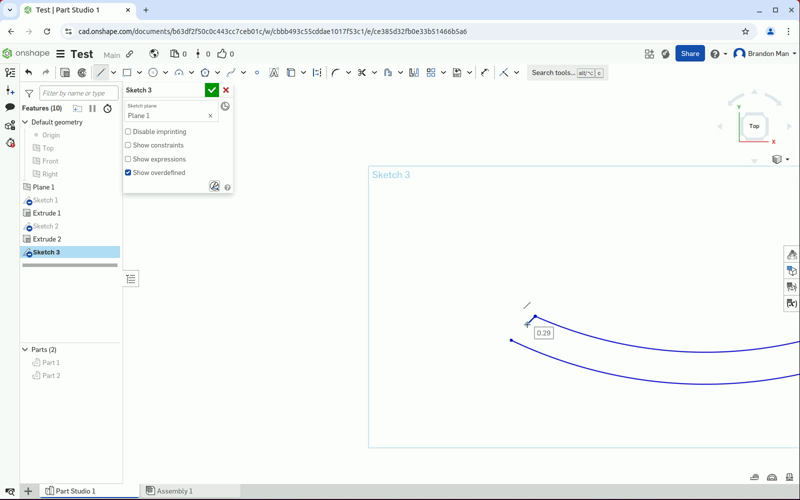
scroll(-6)
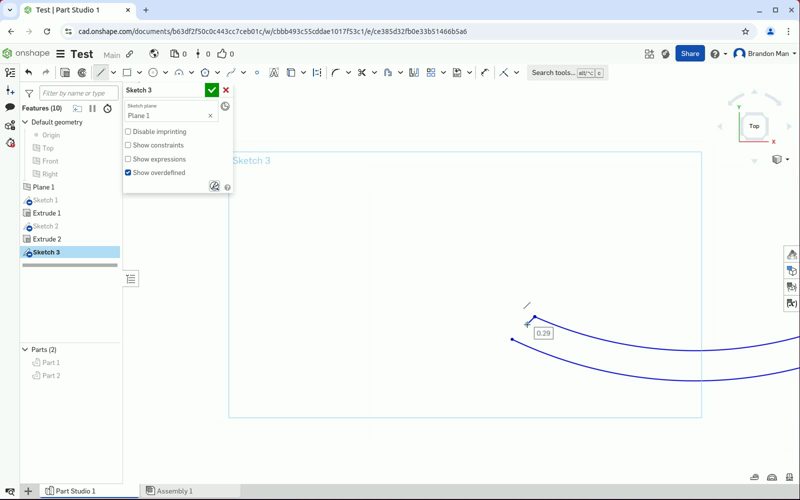
scroll(-6)
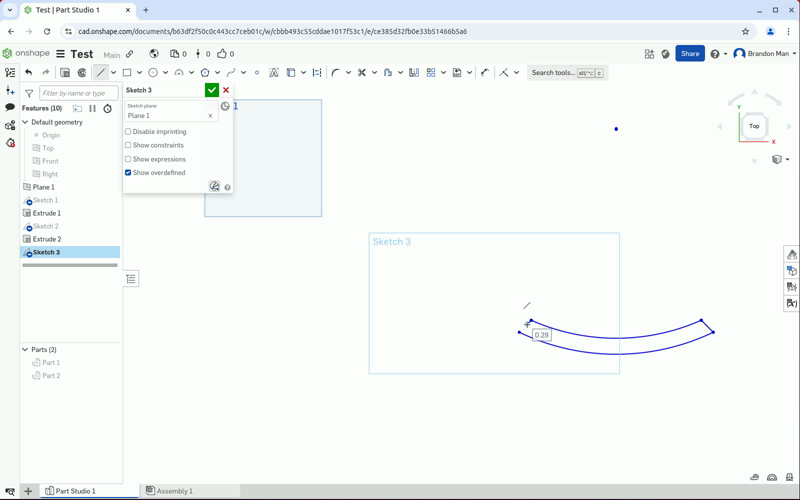
scroll(-6)
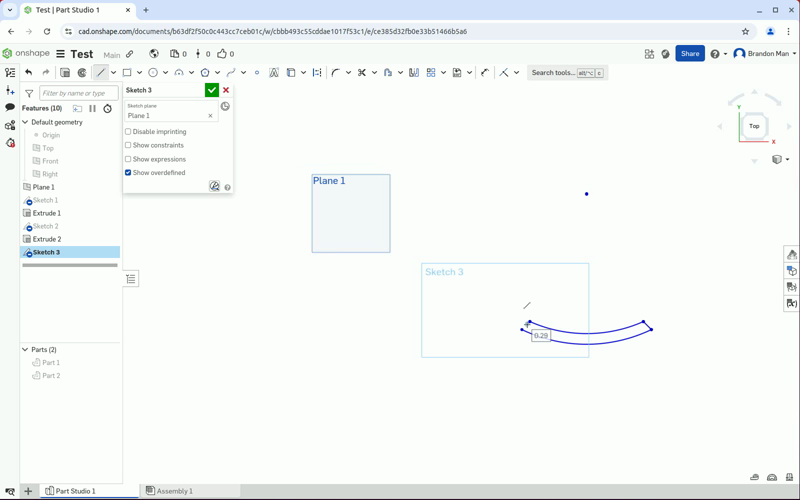
scroll(-6)
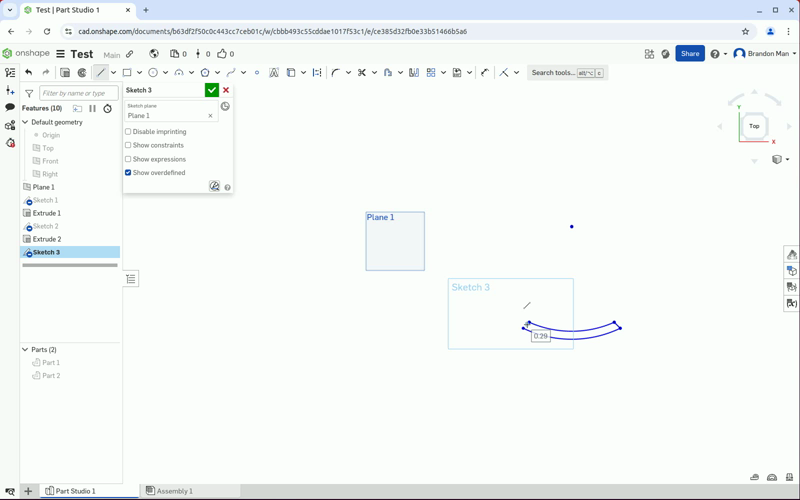
scroll(-6)
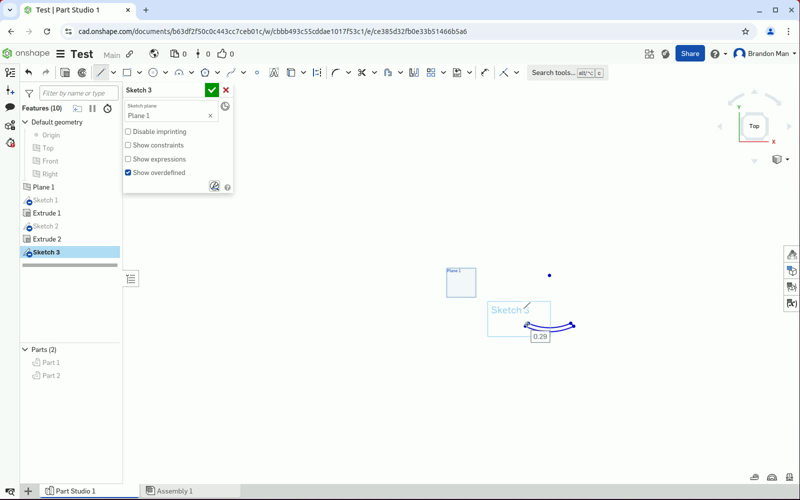
key_up(shift)
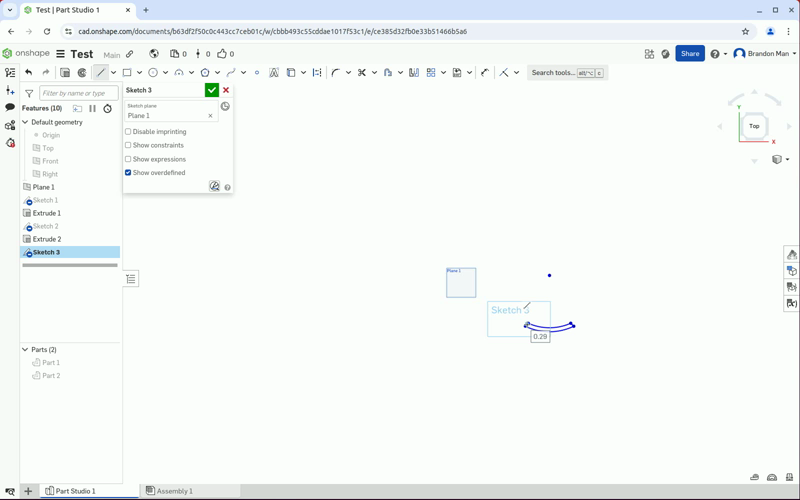
key_down(shift)
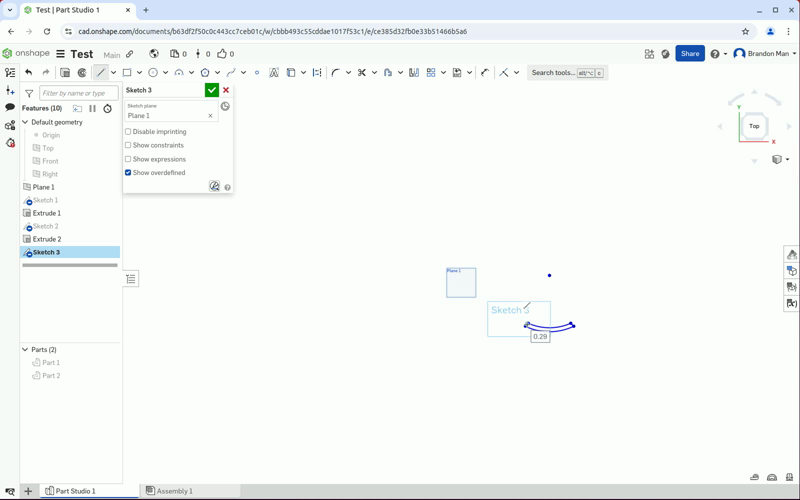
mouse_move(557, 324)
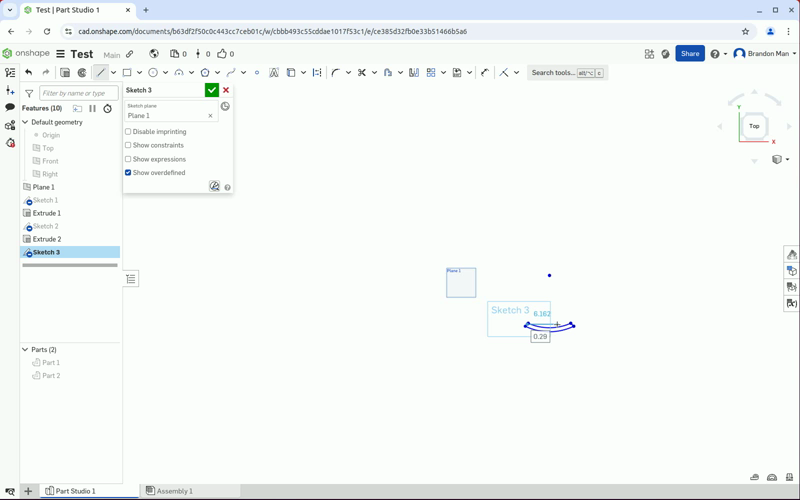
mouse_move(527, 325)
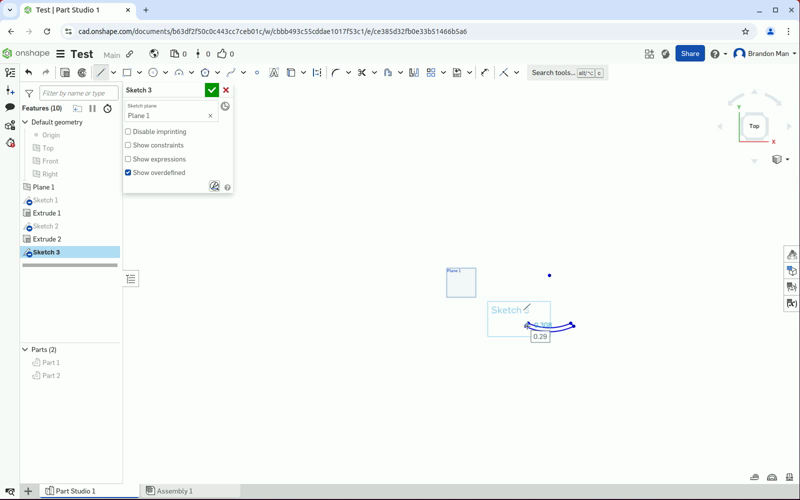
scroll(6)
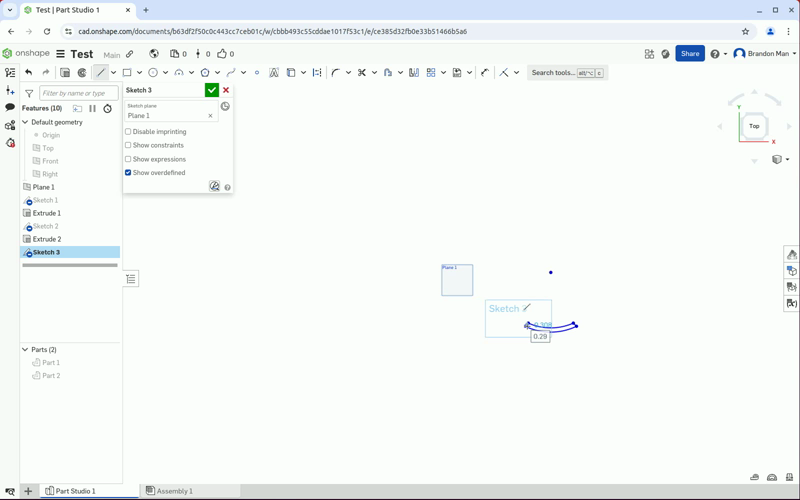
scroll(6)
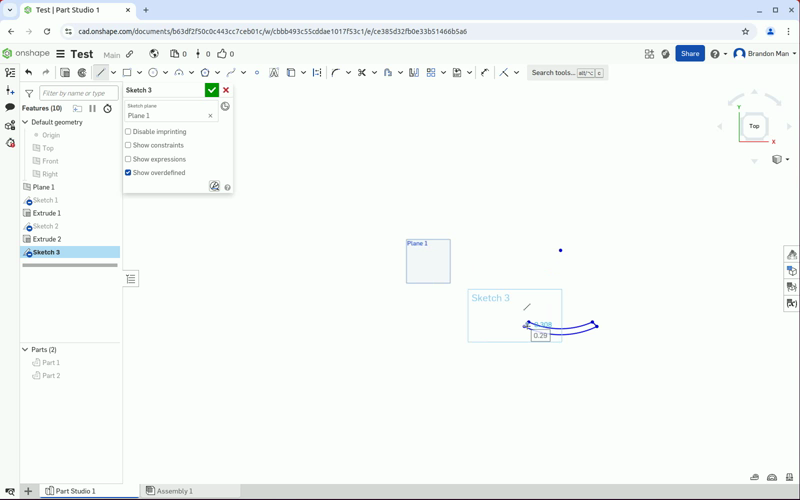
scroll(6)
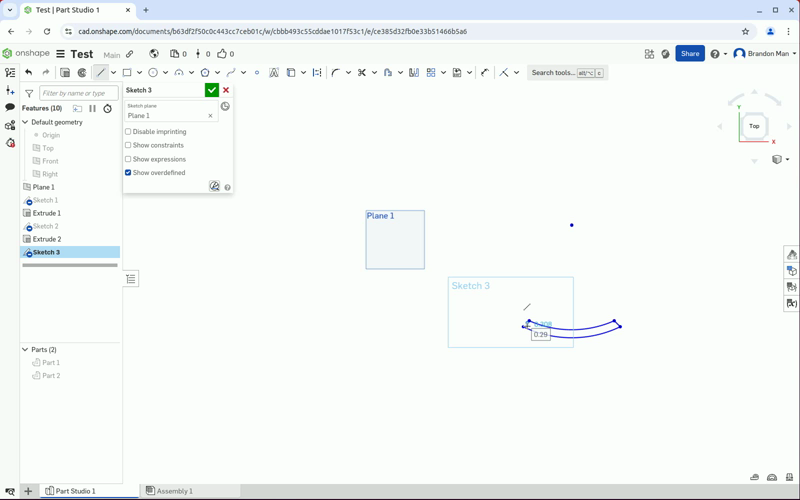
scroll(6)
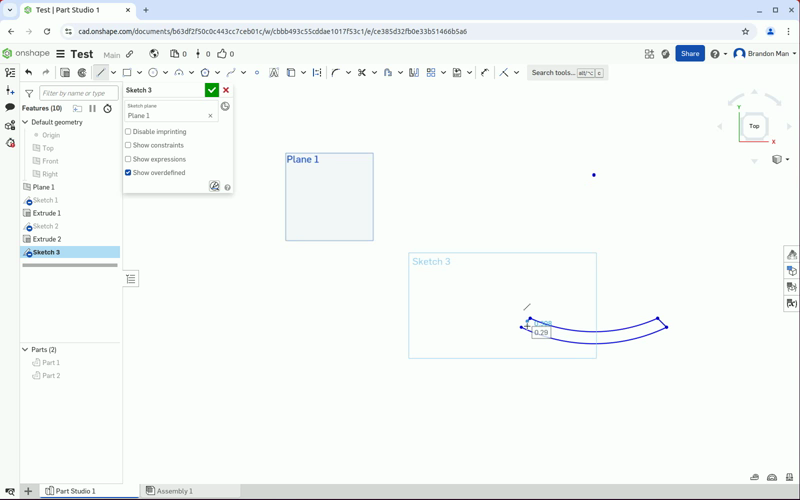
scroll(6)
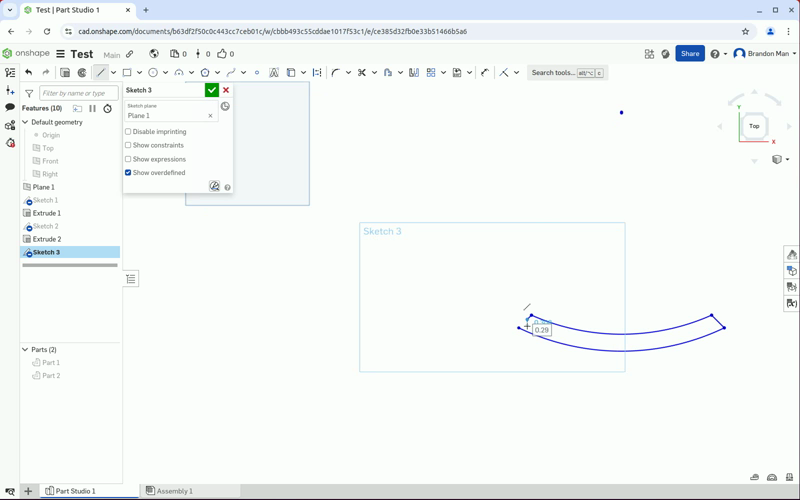
scroll(6)
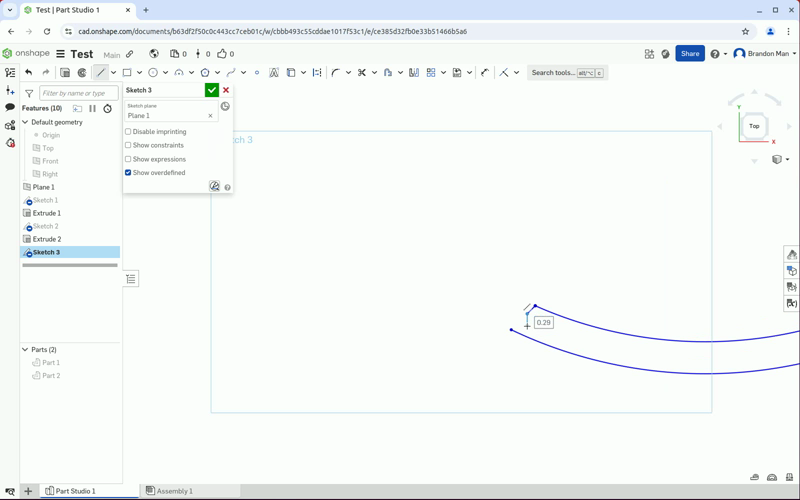
scroll(6)
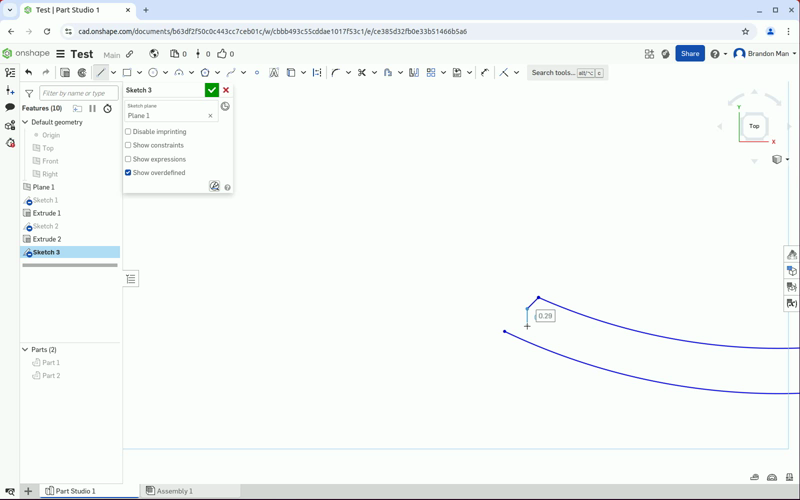
click(527, 325)
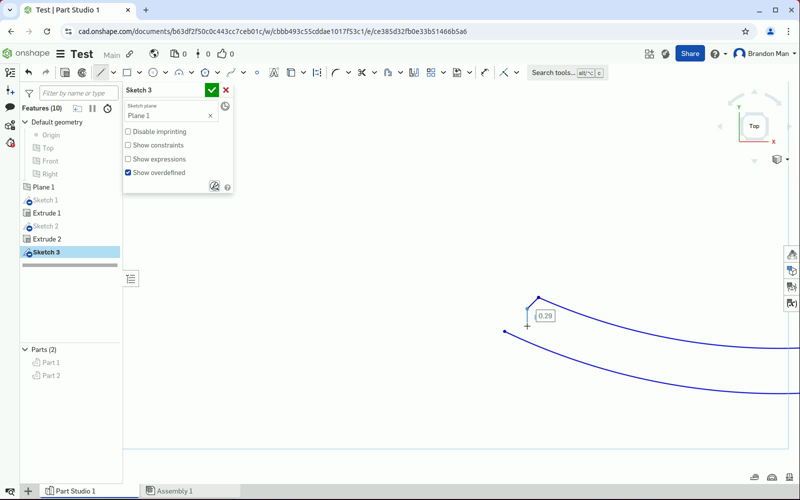
scroll(-6)
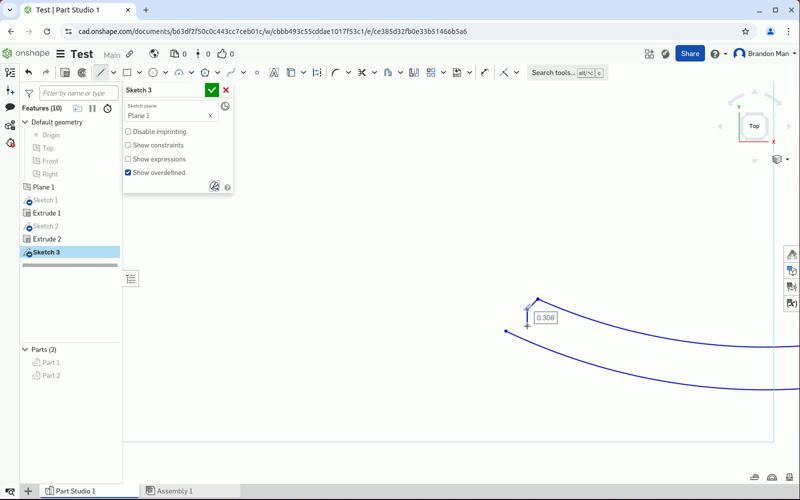
scroll(-6)
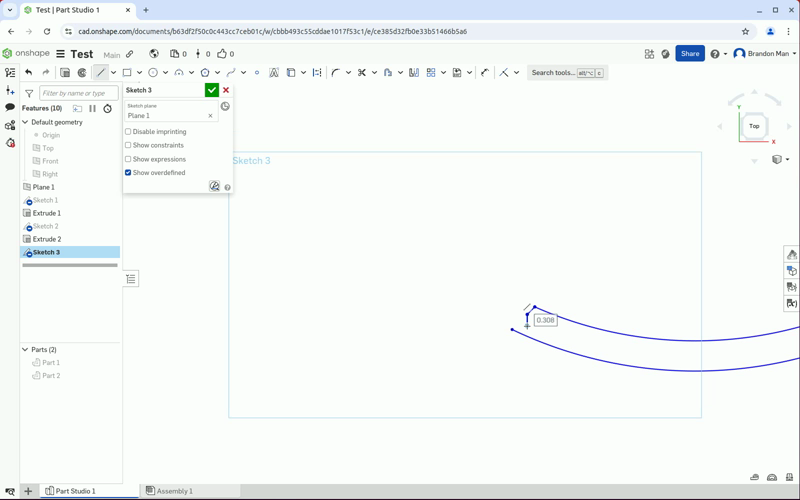
scroll(-6)
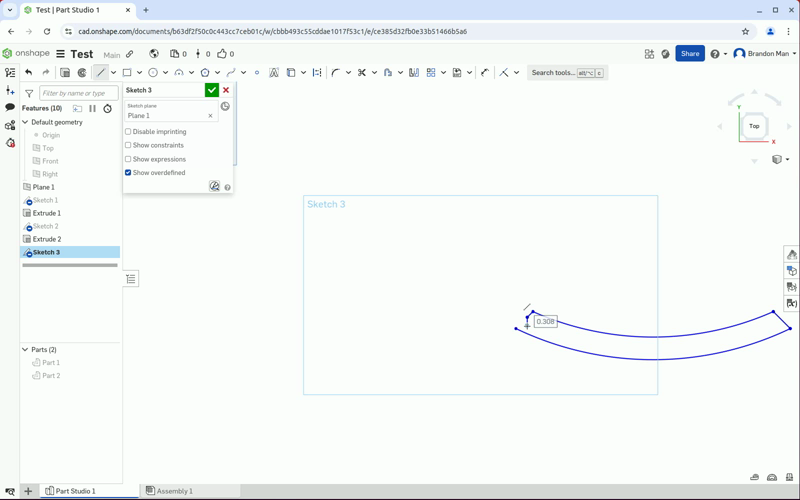
scroll(-6)
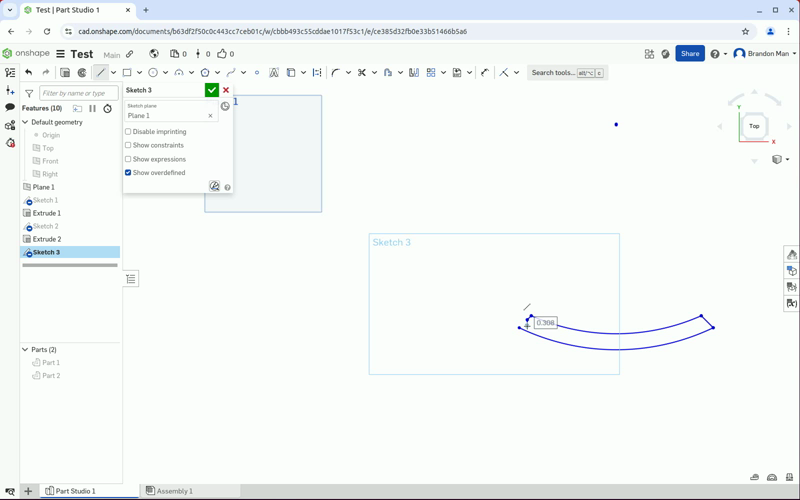
scroll(-6)
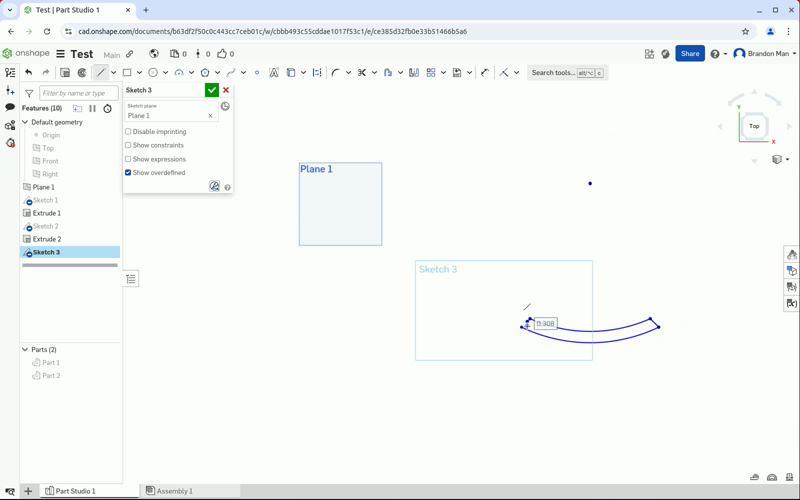
scroll(-6)
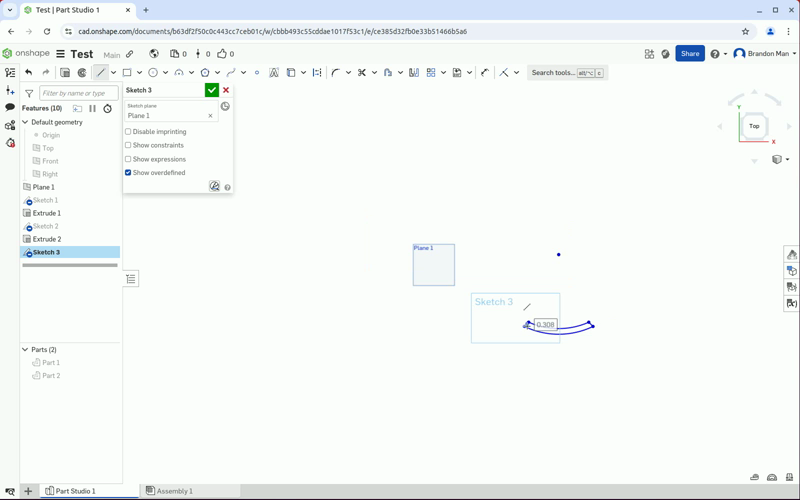
scroll(-6)
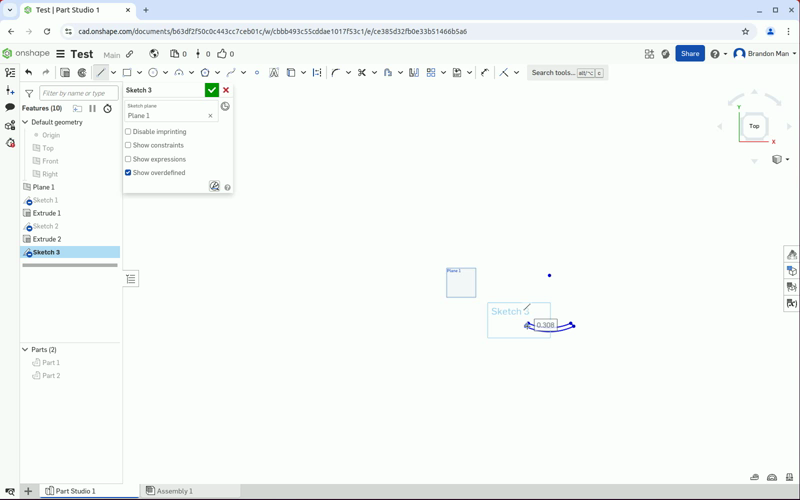
key_up(shift)
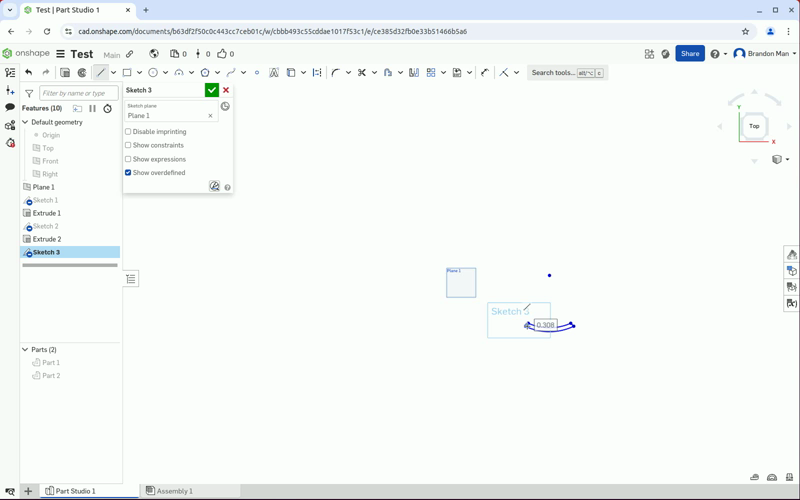
key_down(shift)
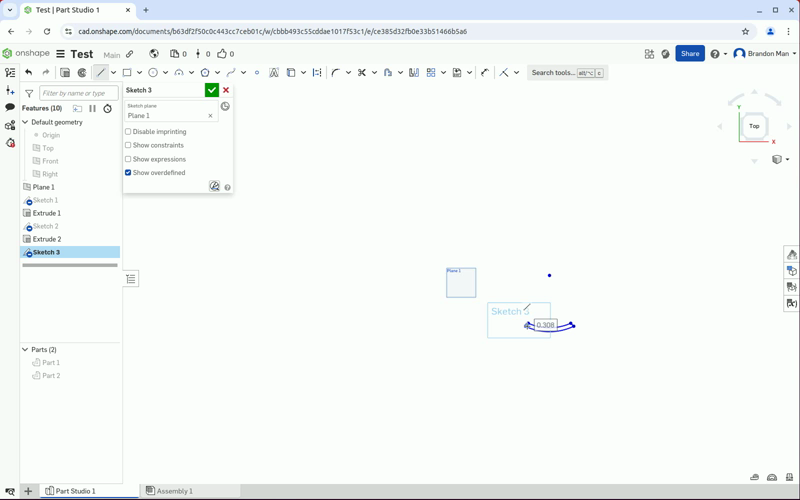
mouse_move(557, 325)
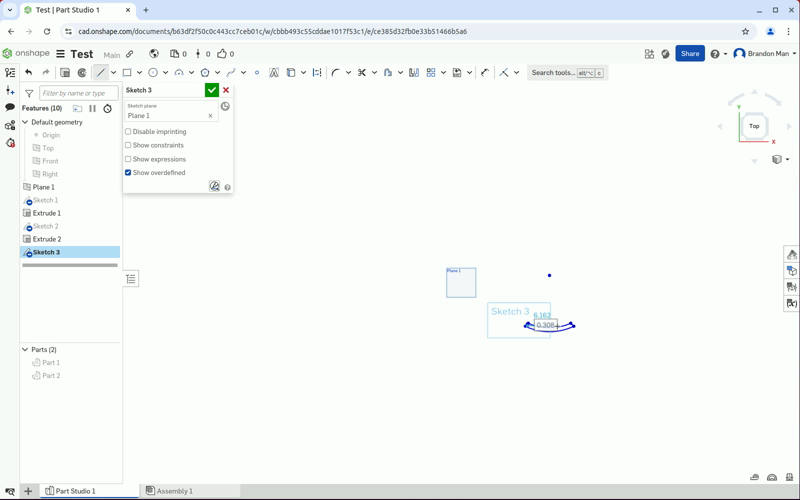
mouse_move(525, 325)
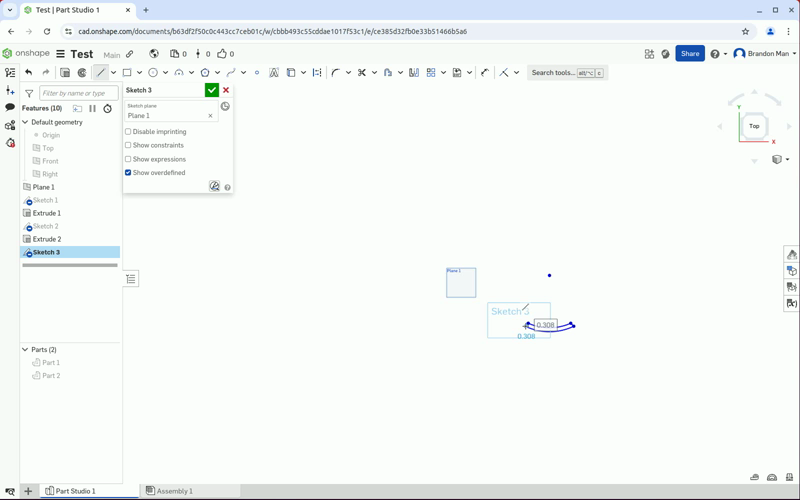
scroll(6)
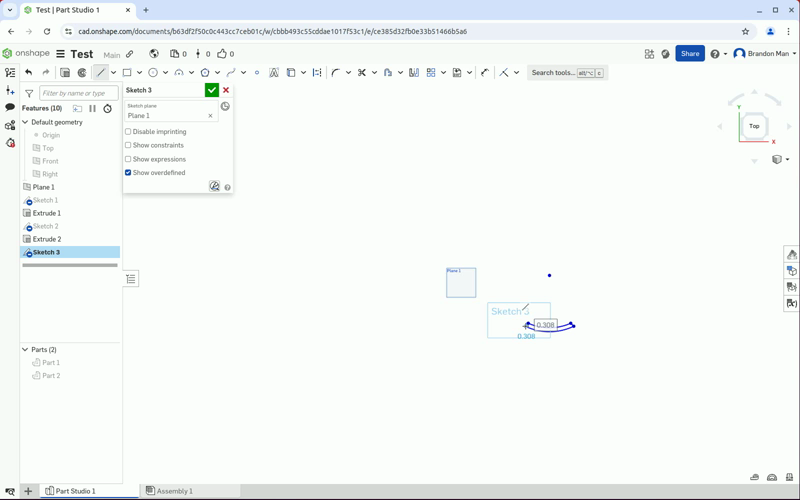
scroll(6)
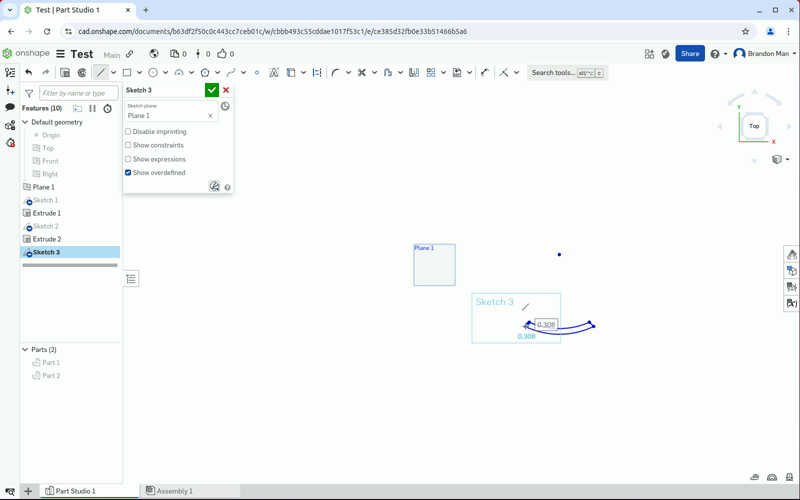
scroll(6)
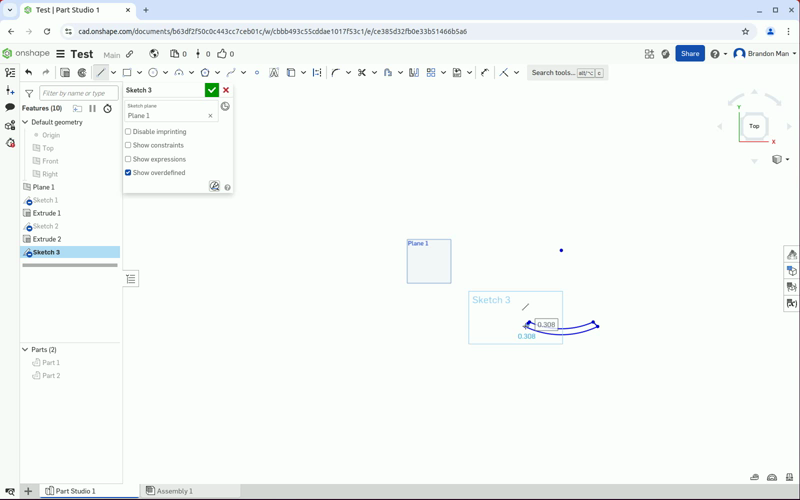
scroll(6)
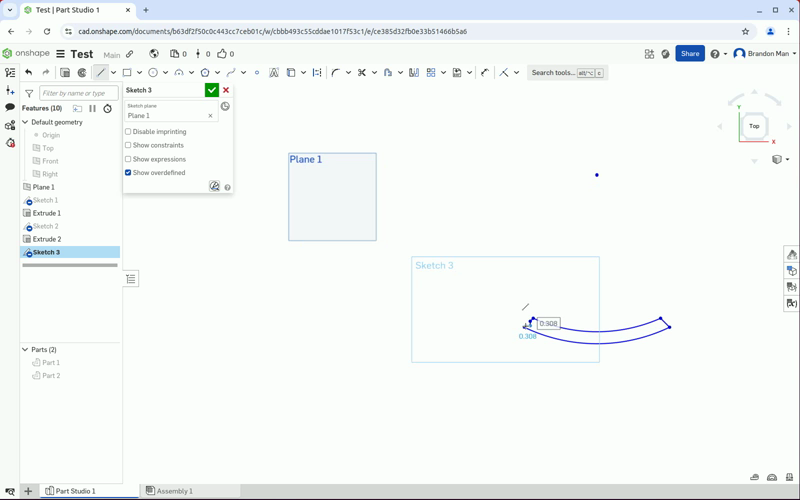
scroll(6)
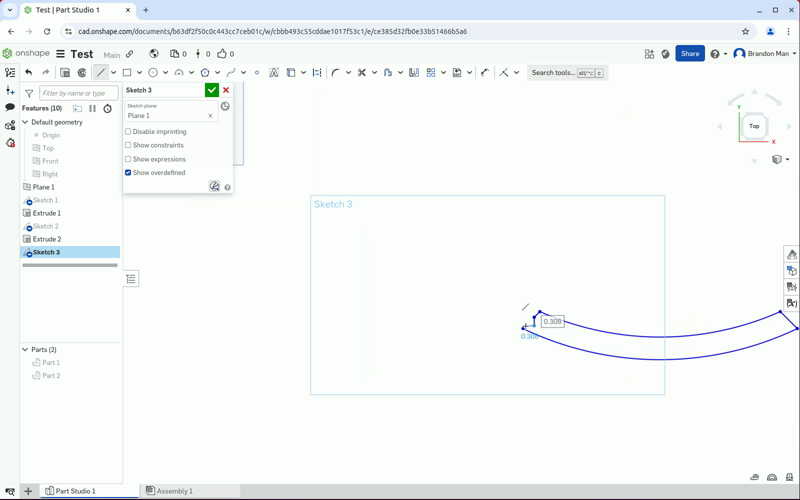
scroll(6)
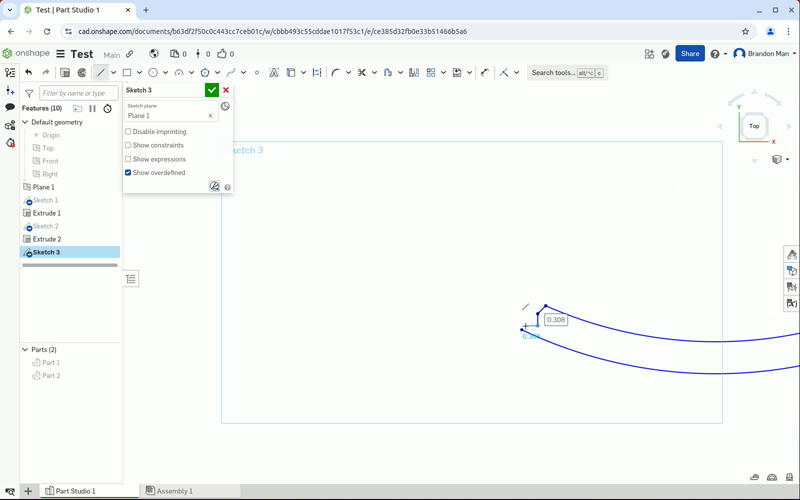
scroll(6)
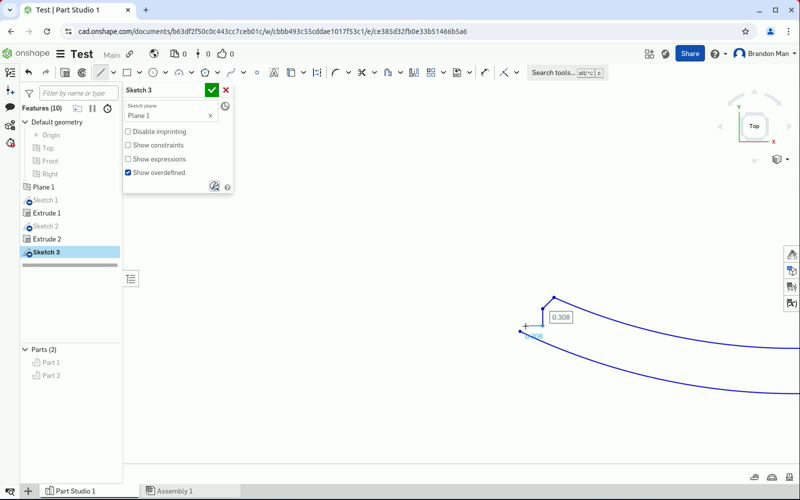
click(525, 325)
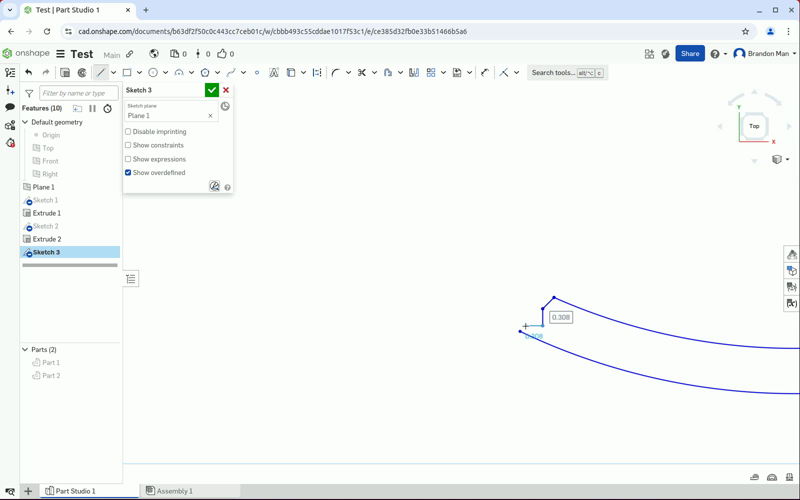
scroll(-6)
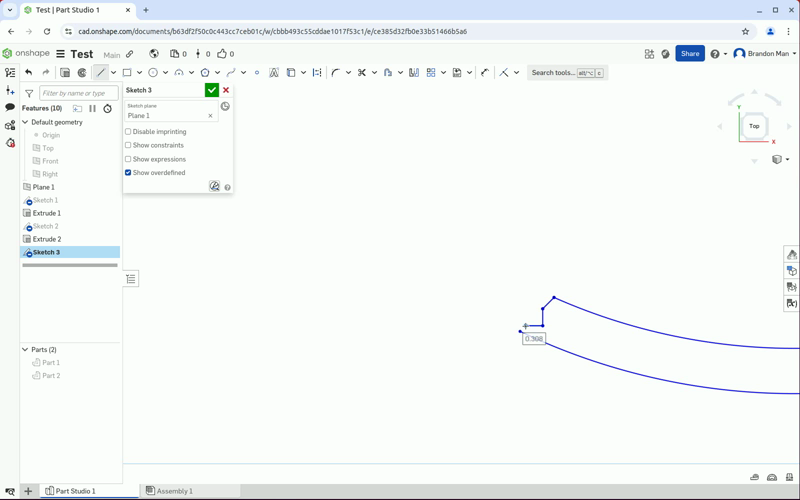
scroll(-6)
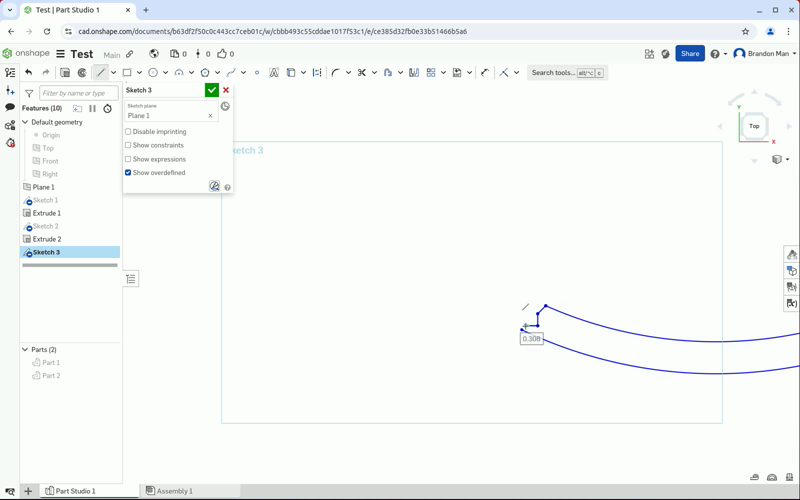
scroll(-6)
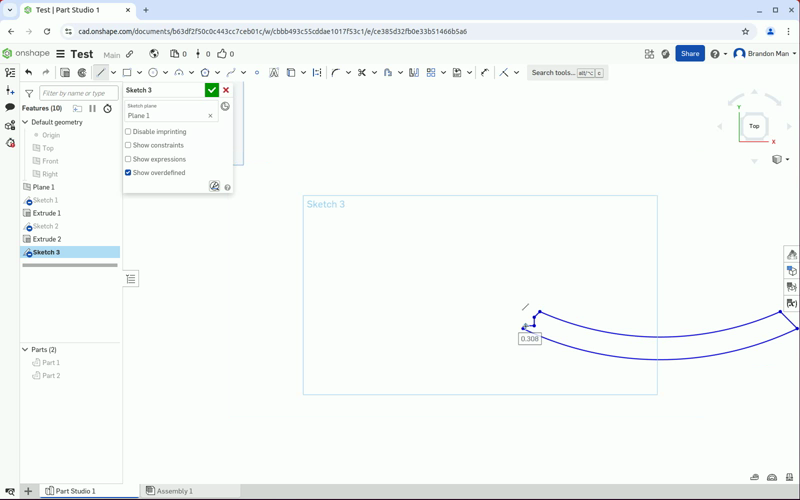
scroll(-6)
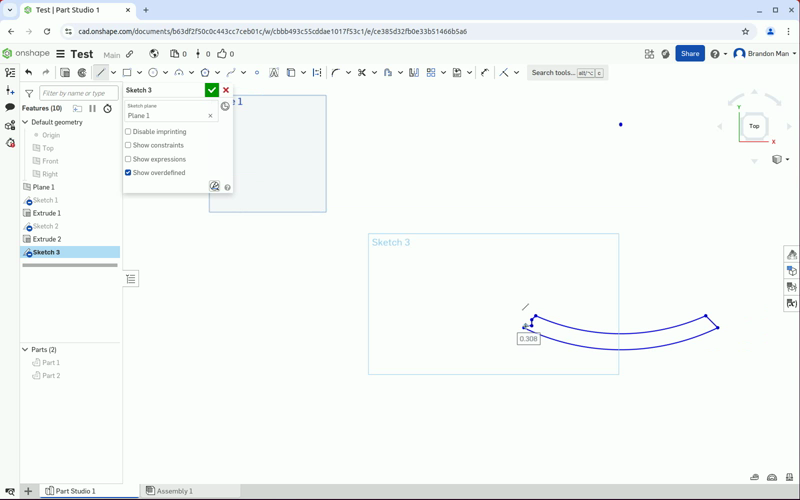
scroll(-6)
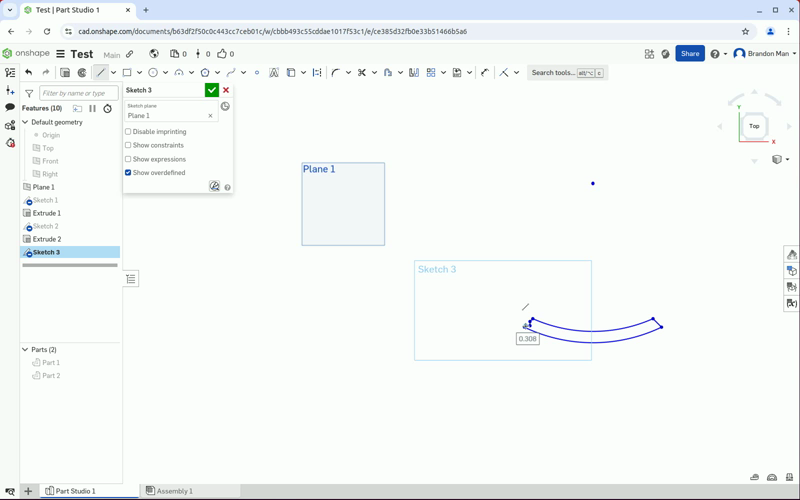
scroll(-6)
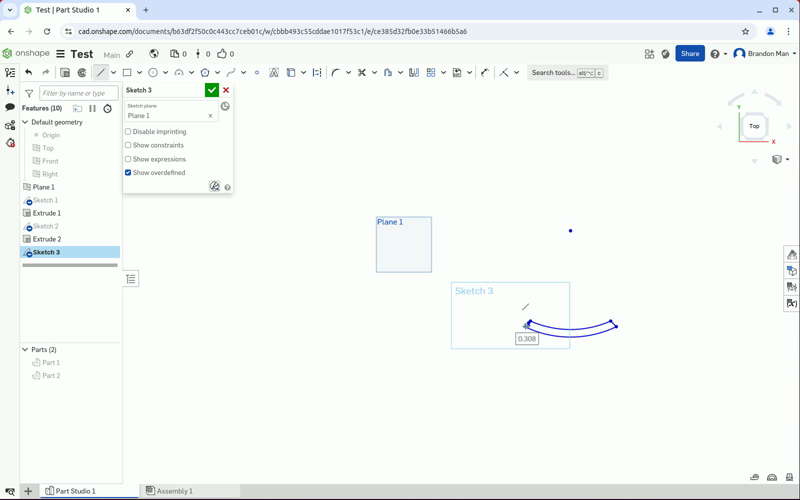
scroll(-6)
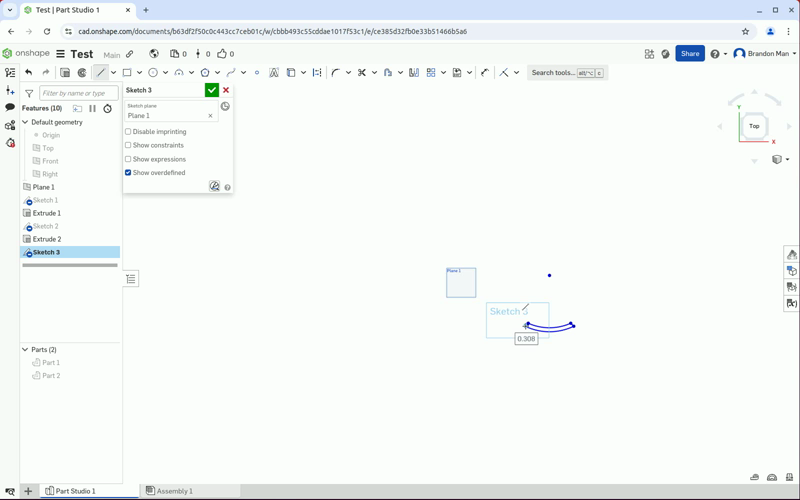
key_up(shift)
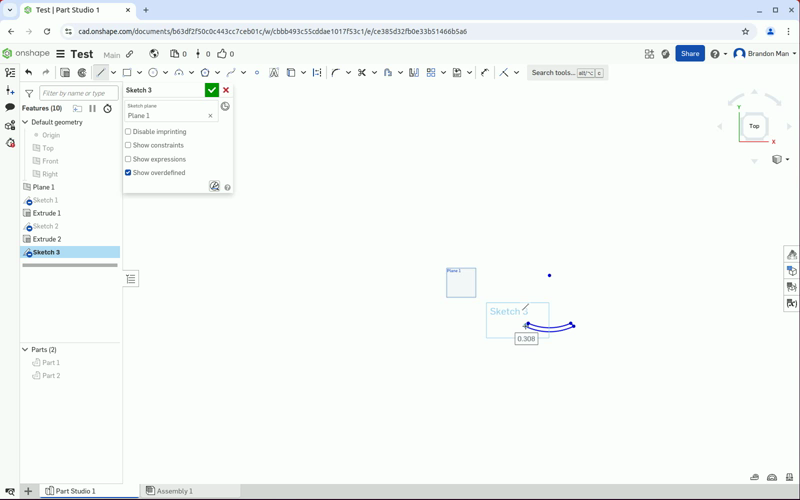
mouse_move(555, 325)
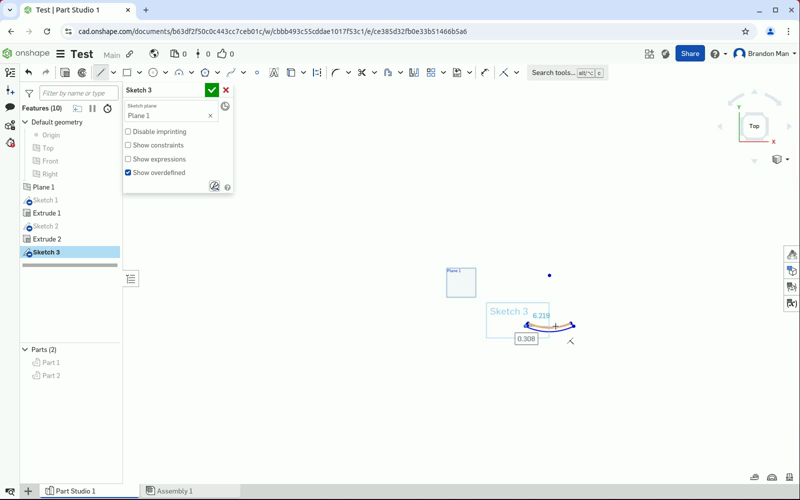
key_down(shift)
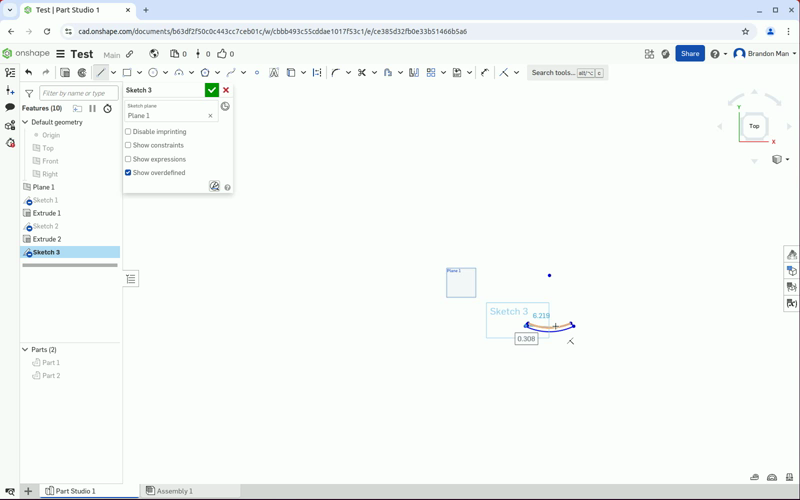
mouse_move(525, 326)
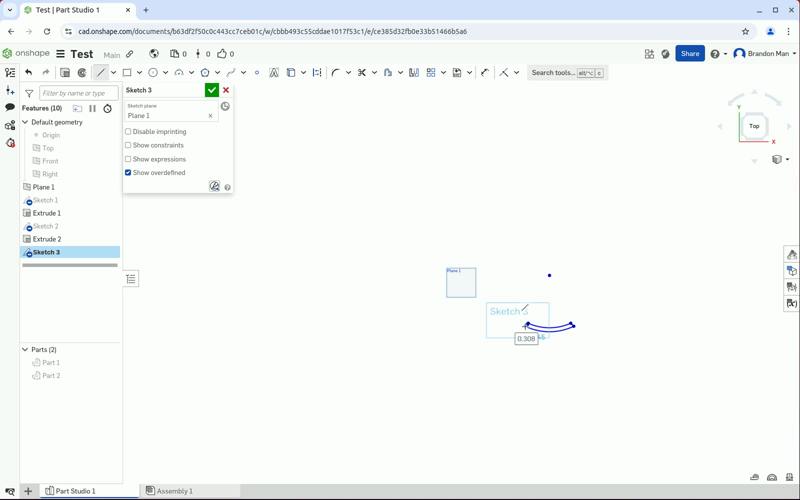
scroll(6)
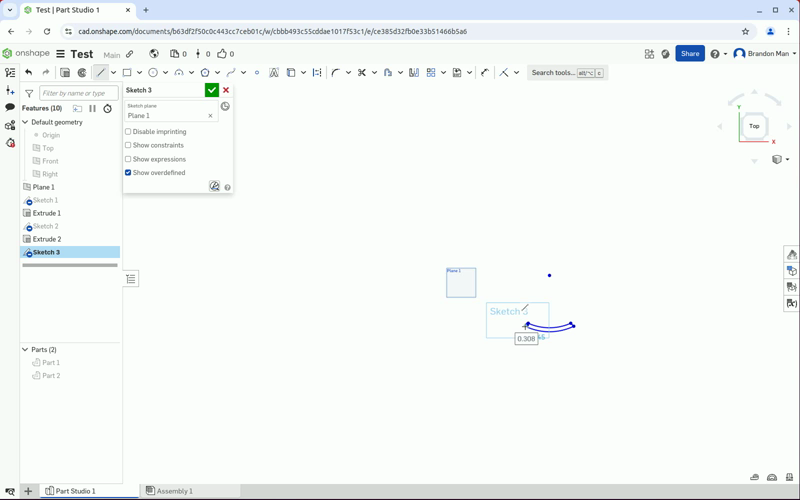
scroll(6)
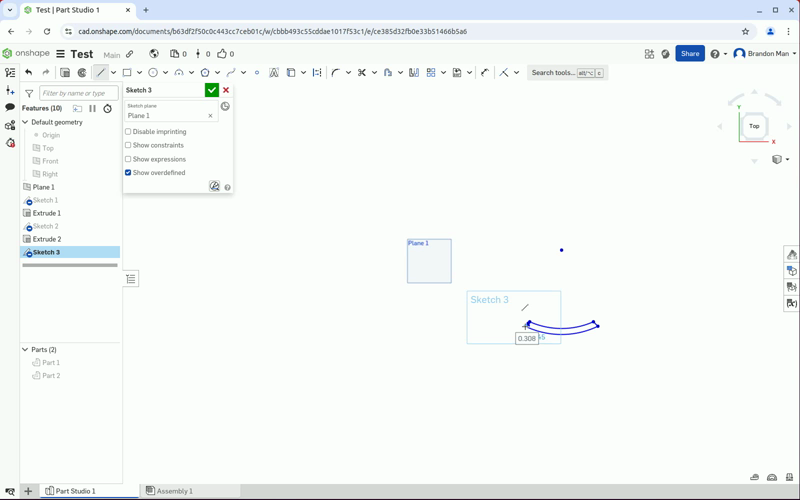
scroll(6)
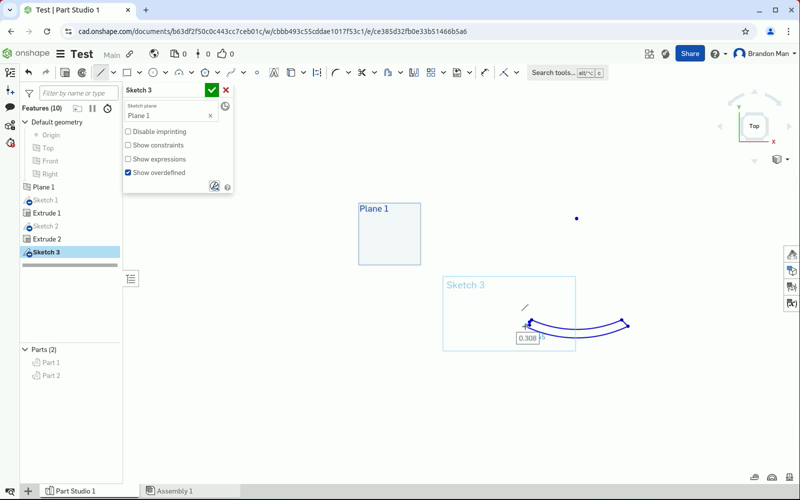
scroll(6)
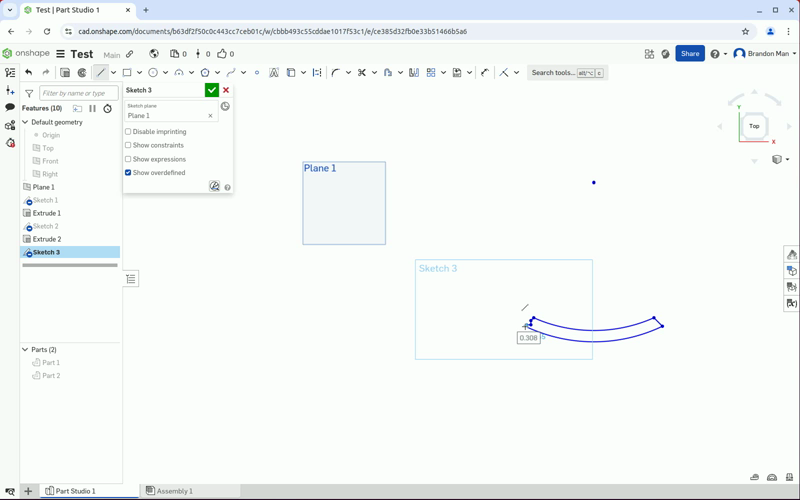
scroll(6)
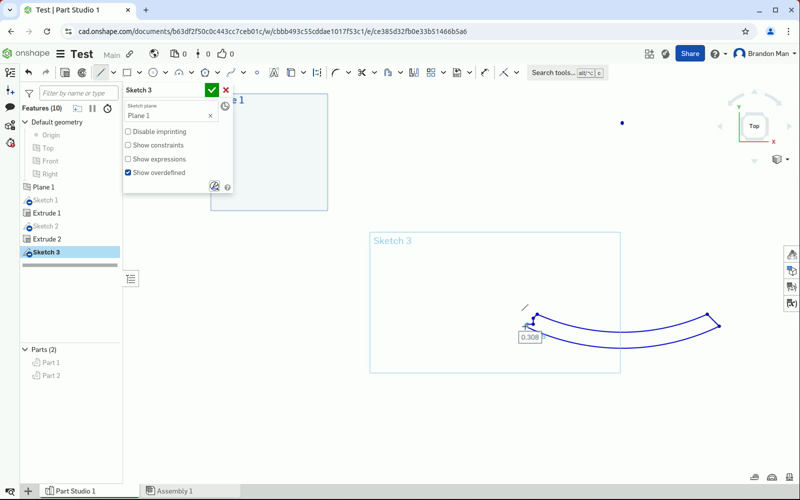
scroll(6)
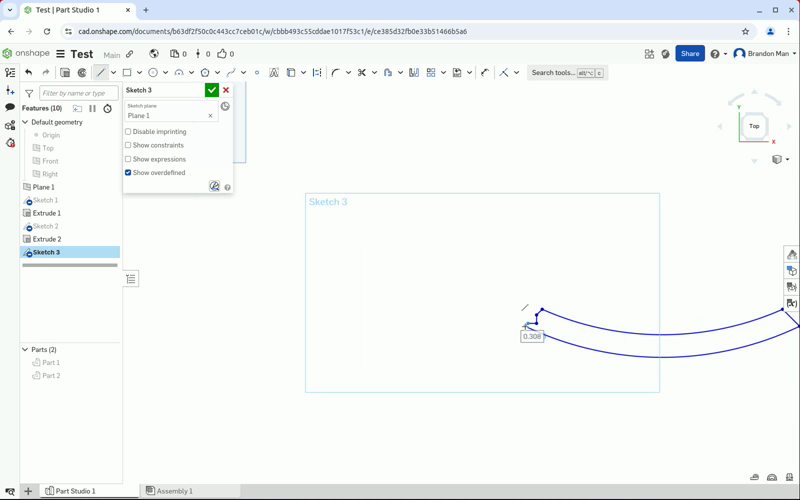
scroll(6)
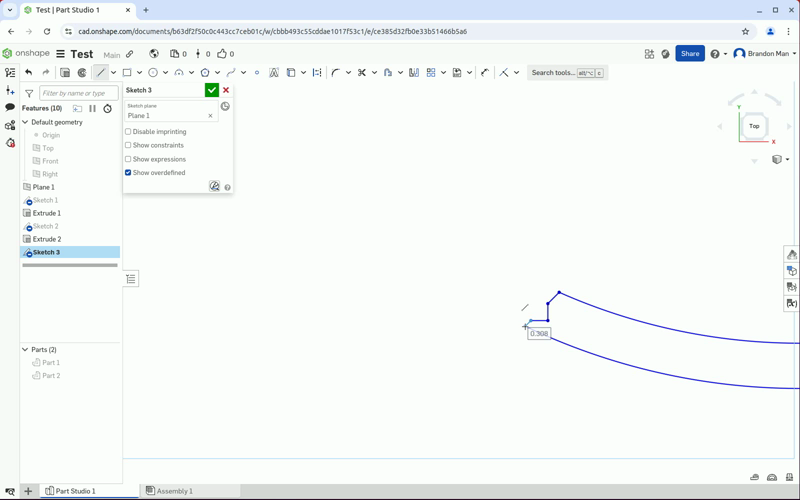
key_up(shift)
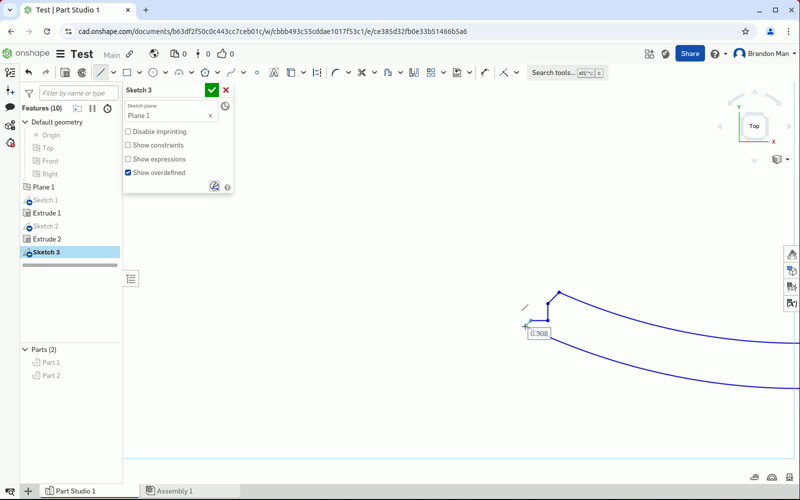
click(525, 326)
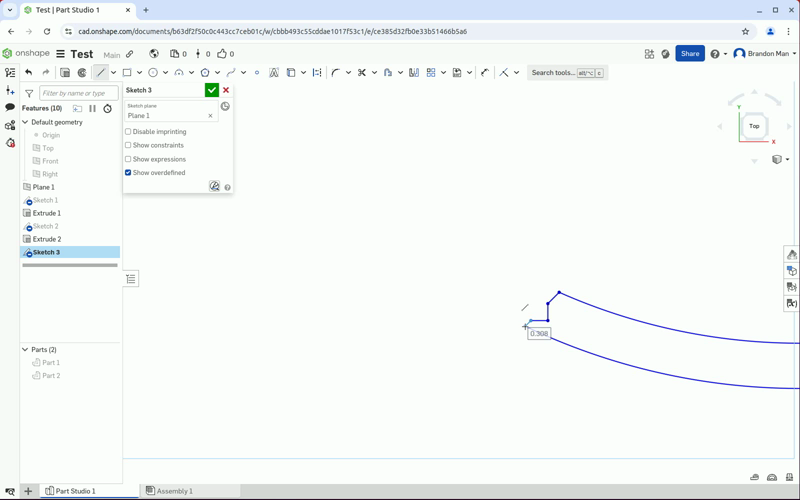
scroll(-6)
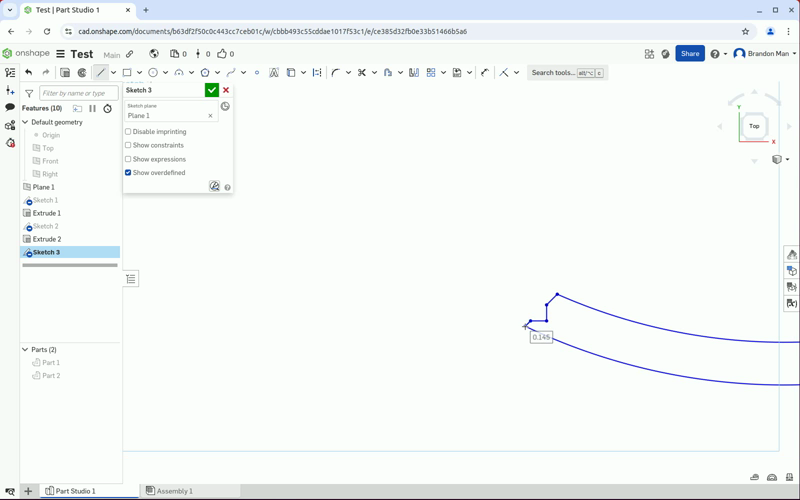
scroll(-6)
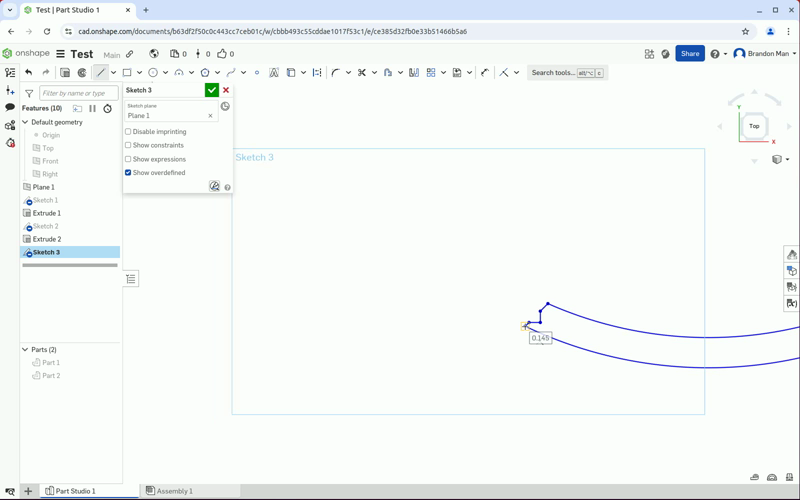
scroll(-6)
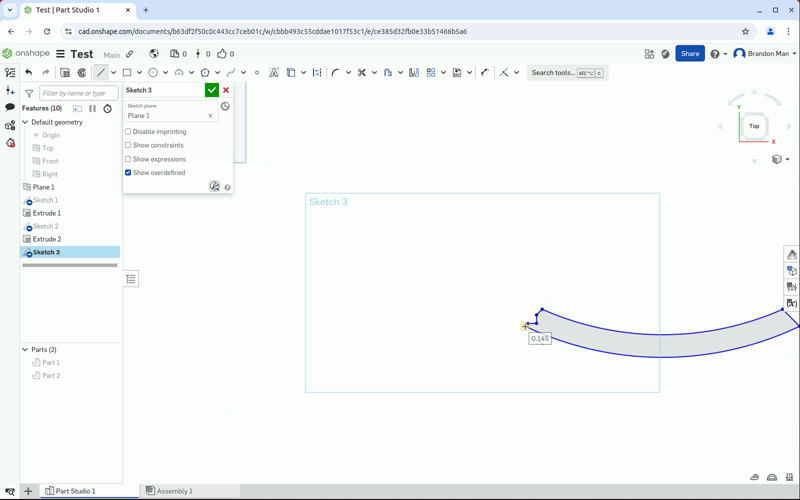
scroll(-6)
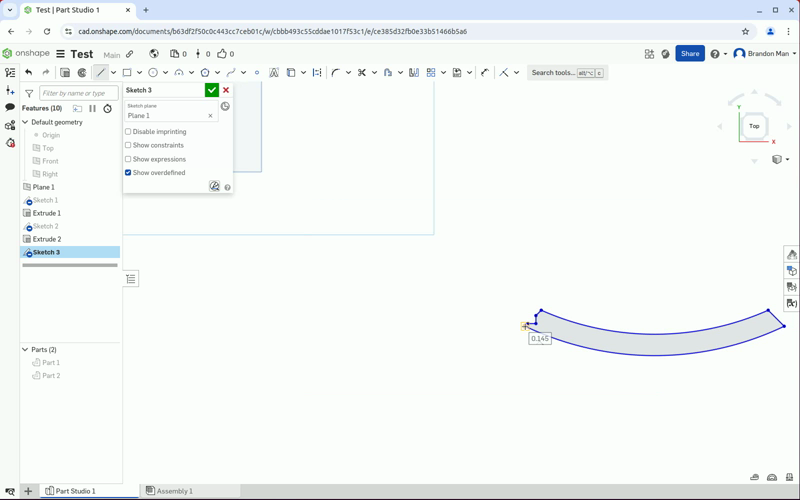
scroll(-6)
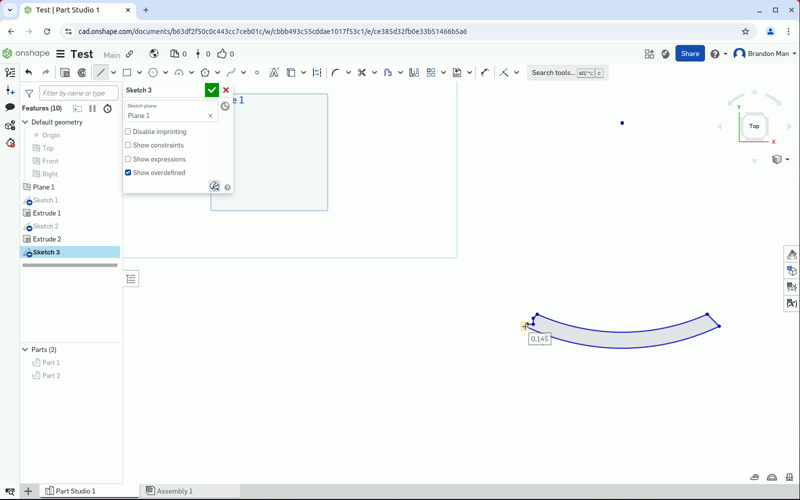
scroll(-6)
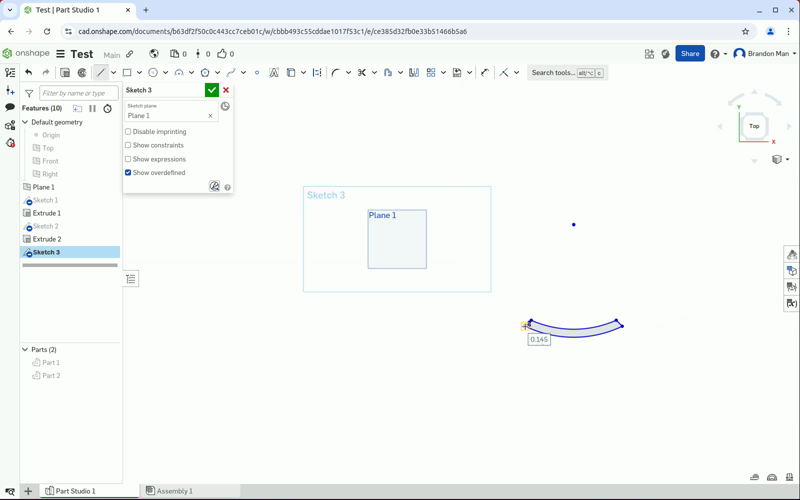
scroll(-6)
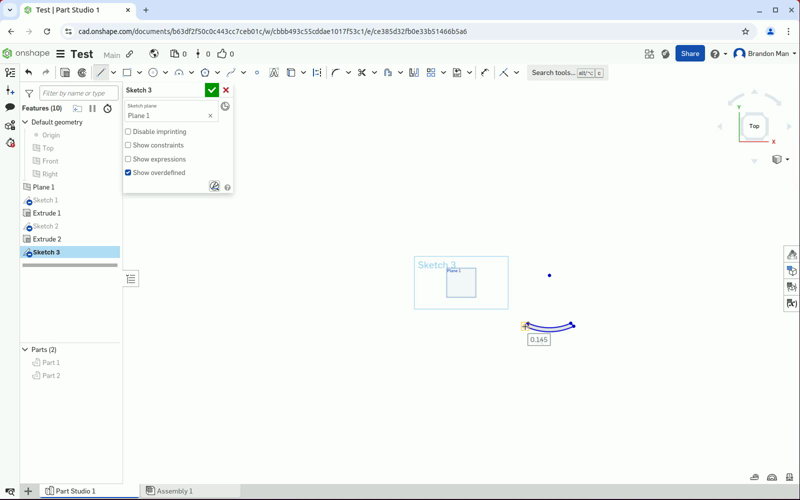
key(esc)
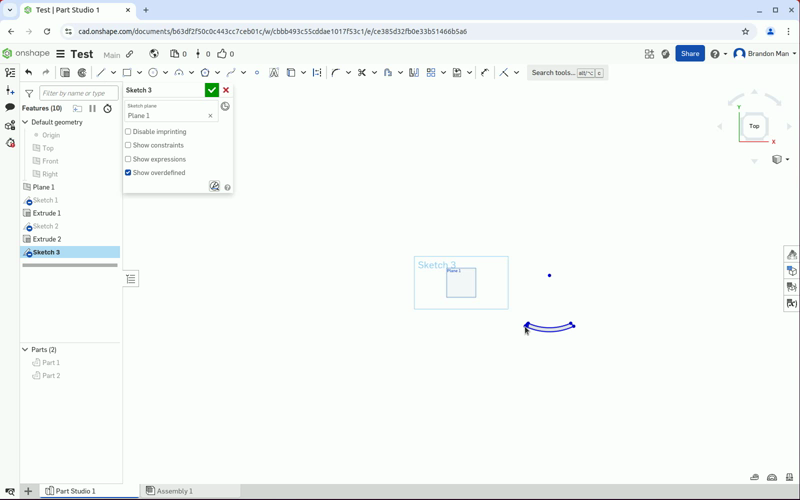
mouse_move(562, 329)
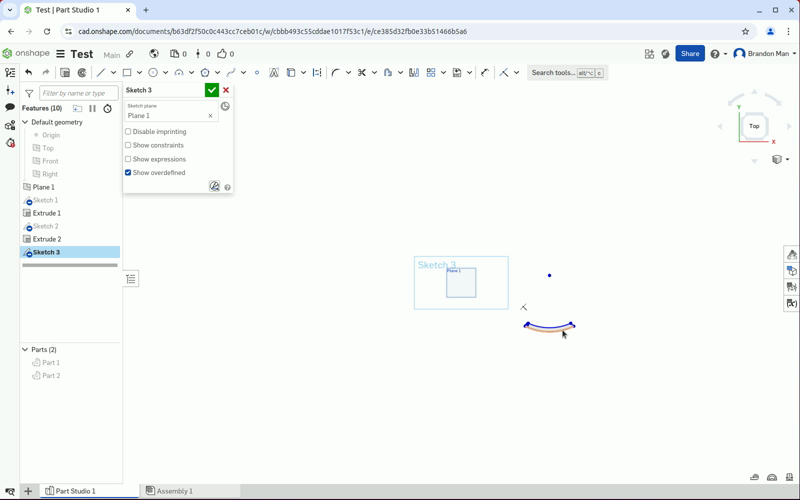
scroll(6)
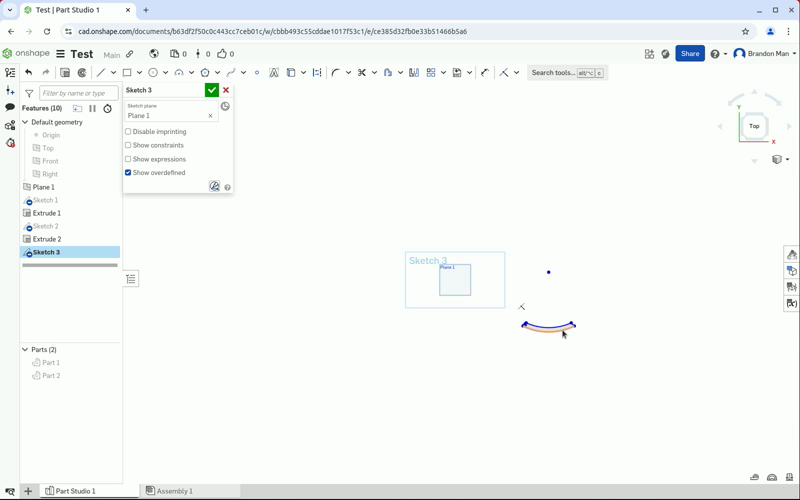
scroll(6)
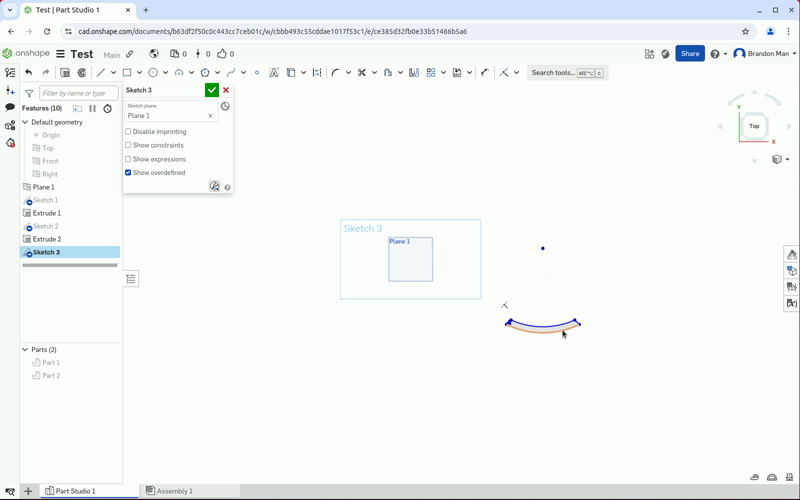
scroll(6)
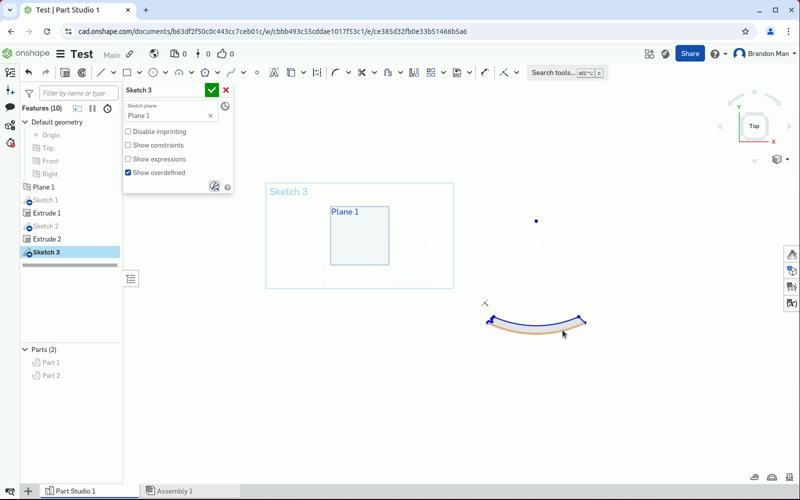
scroll(6)
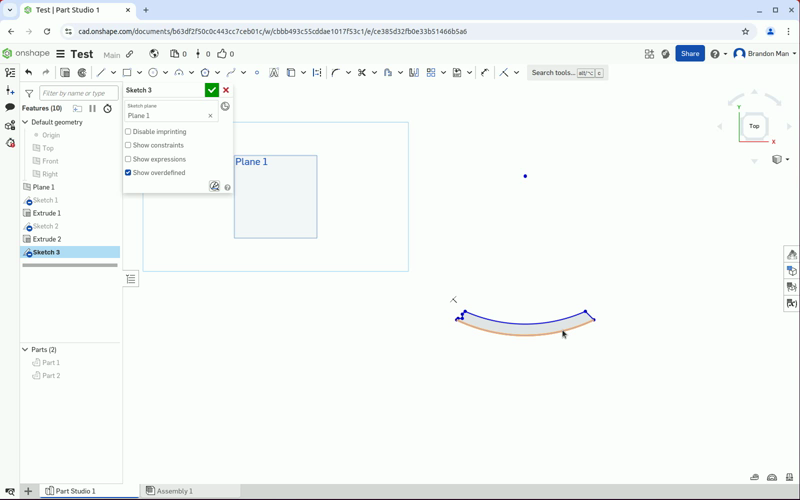
scroll(6)
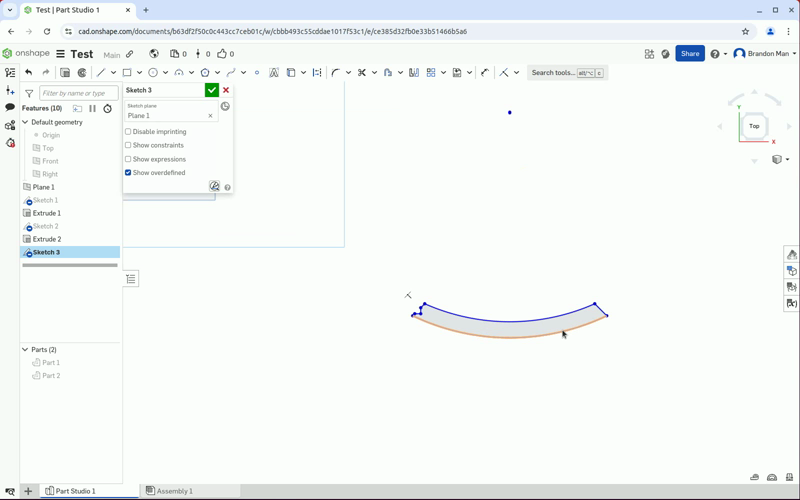
scroll(6)
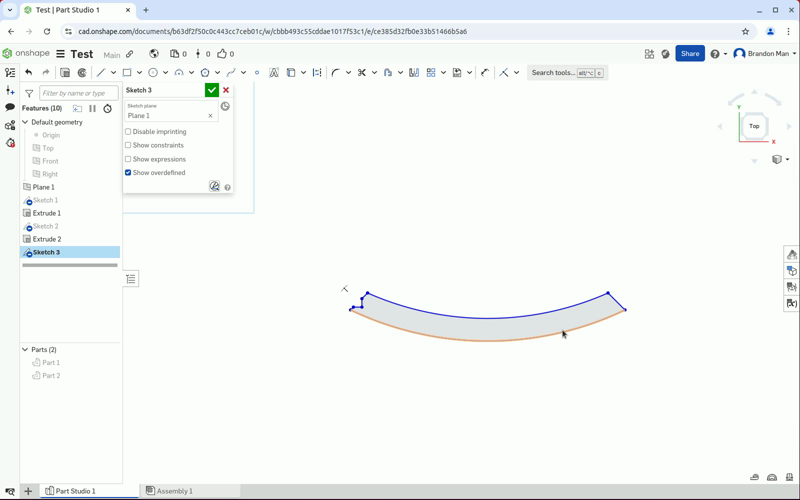
scroll(6)
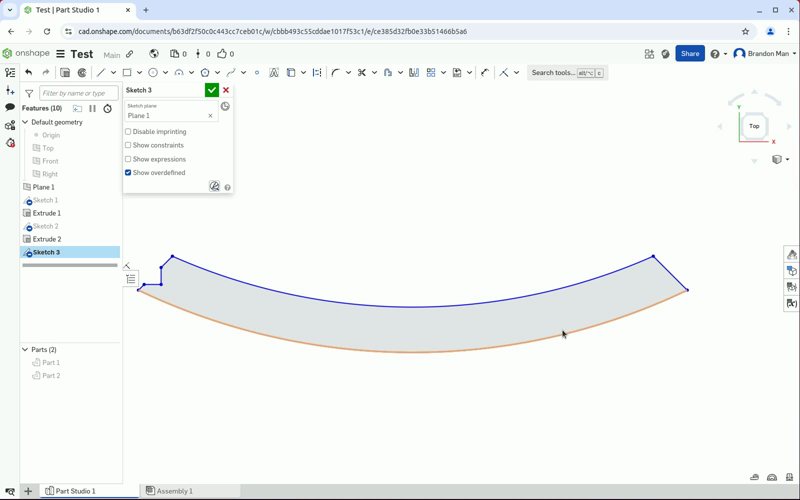
click(562, 329)
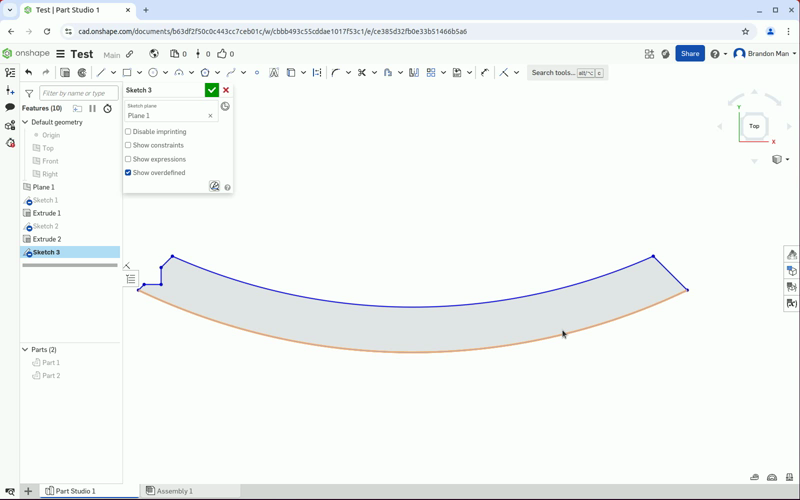
scroll(-6)
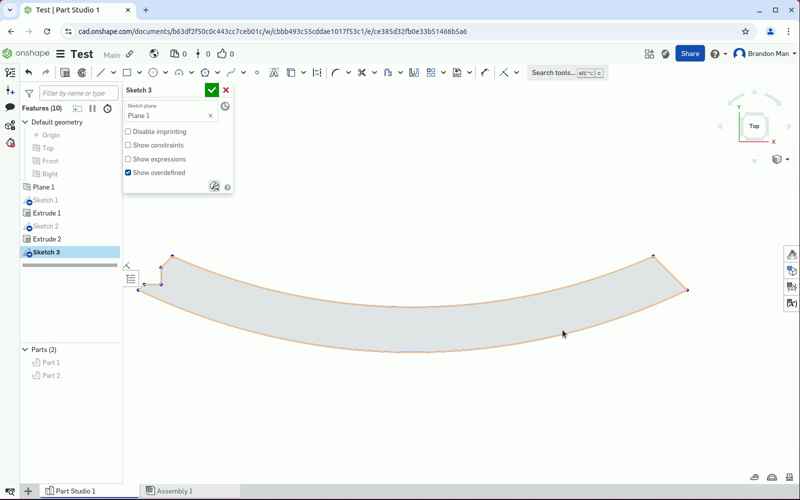
scroll(-6)
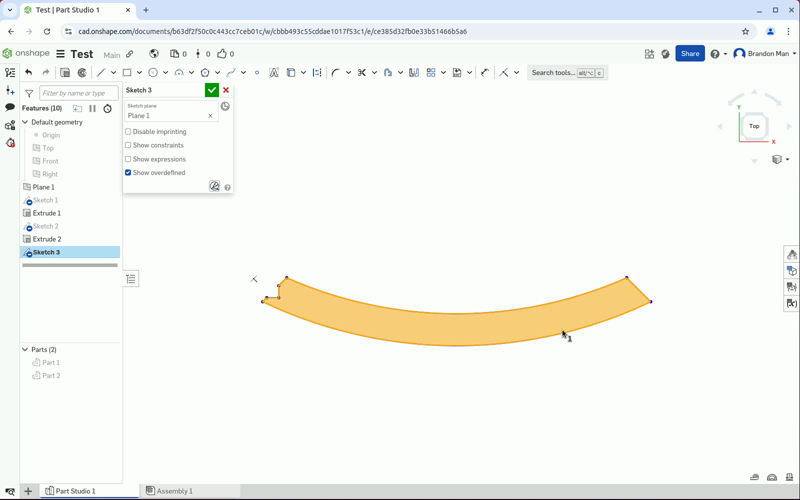
scroll(-6)
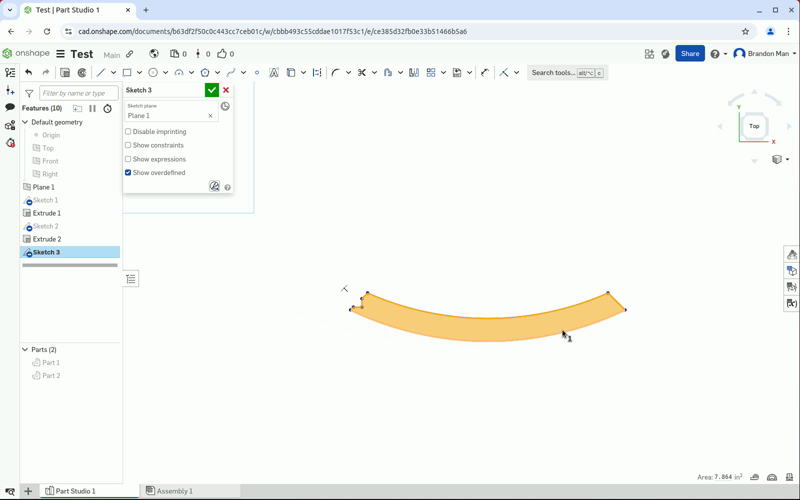
scroll(-6)
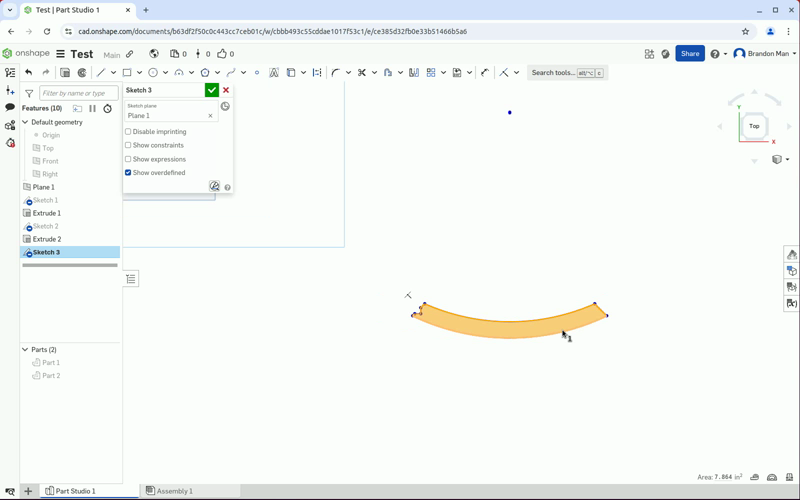
scroll(-6)
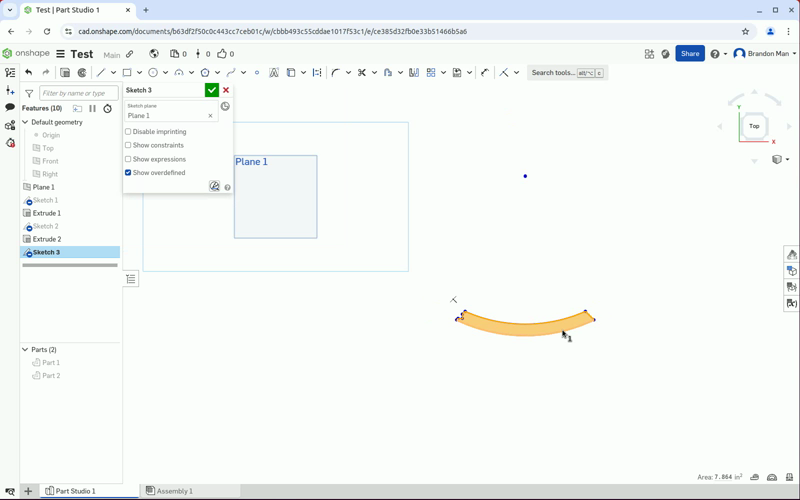
scroll(-6)
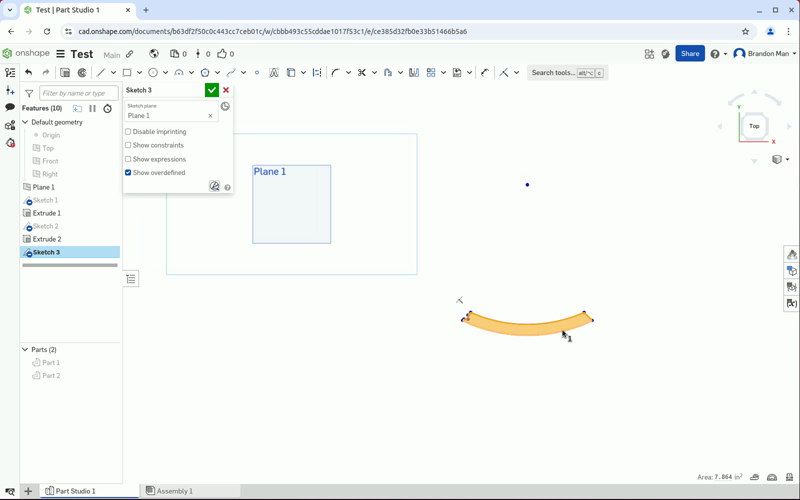
scroll(-6)
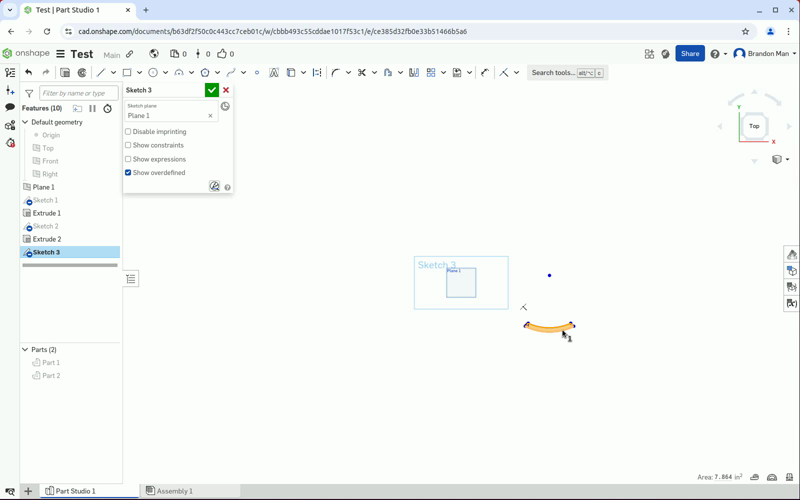
mouse_move(73, 352)
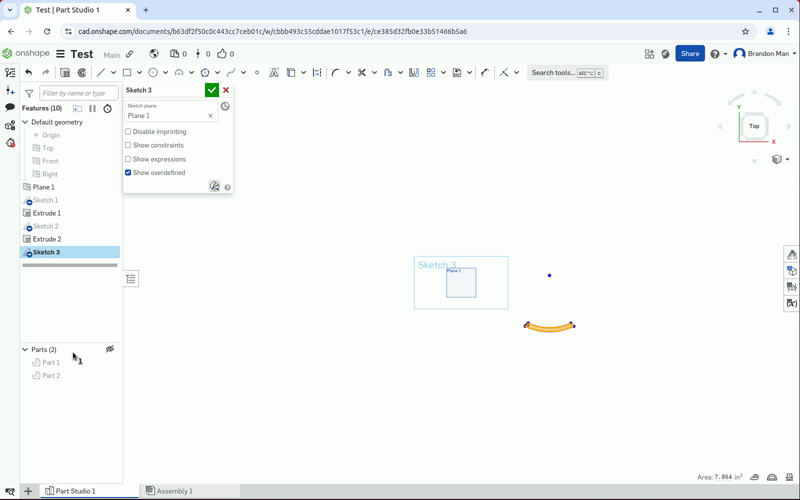
key(shift+y)
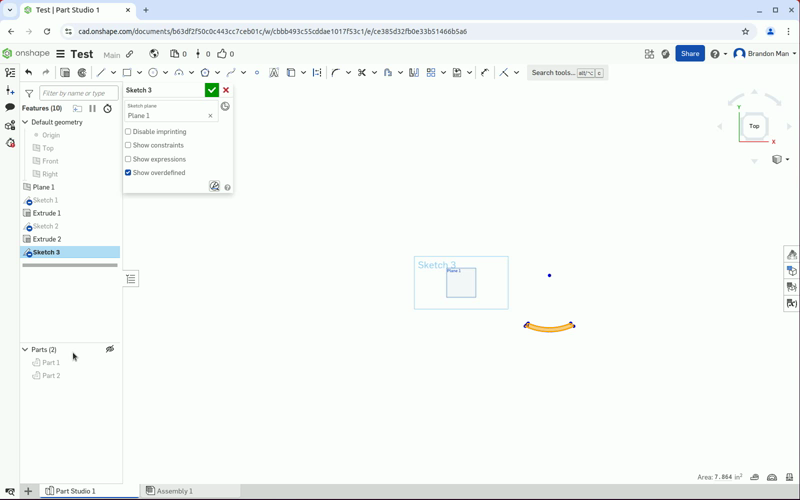
key(shift+e)
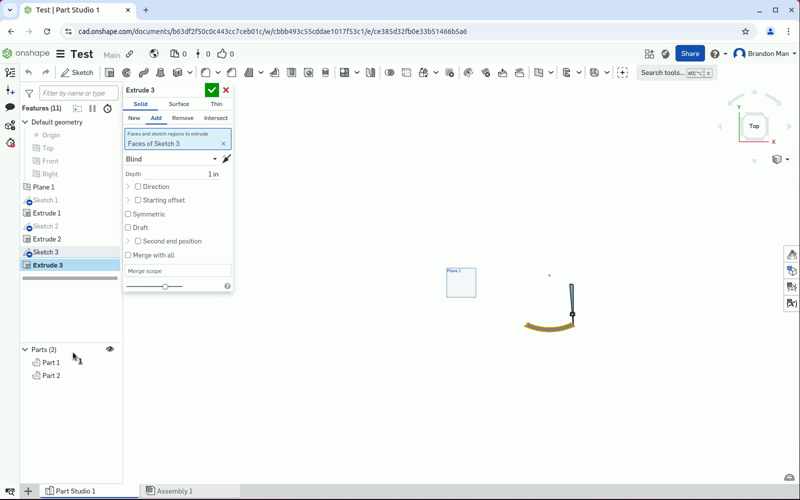
mouse_move(143, 106)
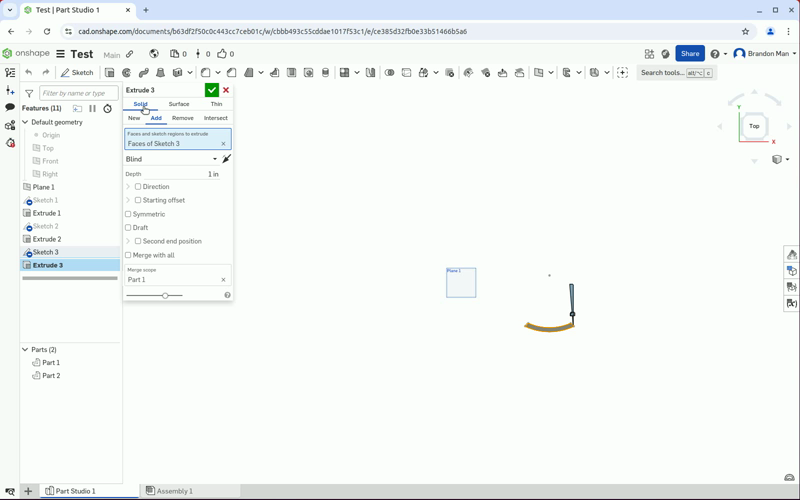
click(143, 106)
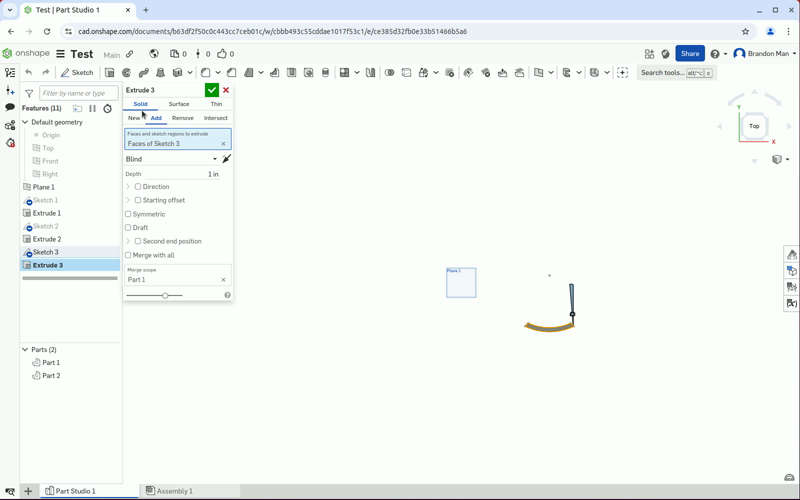
mouse_move(137, 120)
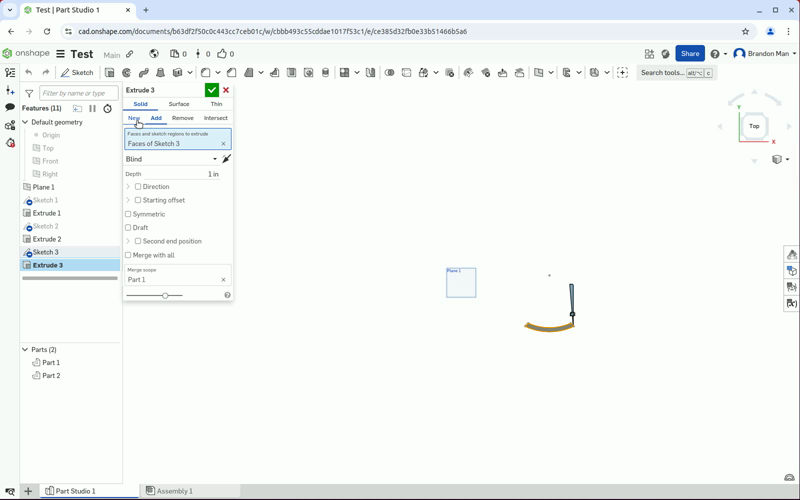
click(137, 120)
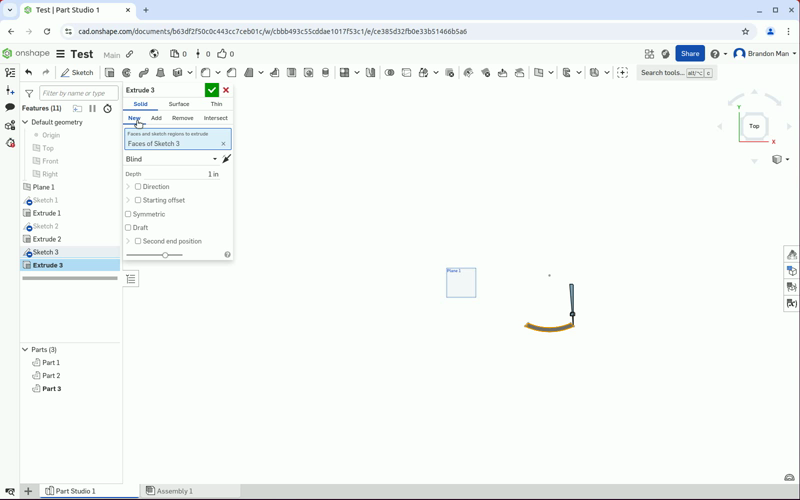
key(tab, 4)
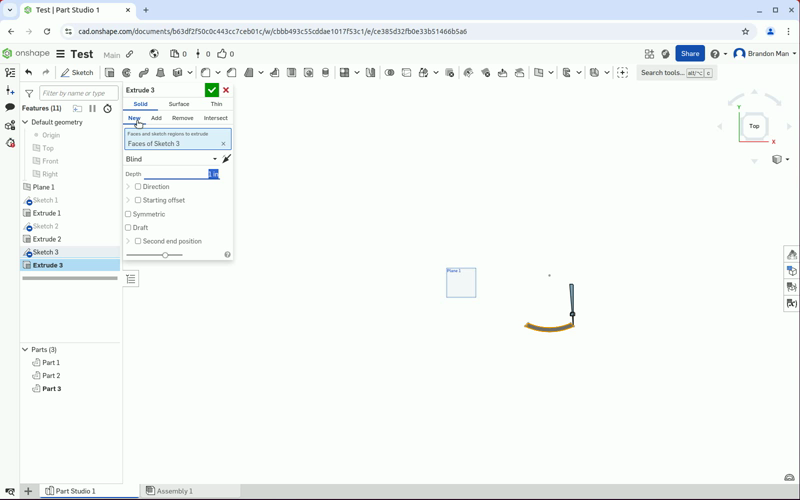
text(-0.241)
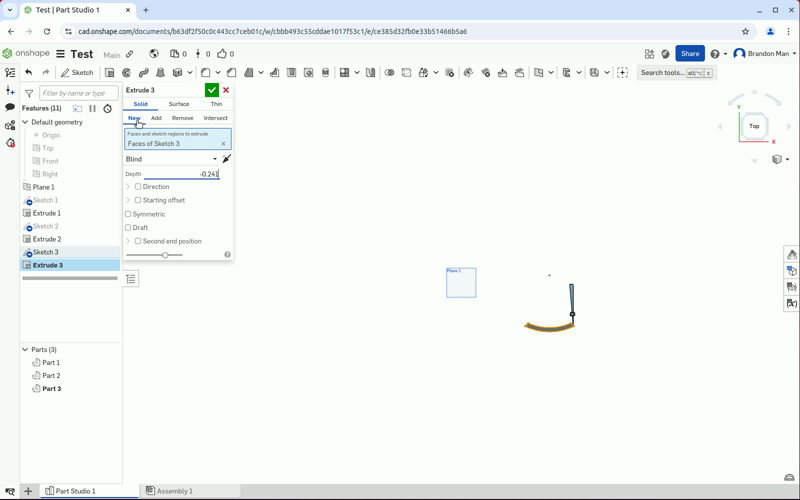
key(enter)
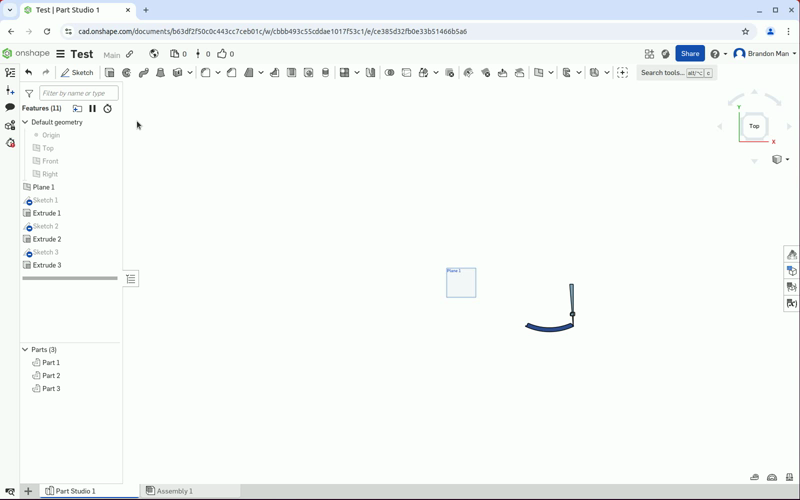
key(shift+h)
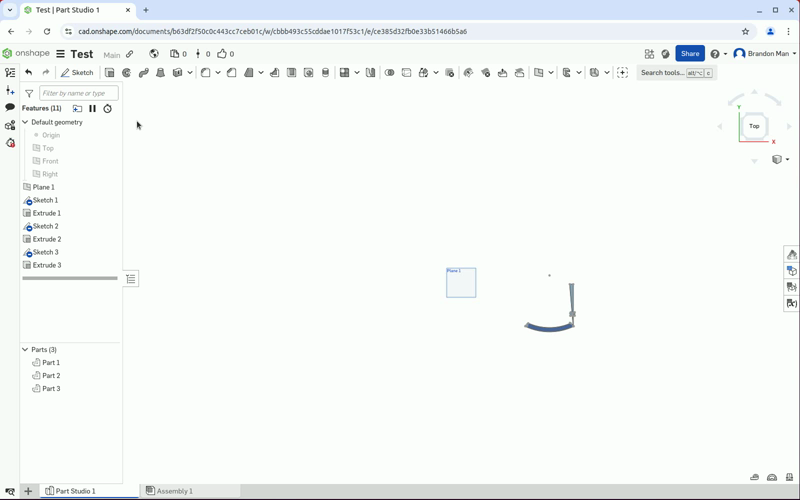
key(shift+h)
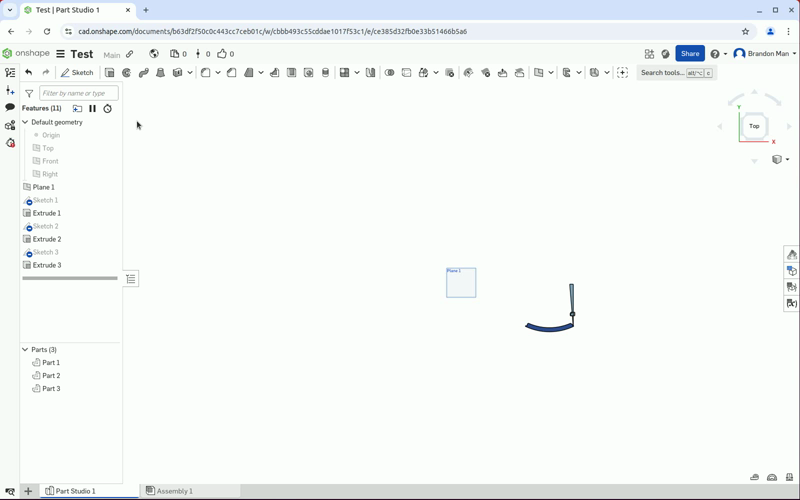
mouse_move(73, 189)
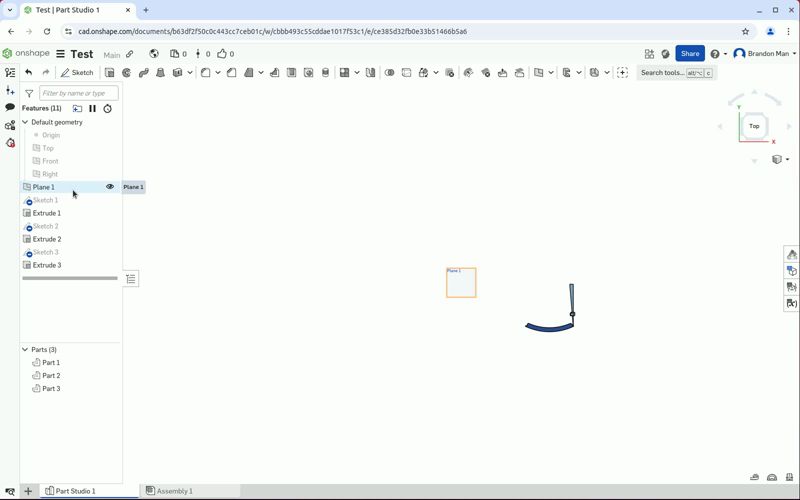
click(73, 189)
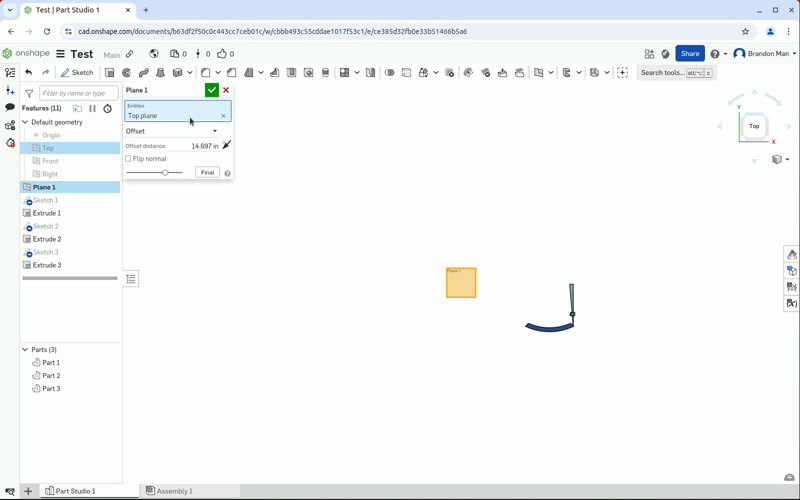
mouse_move(229, 92)
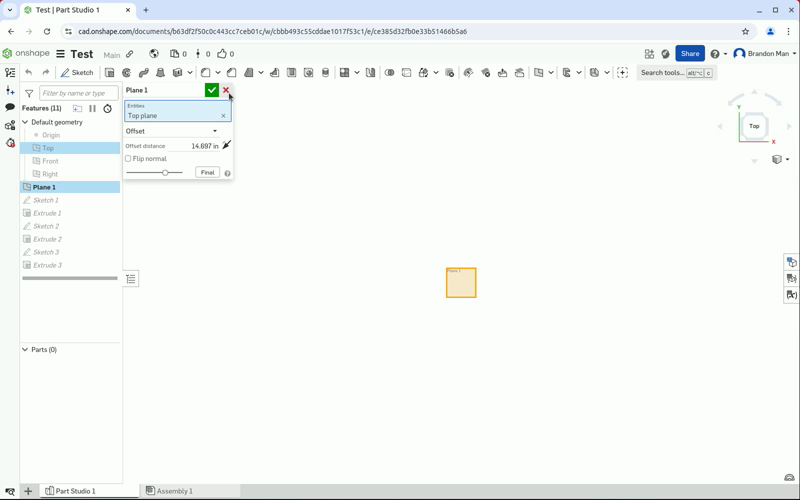
click(229, 92)
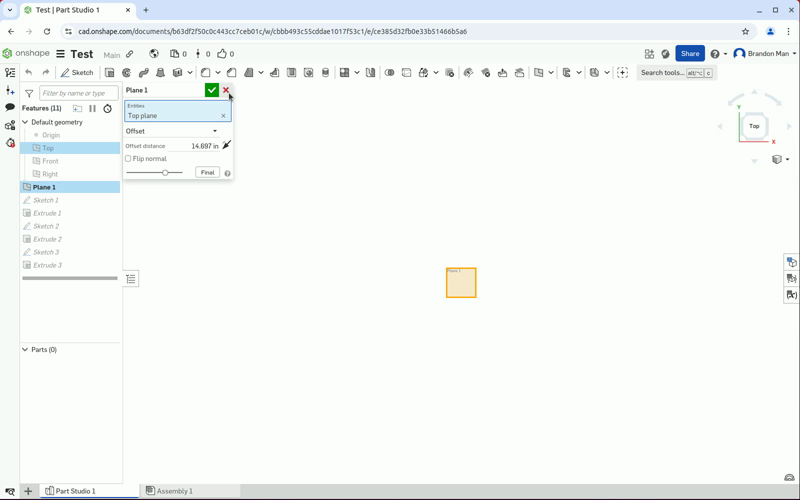
key(shift+s)
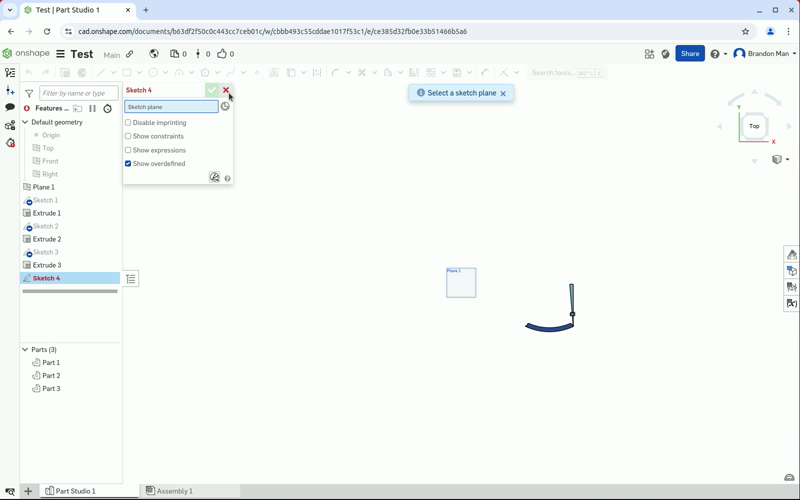
mouse_move(73, 189)
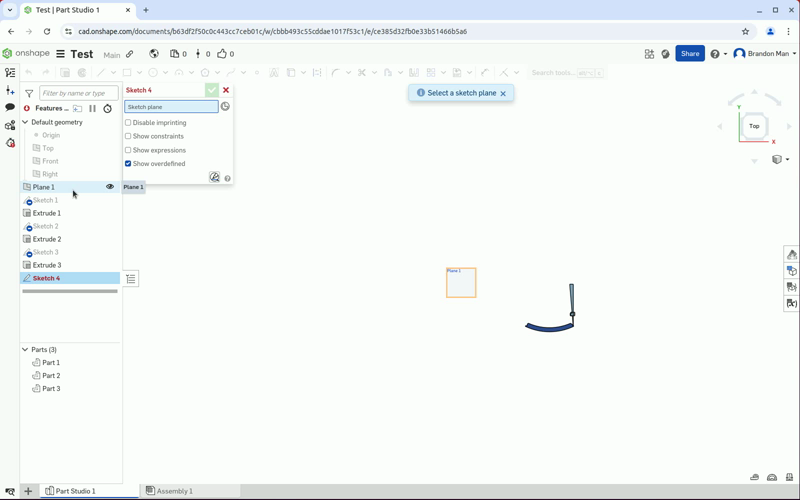
click(73, 189)
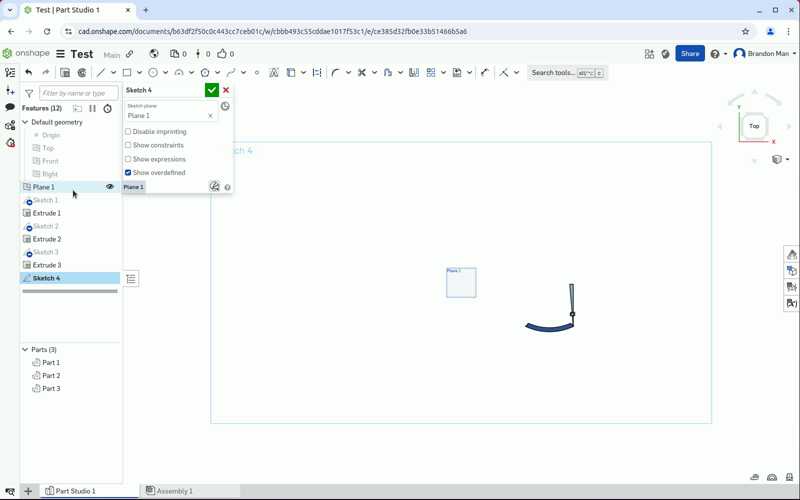
mouse_move(73, 352)
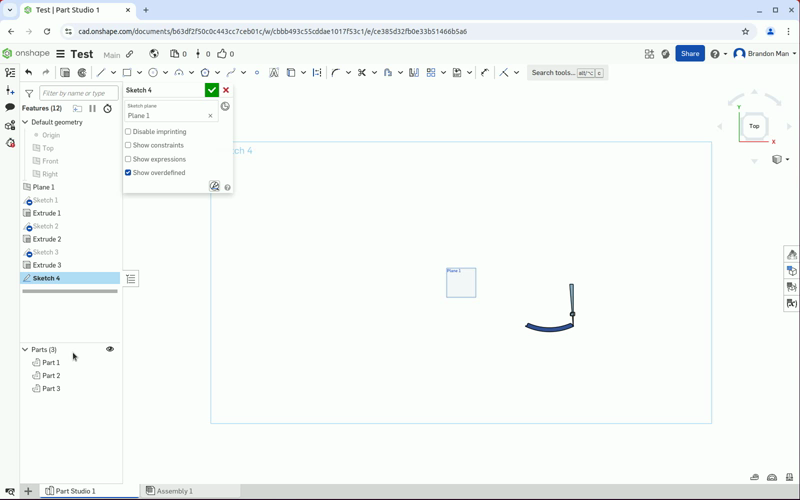
key(y)
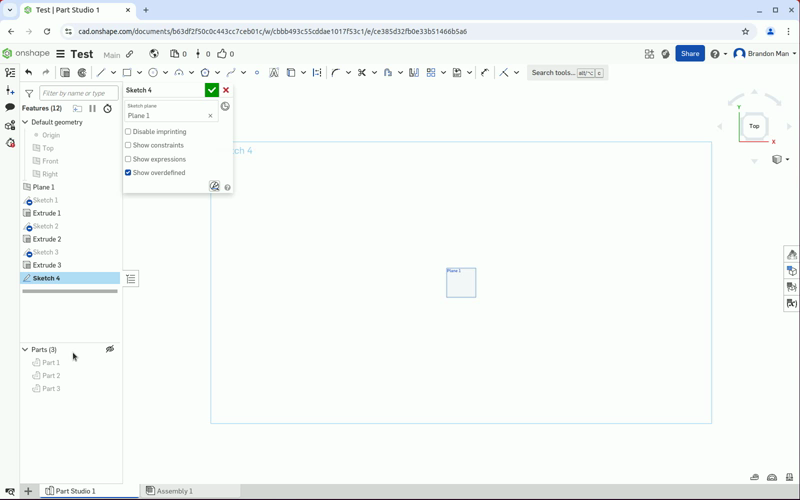
key(l)
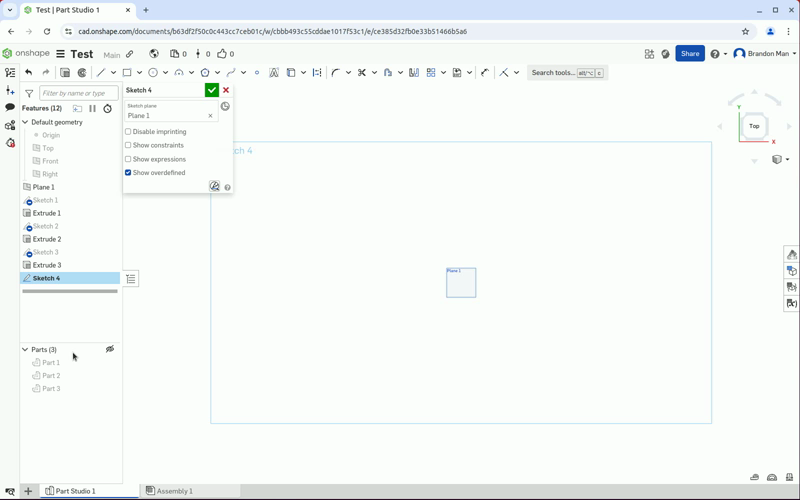
key_down(shift)
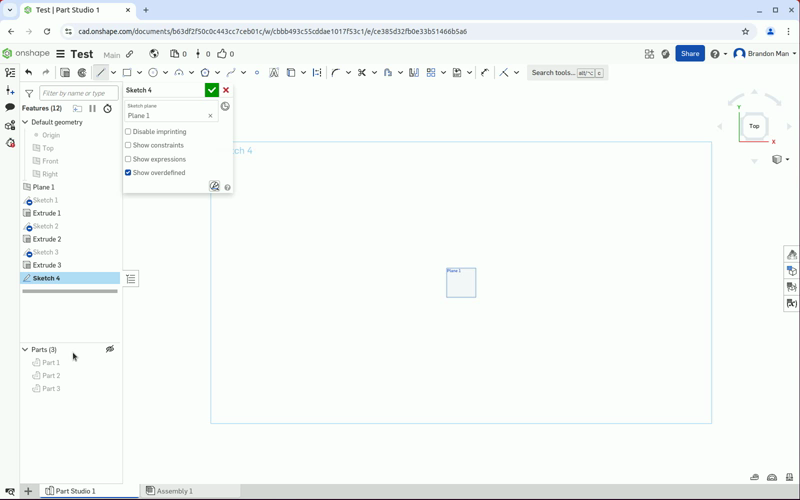
mouse_move(525, 326)
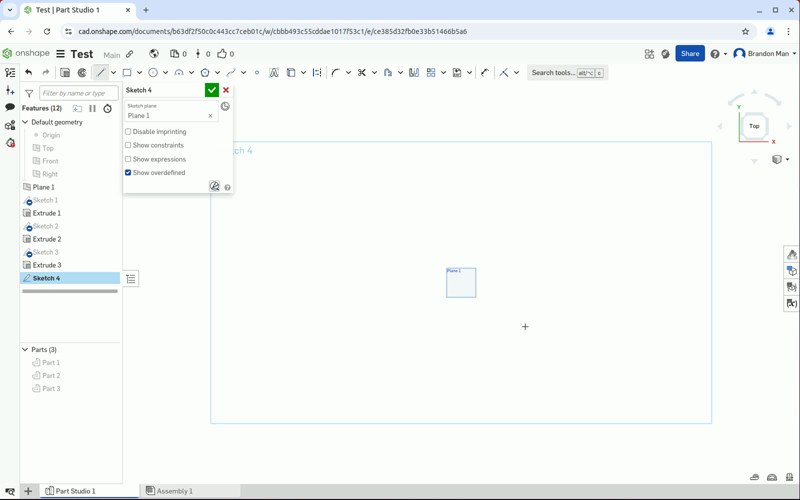
click(525, 326)
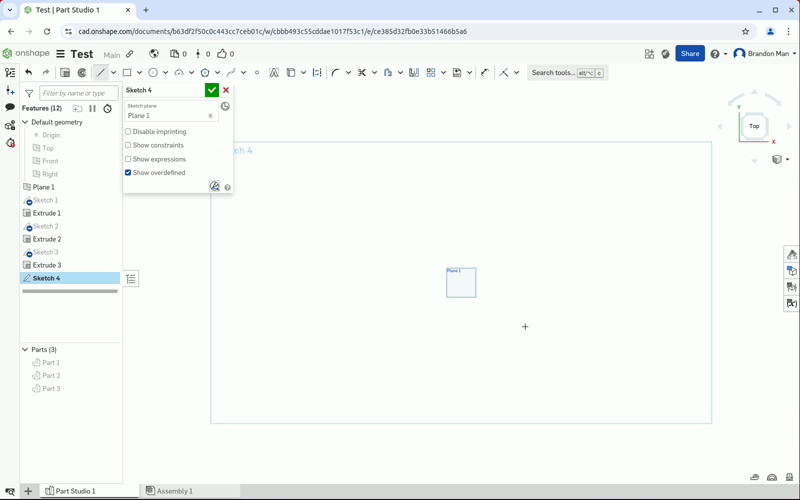
key_up(shift)
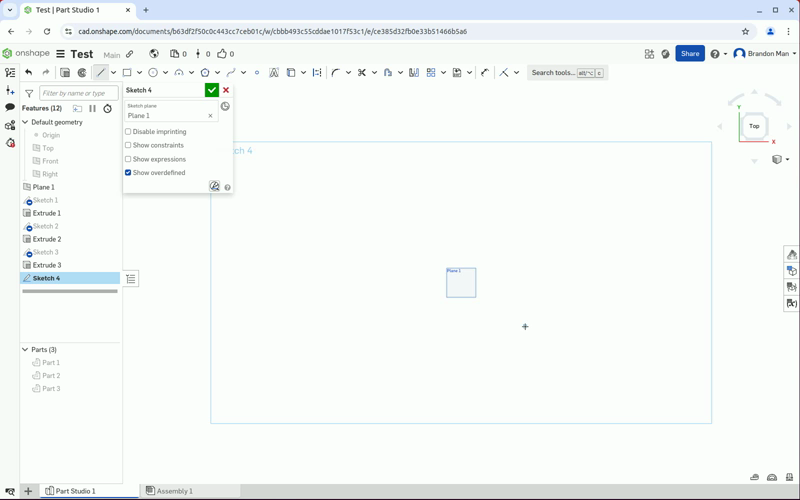
key_down(shift)
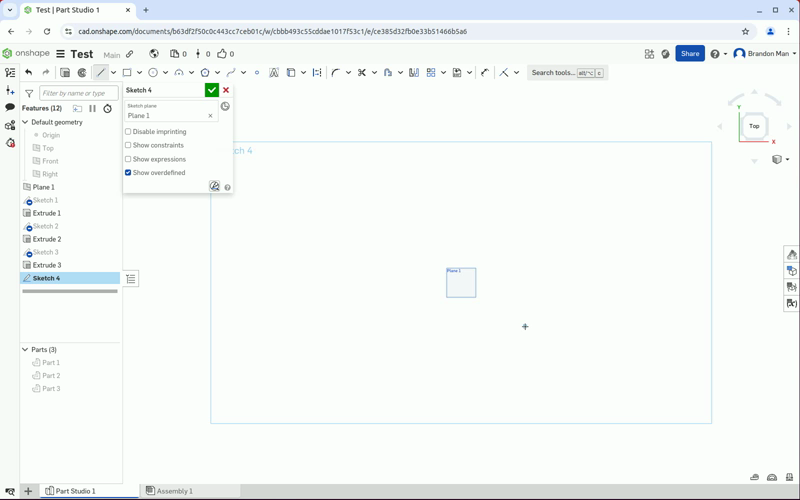
mouse_move(555, 326)
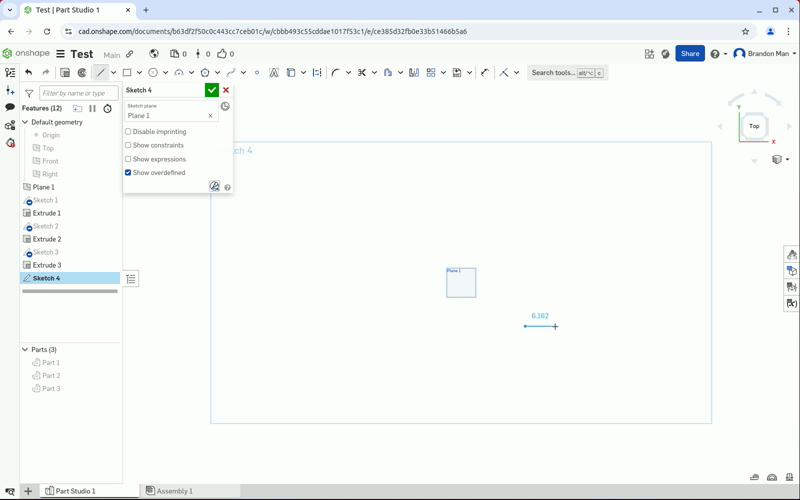
mouse_move(527, 326)
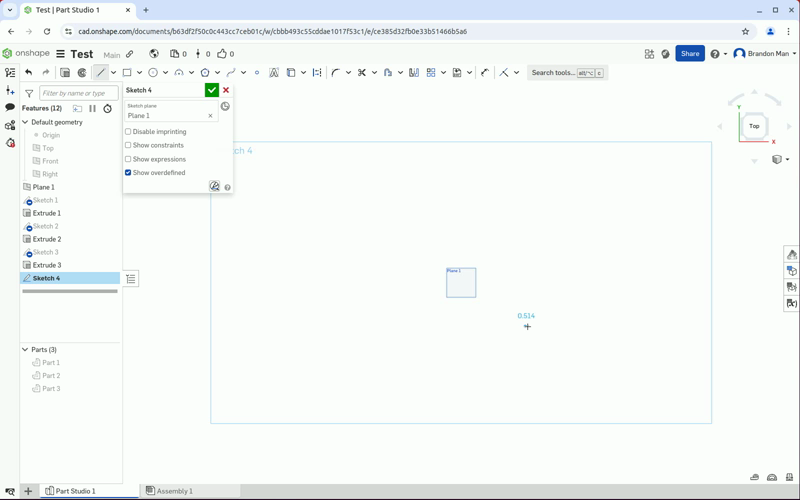
scroll(6)
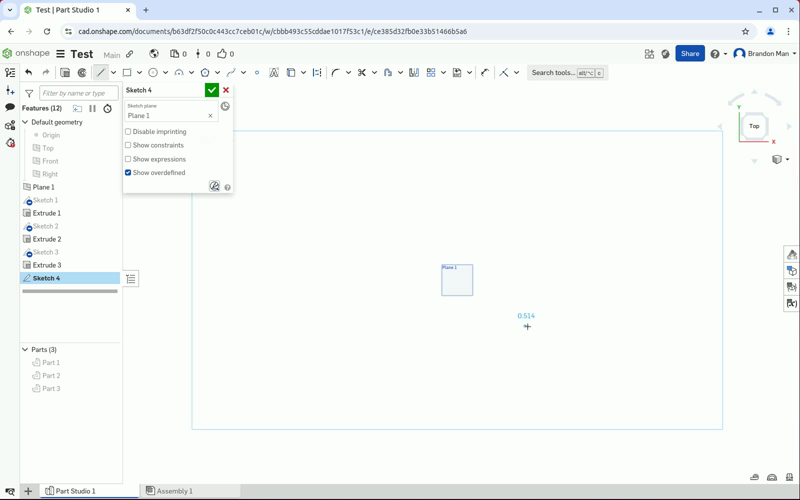
scroll(6)
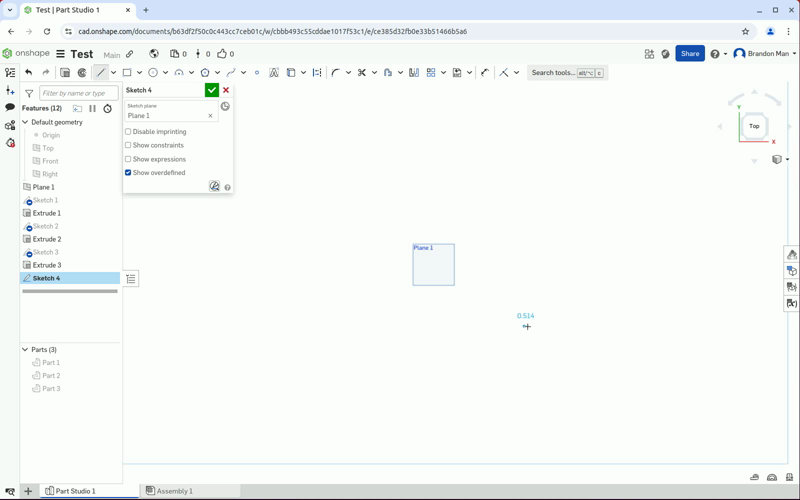
scroll(6)
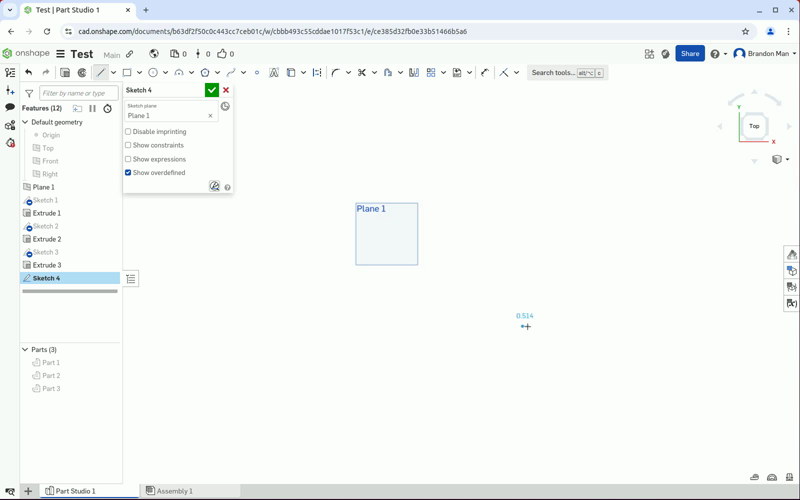
scroll(6)
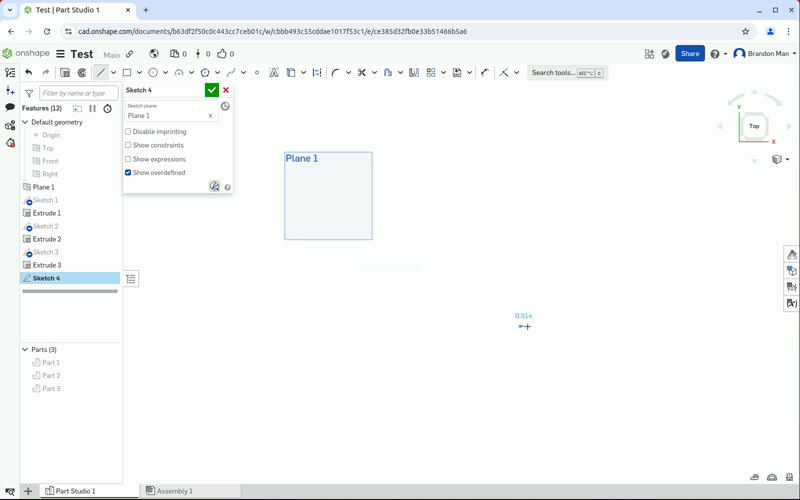
scroll(6)
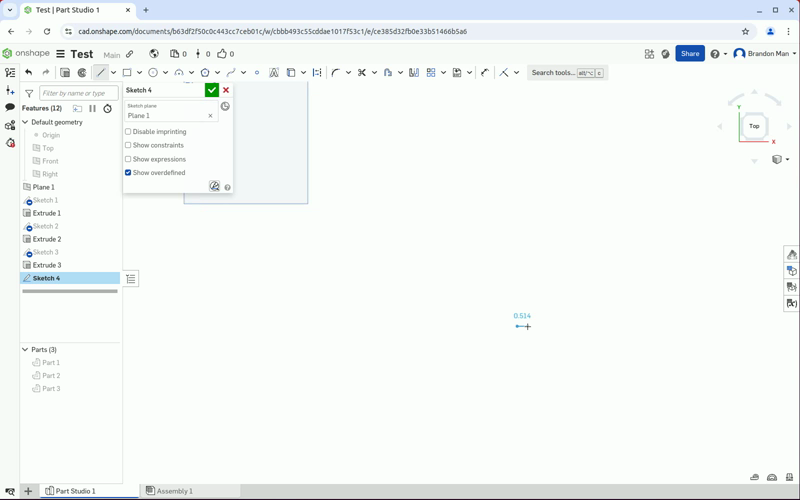
scroll(6)
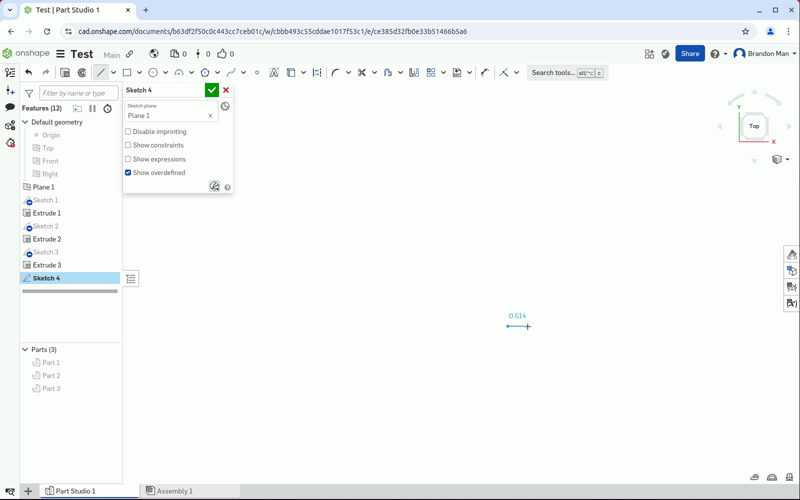
scroll(6)
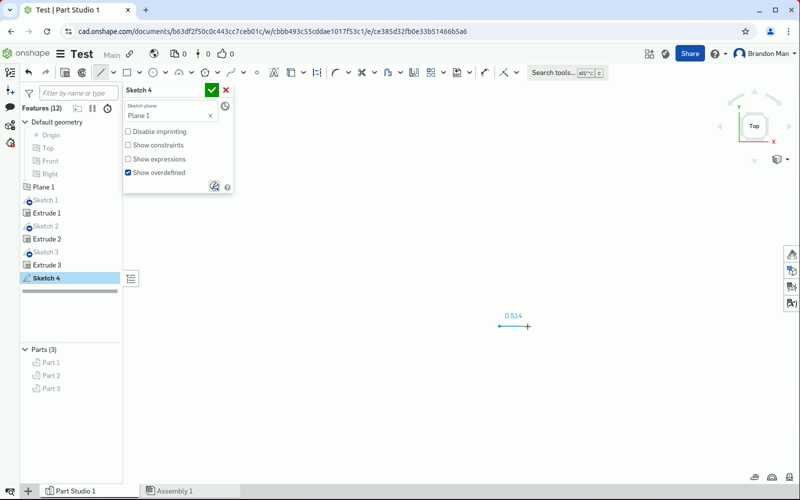
click(527, 326)
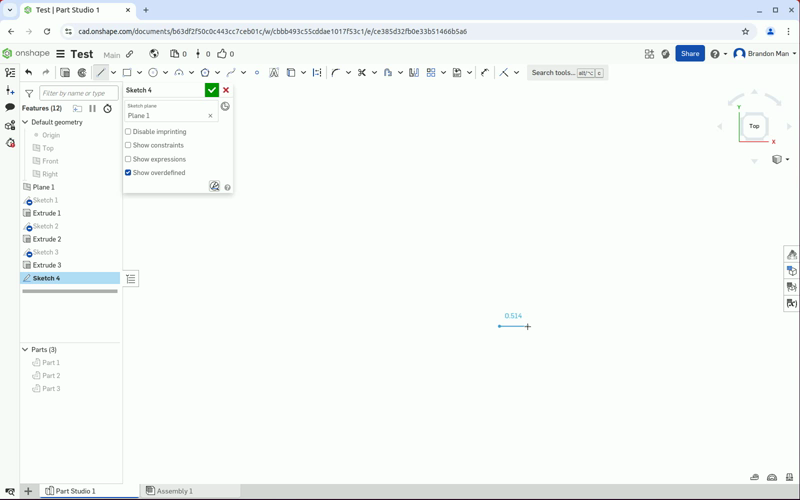
scroll(-6)
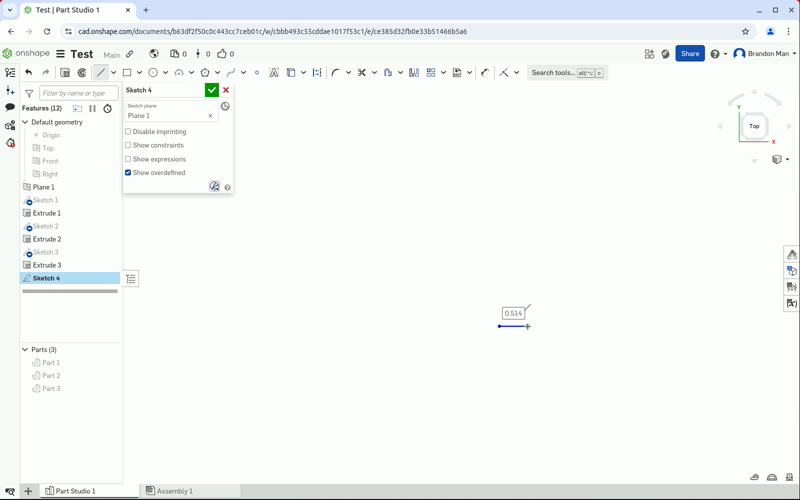
scroll(-6)
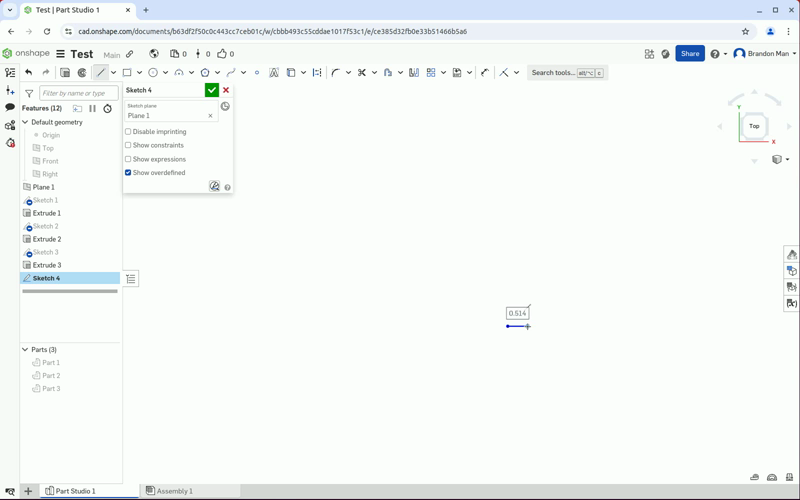
scroll(-6)
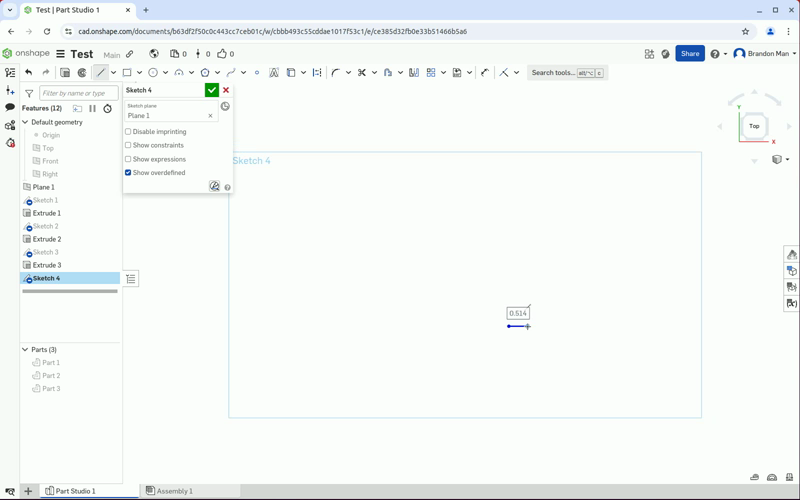
scroll(-6)
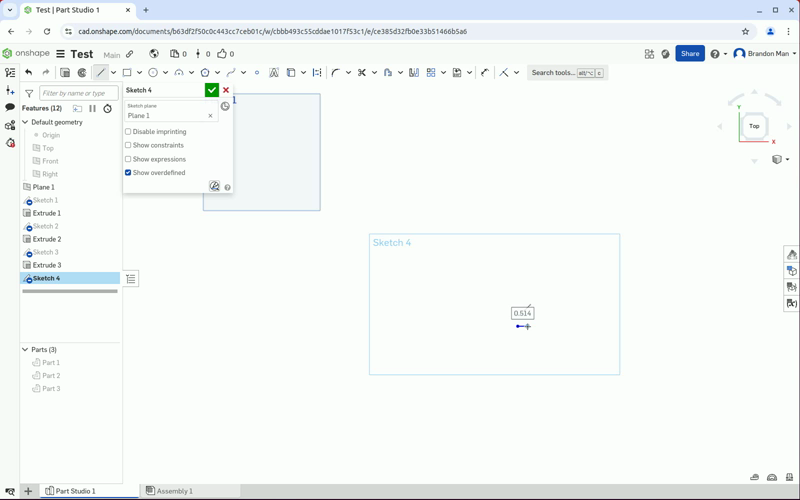
scroll(-6)
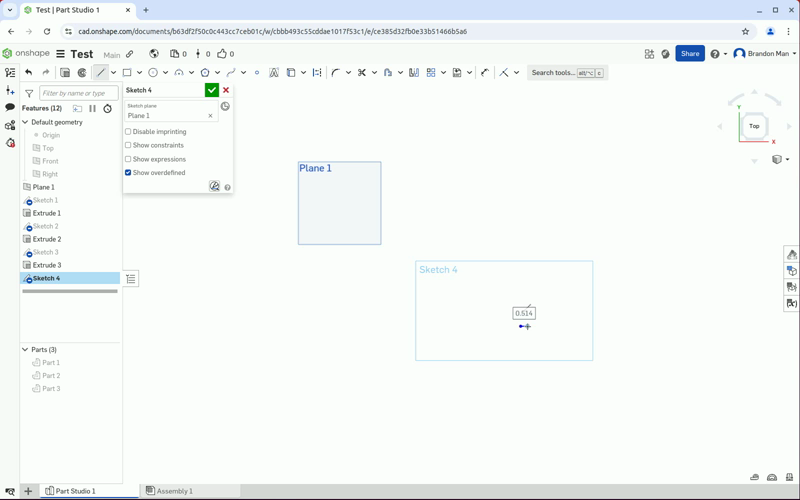
scroll(-6)
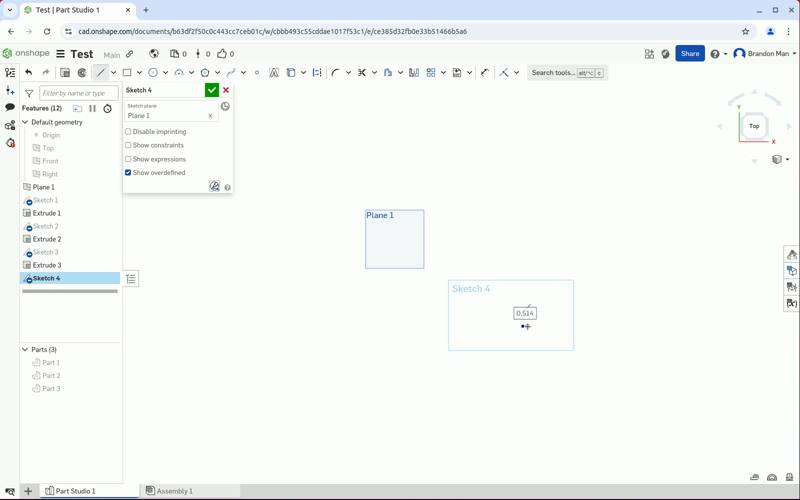
scroll(-6)
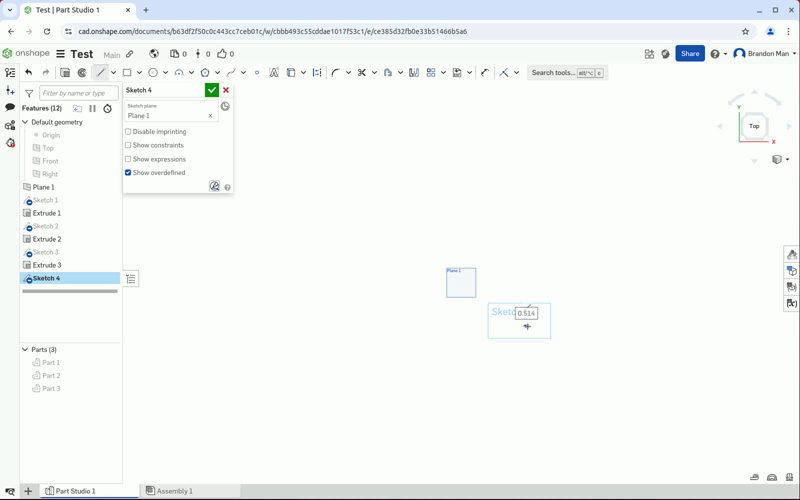
key_up(shift)
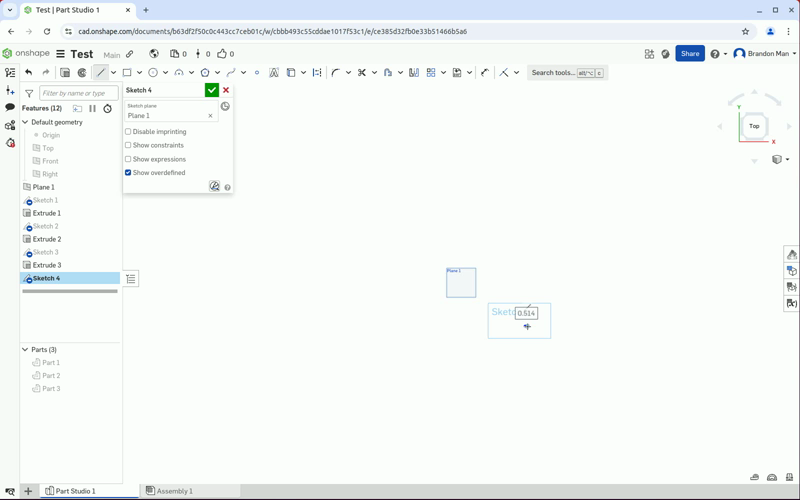
key_down(shift)
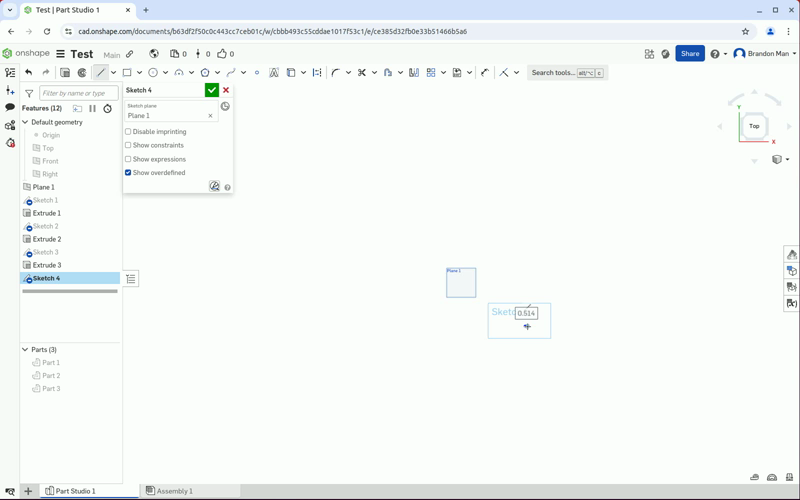
mouse_move(557, 326)
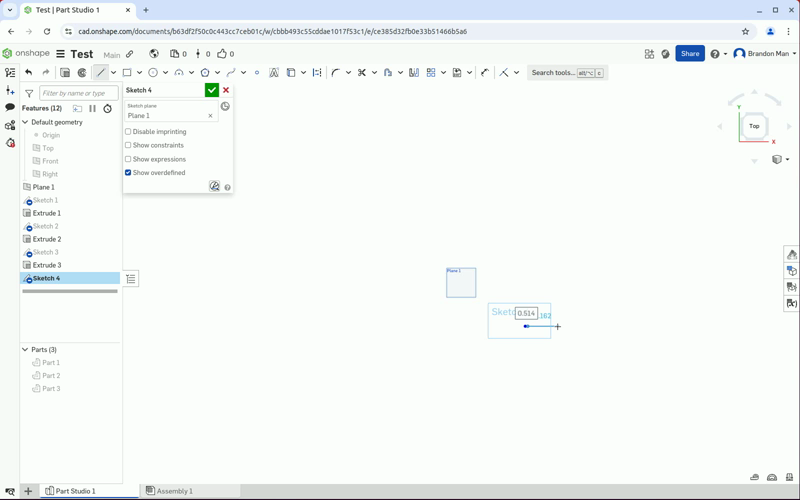
mouse_move(527, 324)
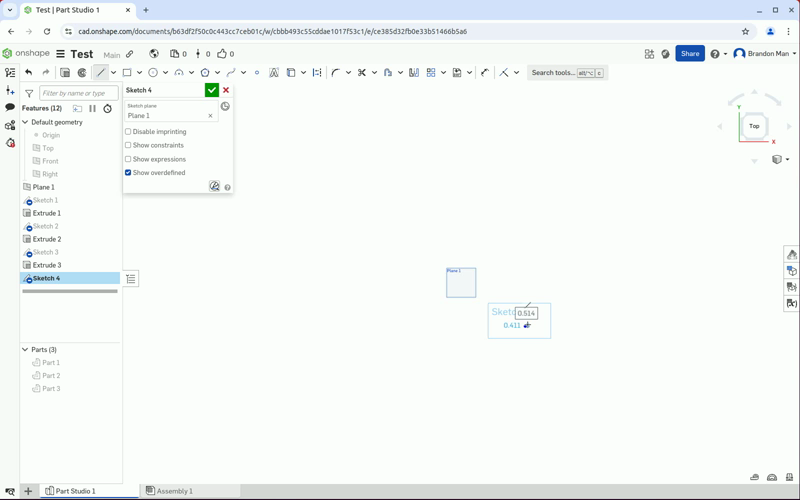
scroll(6)
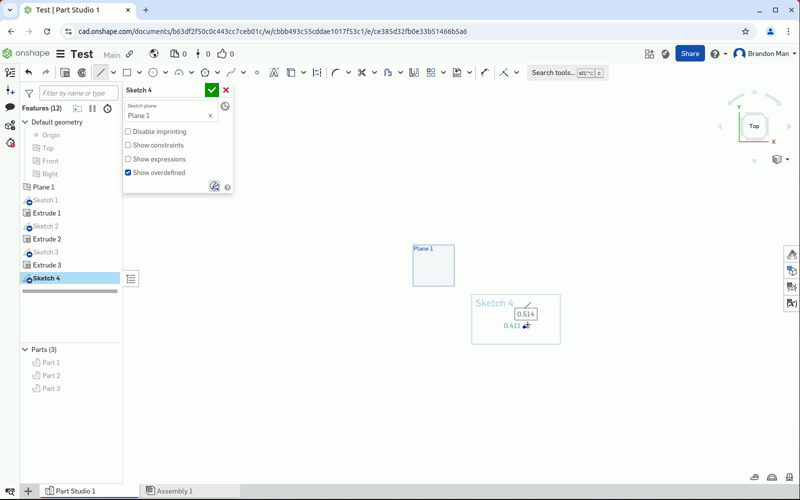
scroll(6)
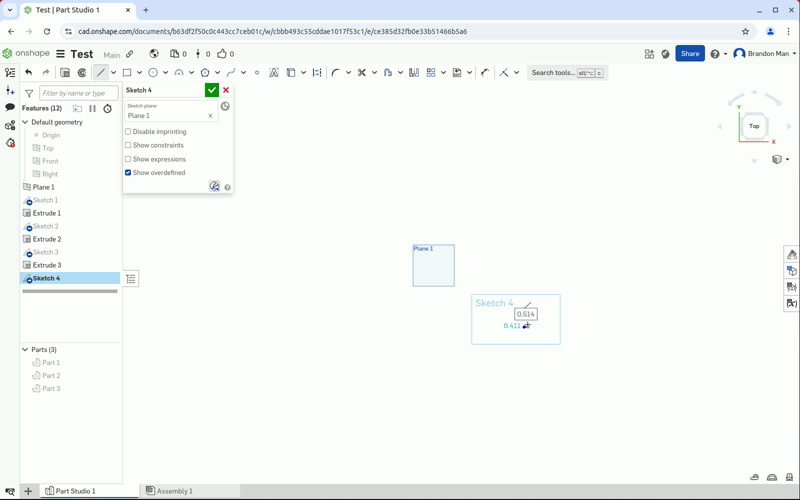
scroll(6)
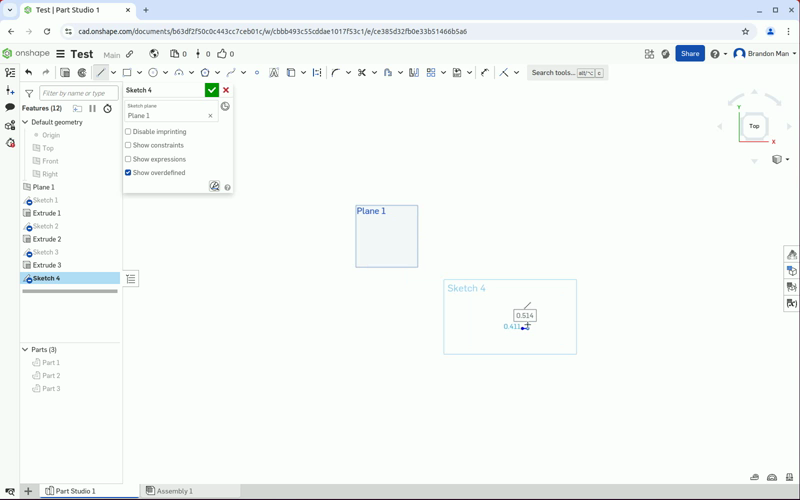
scroll(6)
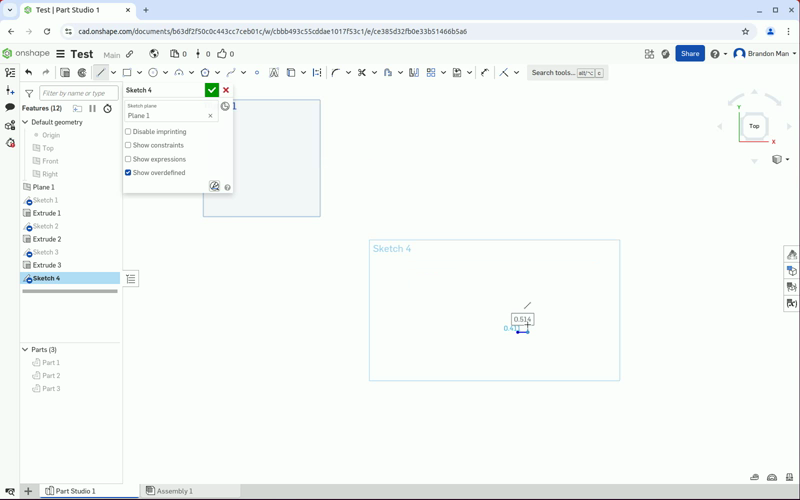
scroll(6)
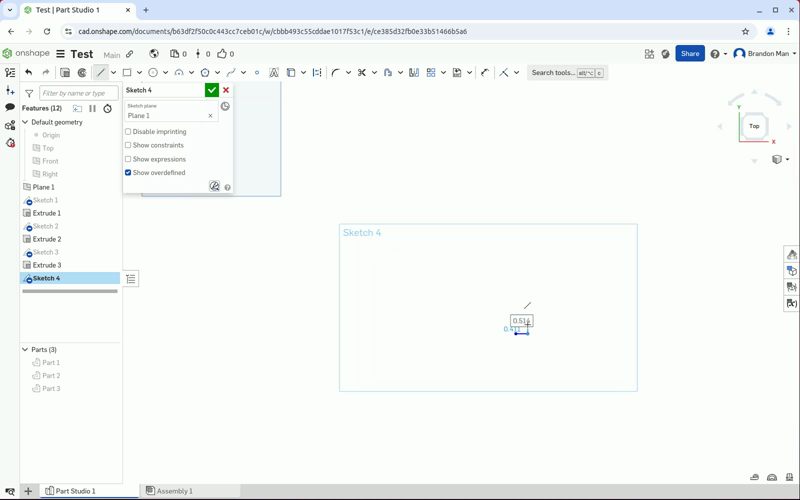
scroll(6)
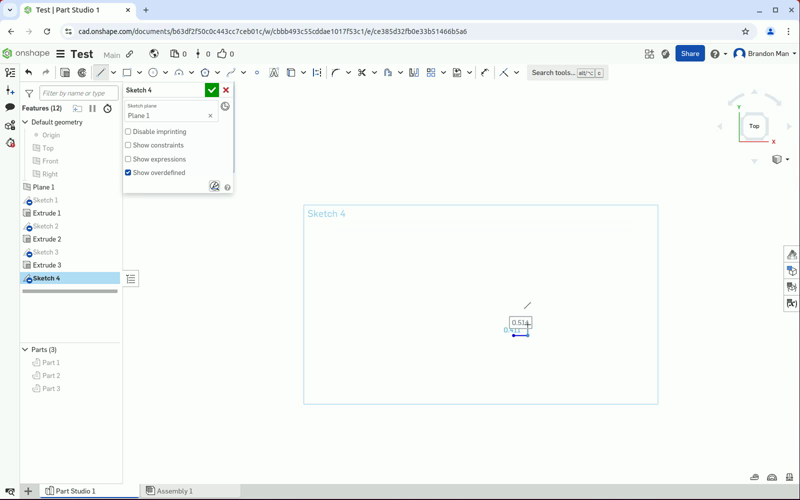
scroll(6)
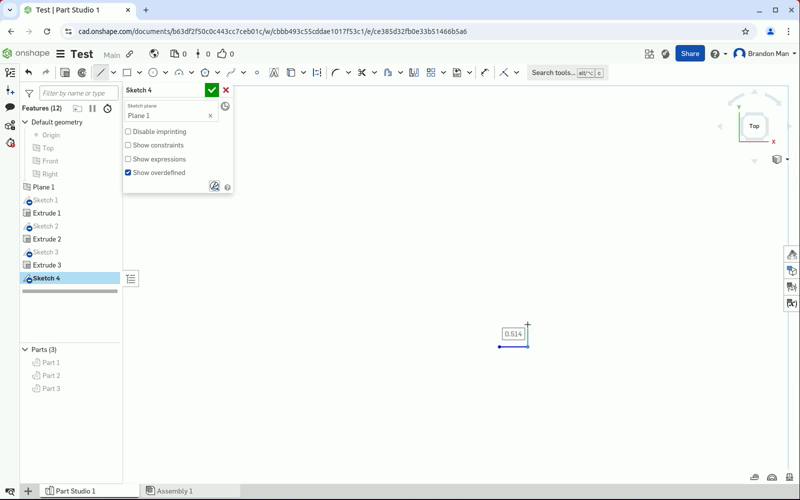
click(527, 324)
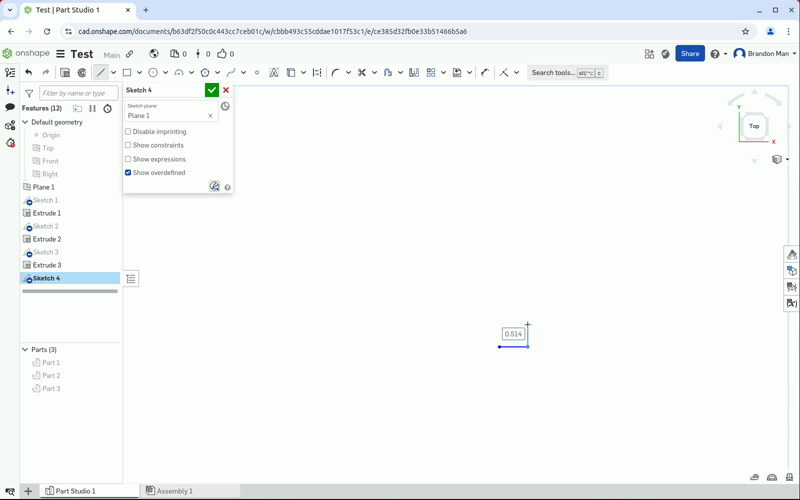
scroll(-6)
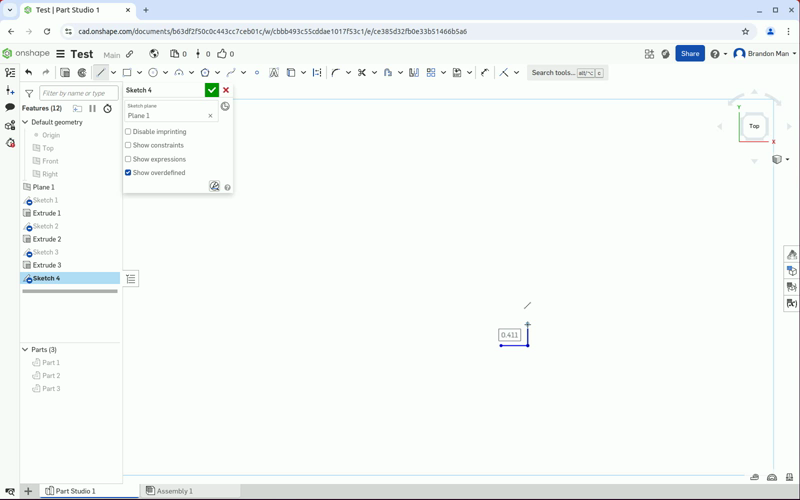
scroll(-6)
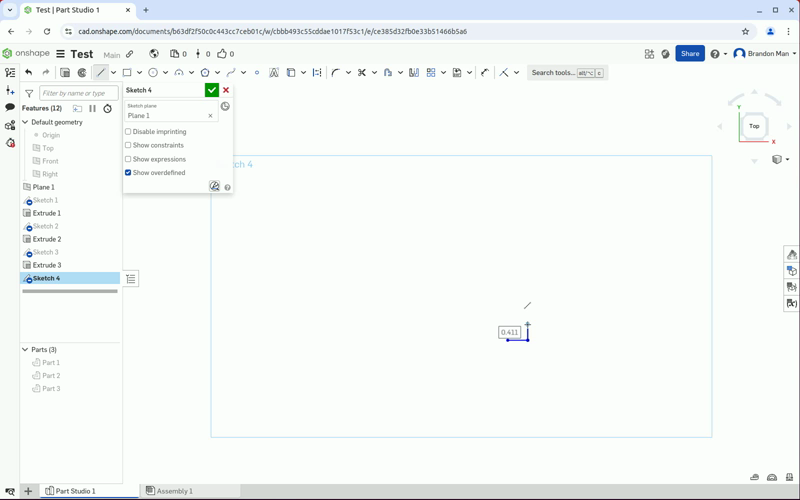
scroll(-6)
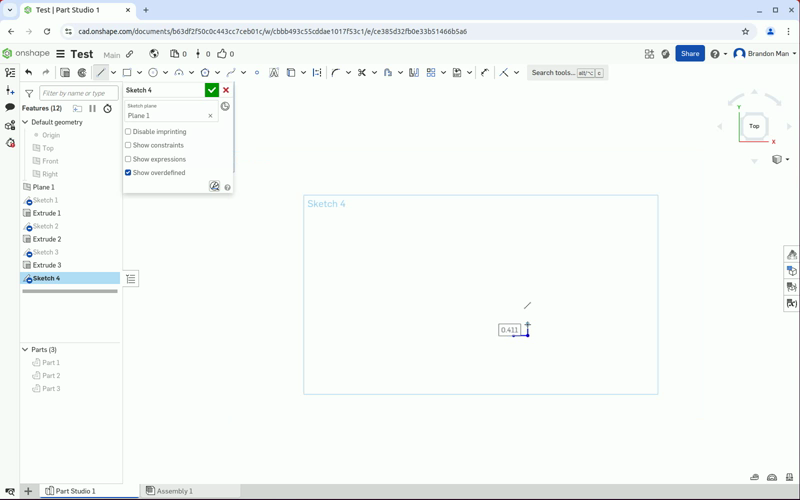
scroll(-6)
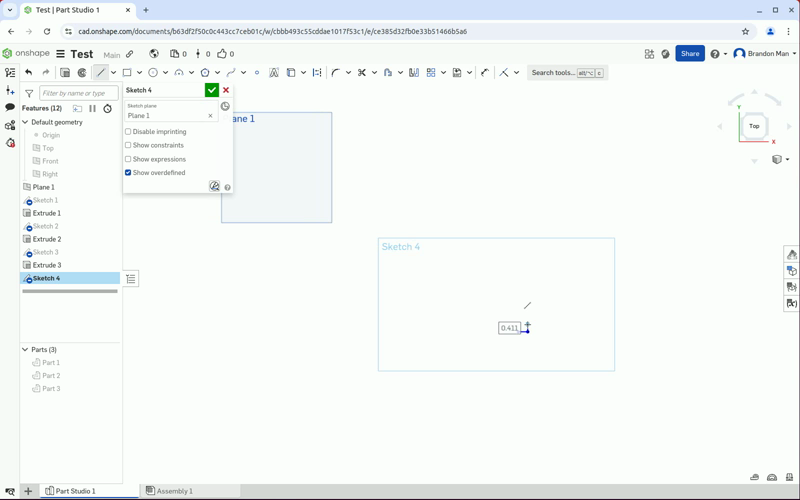
scroll(-6)
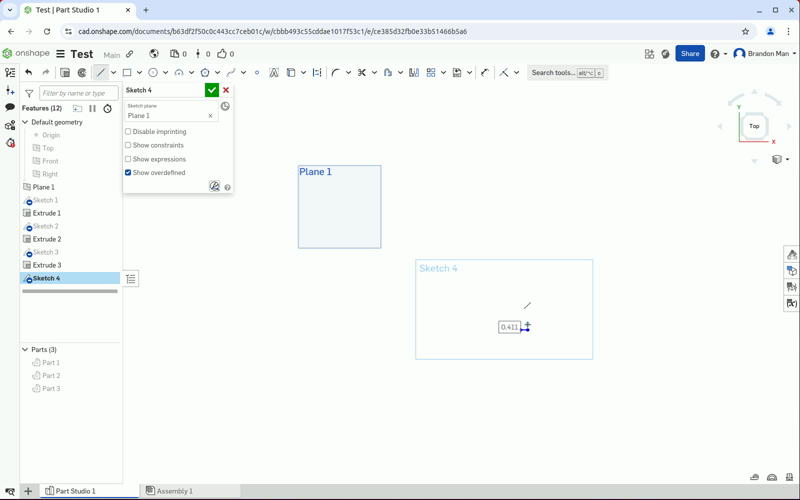
scroll(-6)
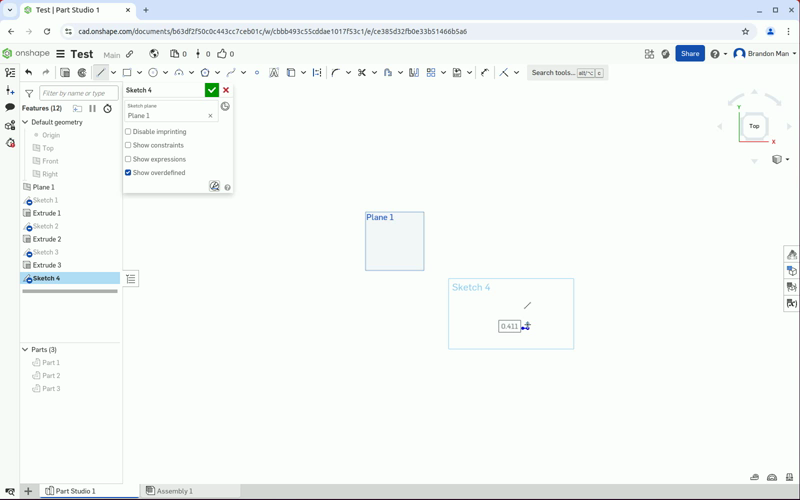
scroll(-6)
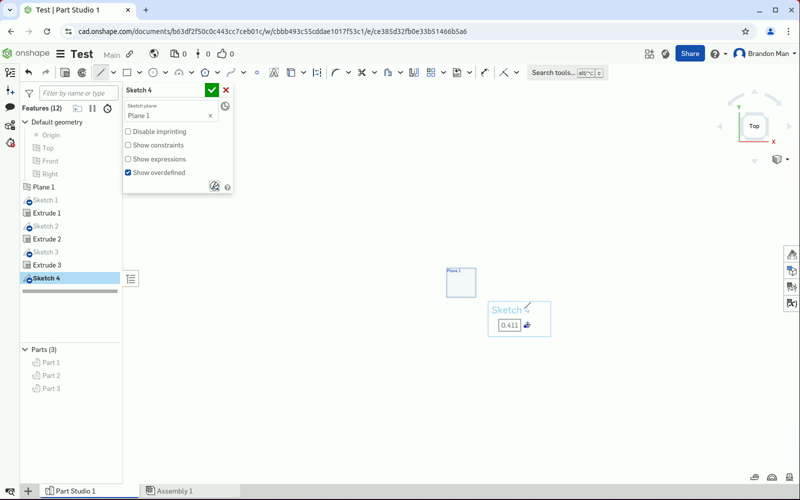
key_up(shift)
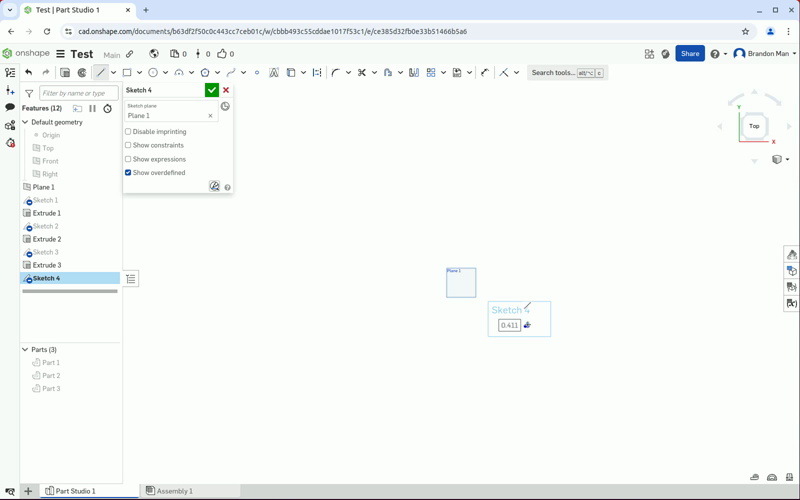
mouse_move(557, 324)
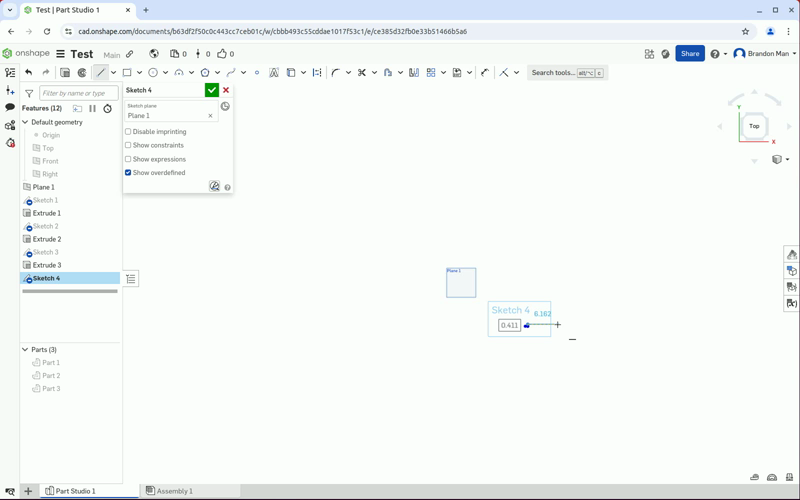
key_down(shift)
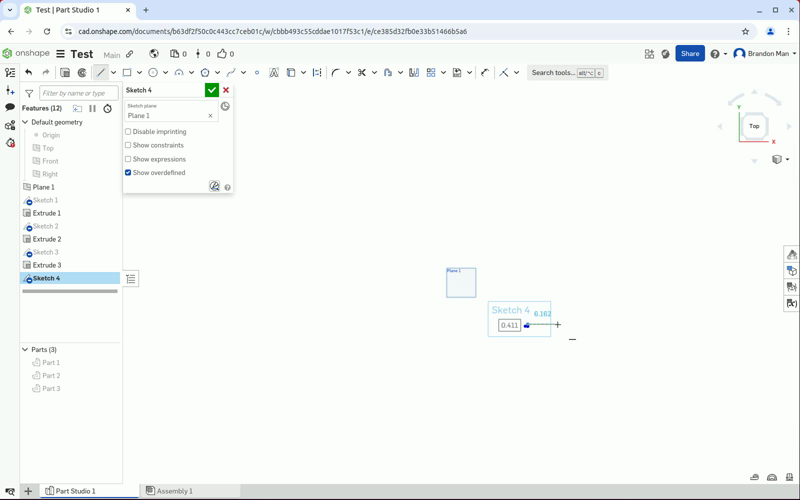
mouse_move(525, 326)
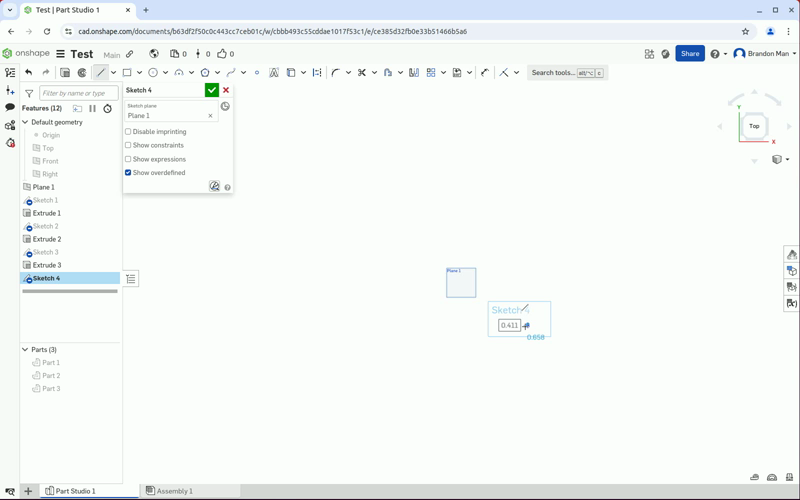
scroll(6)
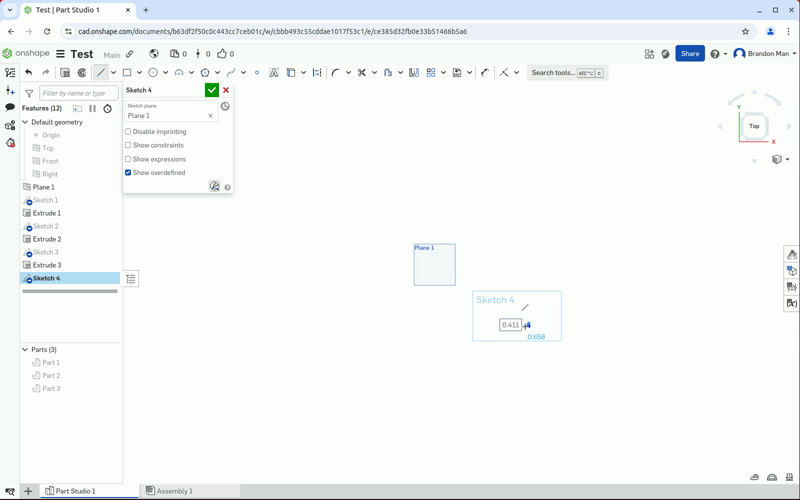
scroll(6)
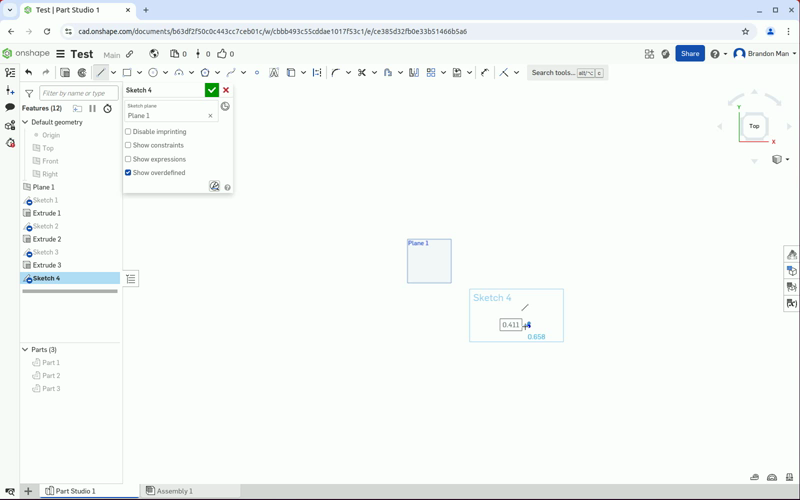
scroll(6)
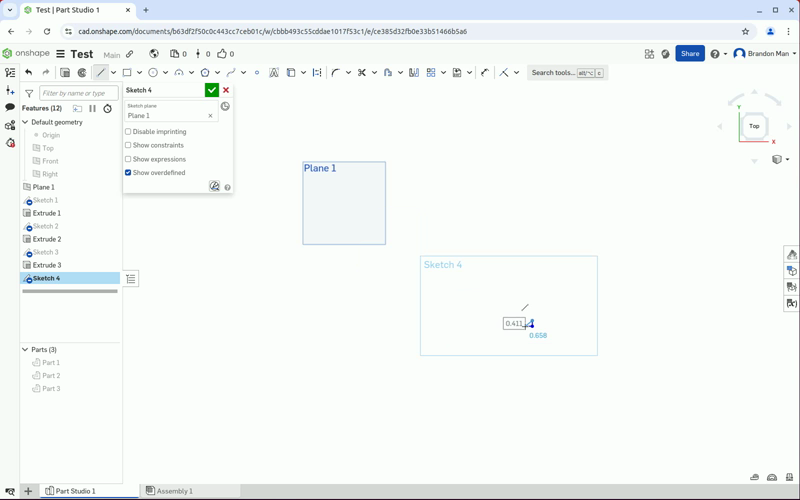
scroll(6)
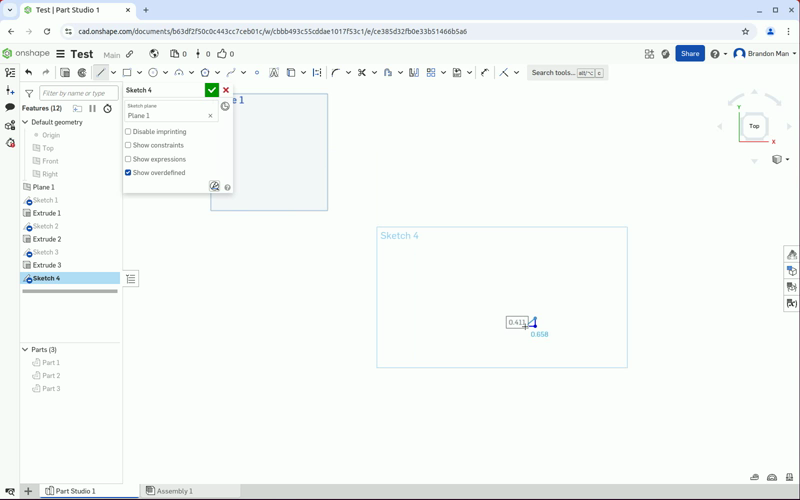
scroll(6)
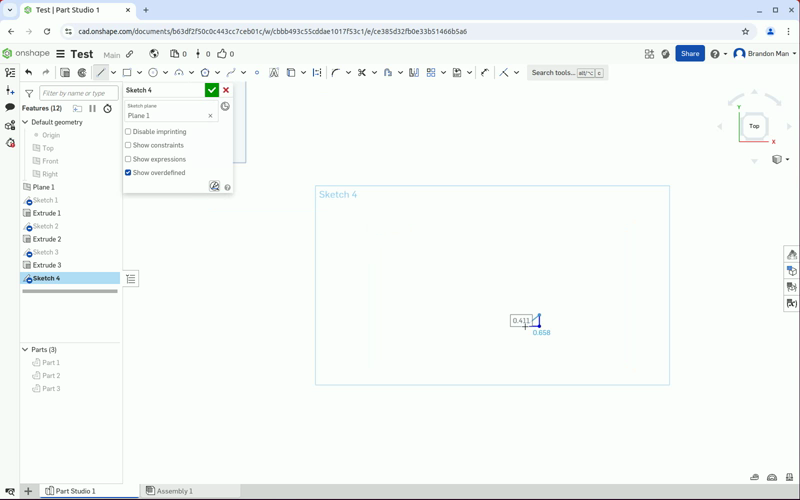
scroll(6)
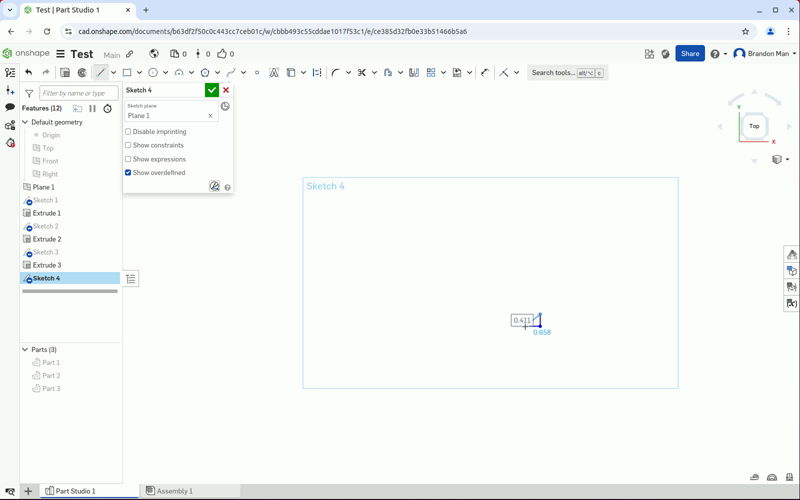
scroll(6)
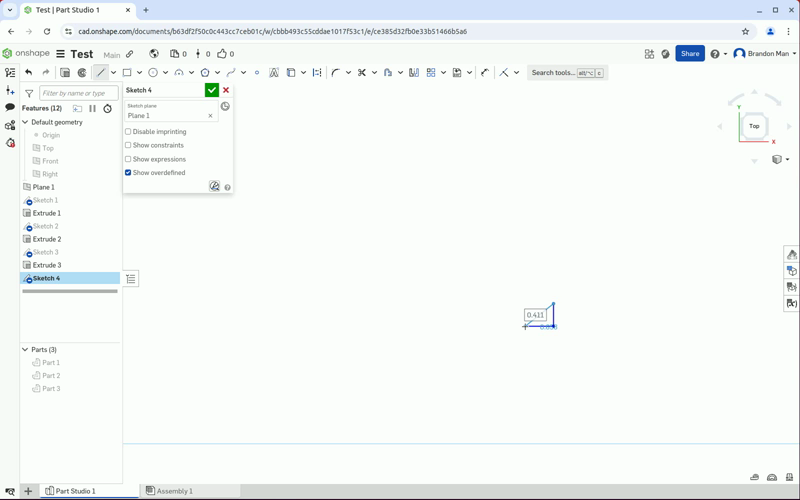
key_up(shift)
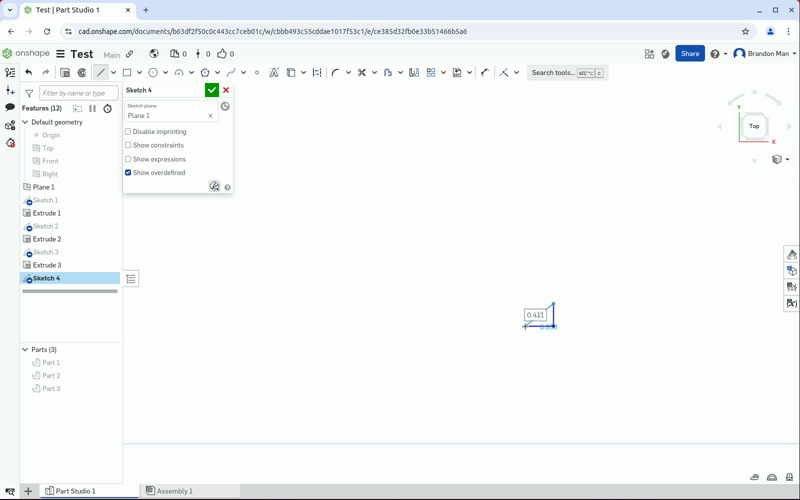
click(525, 326)
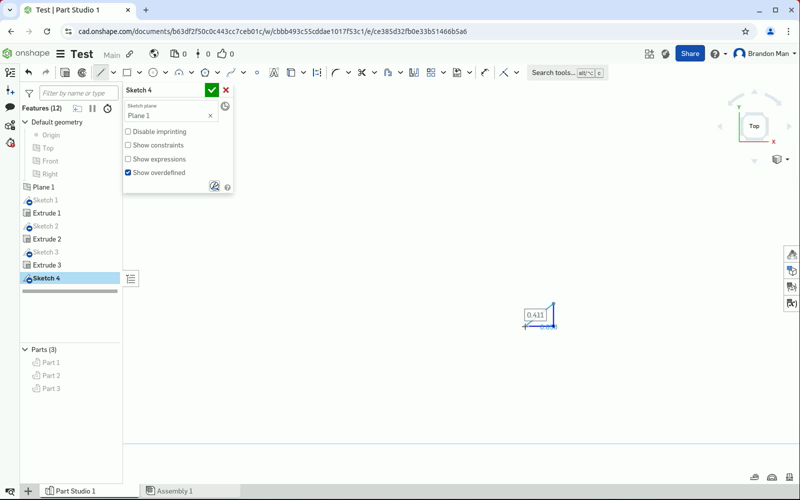
scroll(-6)
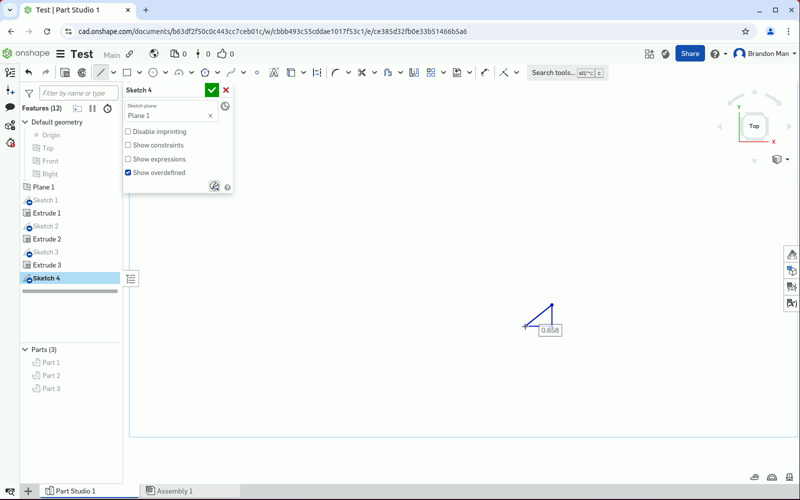
scroll(-6)
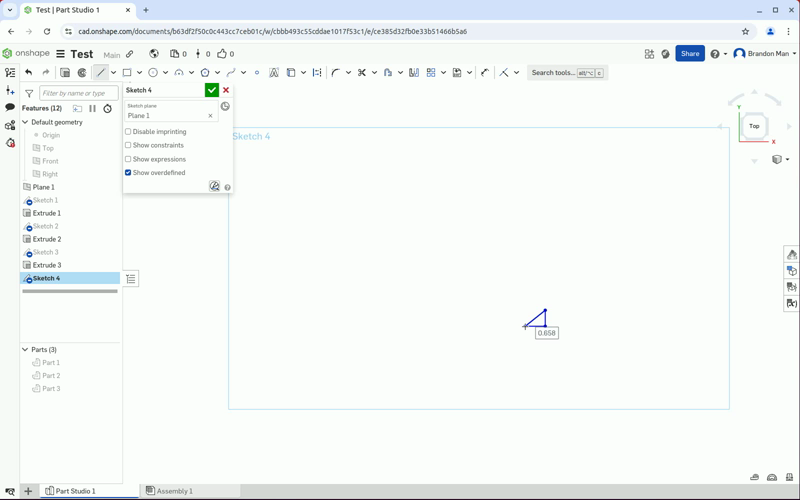
scroll(-6)
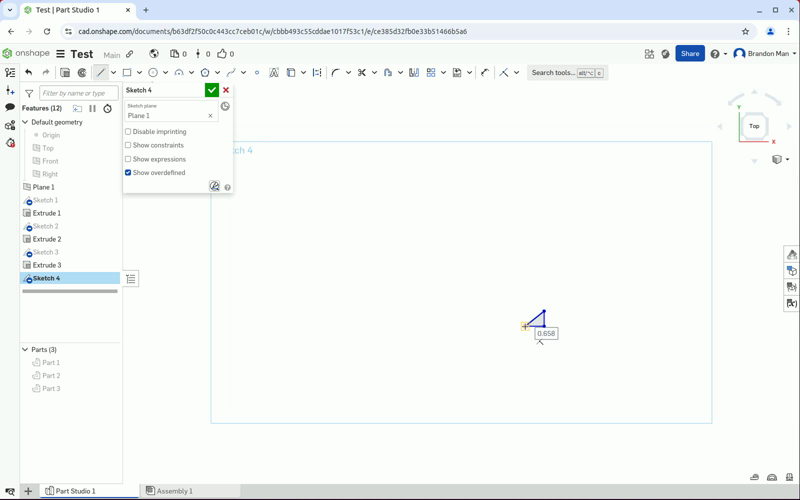
scroll(-6)
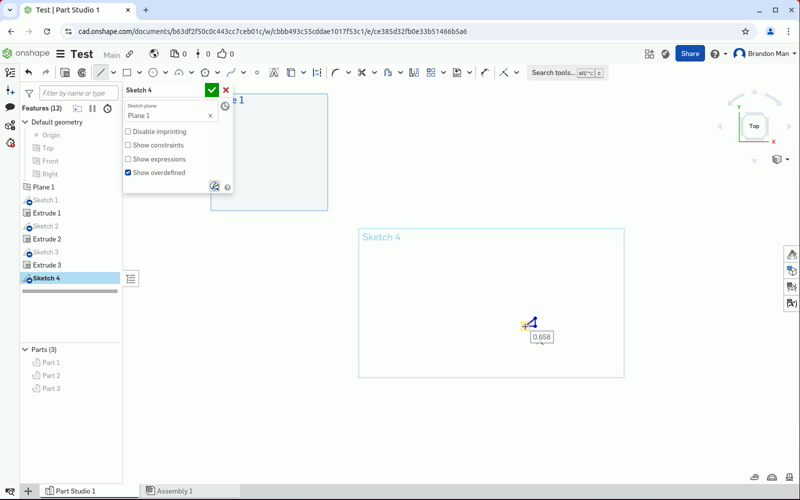
scroll(-6)
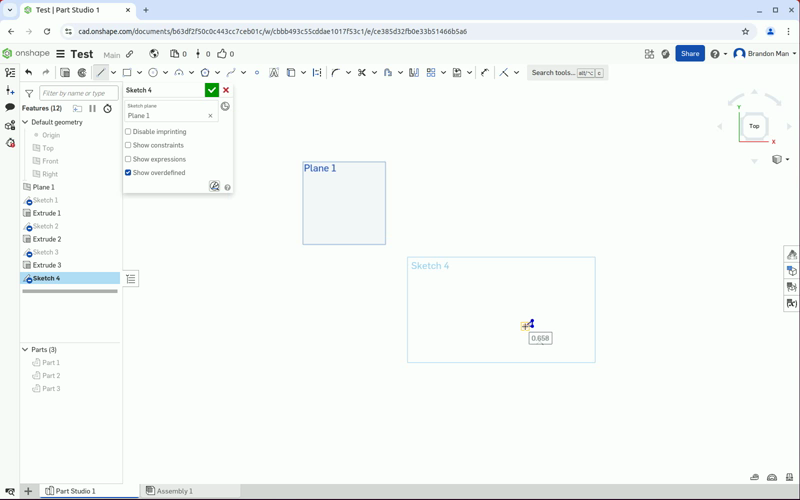
scroll(-6)
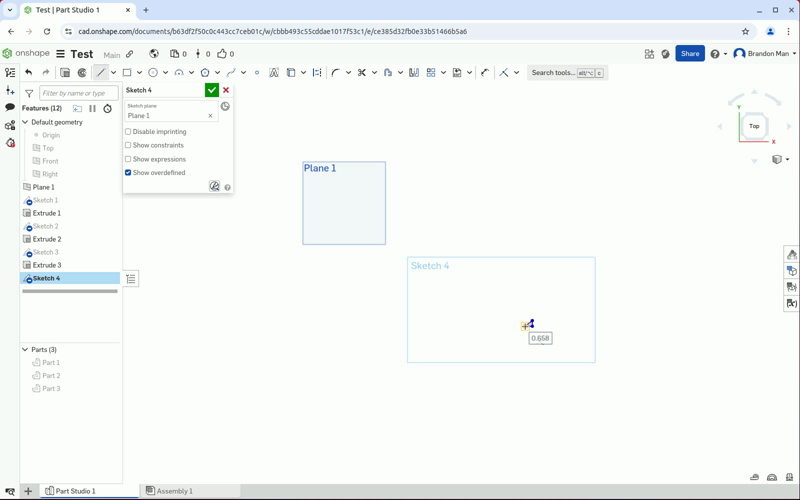
scroll(-6)
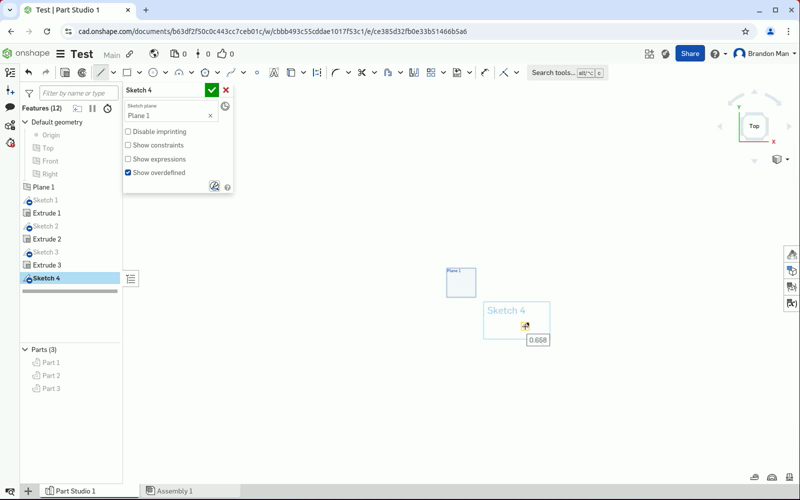
key(esc)
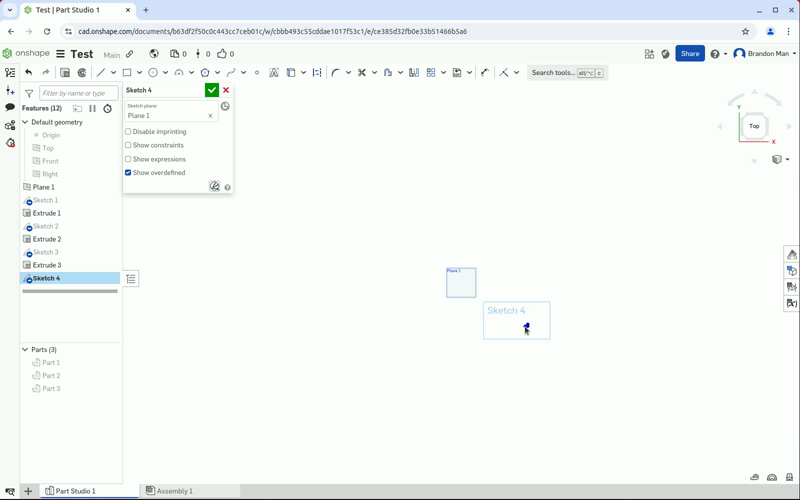
mouse_move(526, 325)
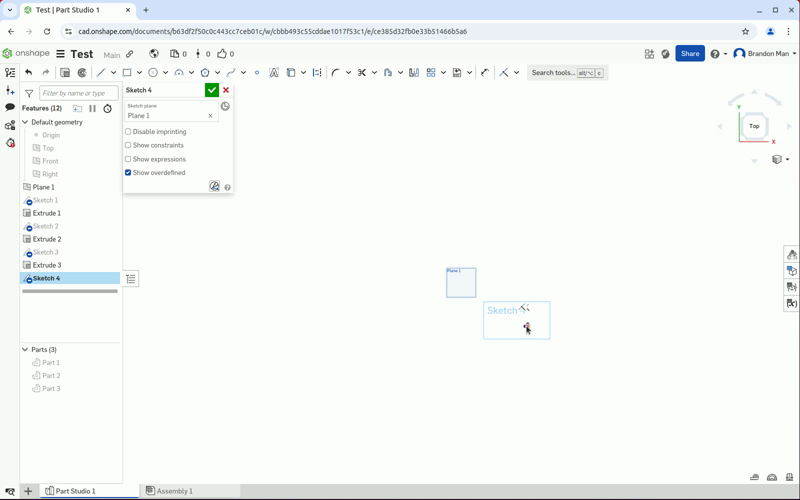
scroll(6)
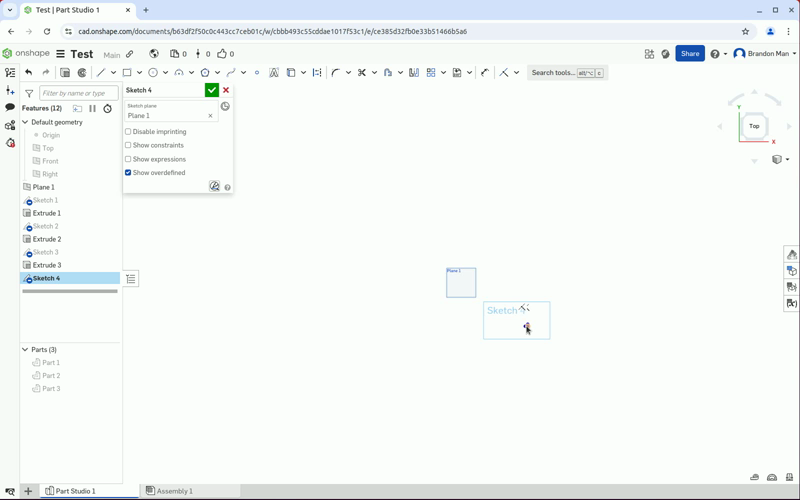
scroll(6)
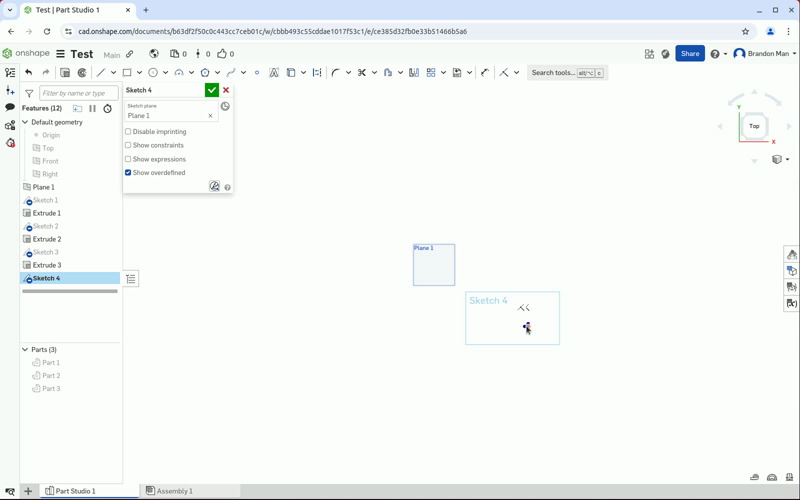
scroll(6)
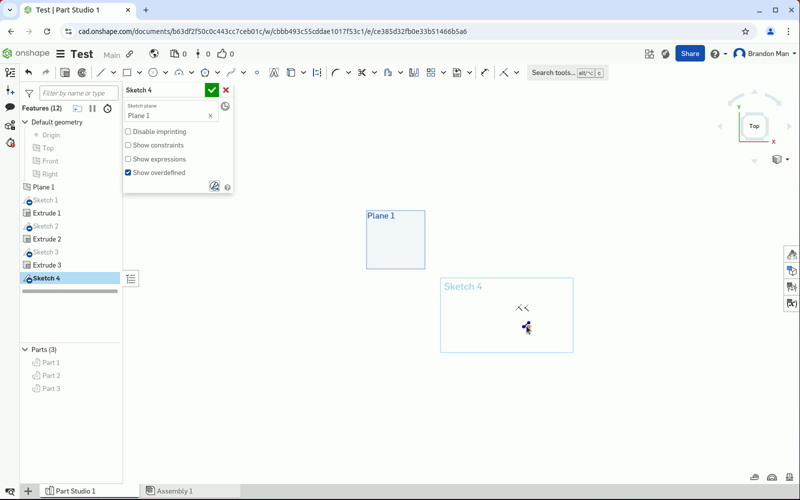
scroll(6)
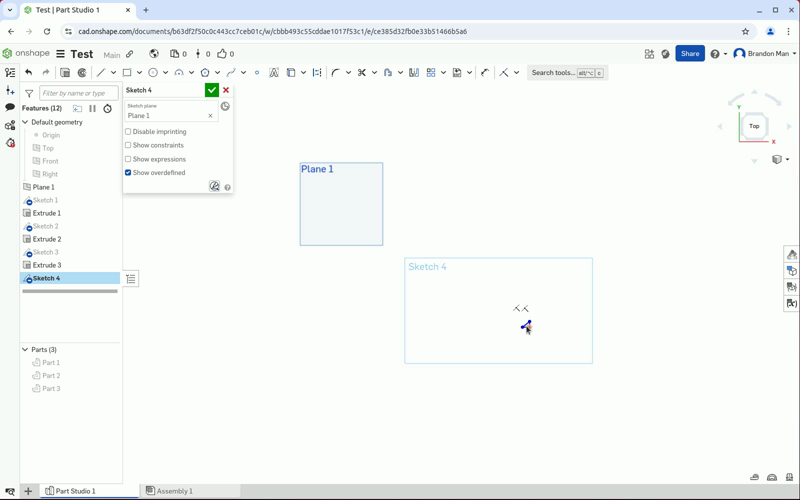
scroll(6)
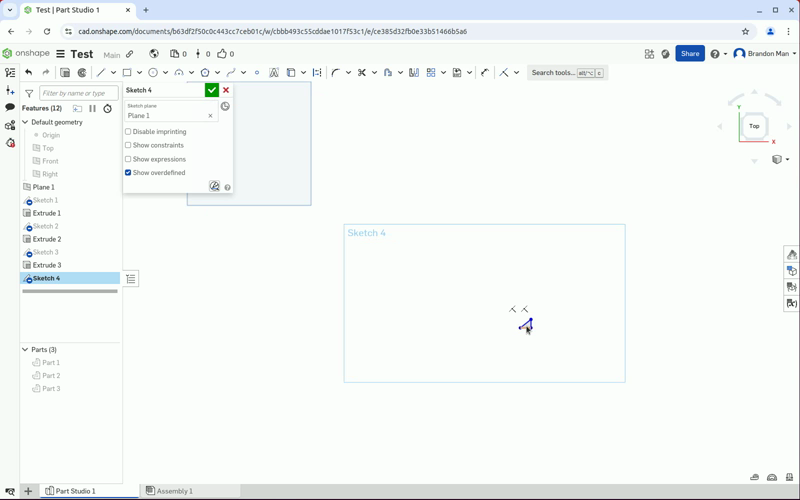
scroll(6)
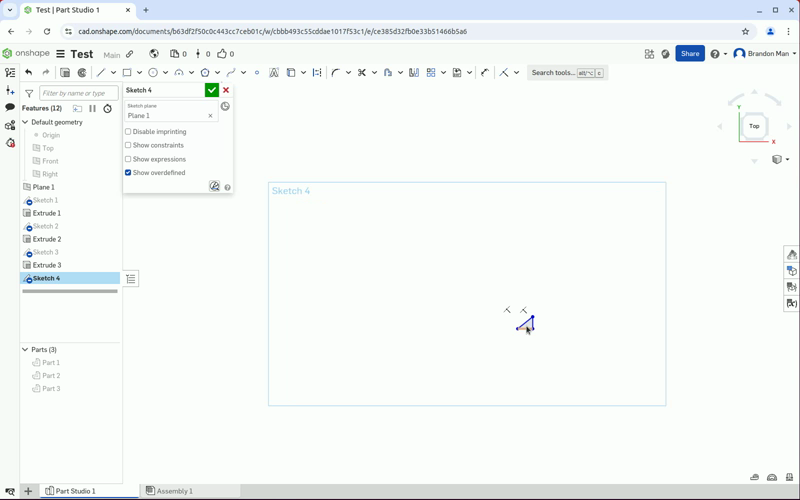
scroll(6)
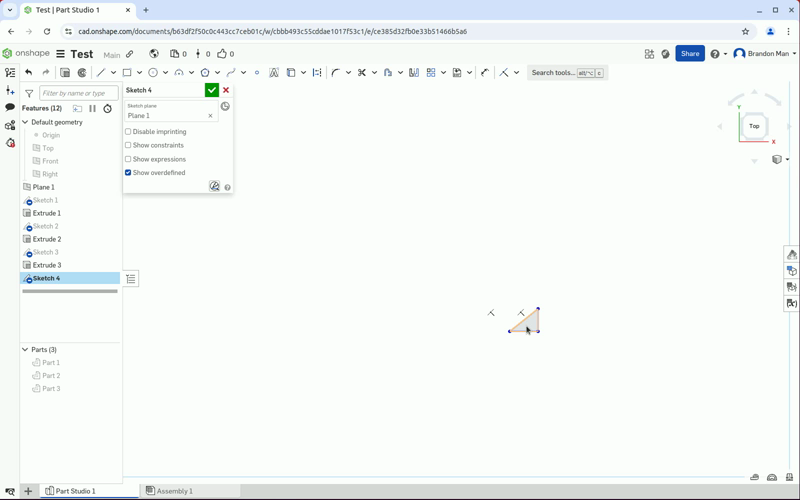
click(526, 325)
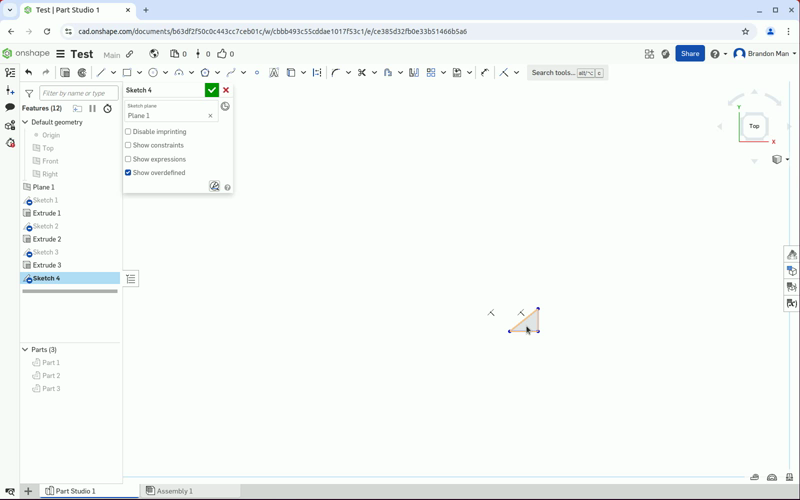
scroll(-6)
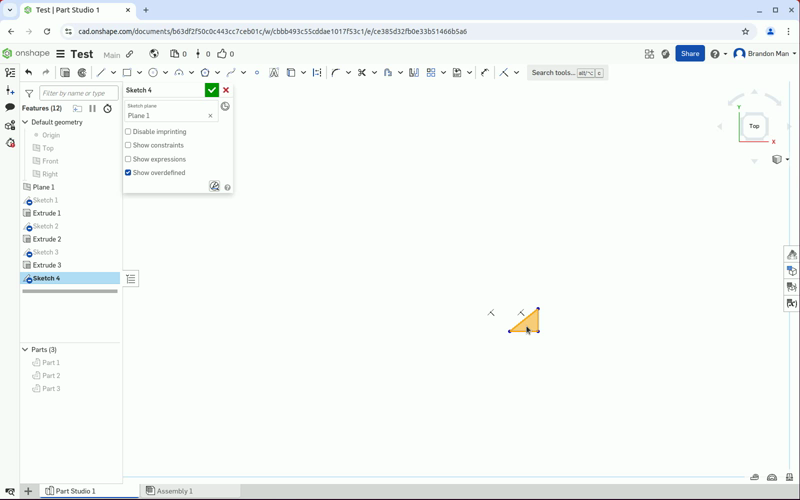
scroll(-6)
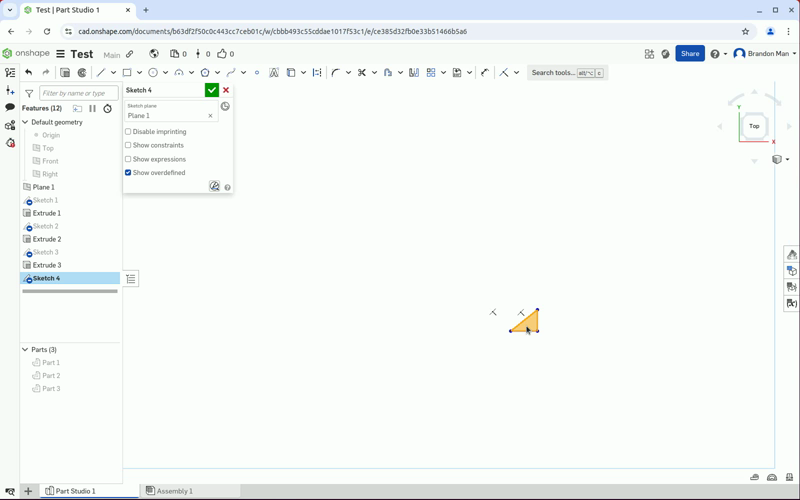
scroll(-6)
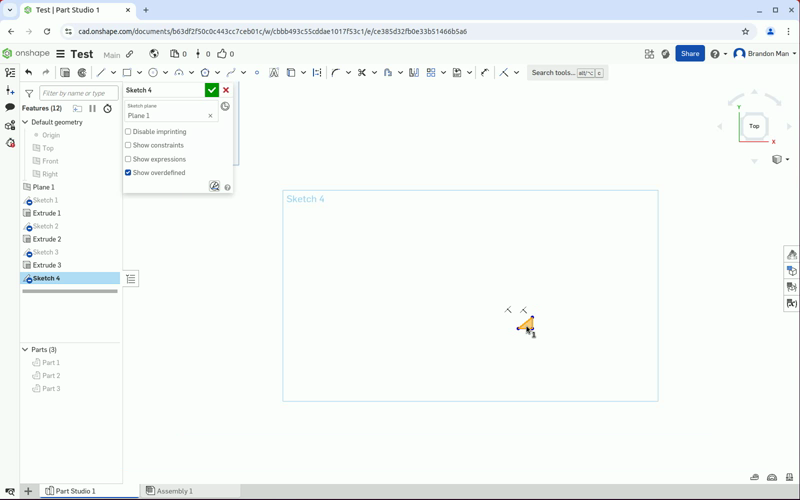
scroll(-6)
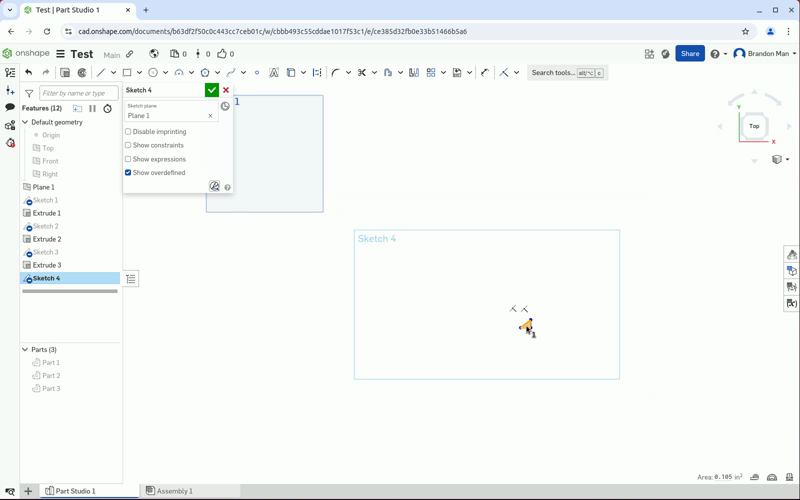
scroll(-6)
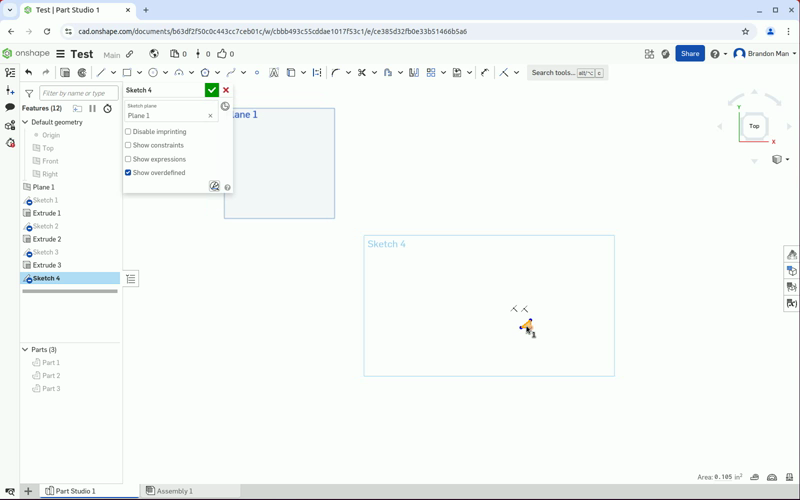
scroll(-6)
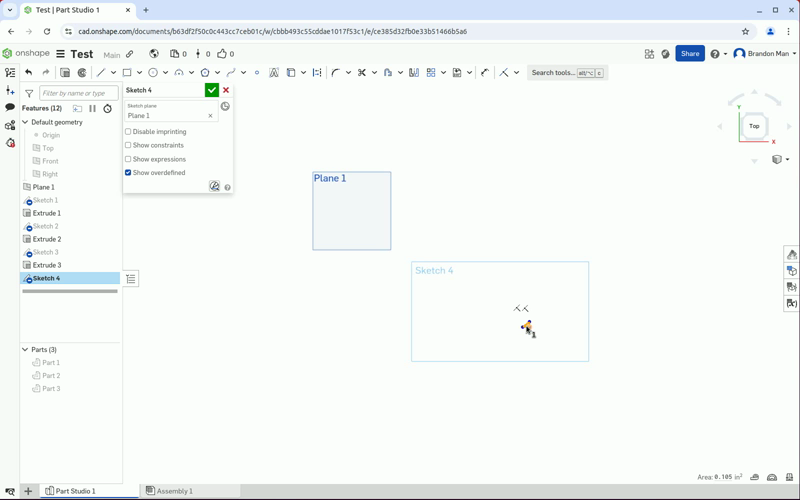
scroll(-6)
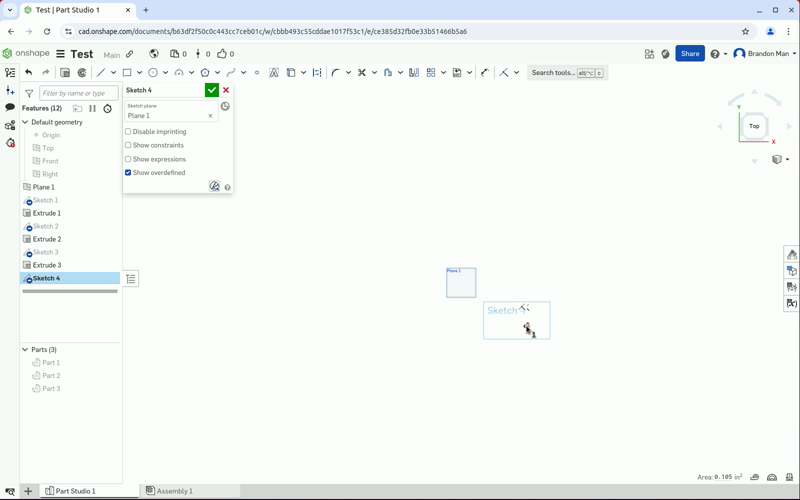
mouse_move(73, 352)
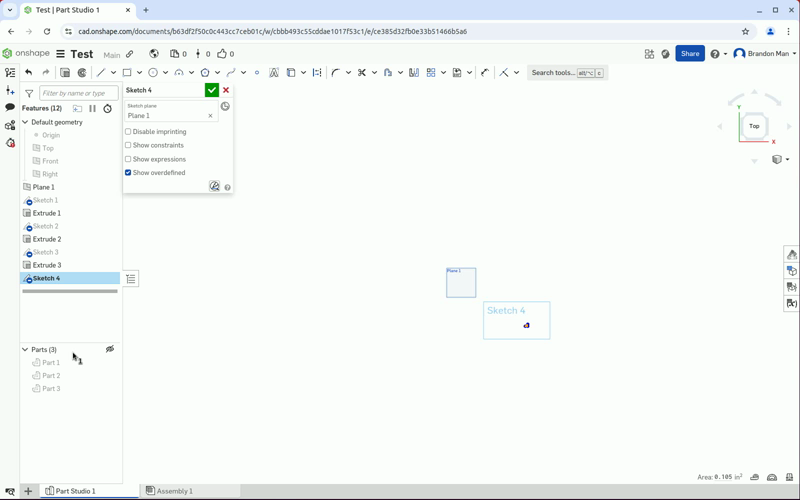
key(shift+y)
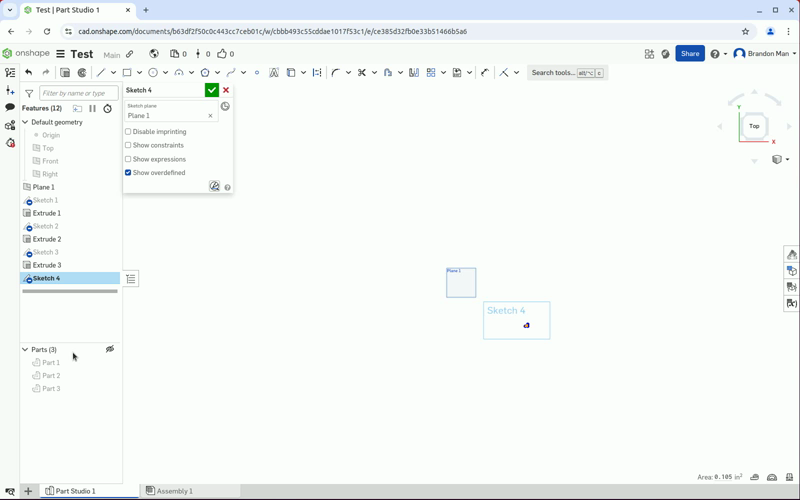
key(shift+e)
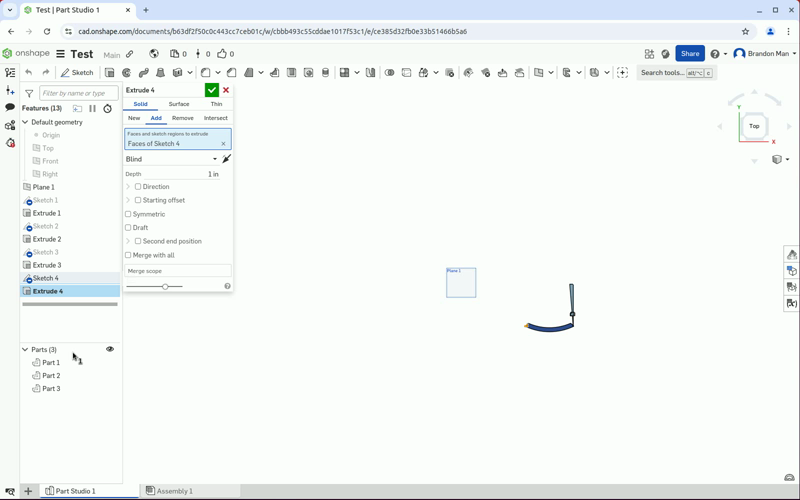
mouse_move(143, 106)
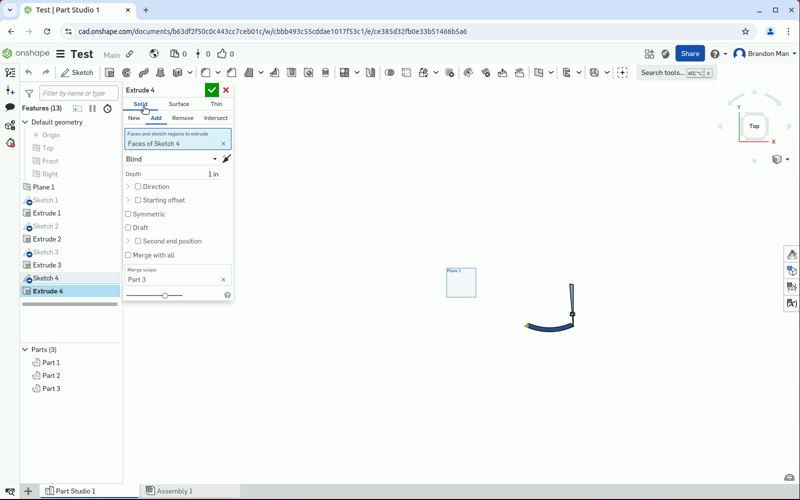
click(143, 106)
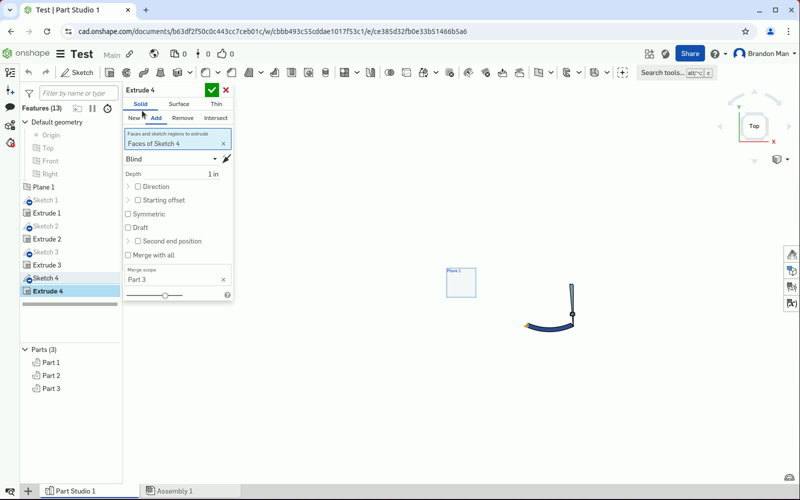
mouse_move(137, 120)
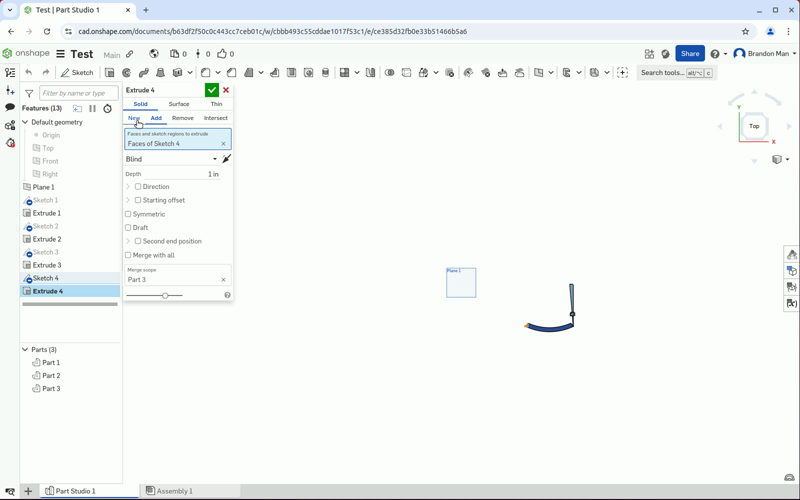
click(137, 120)
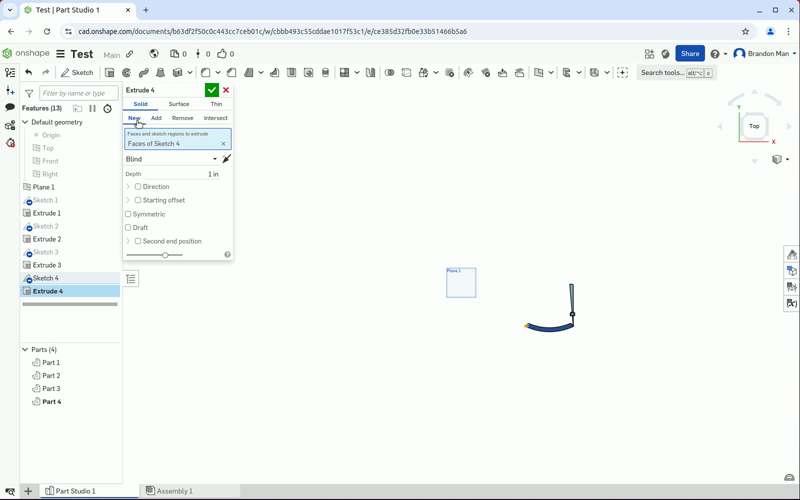
key(tab, 4)
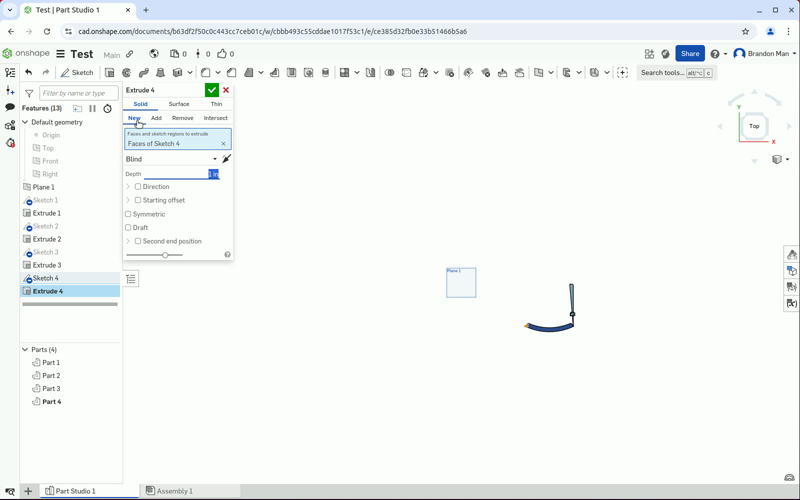
text(-0.241)
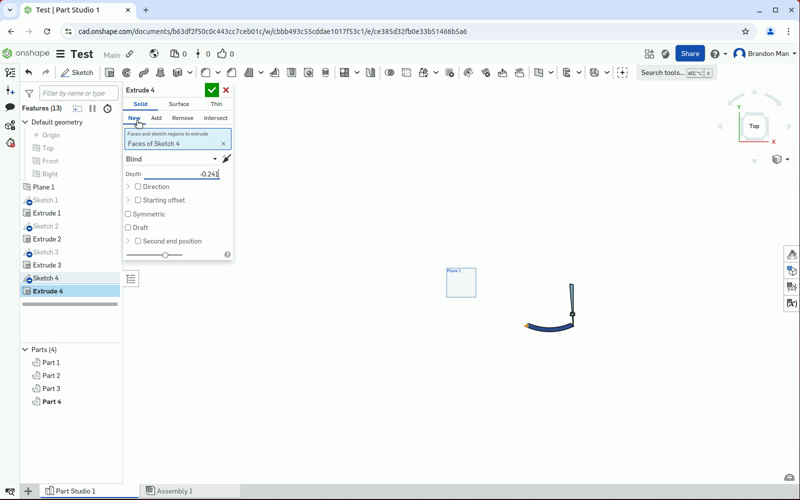
key(enter)
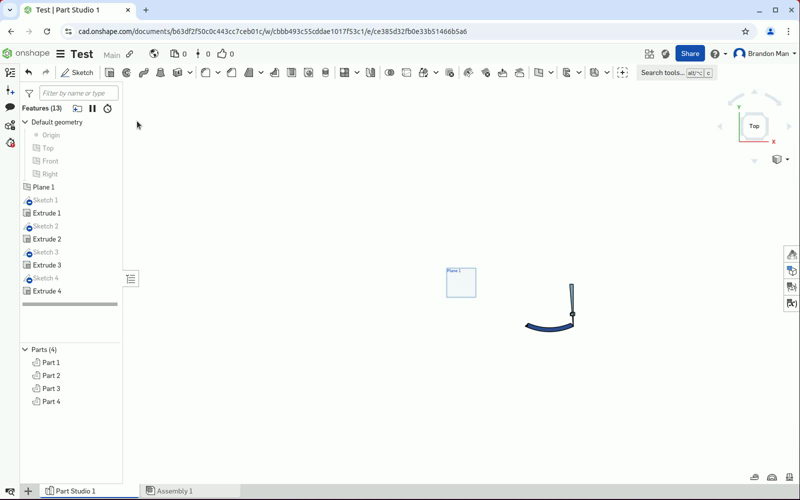
key(shift+h)
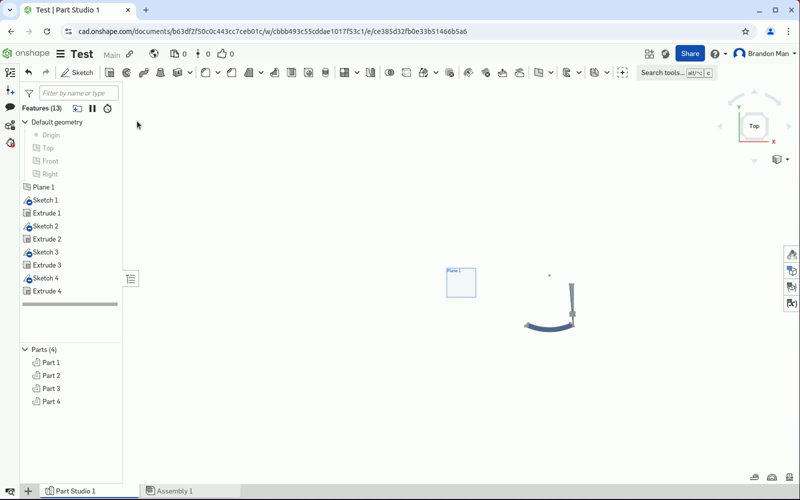
key(shift+h)
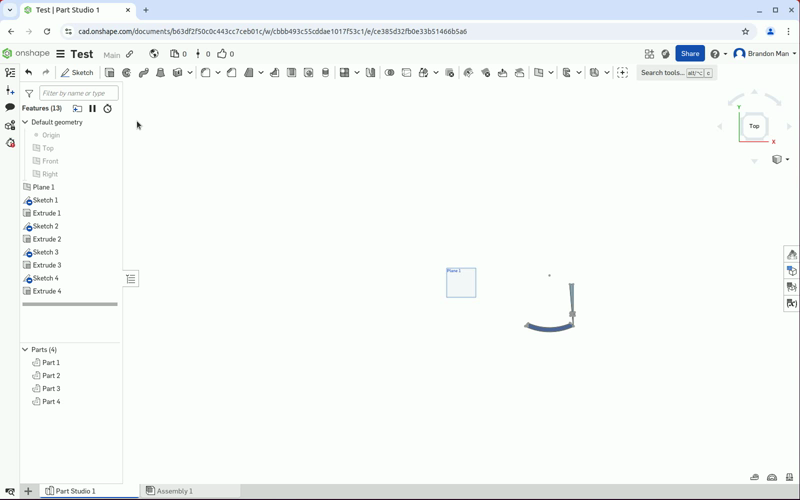
key(shift+7)
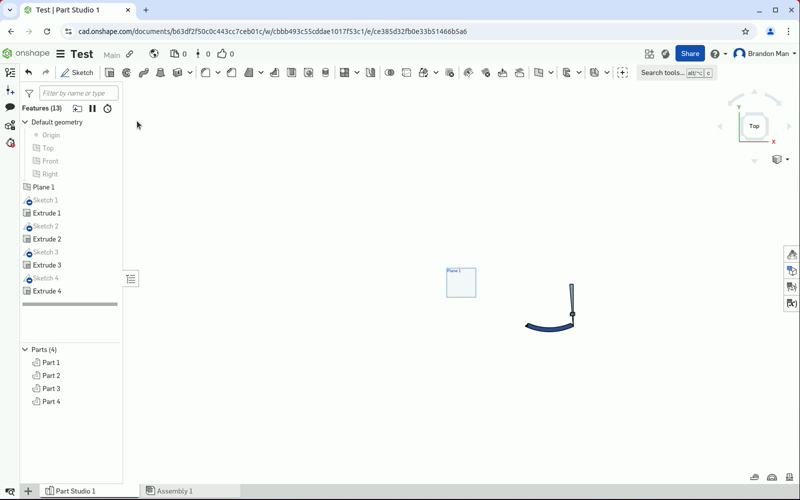
key(up, 3)
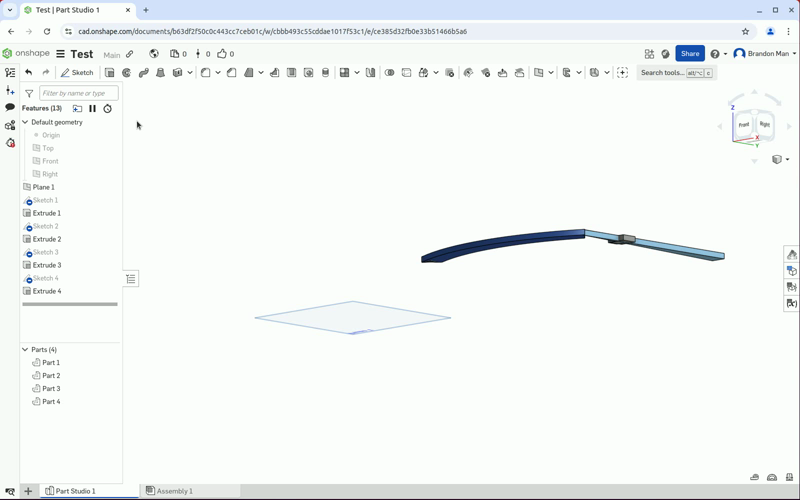
key(left, 3)
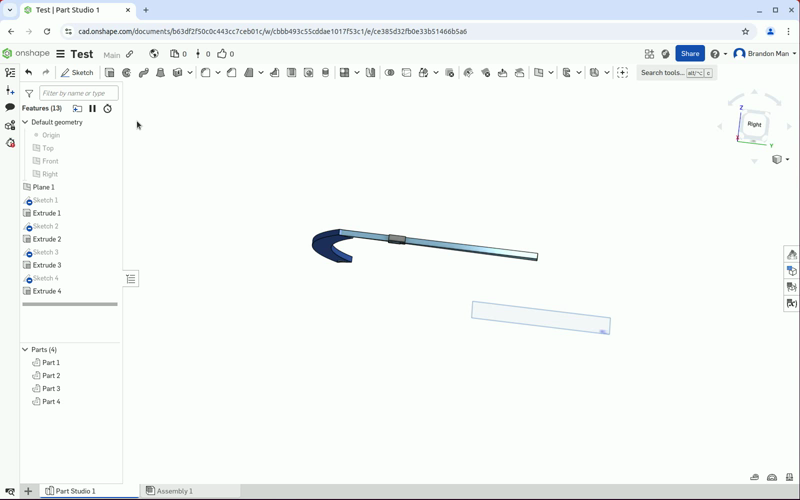
key(right, 3)
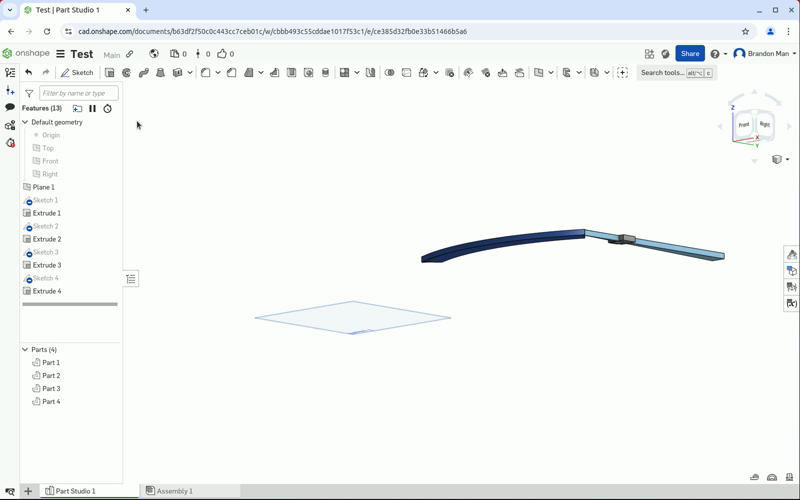
key(down, 3)
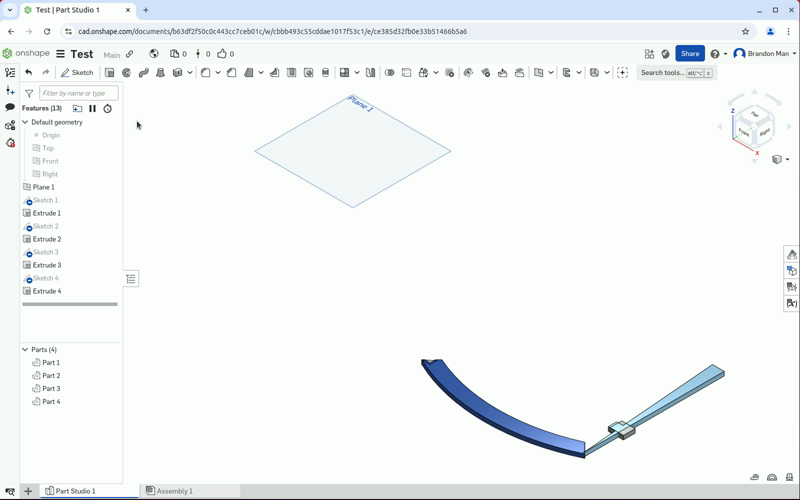
mouse_move(73, 189)
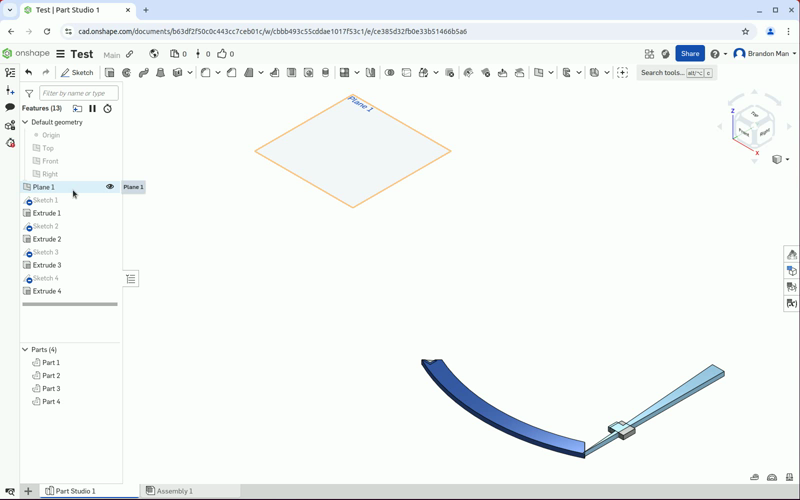
click(73, 189)